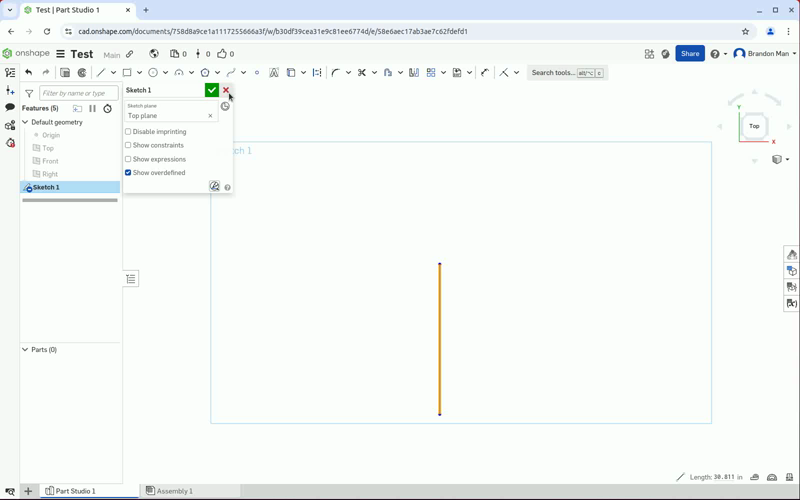
key(shift+h)
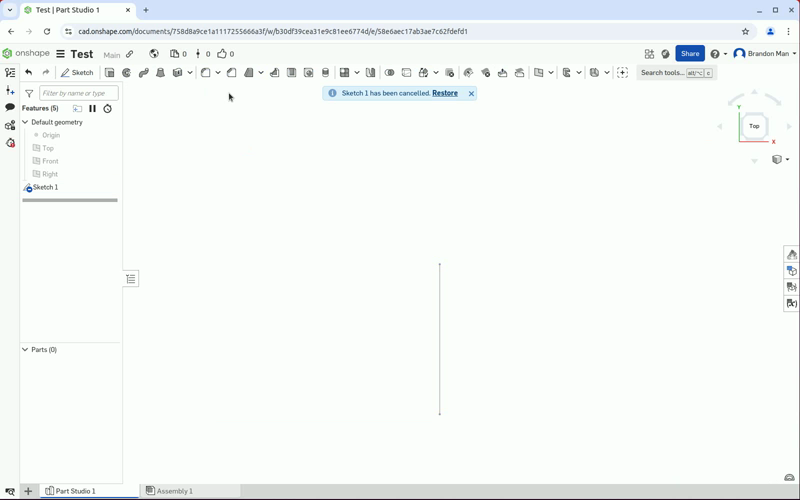
key(shift+s)
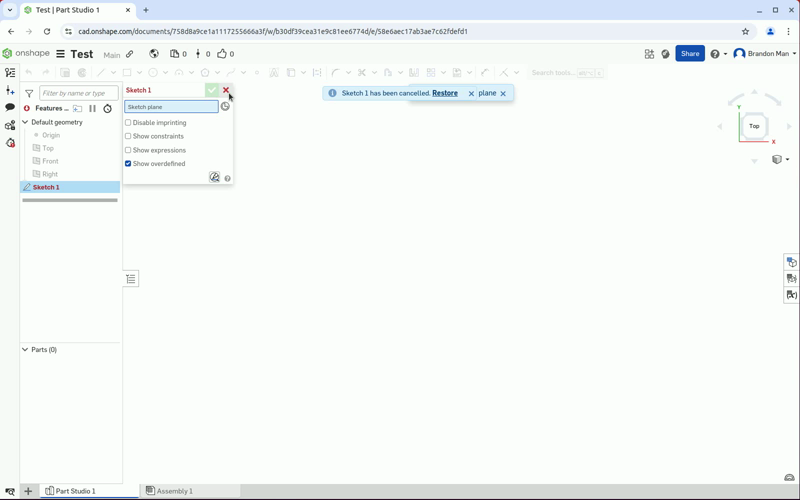
mouse_move(73, 150)
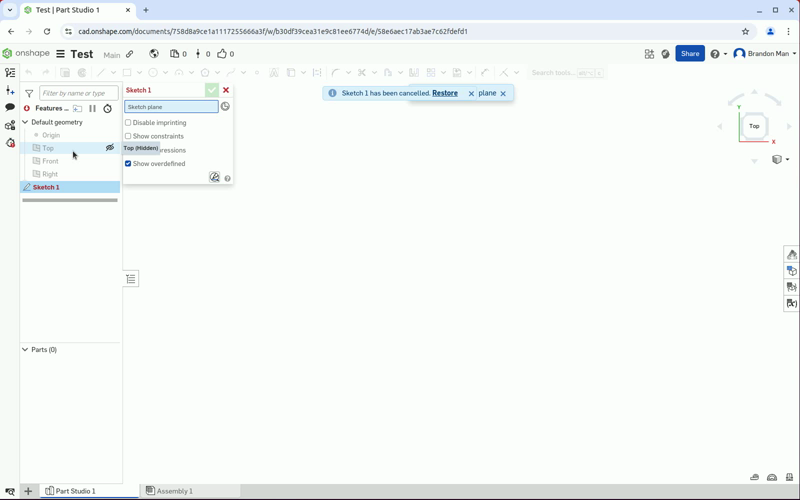
click(73, 150)
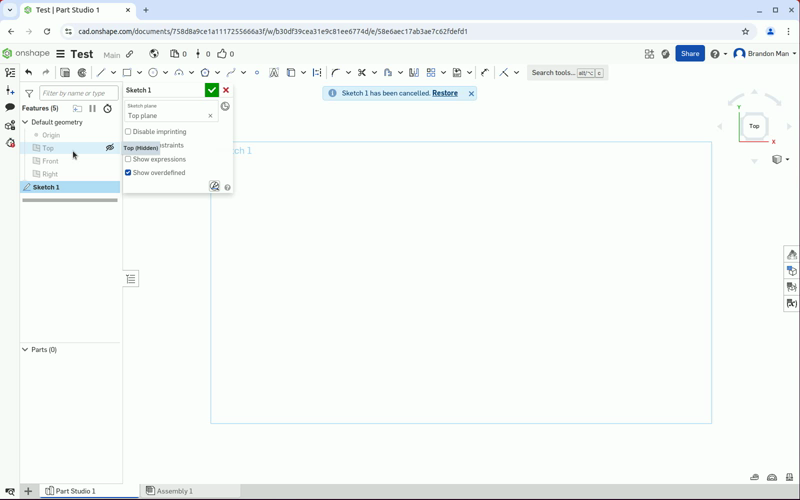
mouse_move(73, 352)
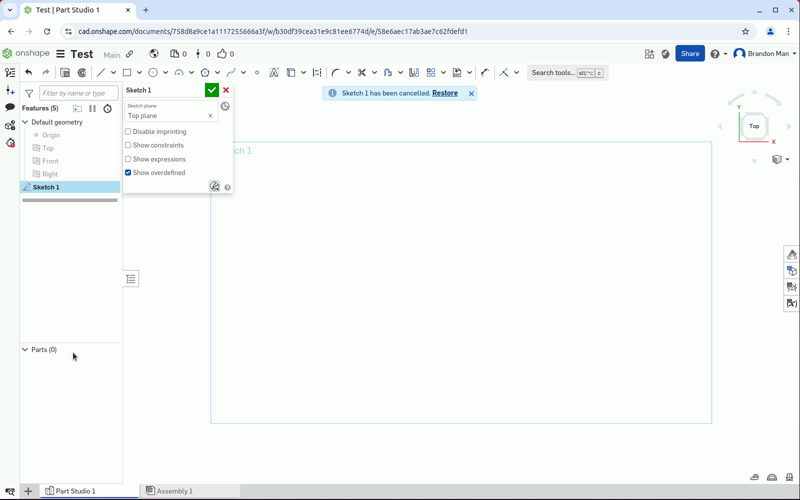
key(y)
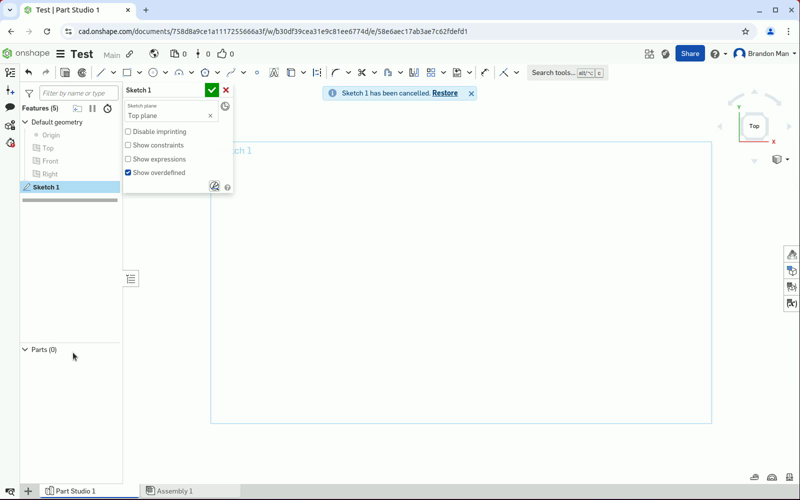
key(l)
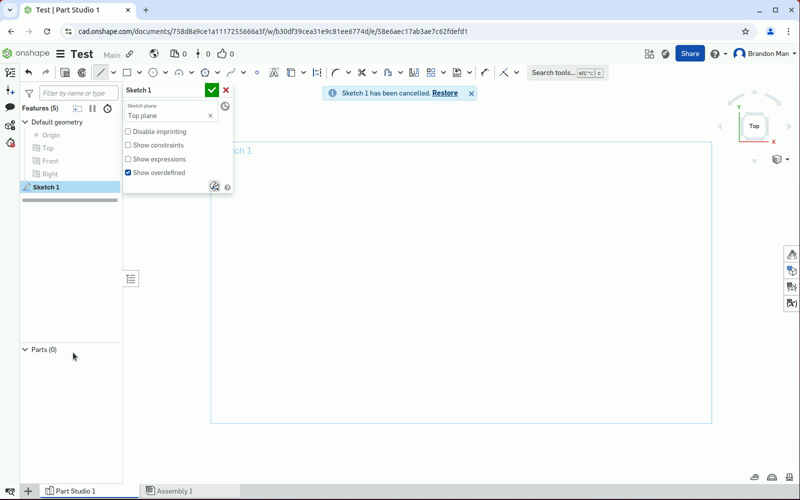
key_down(shift)
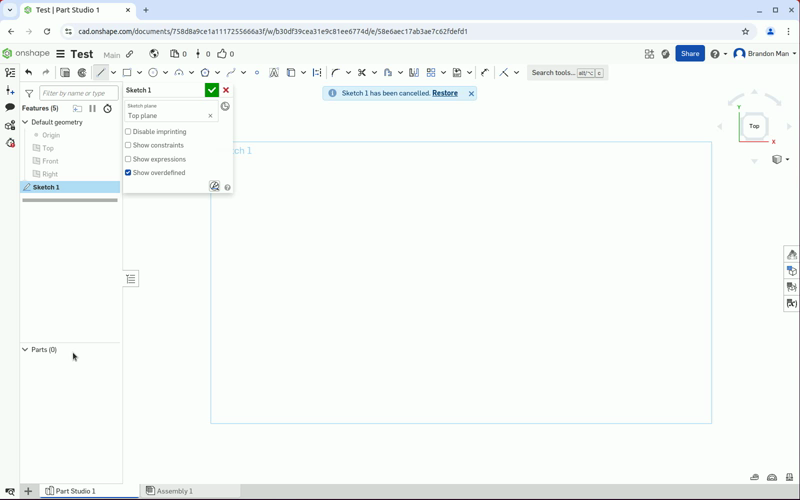
mouse_move(406, 228)
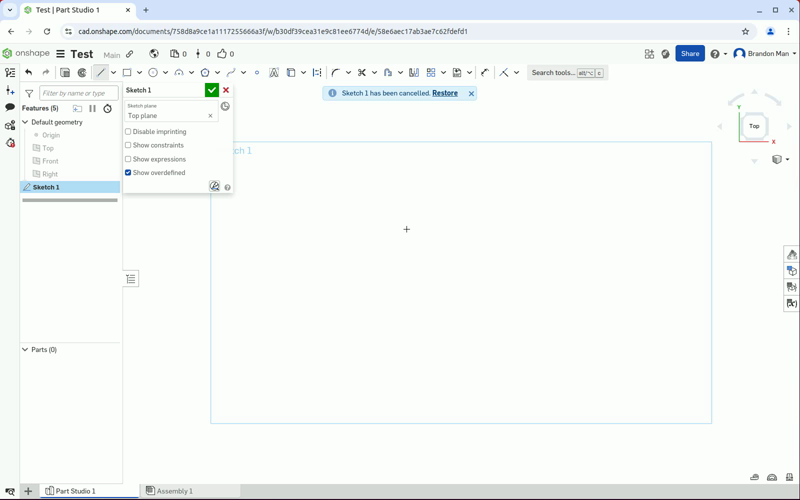
click(406, 228)
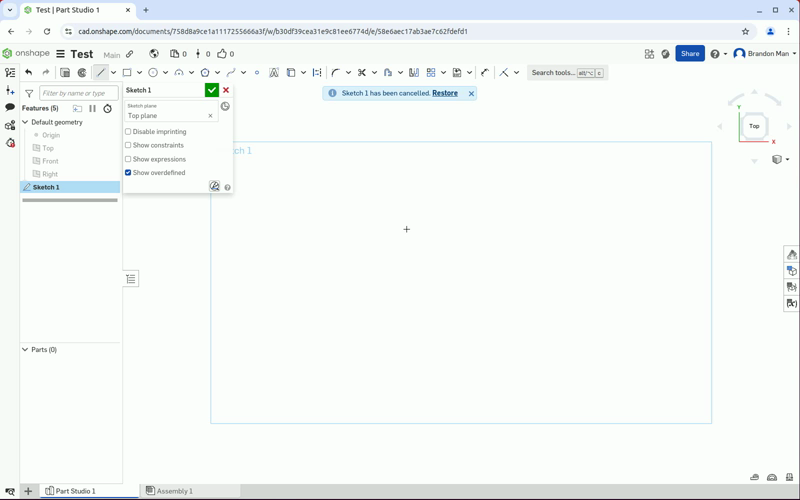
key_up(shift)
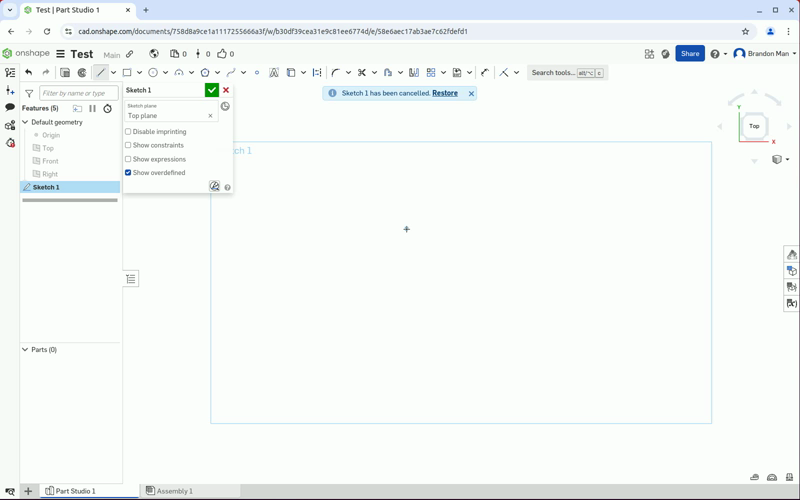
key_down(shift)
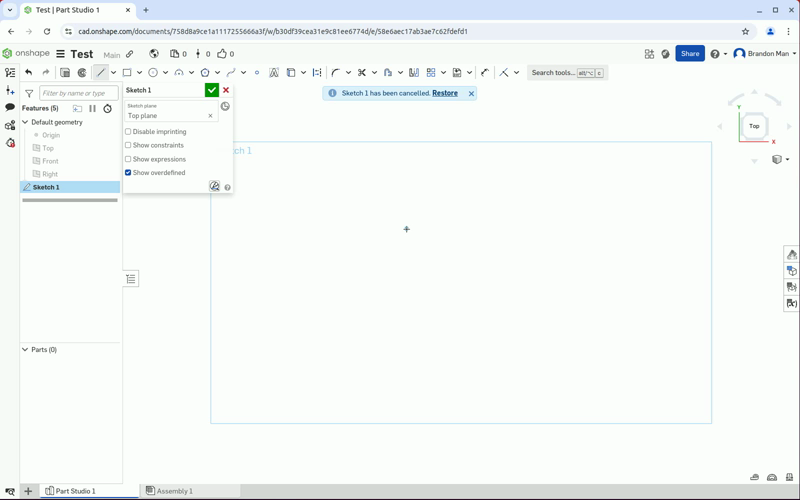
mouse_move(436, 228)
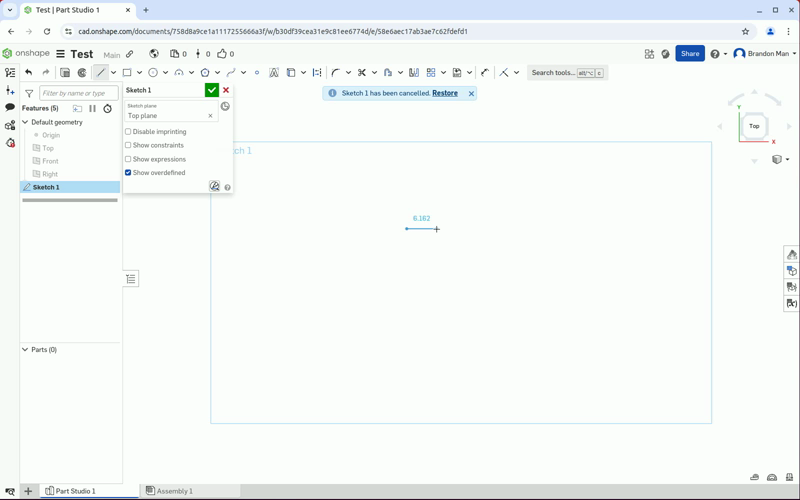
mouse_move(429, 258)
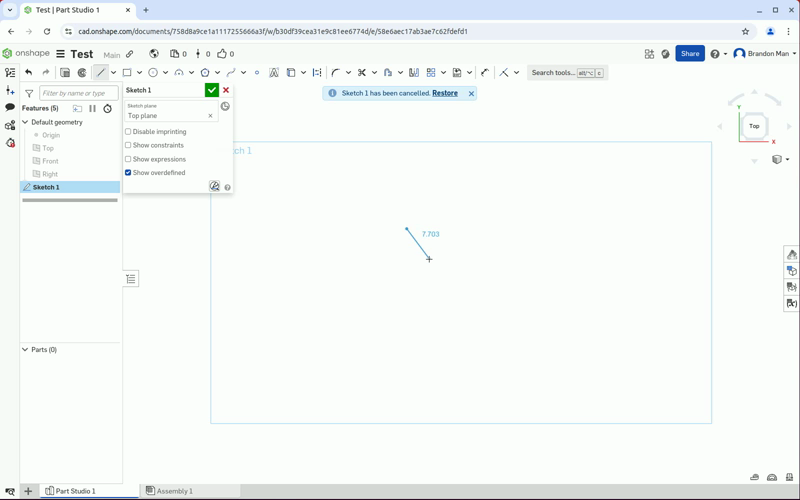
click(429, 258)
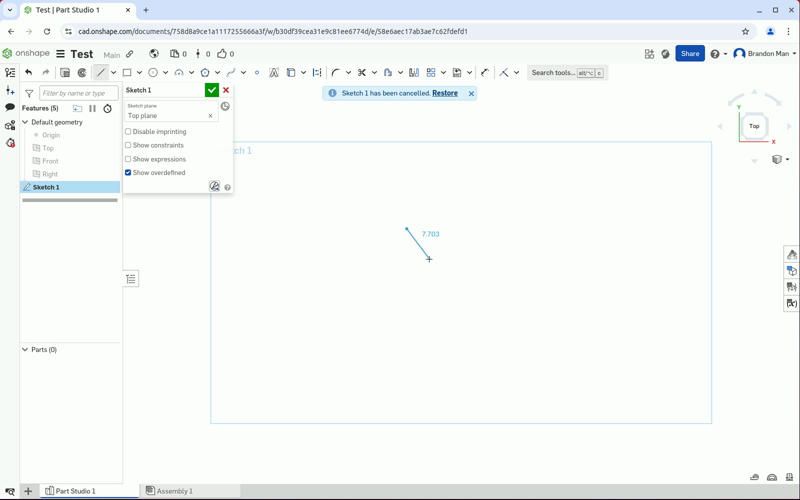
key_up(shift)
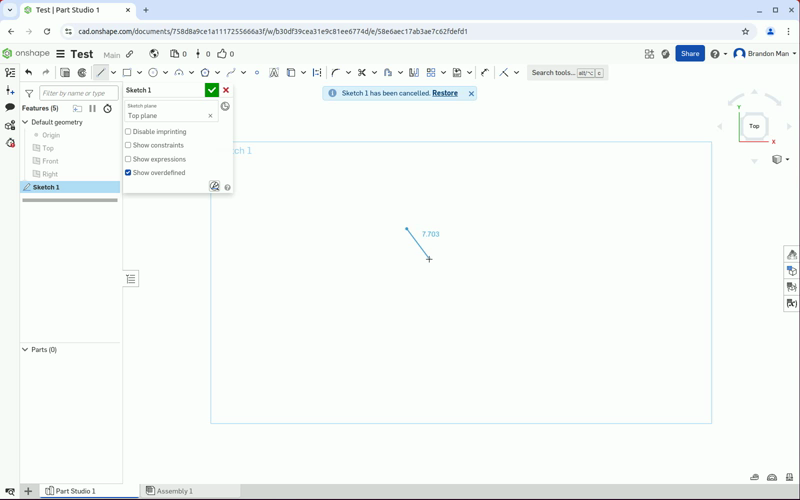
key_down(shift)
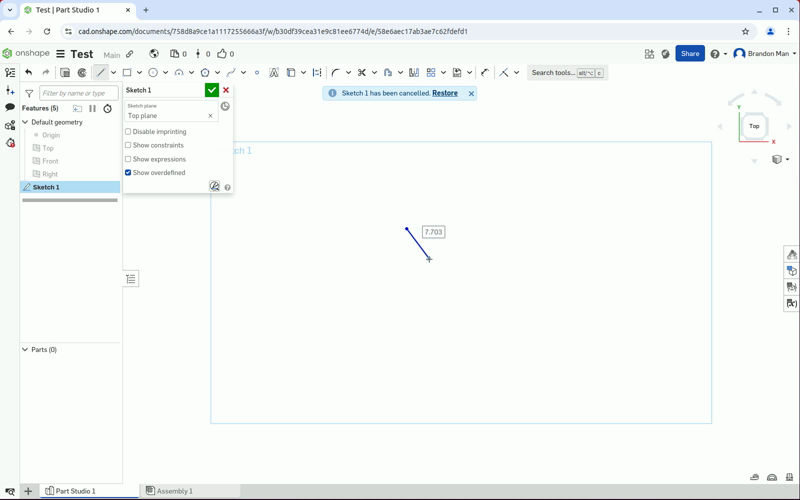
mouse_move(459, 258)
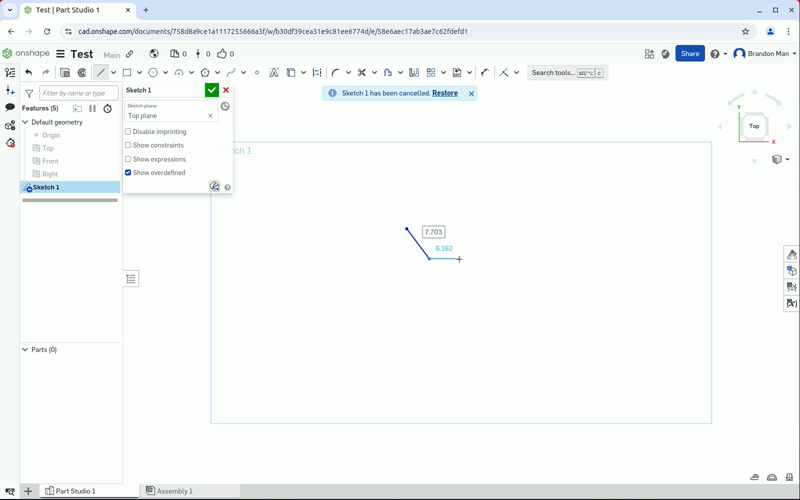
mouse_move(443, 258)
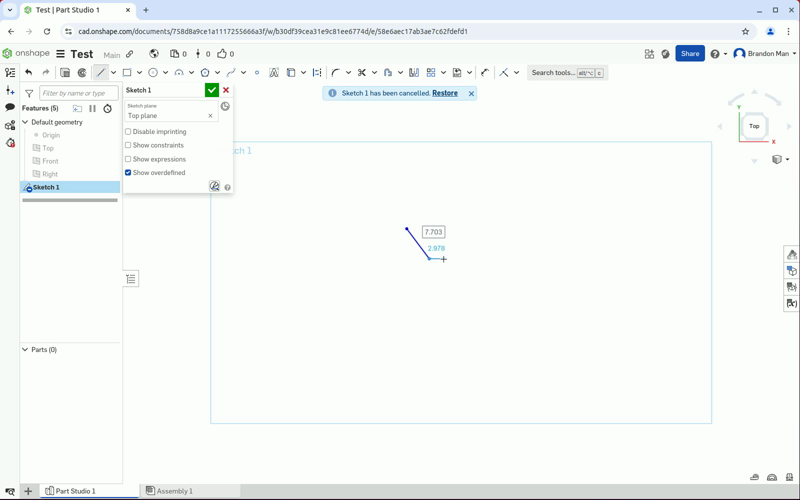
click(443, 258)
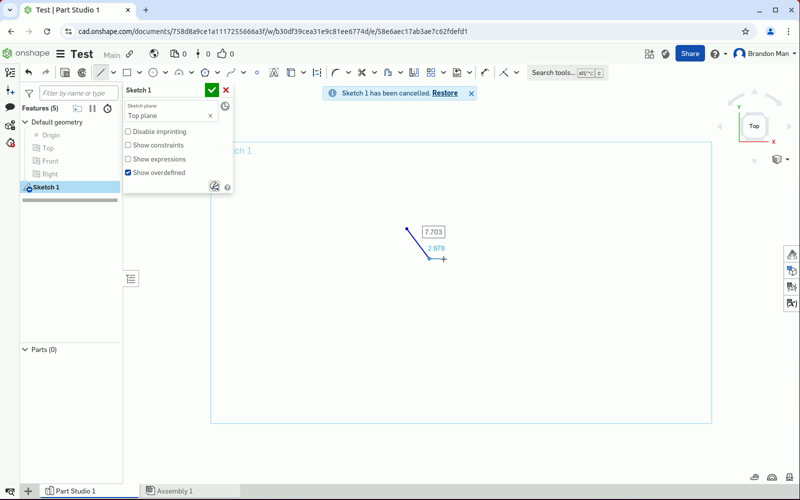
key_up(shift)
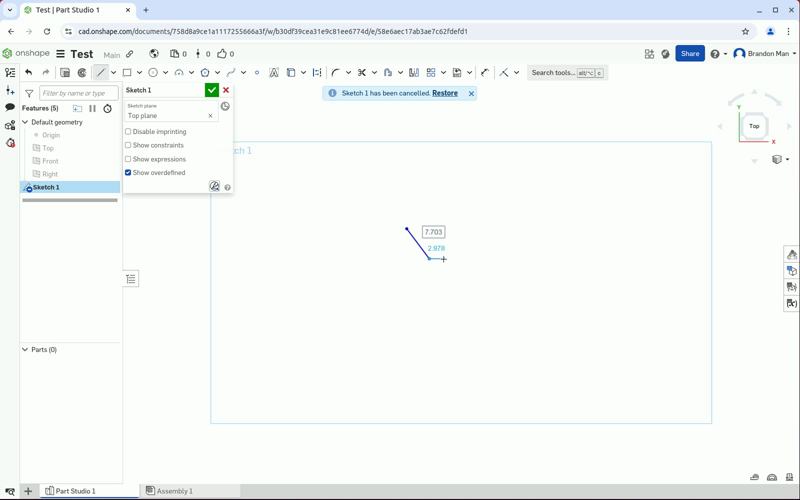
key_down(shift)
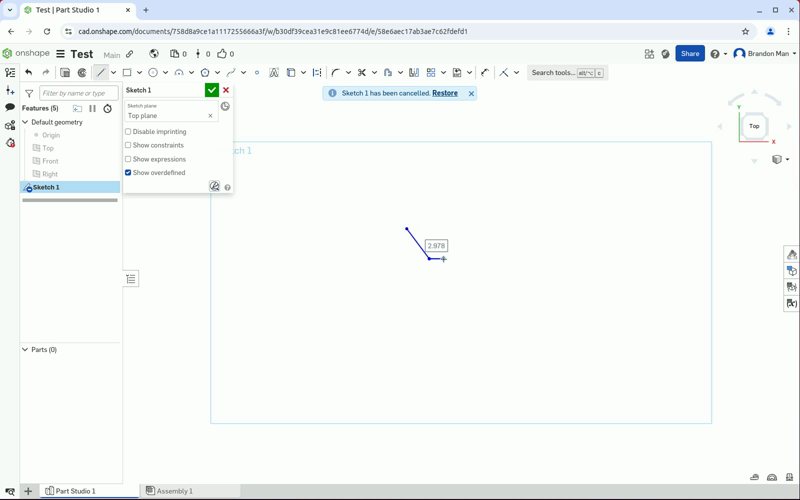
mouse_move(443, 185)
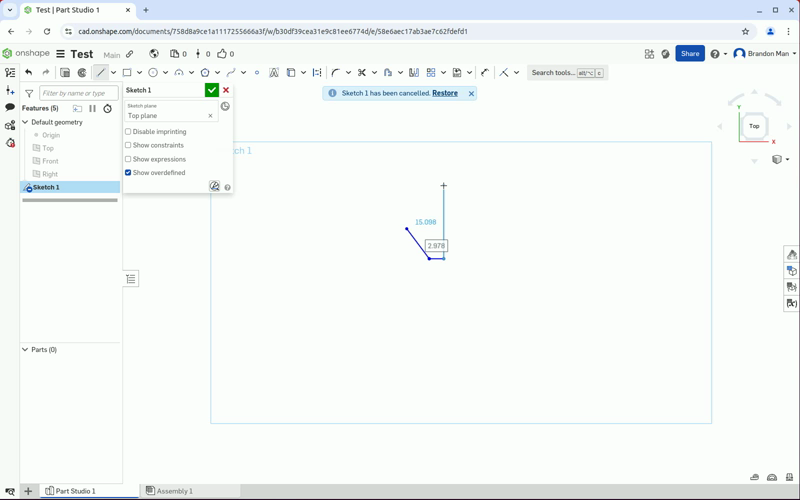
click(443, 185)
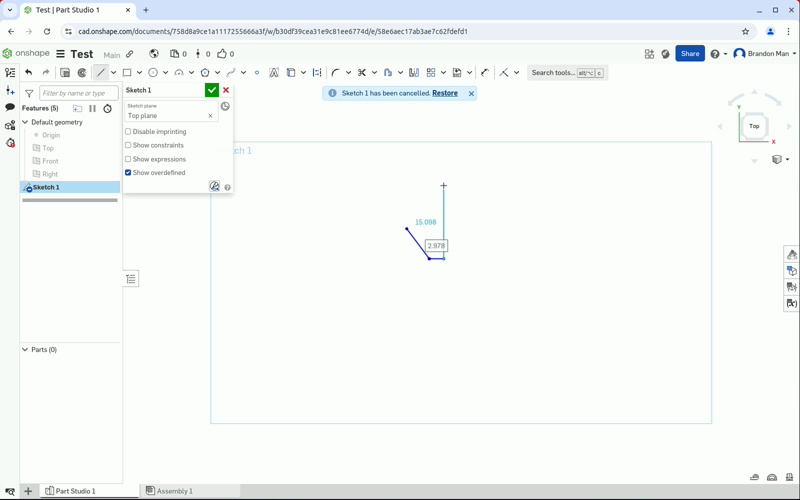
key_up(shift)
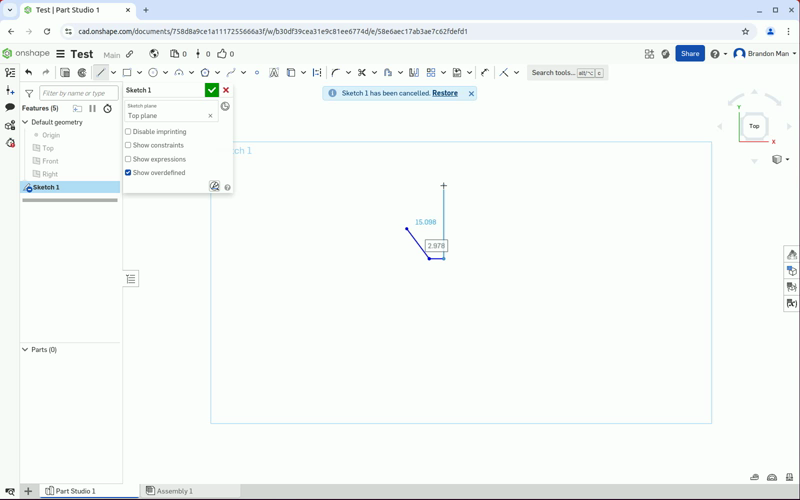
key(esc)
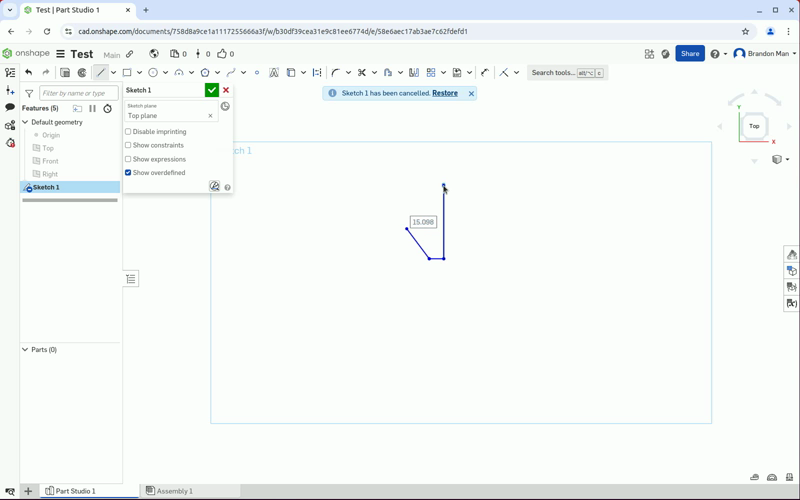
key(a)
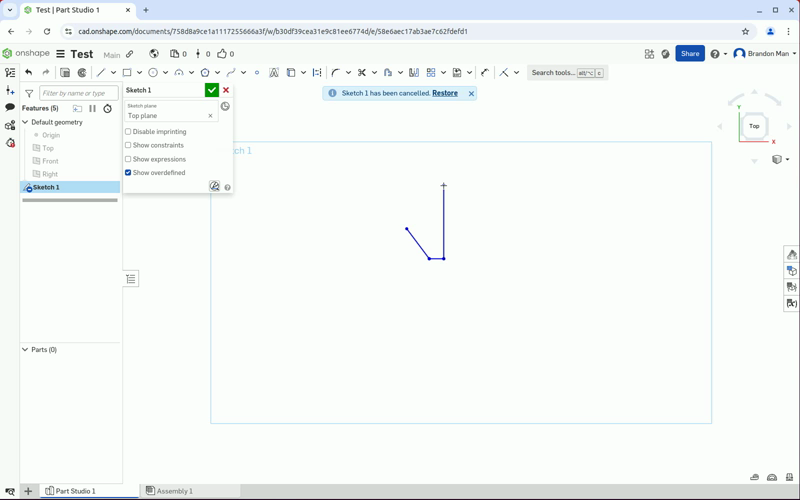
mouse_move(443, 185)
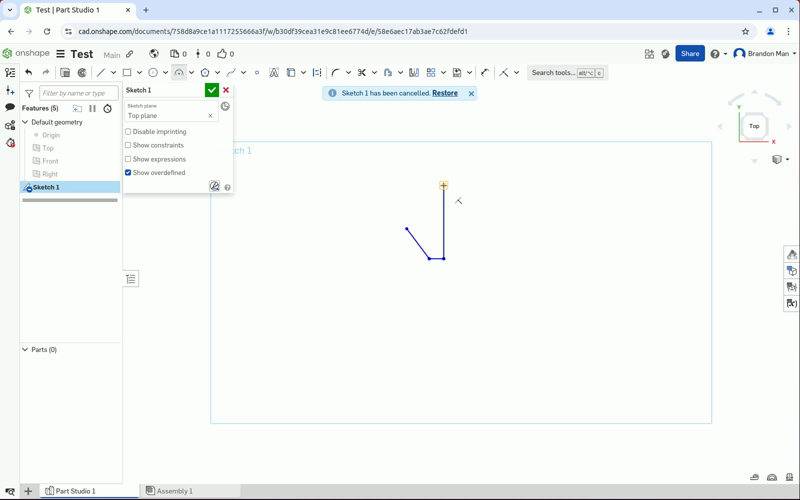
click(443, 185)
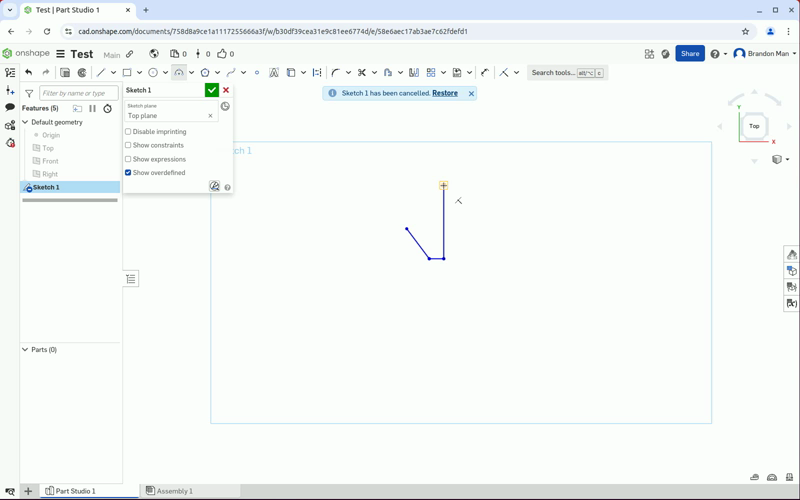
key_down(shift)
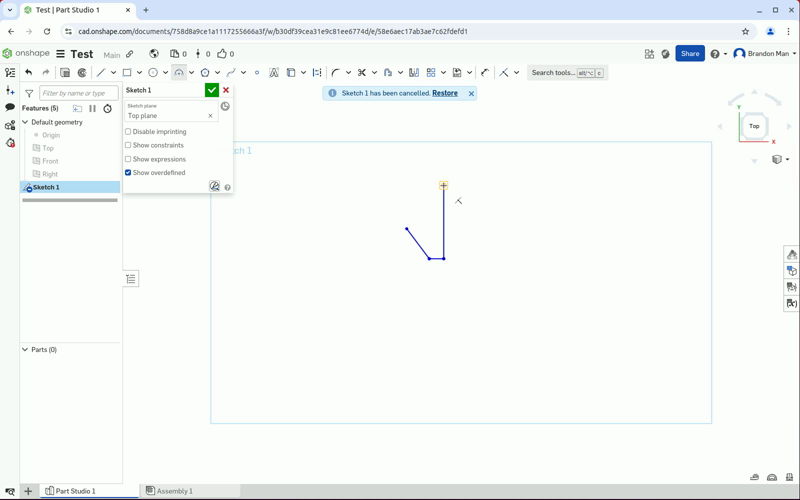
mouse_move(406, 199)
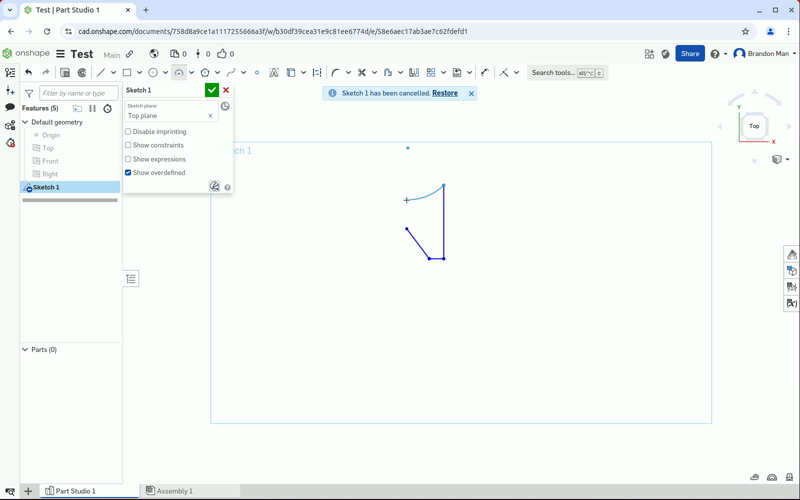
click(406, 199)
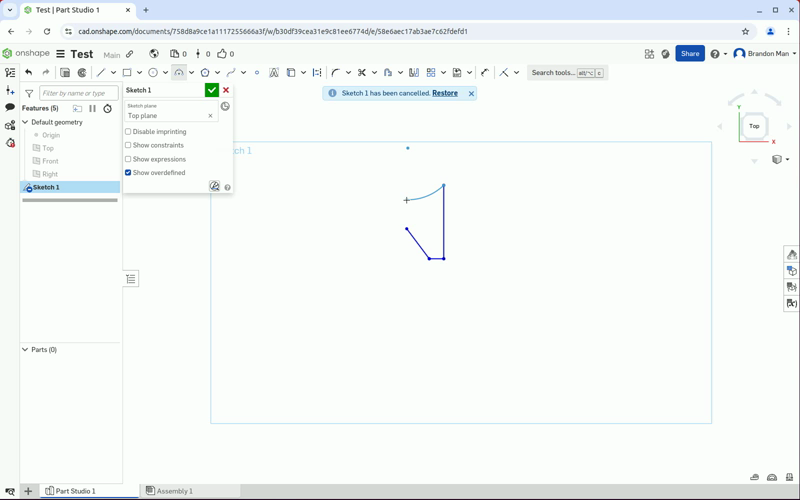
mouse_move(424, 190)
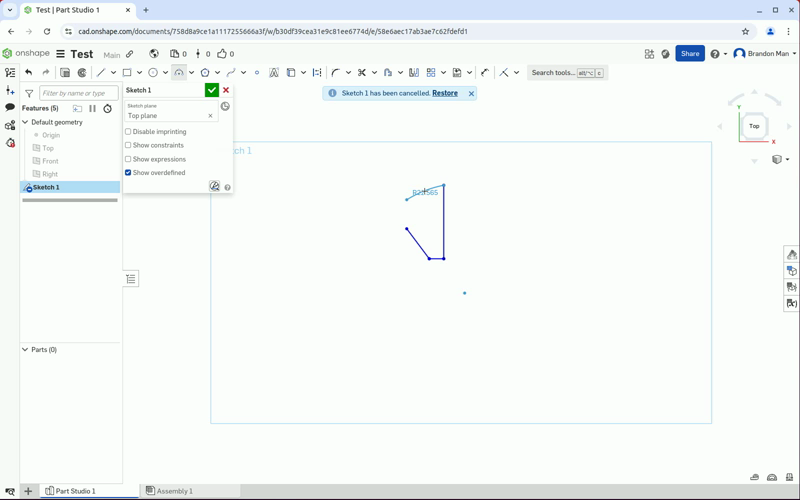
click(424, 190)
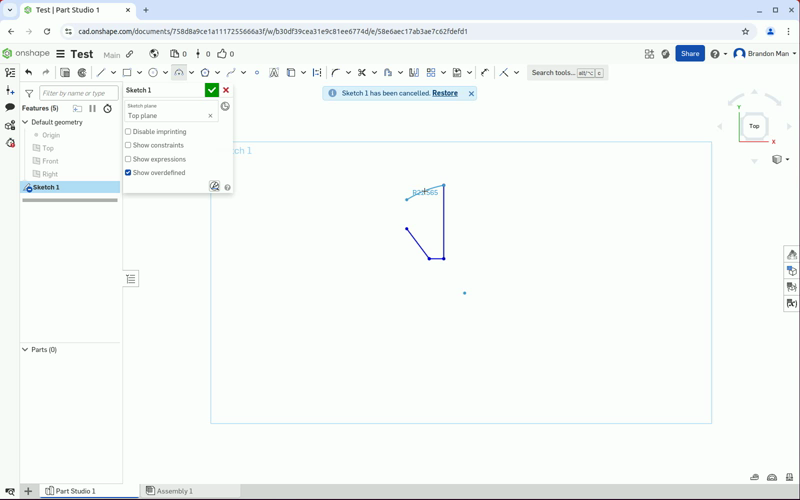
key_up(shift)
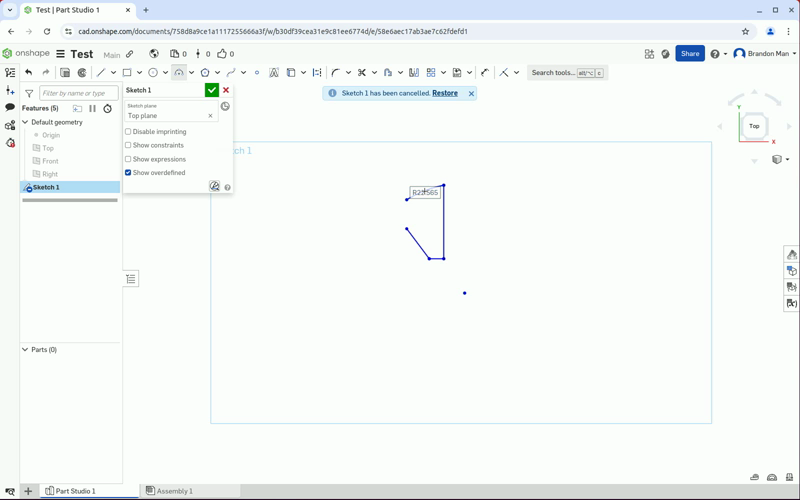
key(esc)
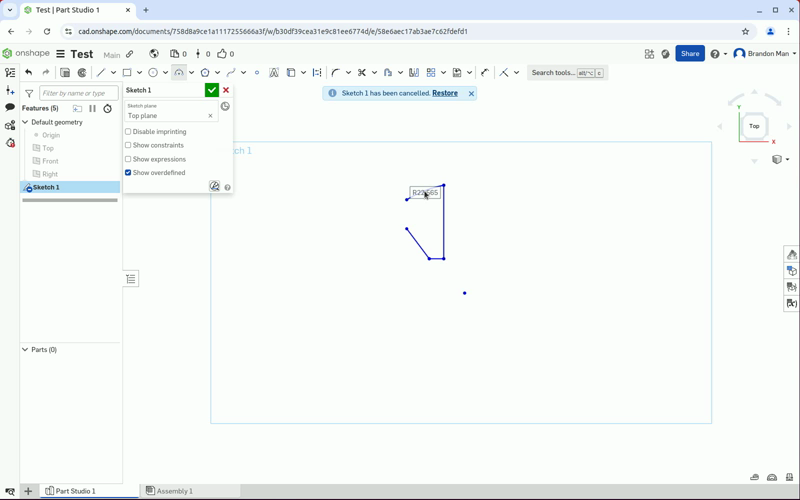
key(l)
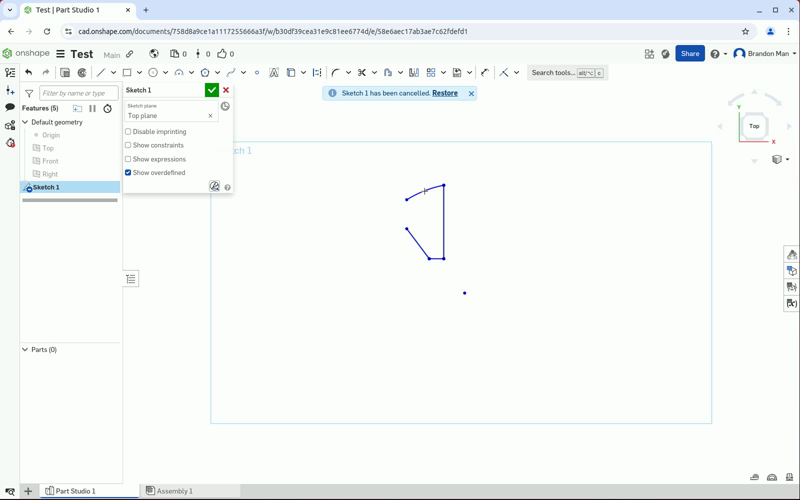
mouse_move(406, 199)
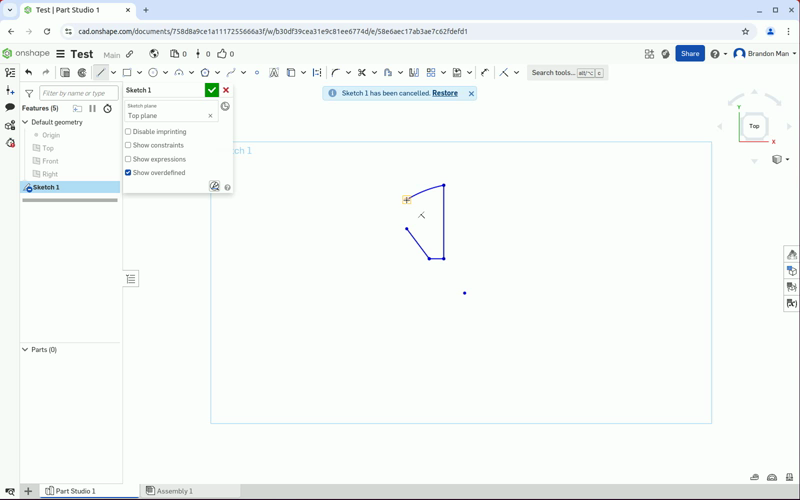
click(406, 199)
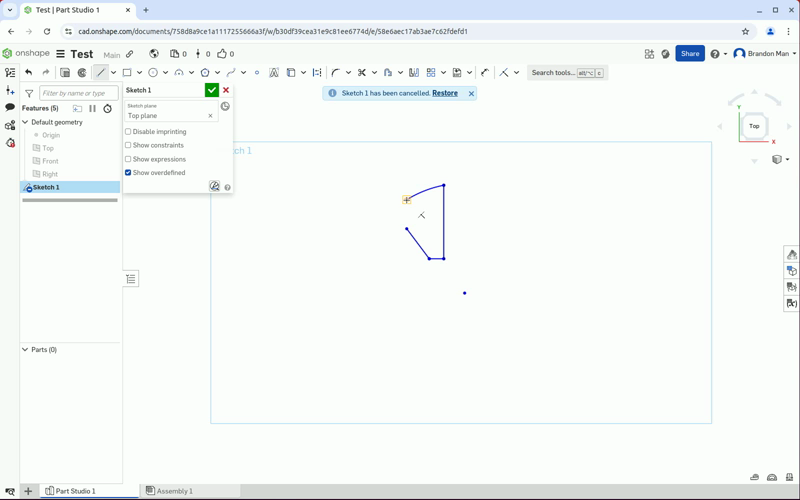
mouse_move(436, 199)
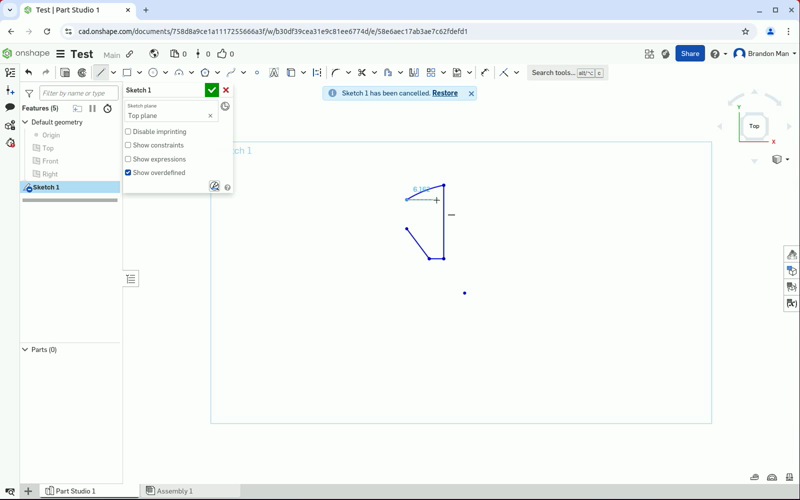
key_down(shift)
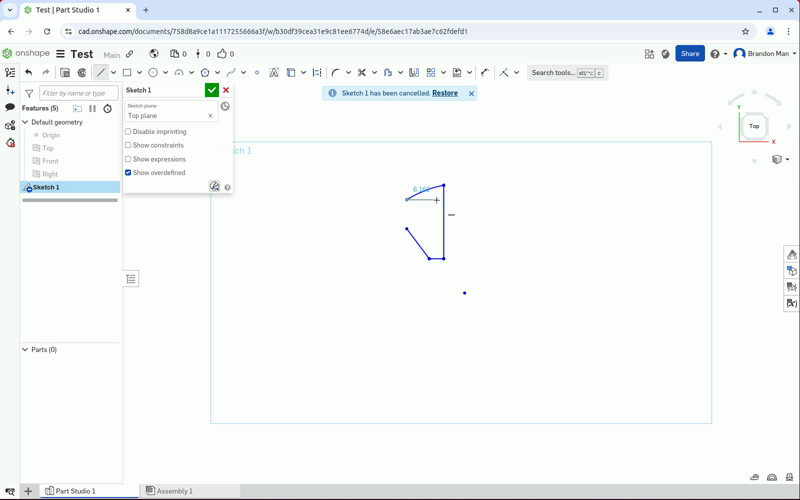
mouse_move(406, 228)
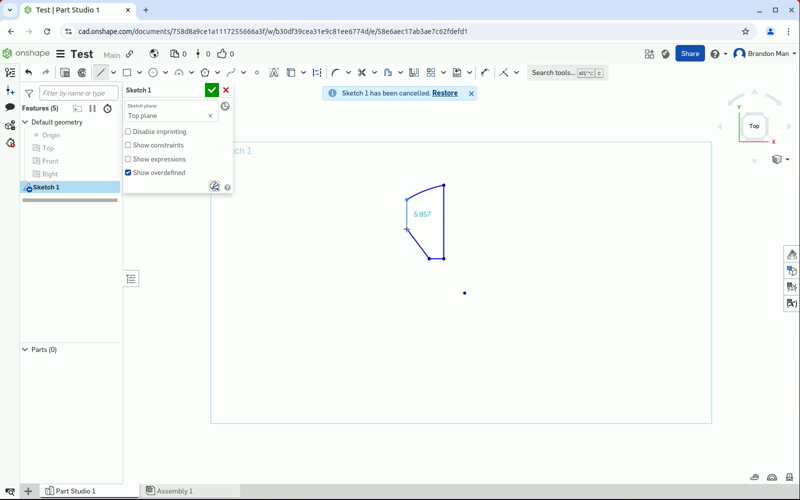
key_up(shift)
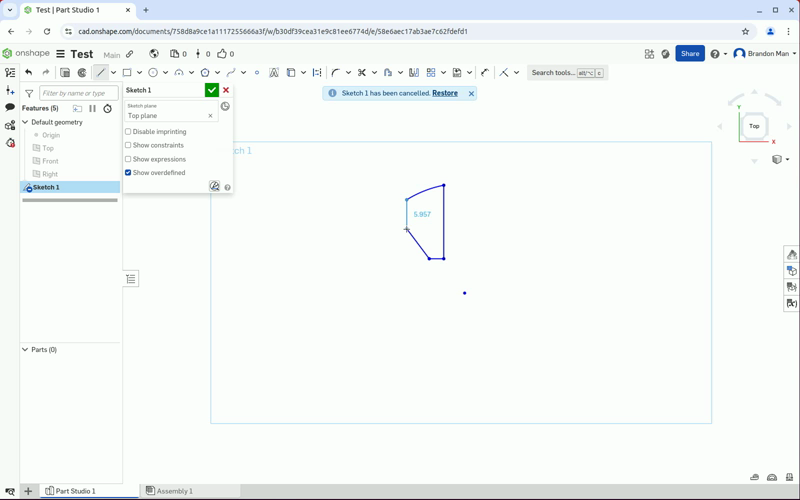
click(406, 228)
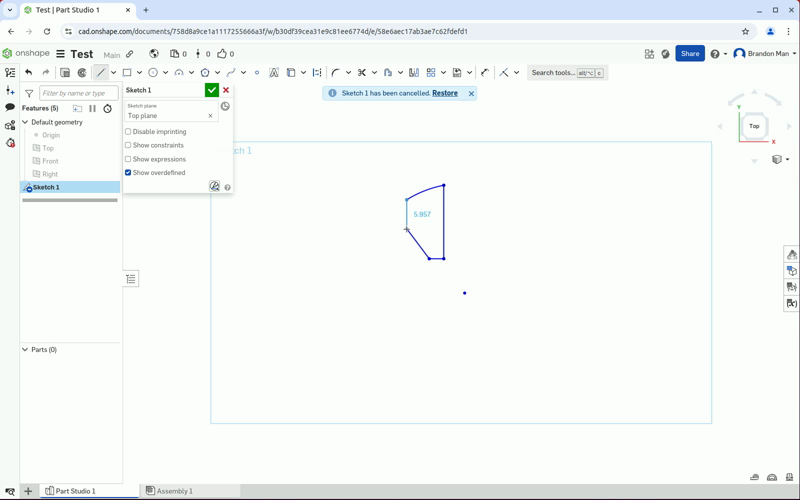
key(esc)
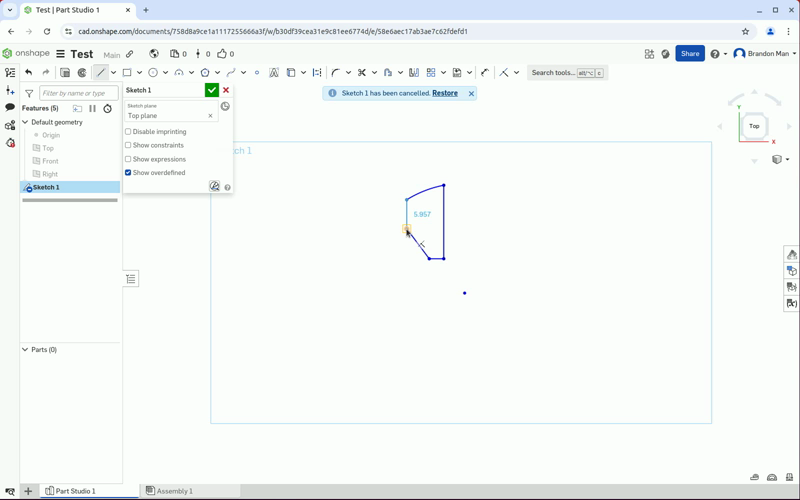
mouse_move(408, 218)
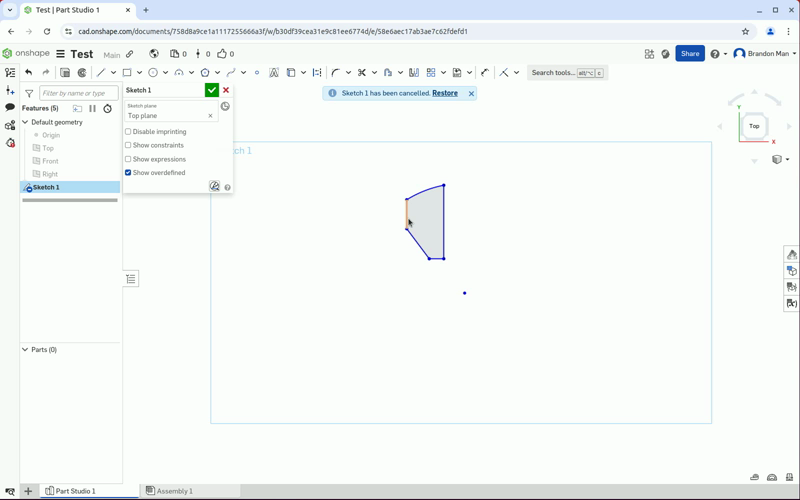
click(408, 218)
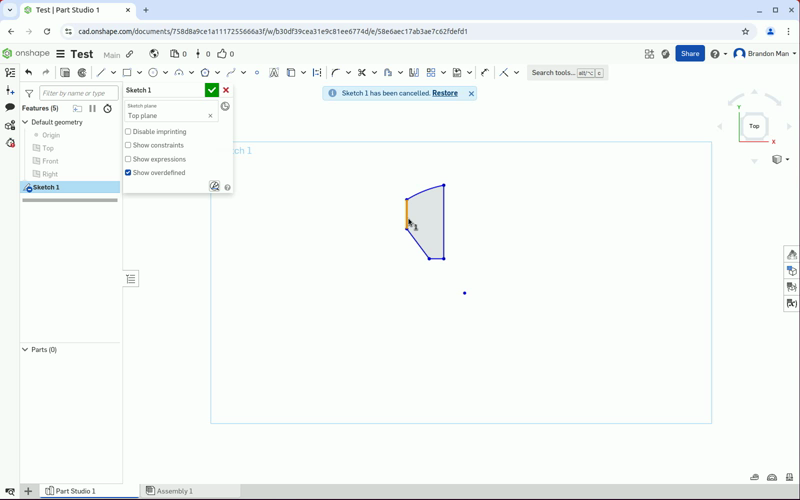
mouse_move(73, 352)
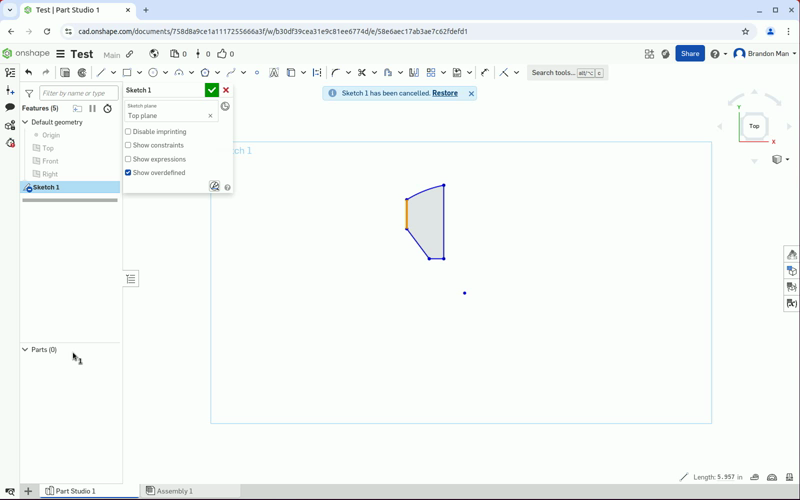
key(shift+y)
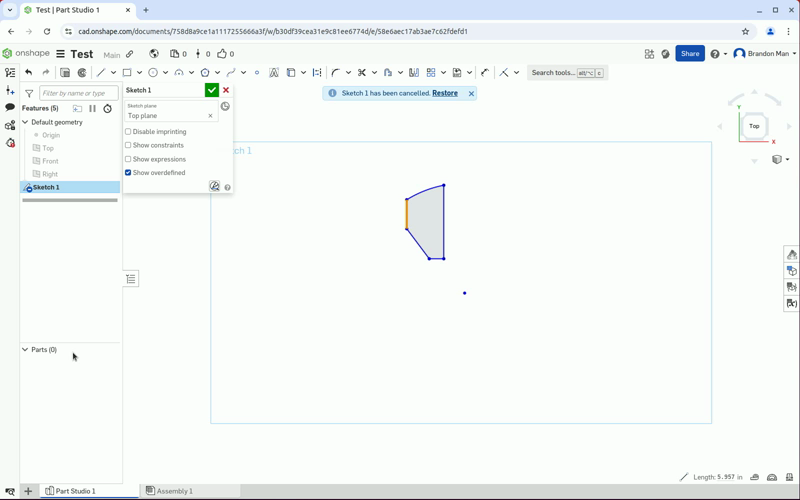
key(shift+e)
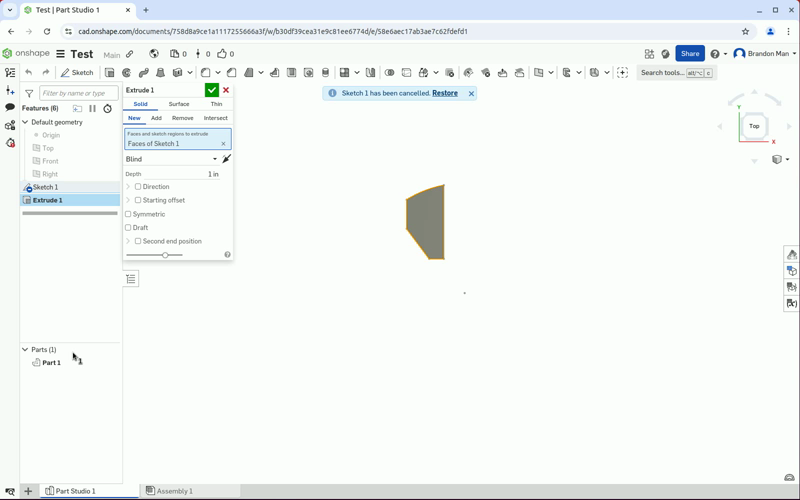
mouse_move(143, 106)
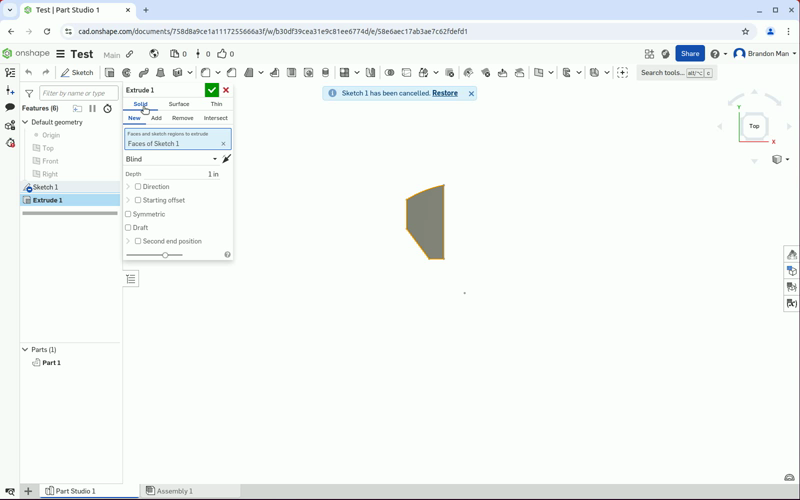
click(143, 106)
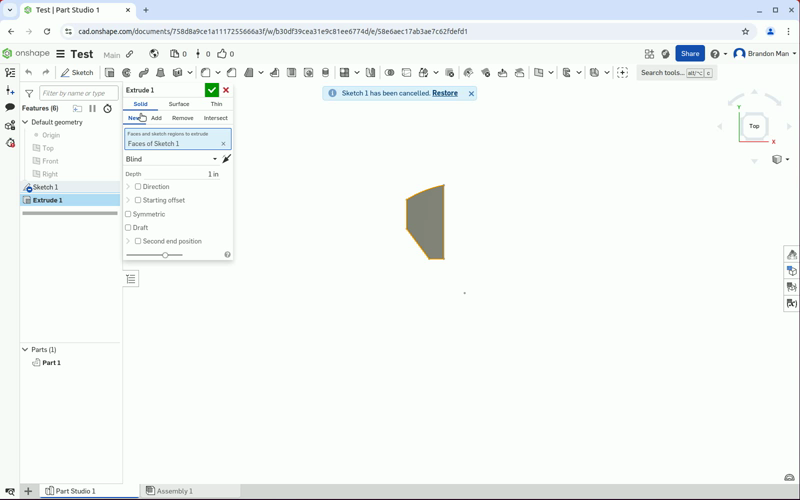
mouse_move(137, 120)
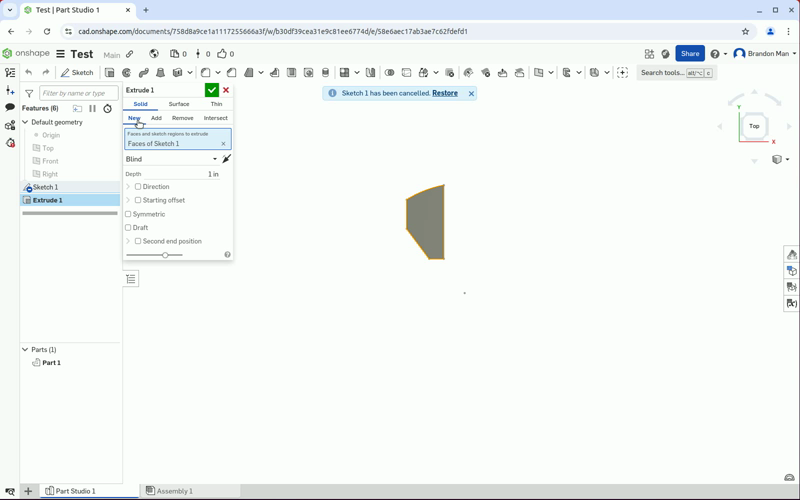
click(137, 120)
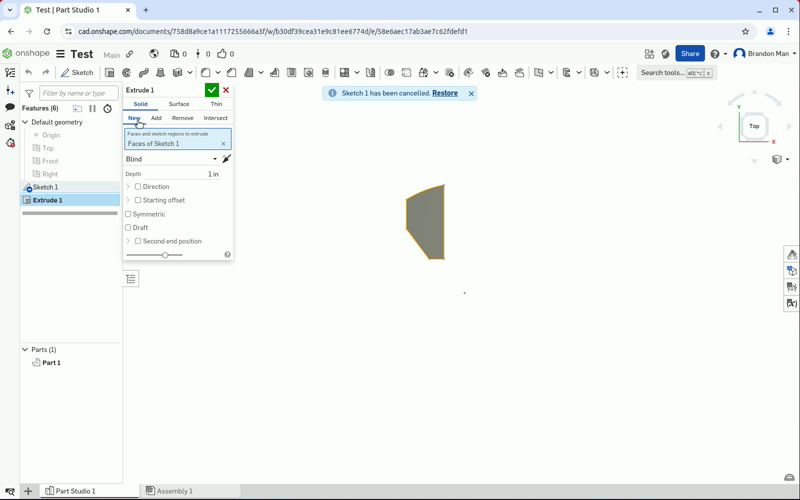
key(tab, 4)
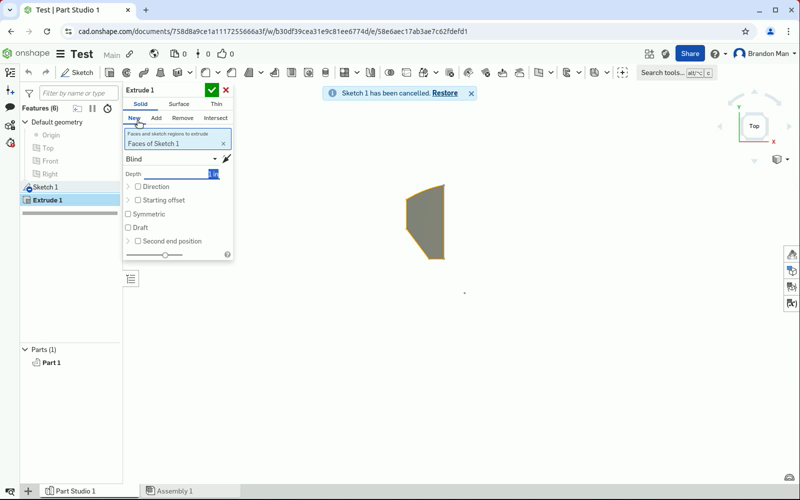
text(8.906)
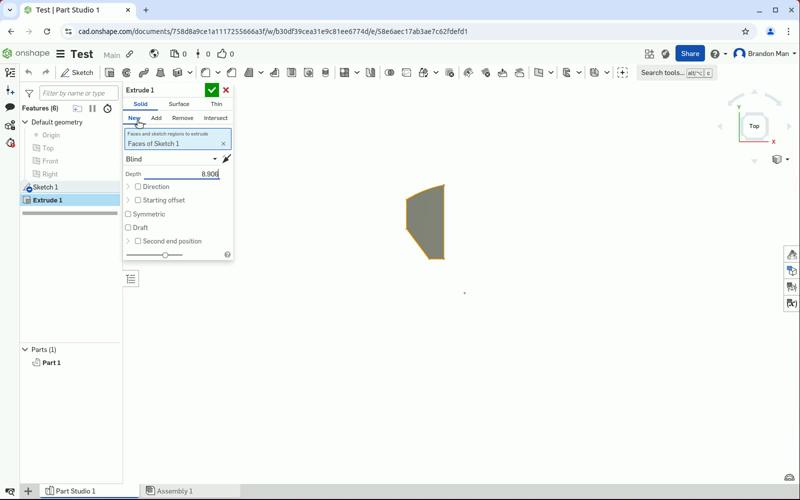
key(enter)
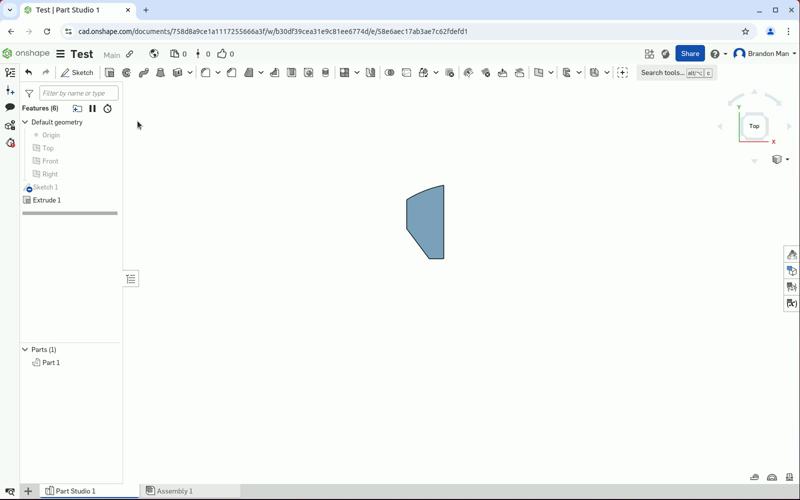
key(shift+h)
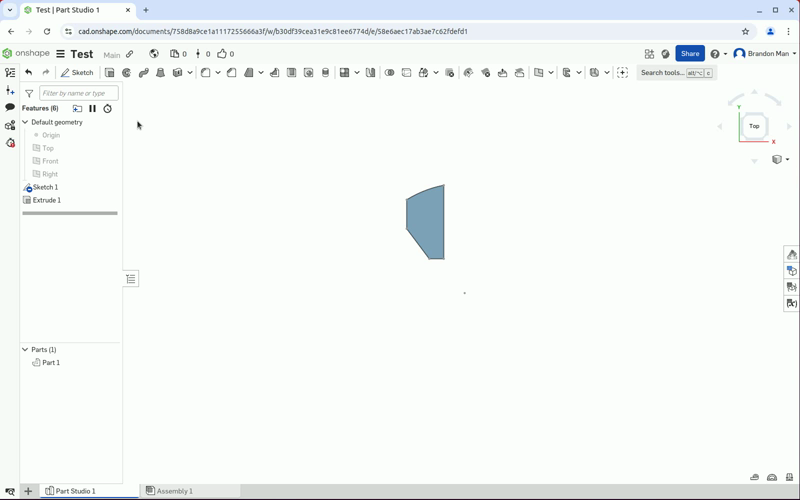
key(shift+h)
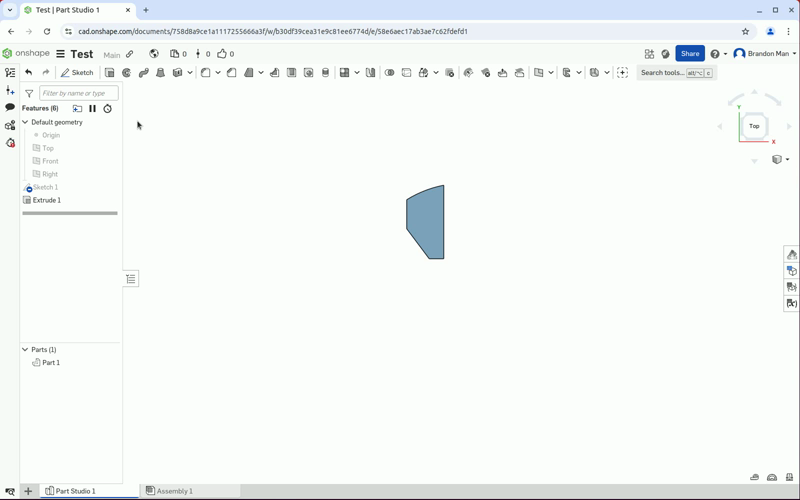
mouse_move(73, 189)
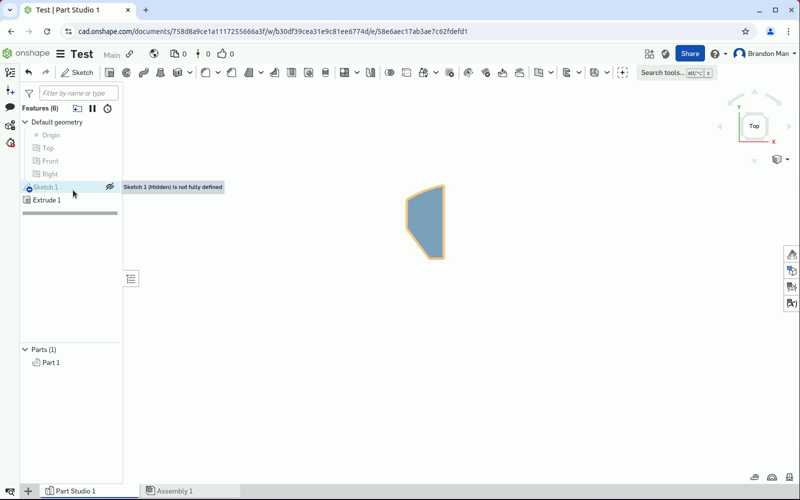
click(73, 189)
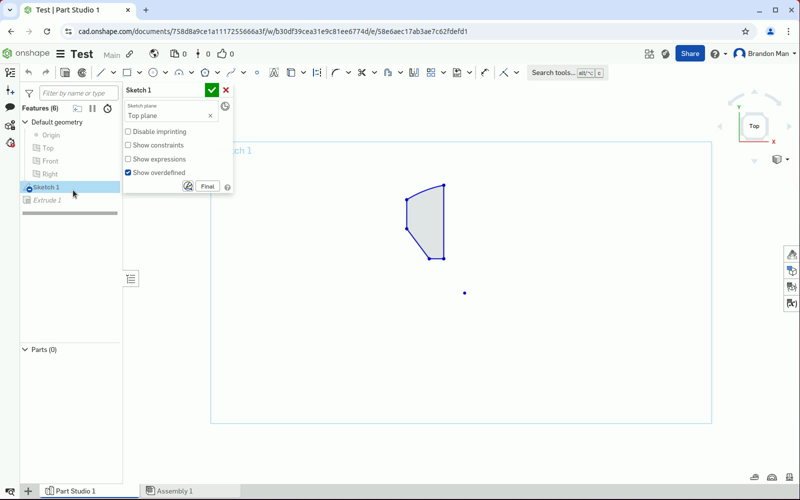
mouse_move(229, 92)
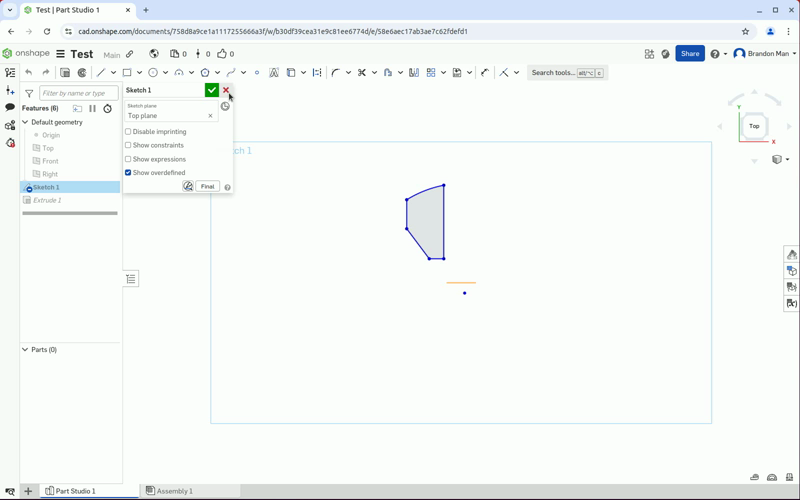
click(229, 92)
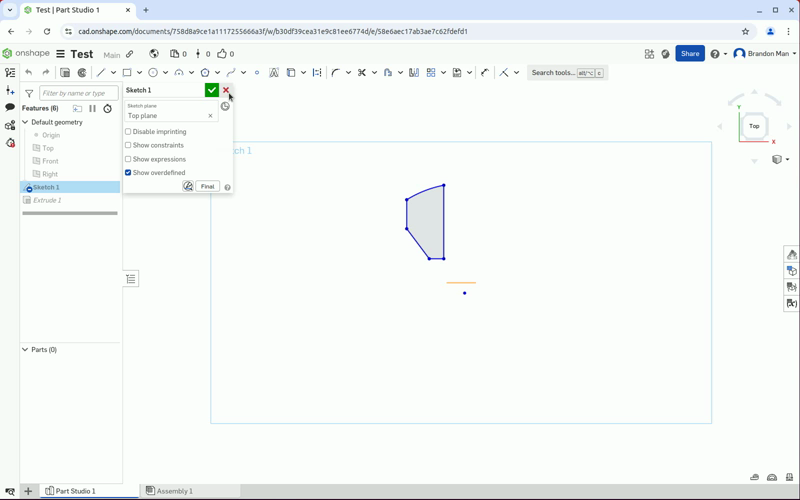
key(shift+s)
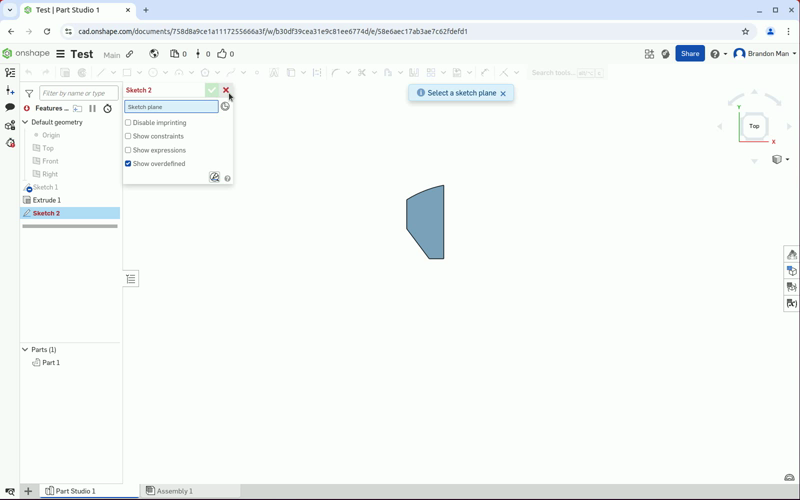
mouse_move(73, 150)
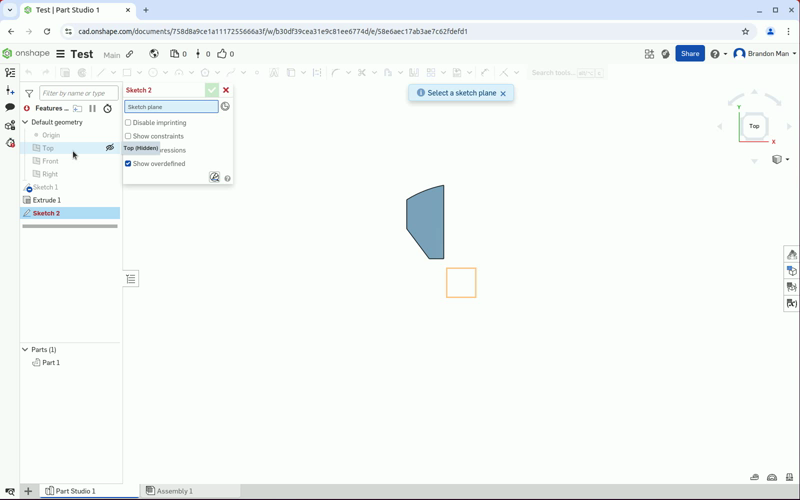
click(73, 150)
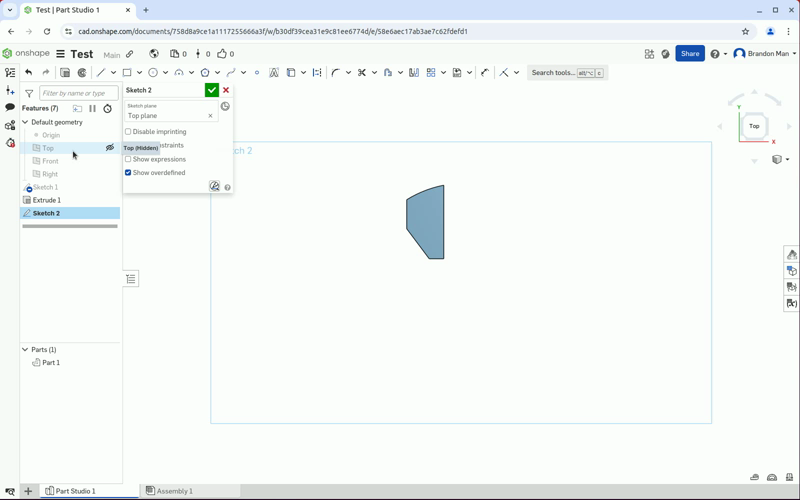
mouse_move(73, 352)
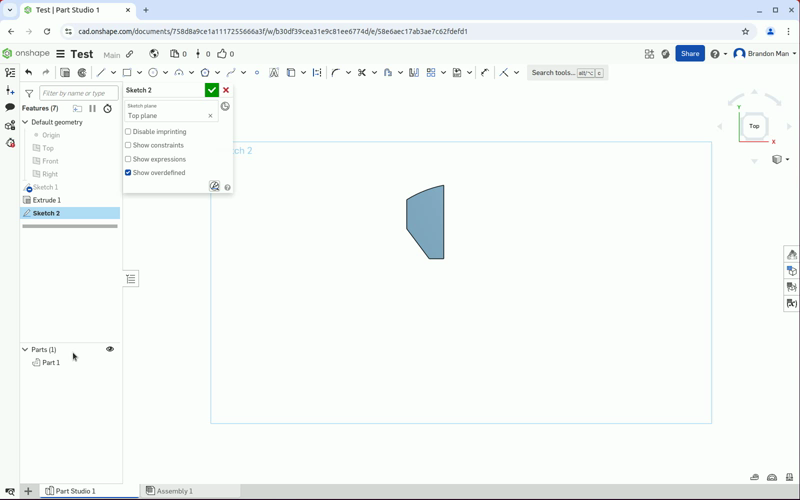
key(y)
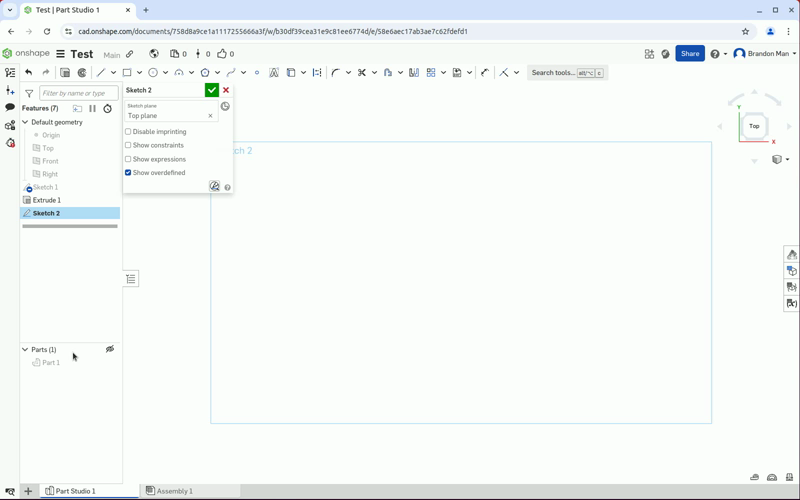
key(l)
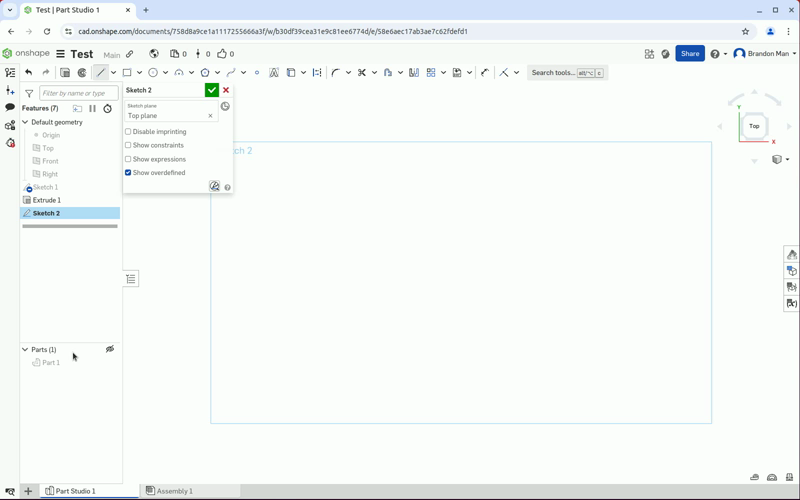
key_down(shift)
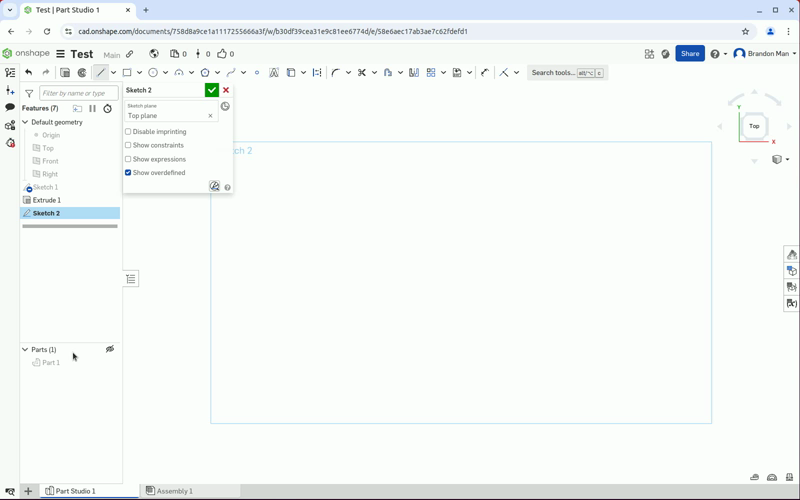
mouse_move(478, 257)
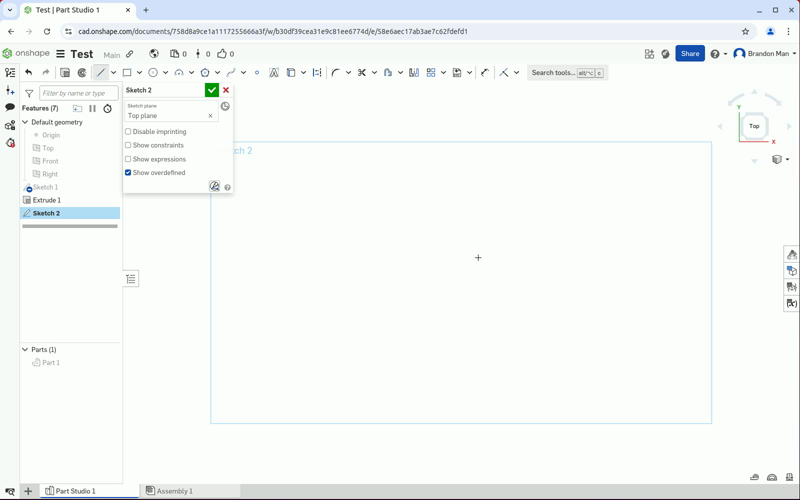
click(478, 257)
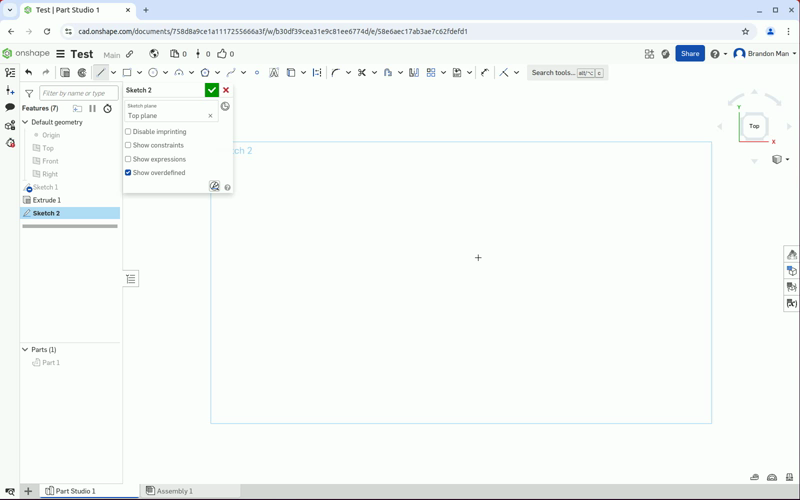
key_up(shift)
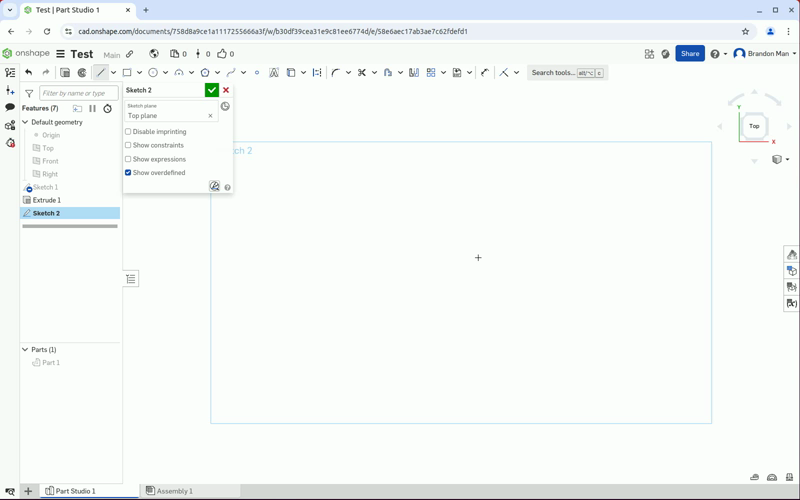
key_down(shift)
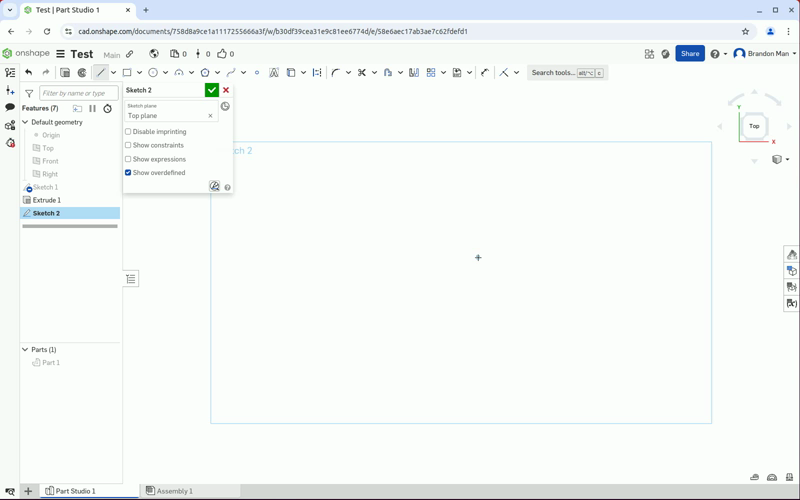
mouse_move(508, 257)
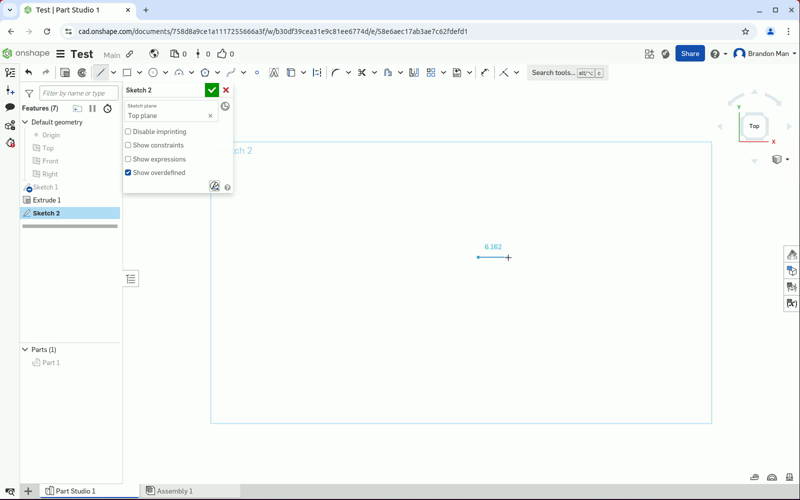
mouse_move(492, 257)
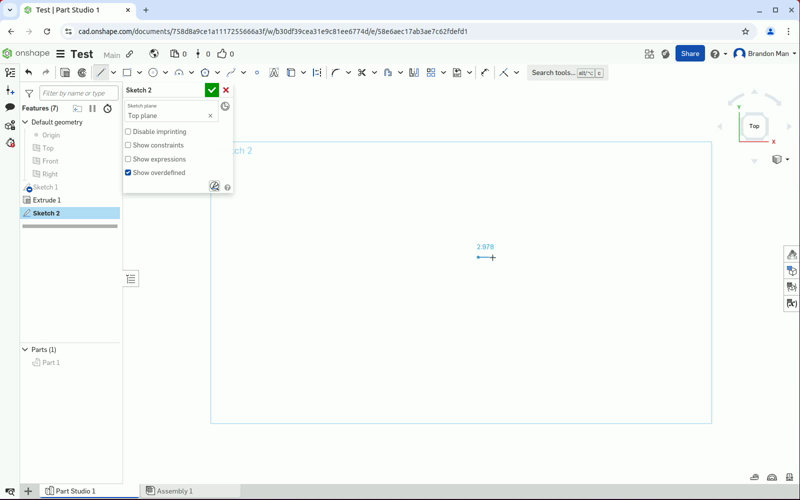
click(492, 257)
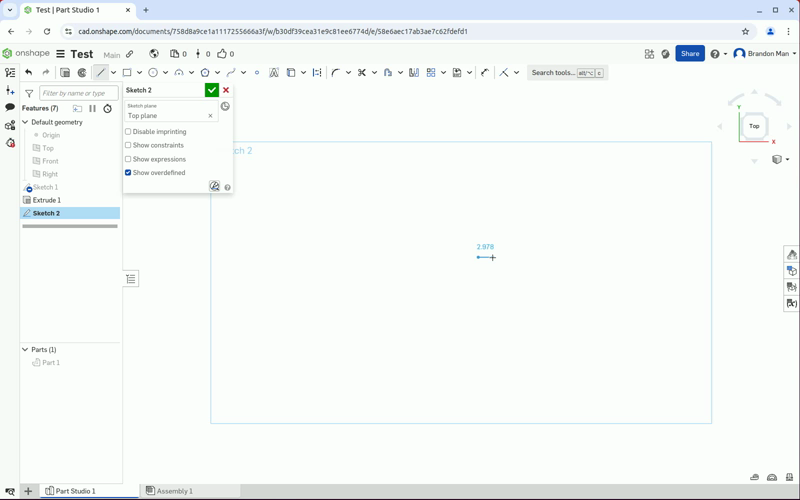
key_up(shift)
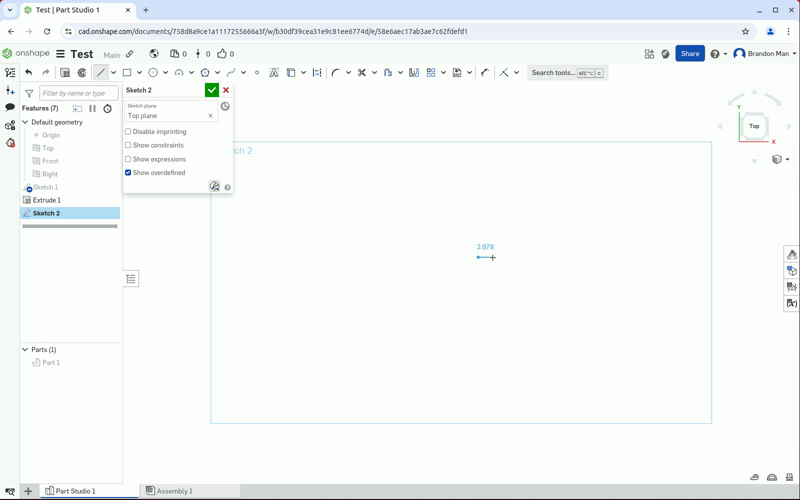
key_down(shift)
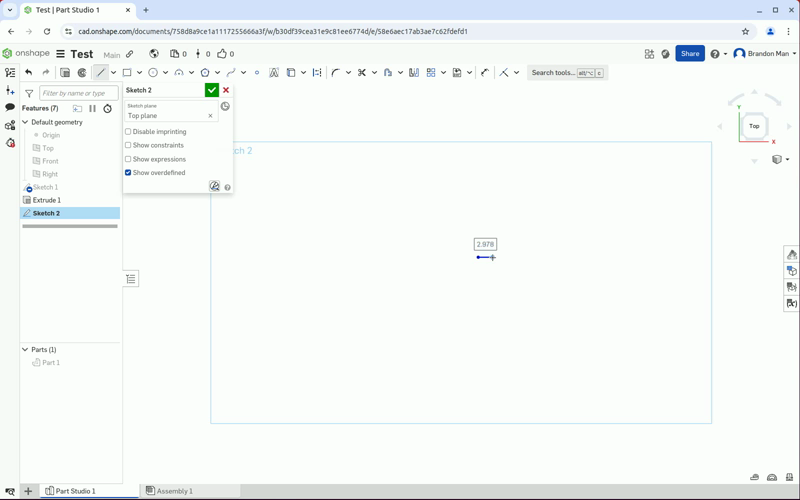
mouse_move(522, 257)
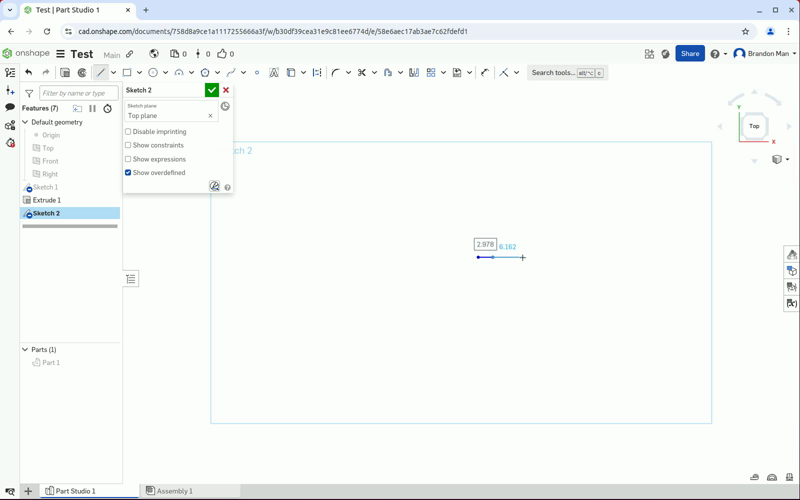
mouse_move(514, 228)
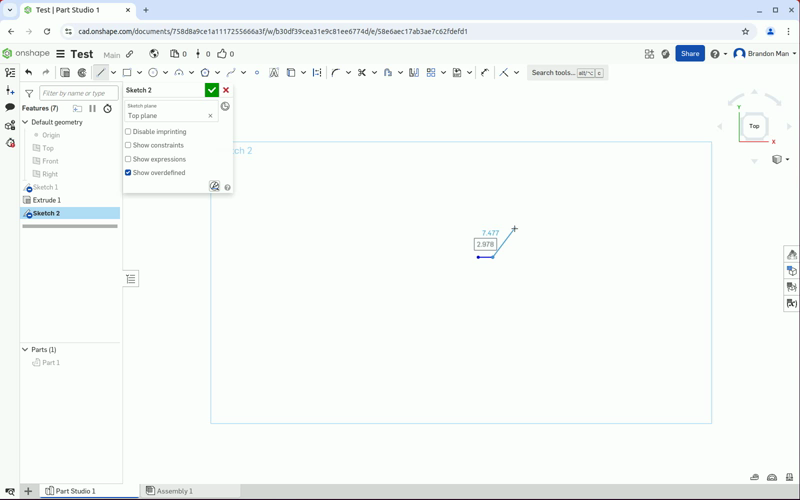
click(514, 228)
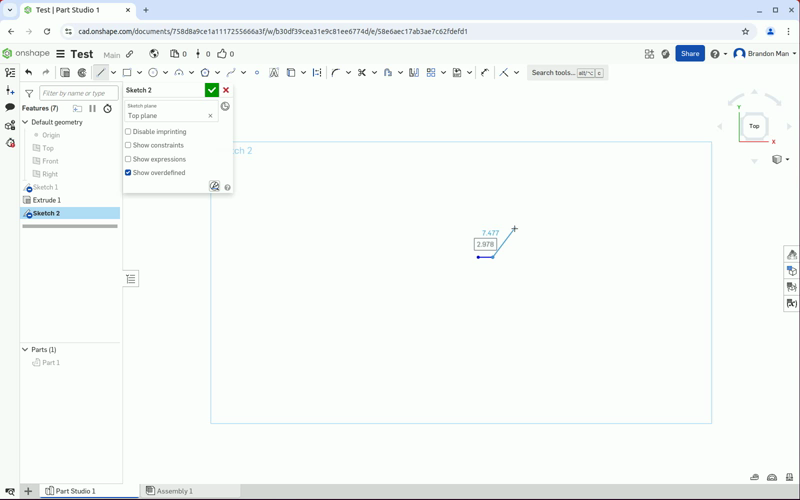
key_up(shift)
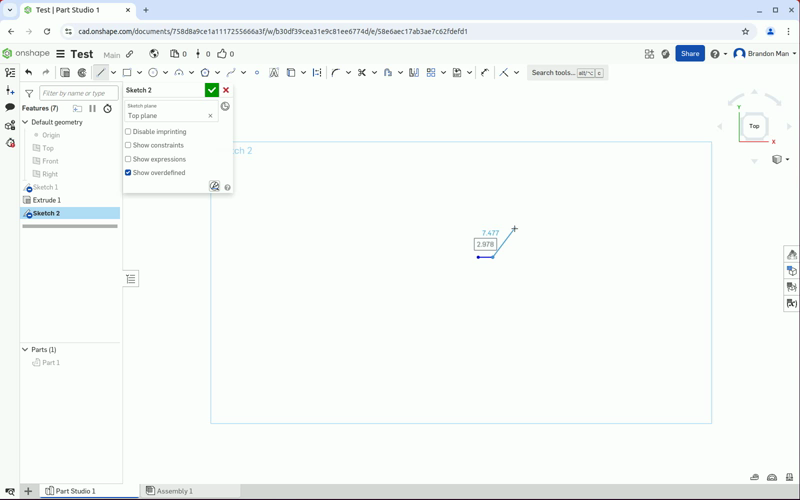
key_down(shift)
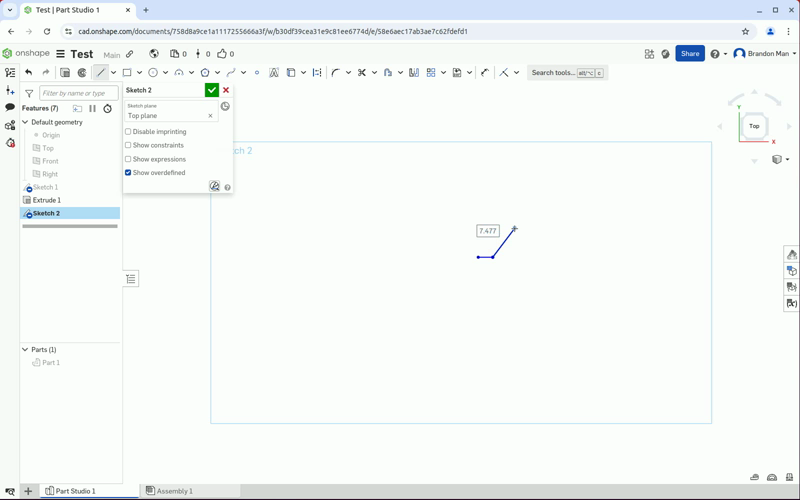
mouse_move(544, 228)
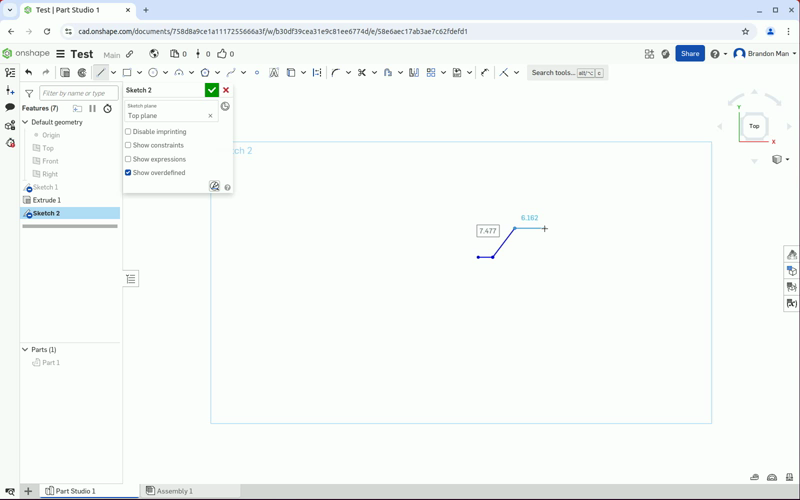
mouse_move(514, 199)
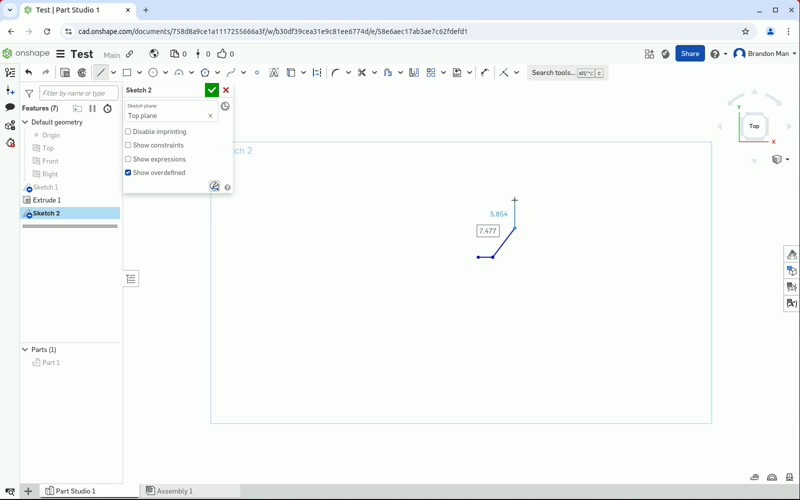
click(514, 199)
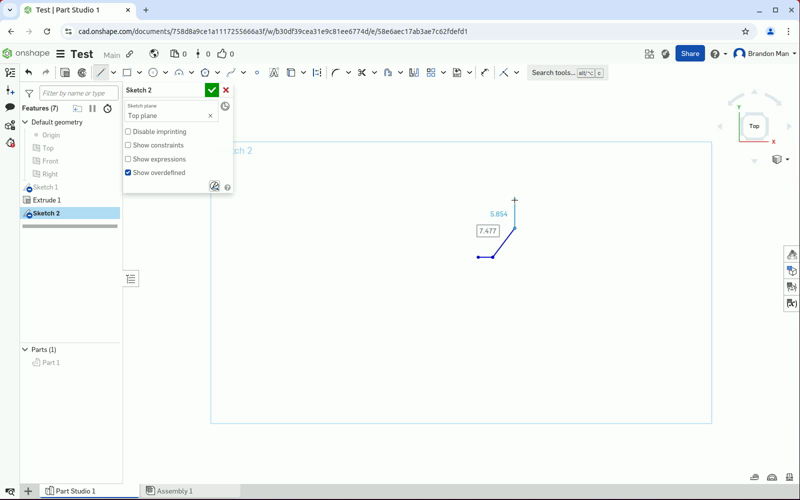
key_up(shift)
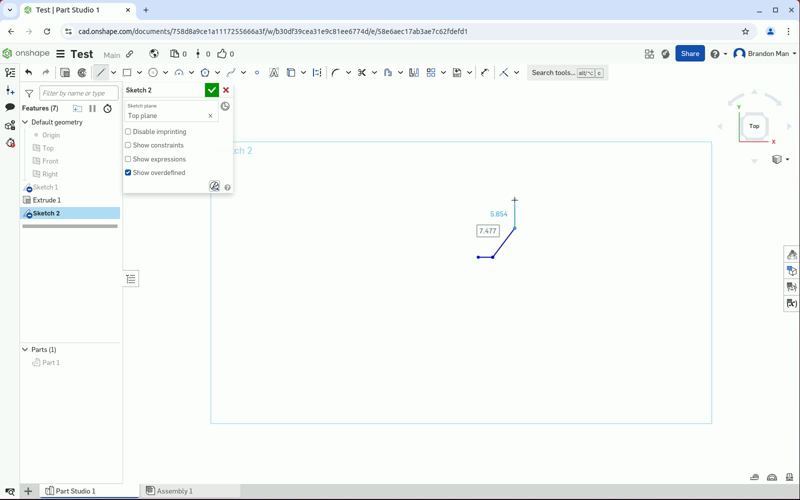
key(esc)
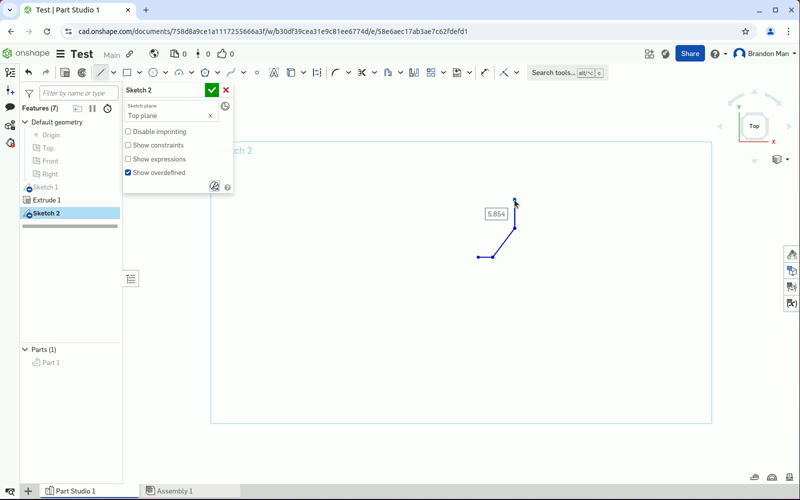
key(a)
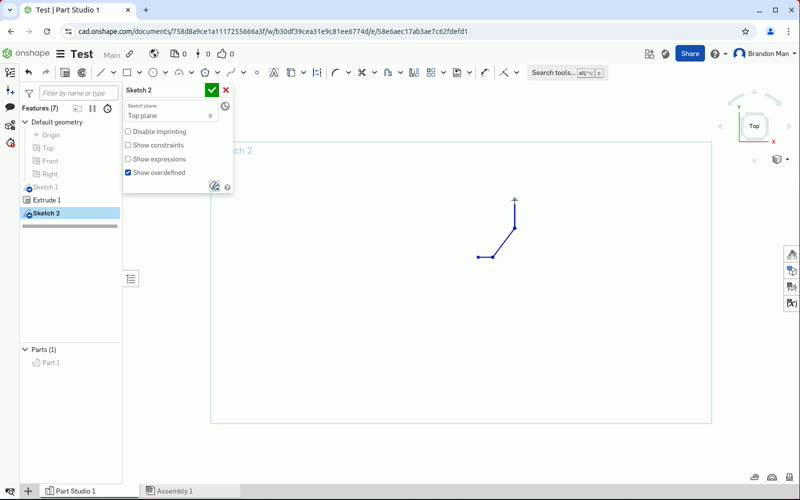
mouse_move(514, 199)
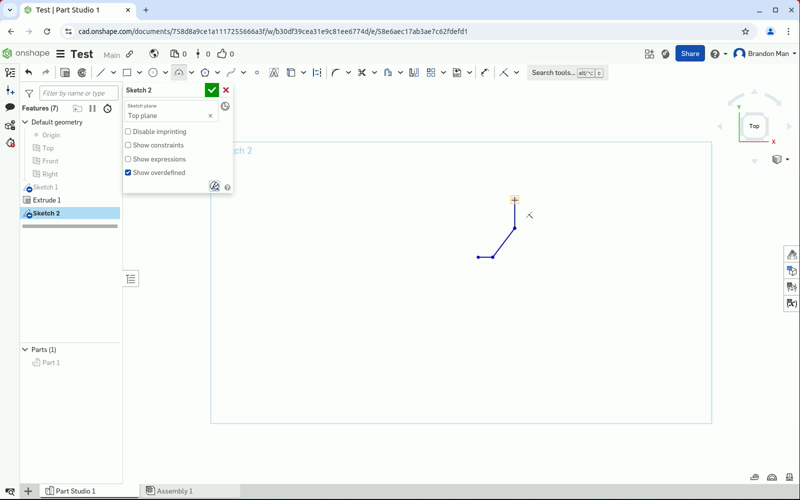
click(514, 199)
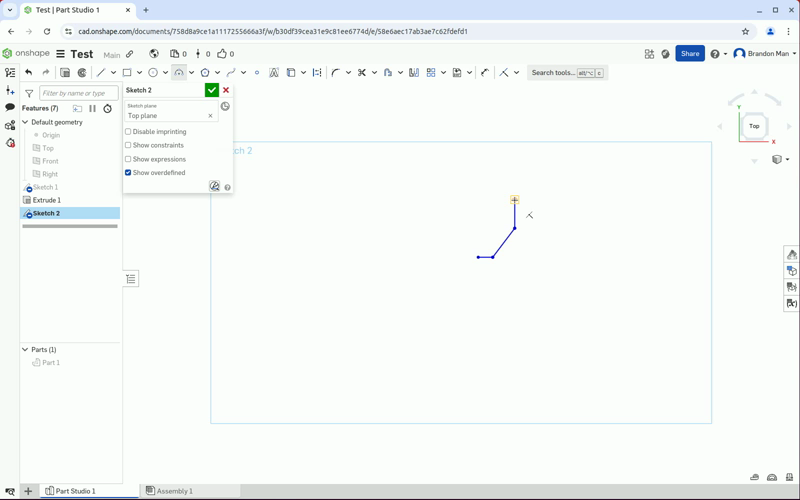
key_down(shift)
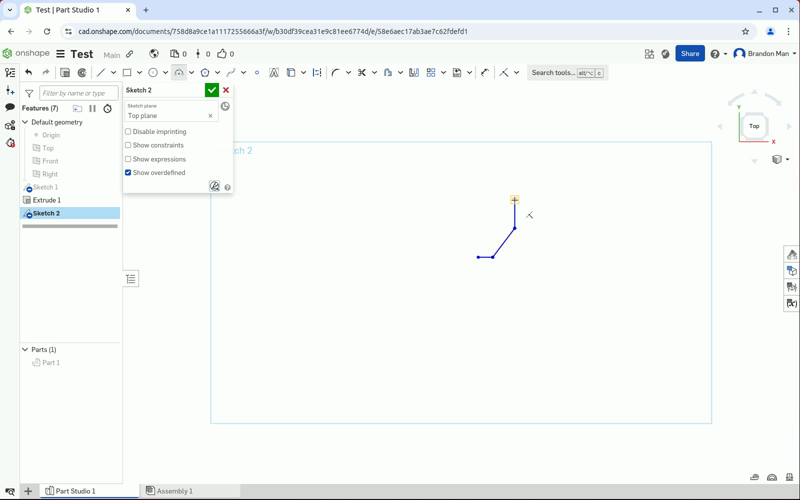
mouse_move(478, 185)
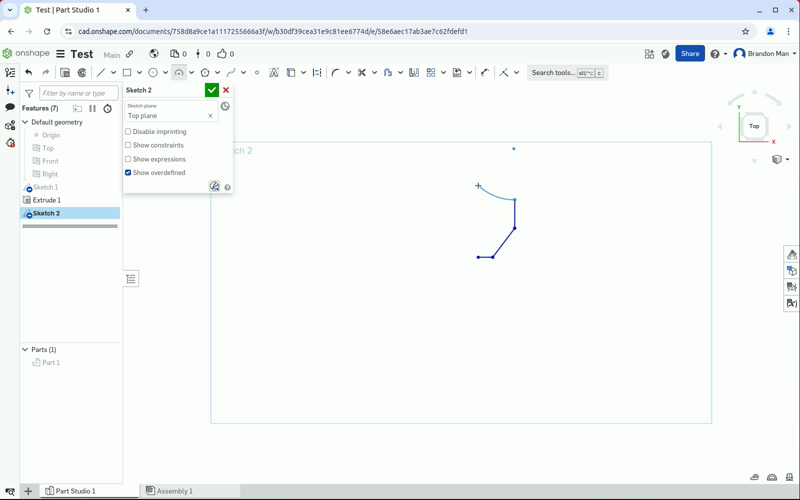
click(478, 185)
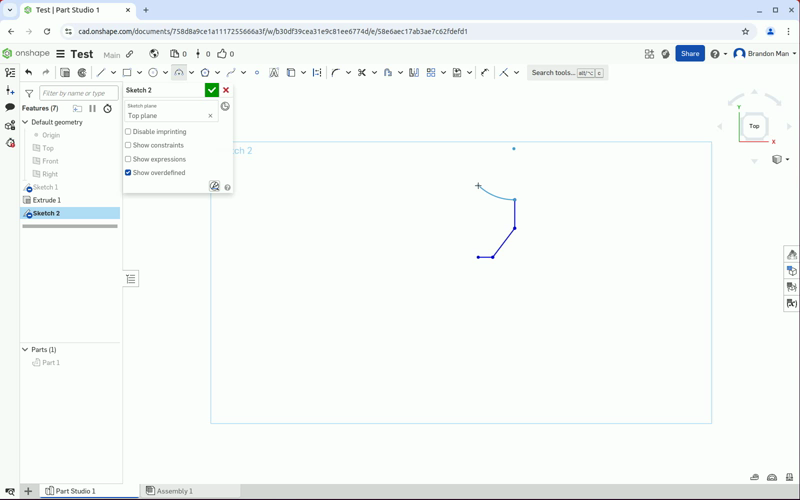
mouse_move(497, 190)
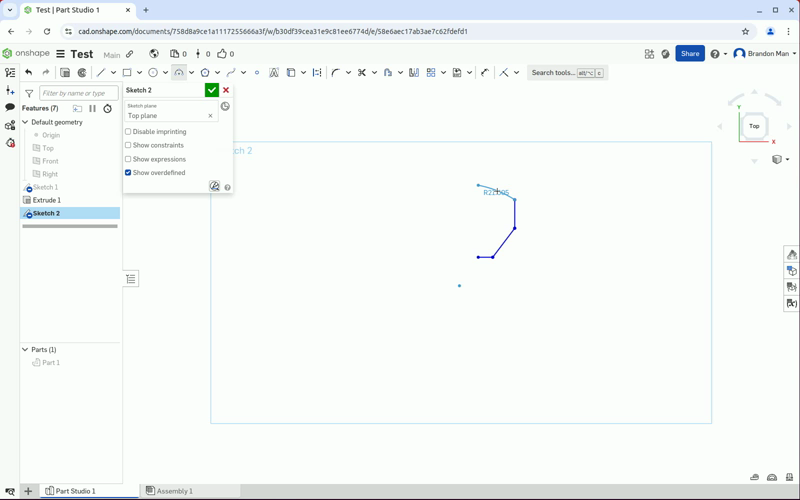
click(497, 190)
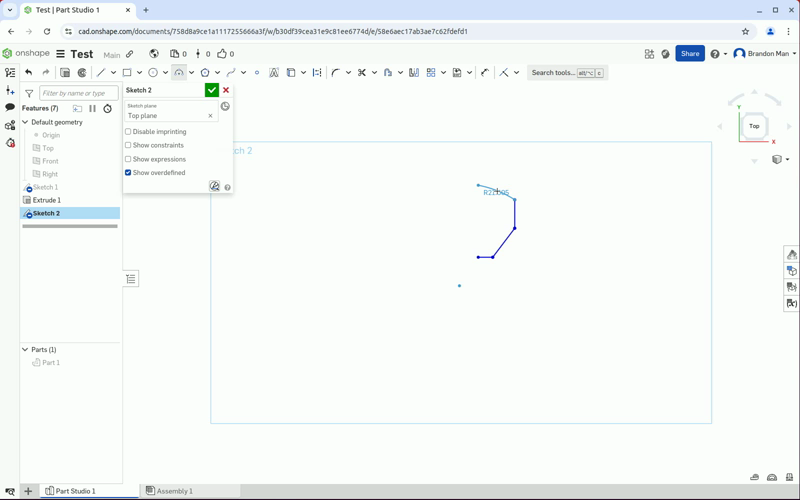
key_up(shift)
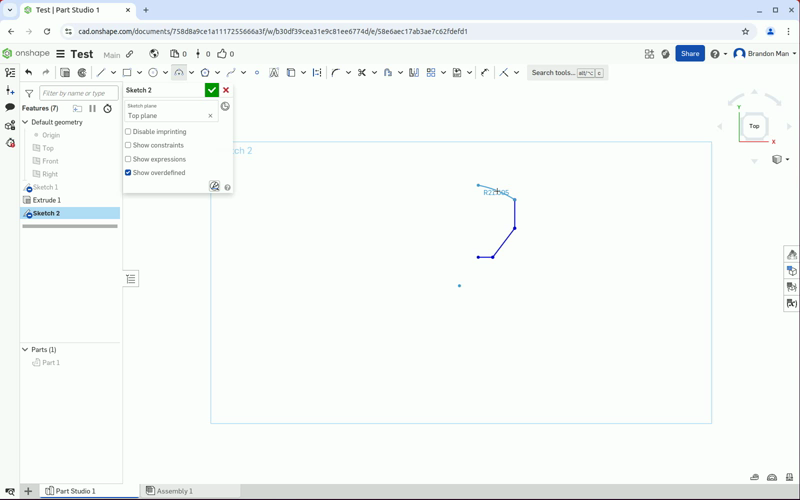
key(esc)
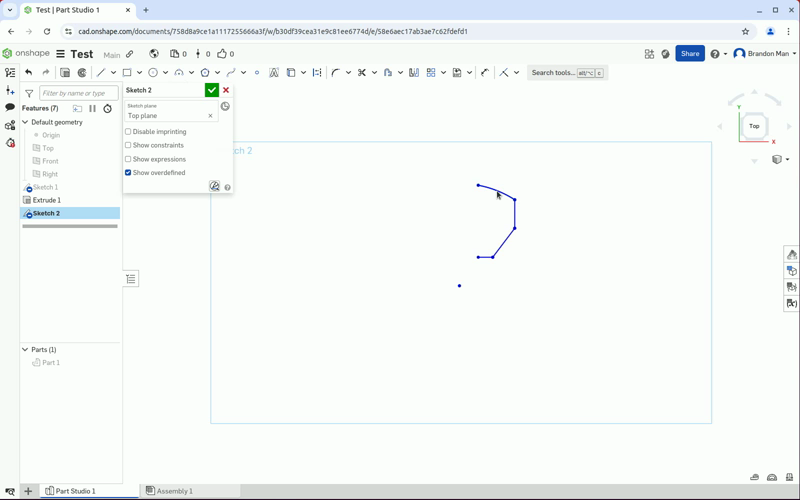
key(l)
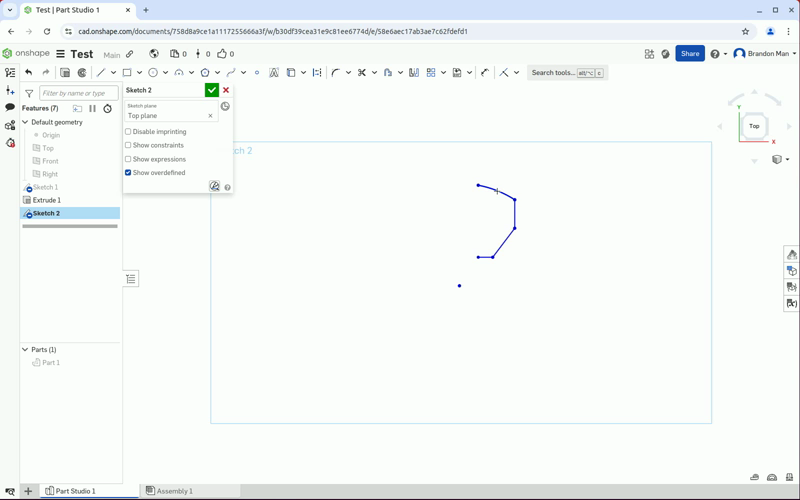
mouse_move(478, 185)
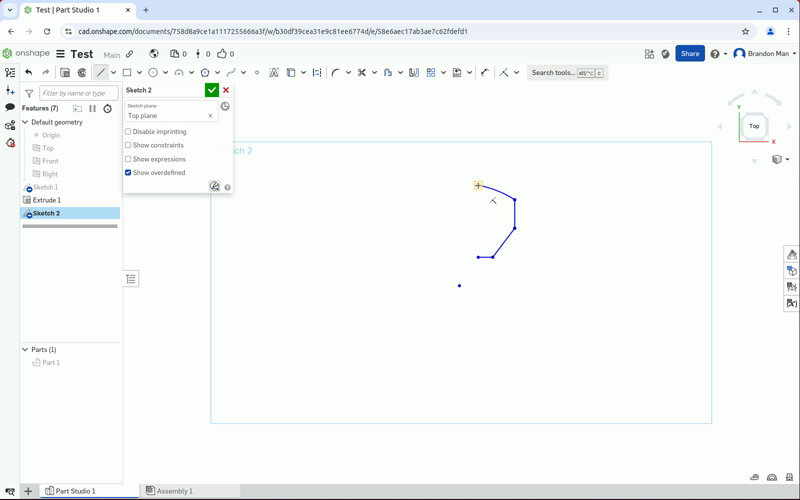
click(478, 185)
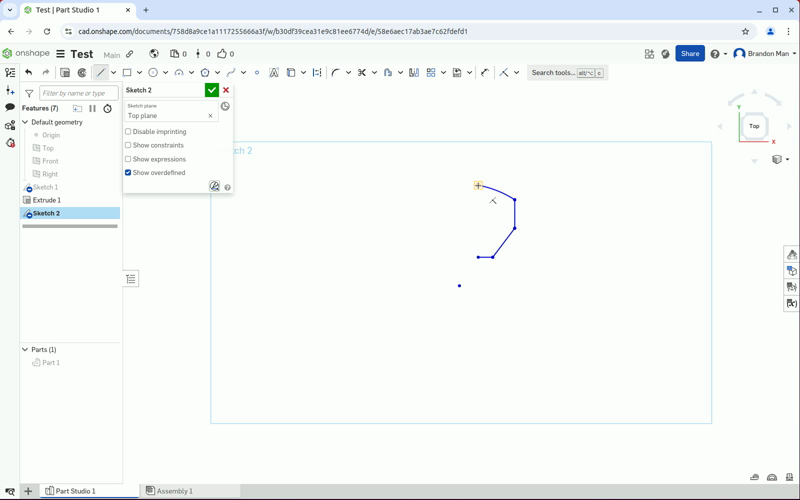
key_down(shift)
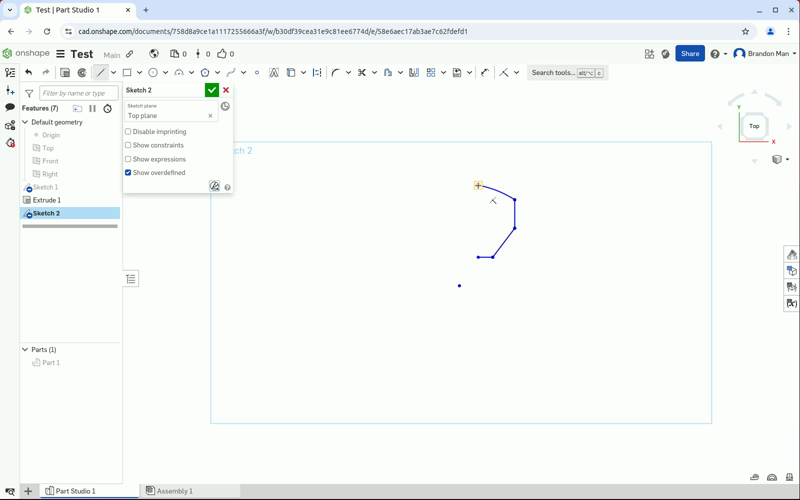
mouse_move(478, 257)
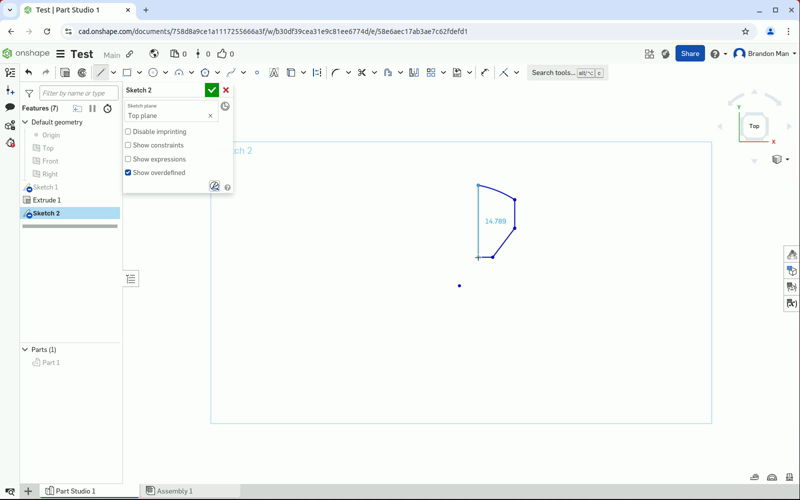
key_up(shift)
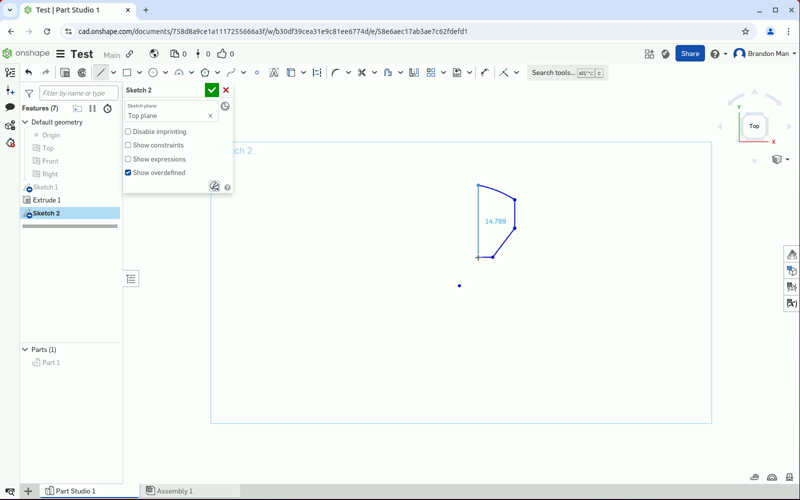
click(478, 257)
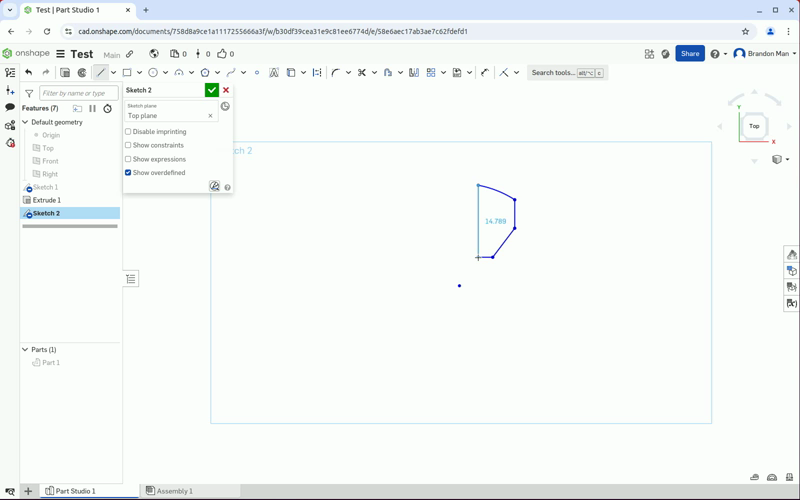
key(esc)
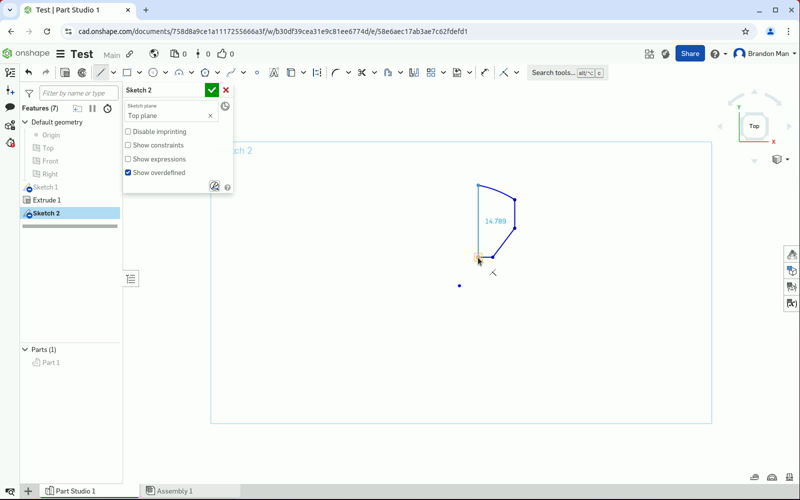
mouse_move(495, 236)
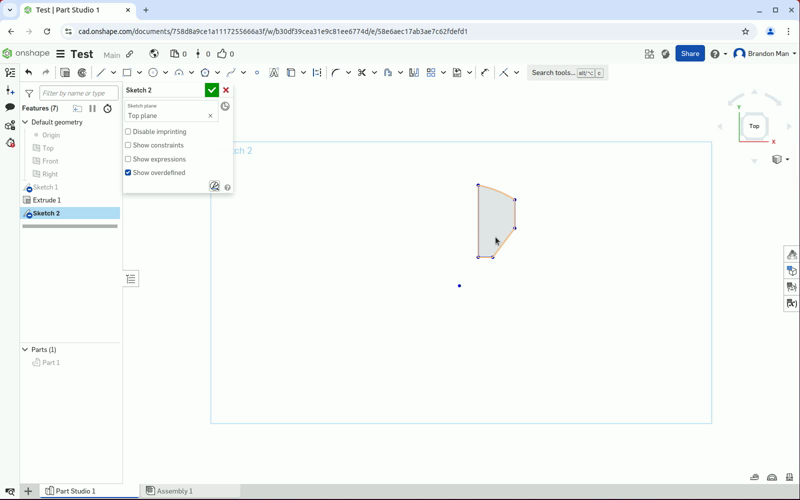
click(495, 236)
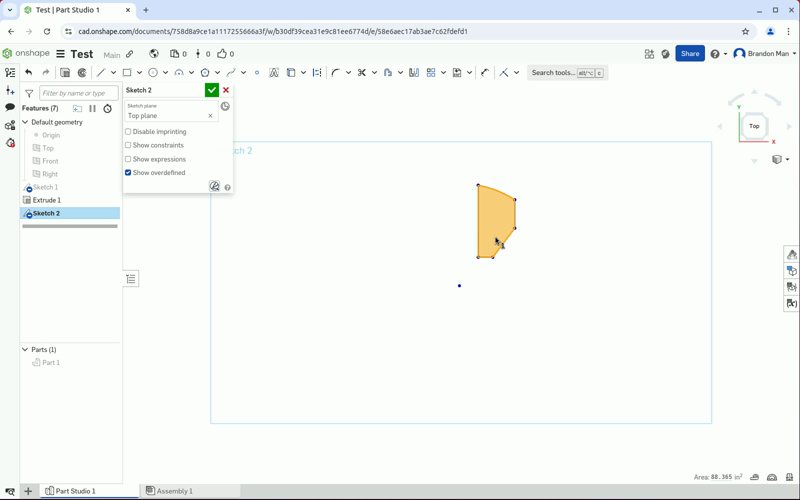
mouse_move(73, 352)
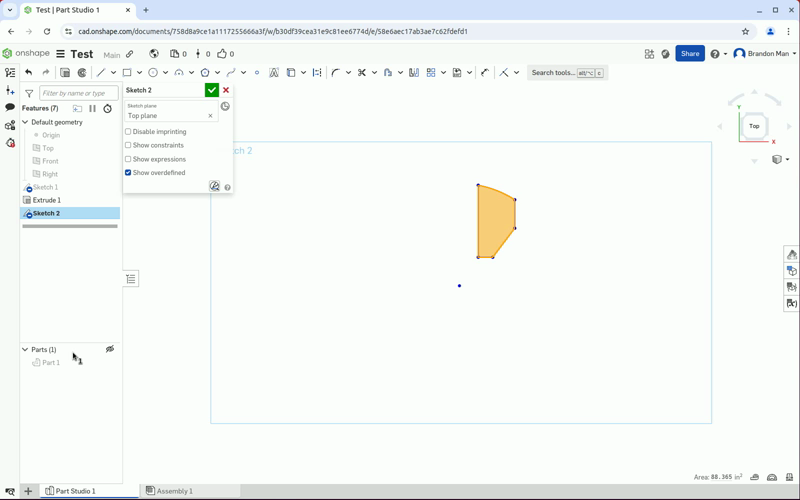
key(shift+y)
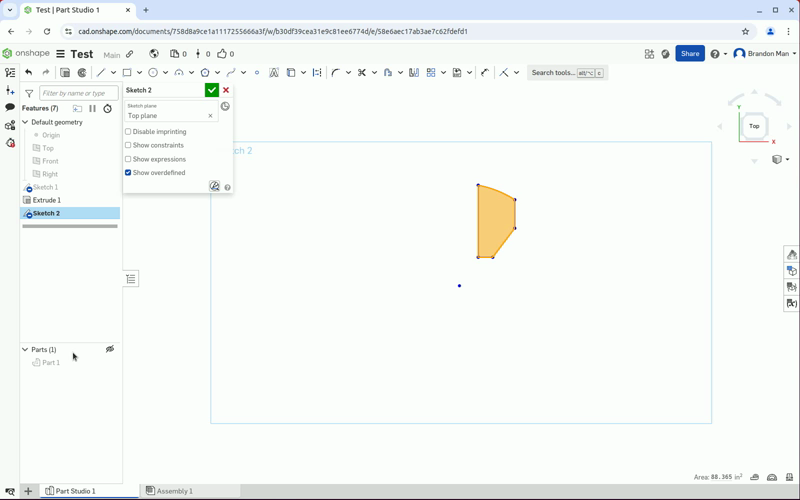
key(shift+e)
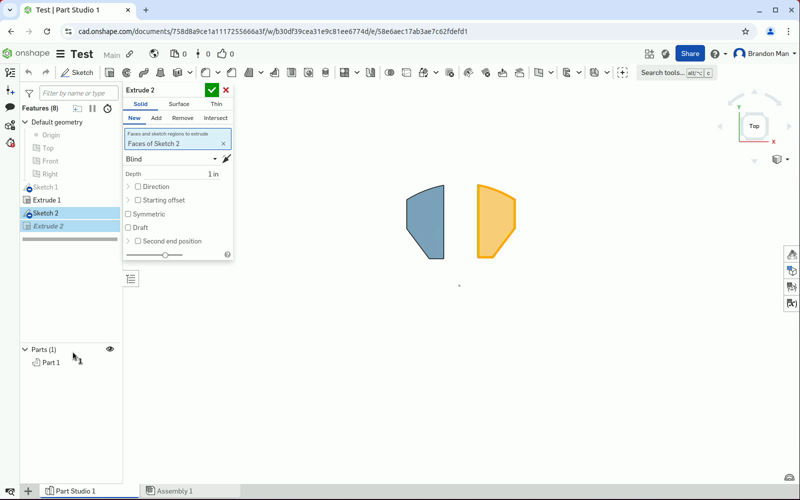
mouse_move(143, 106)
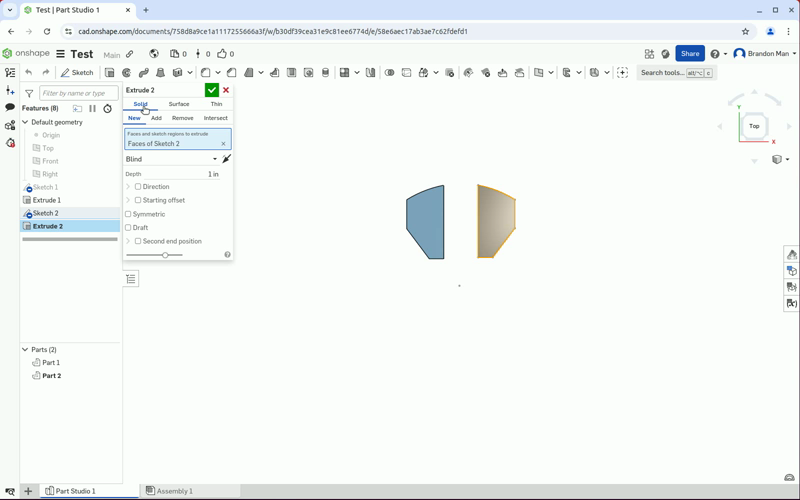
click(143, 106)
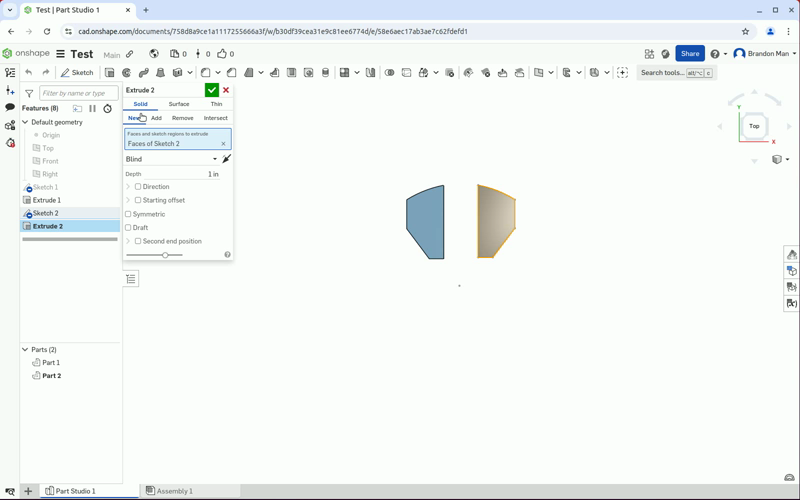
mouse_move(137, 120)
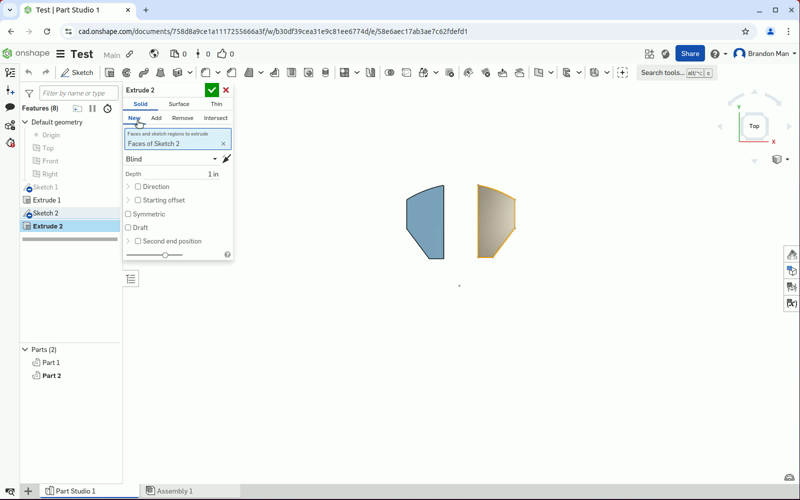
click(137, 120)
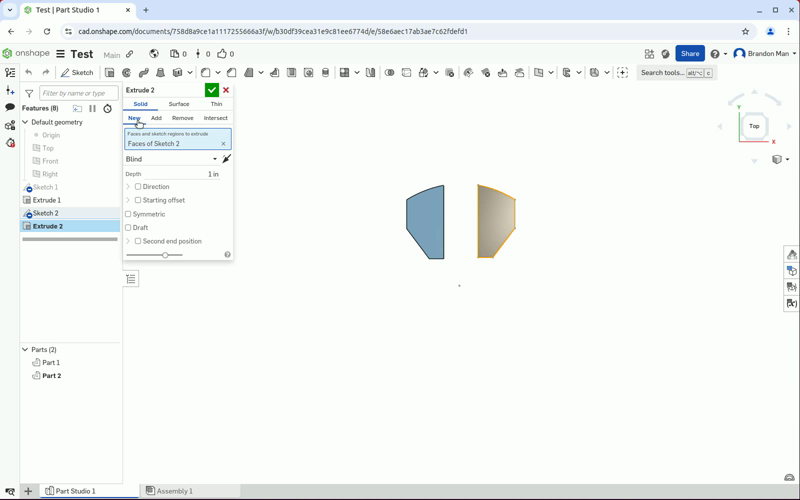
key(tab, 4)
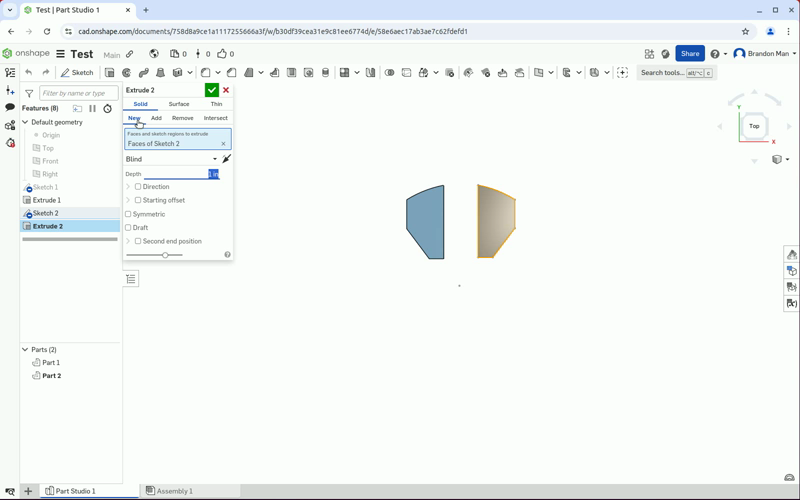
text(8.906)
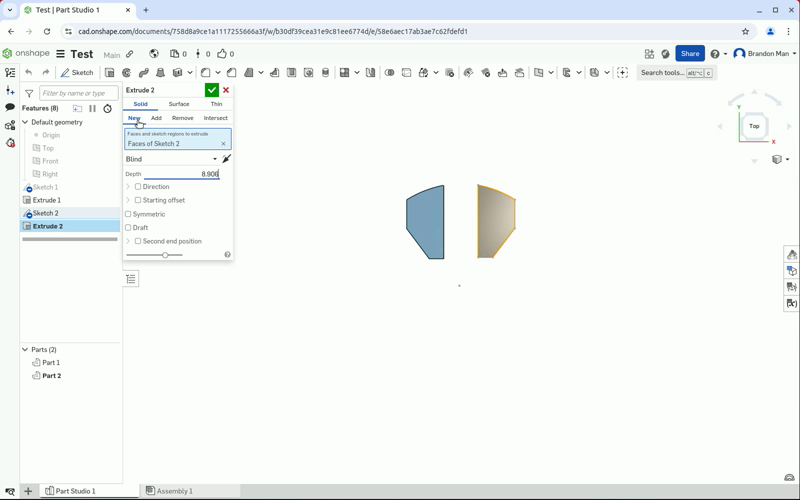
key(enter)
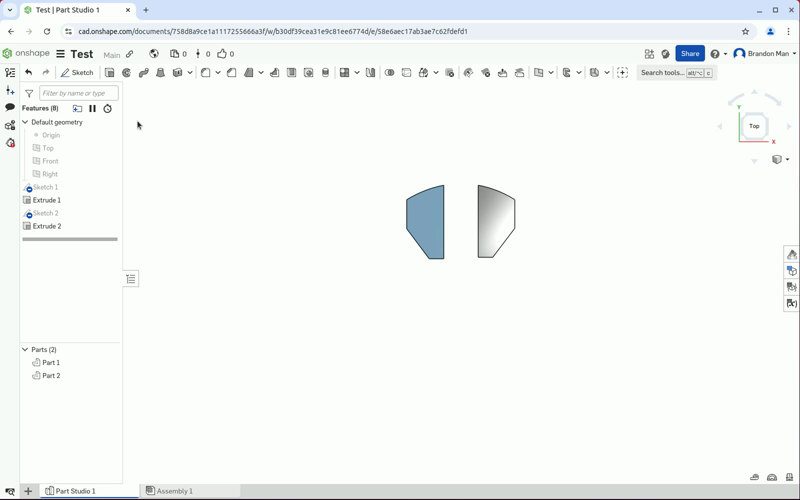
key(shift+h)
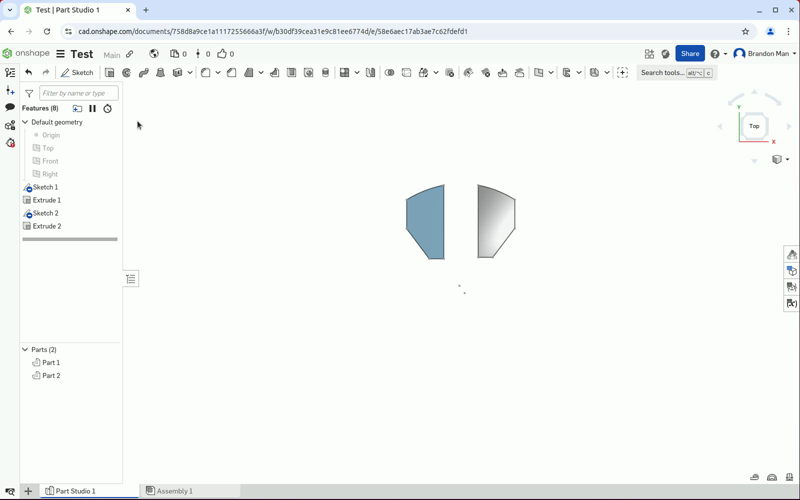
key(shift+h)
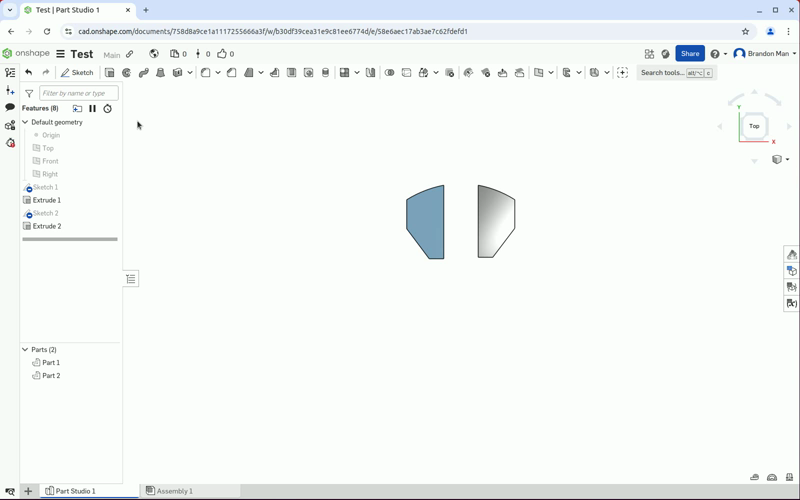
mouse_move(73, 189)
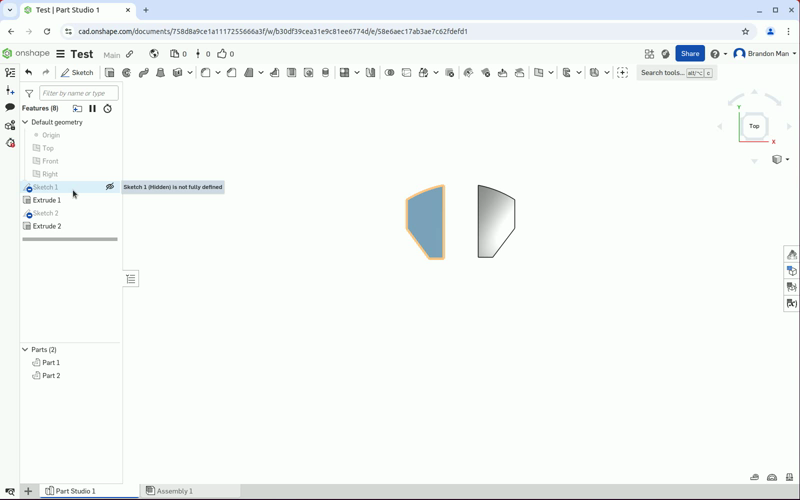
click(73, 189)
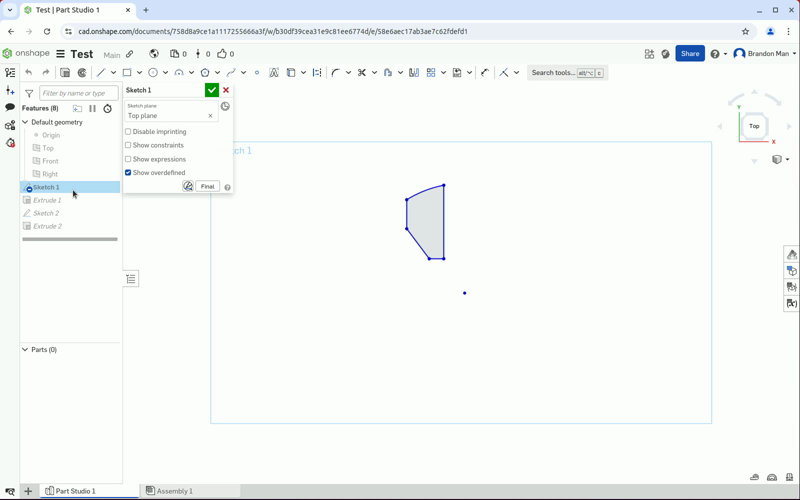
mouse_move(229, 92)
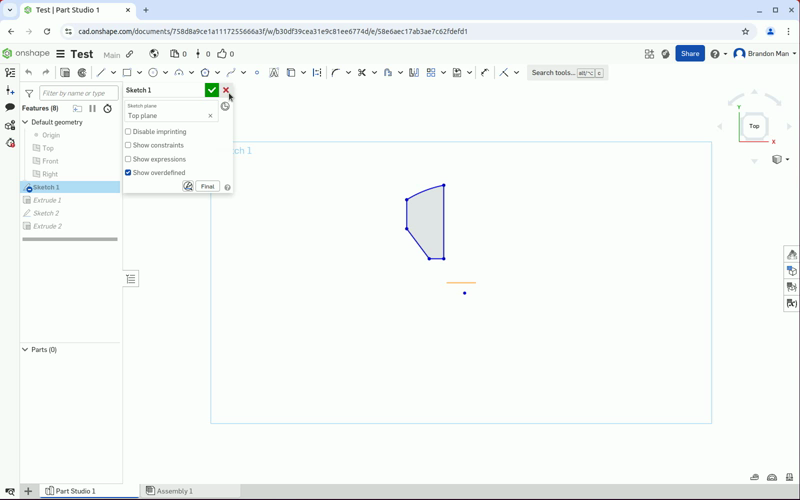
click(229, 92)
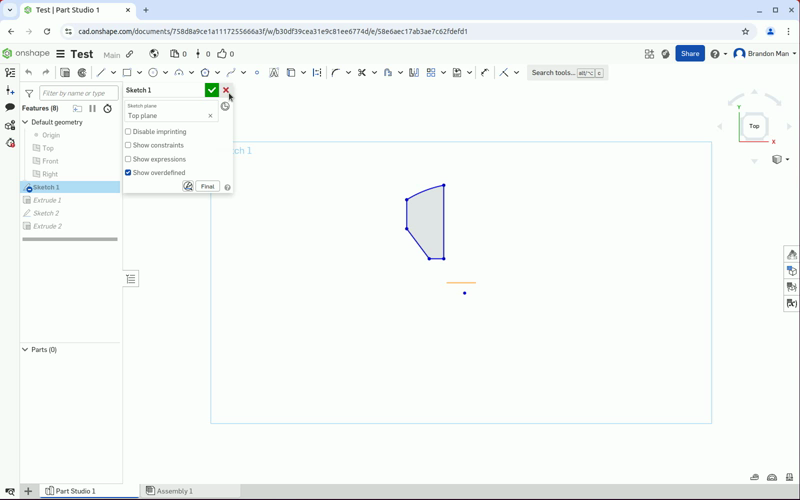
key(shift+s)
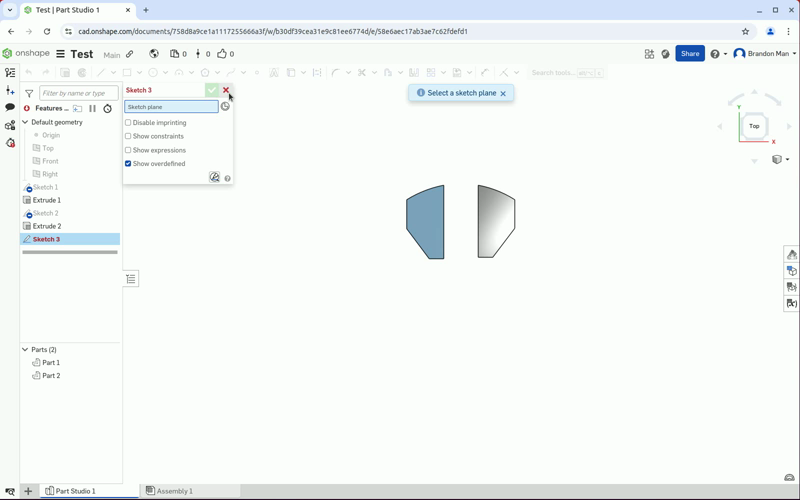
mouse_move(73, 150)
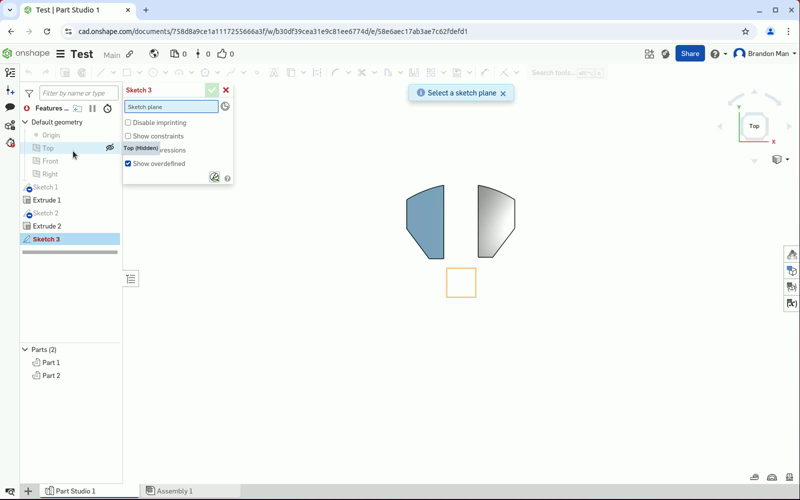
click(73, 150)
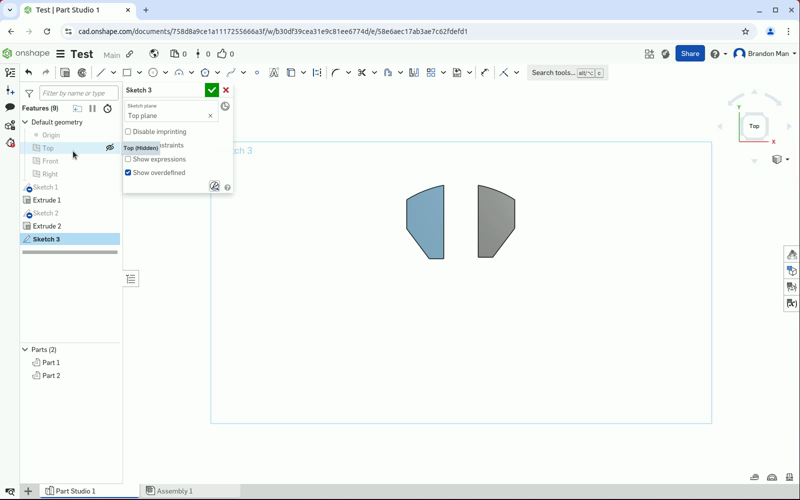
mouse_move(73, 352)
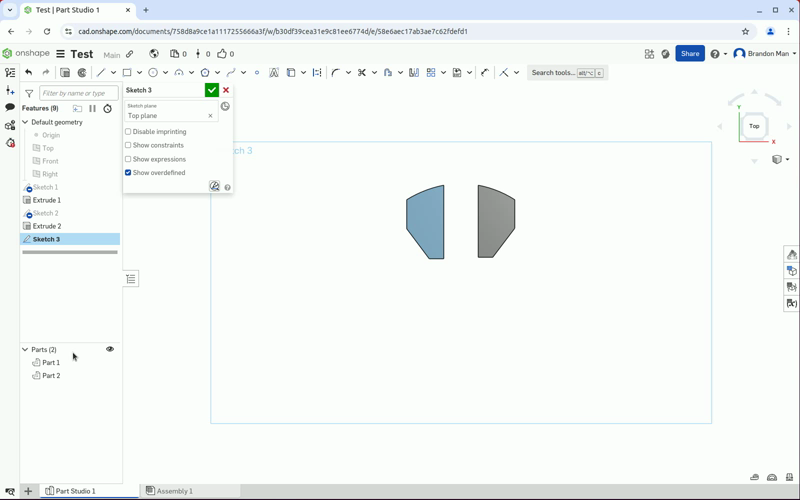
key(y)
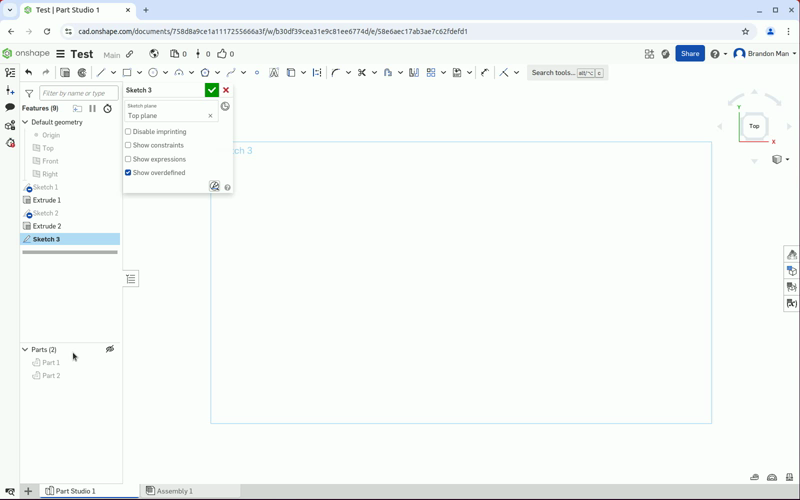
key(a)
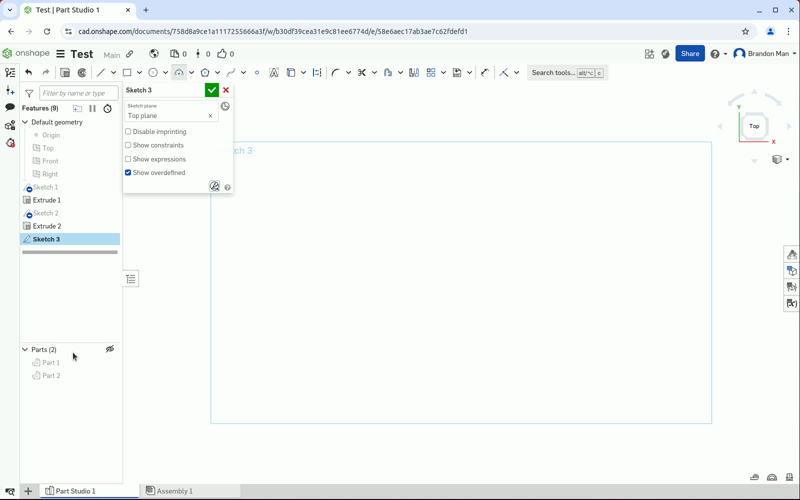
key_down(shift)
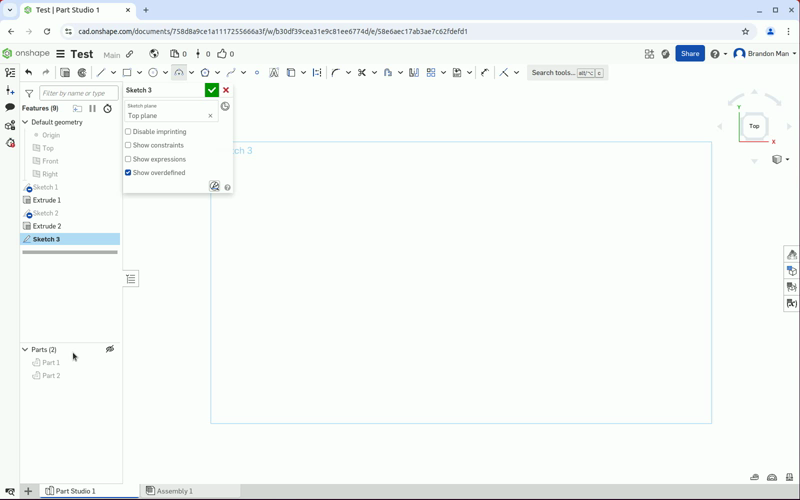
mouse_move(406, 200)
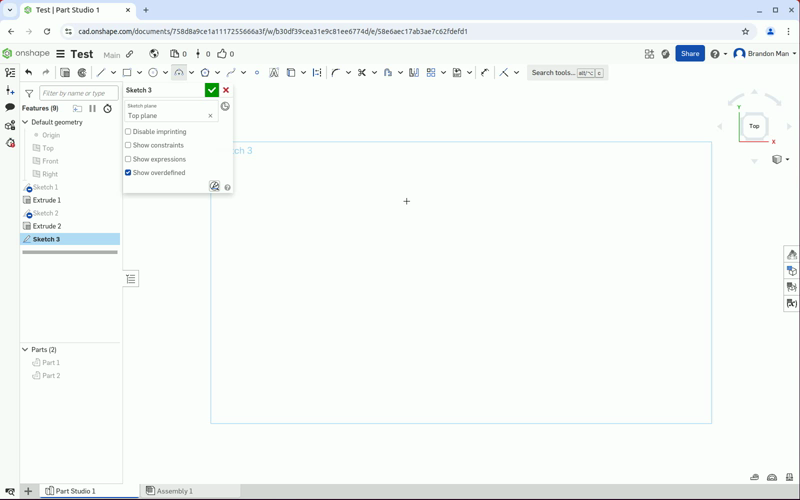
click(406, 200)
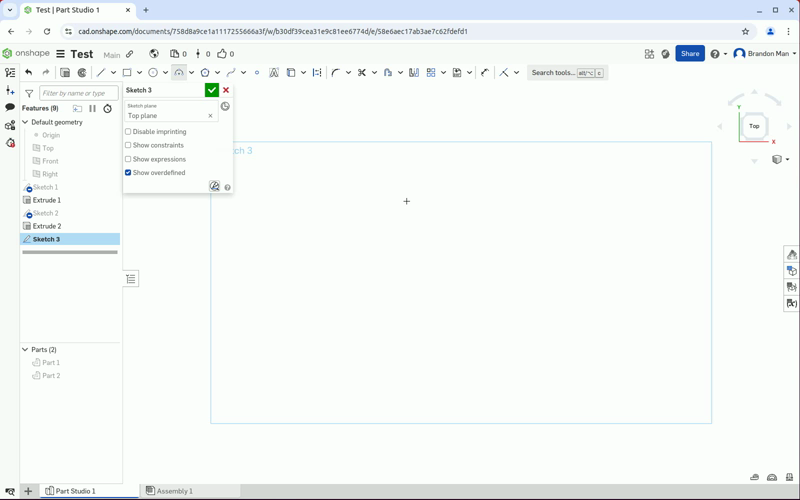
key_up(shift)
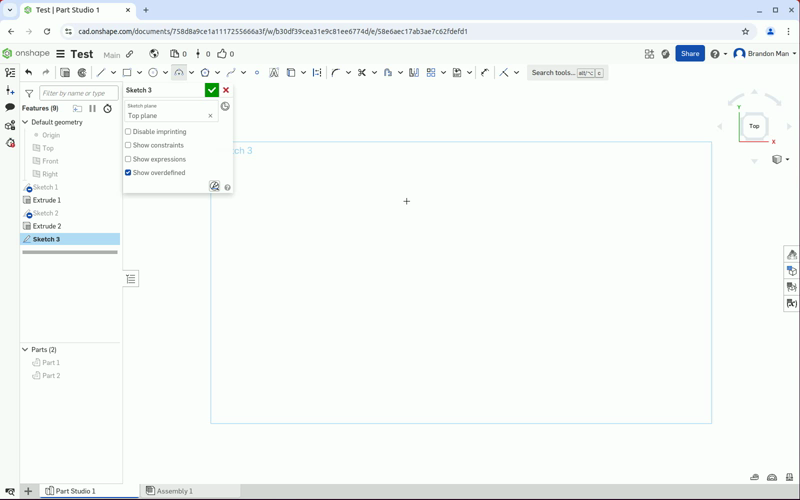
key_down(shift)
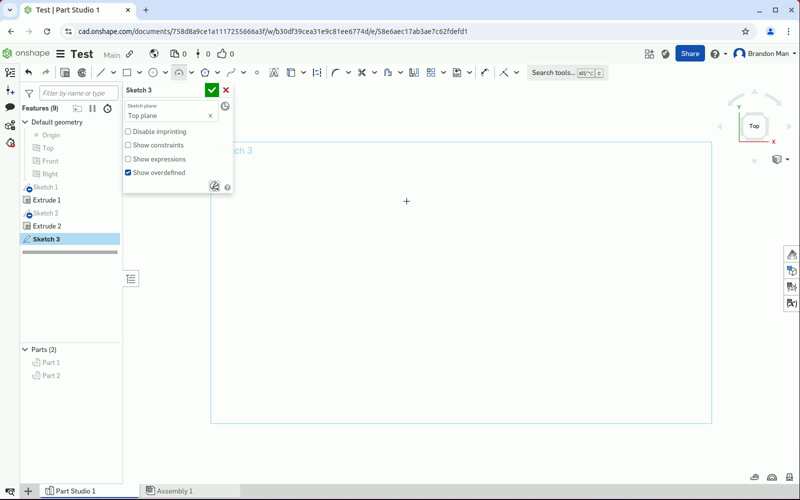
mouse_move(442, 186)
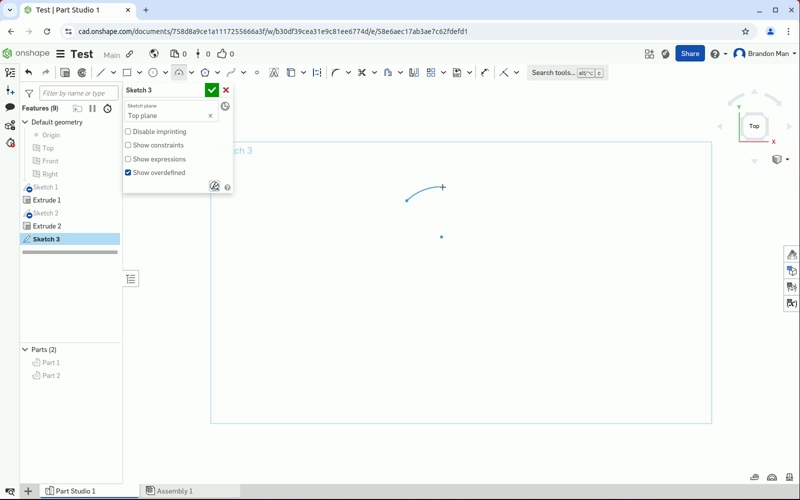
click(442, 186)
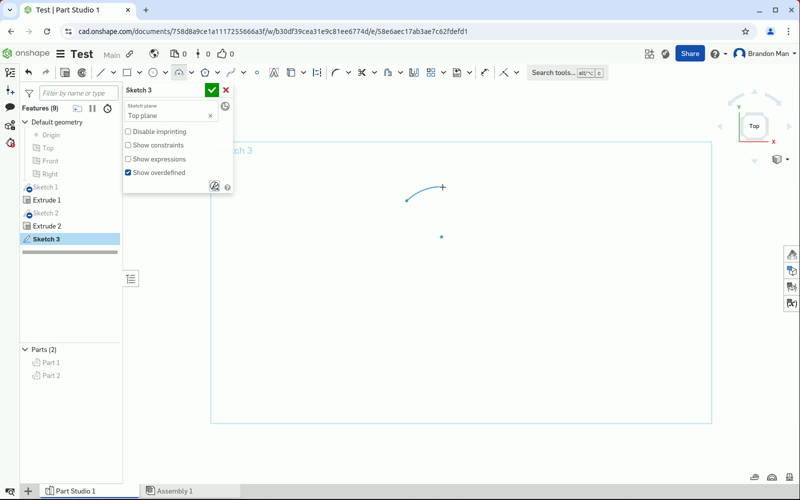
mouse_move(424, 192)
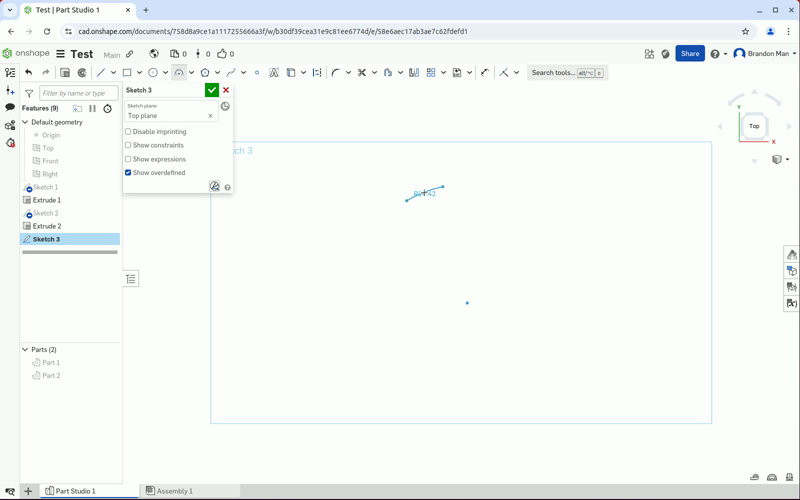
click(424, 192)
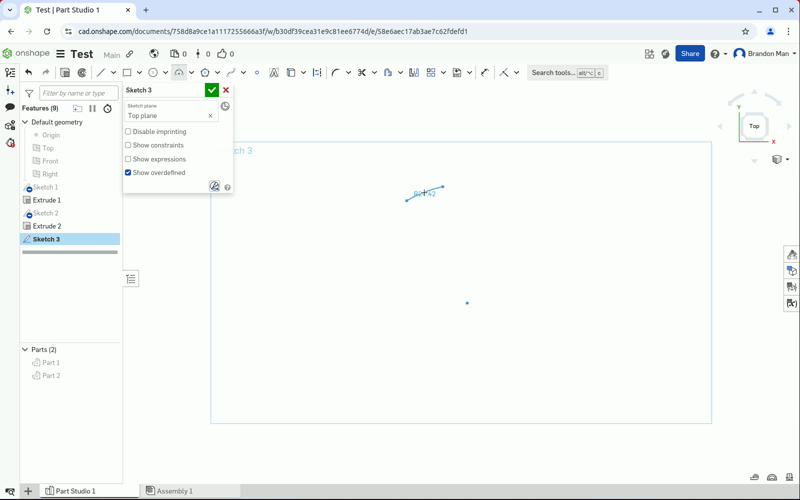
key_up(shift)
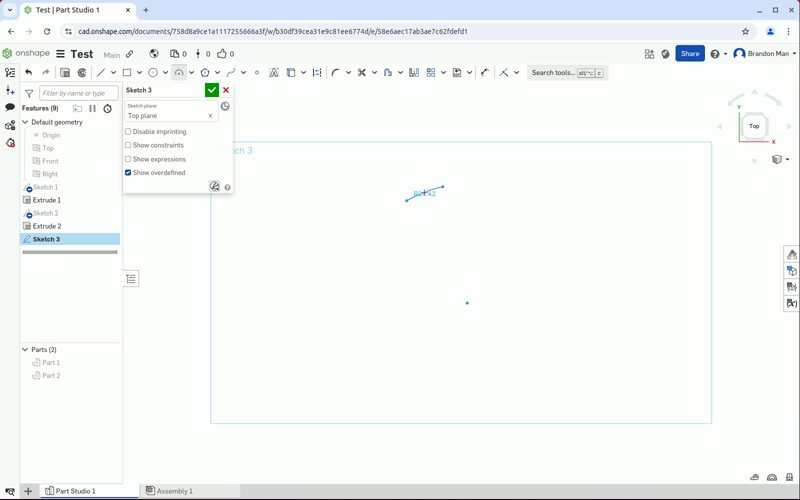
key(esc)
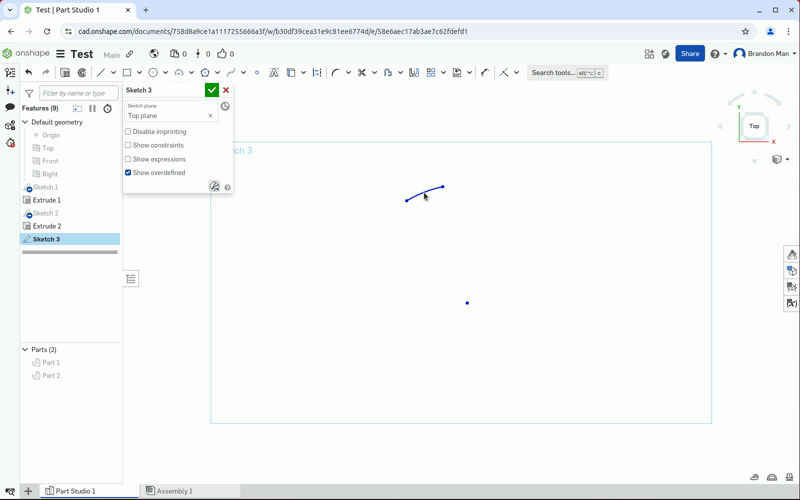
key(l)
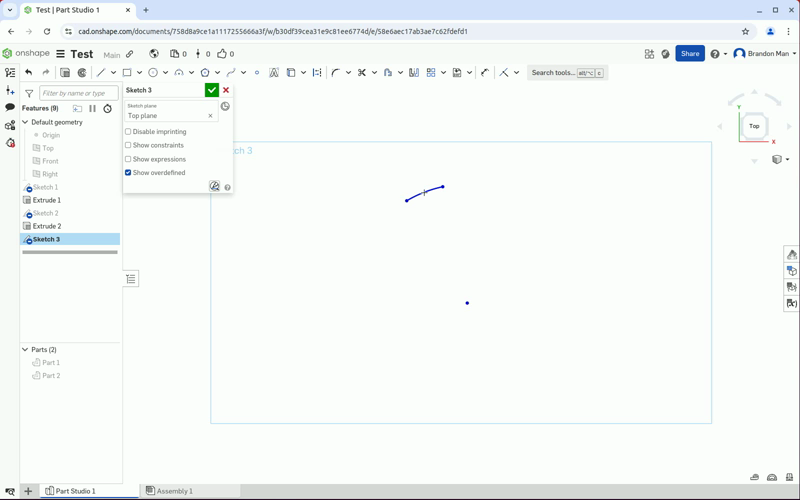
mouse_move(442, 186)
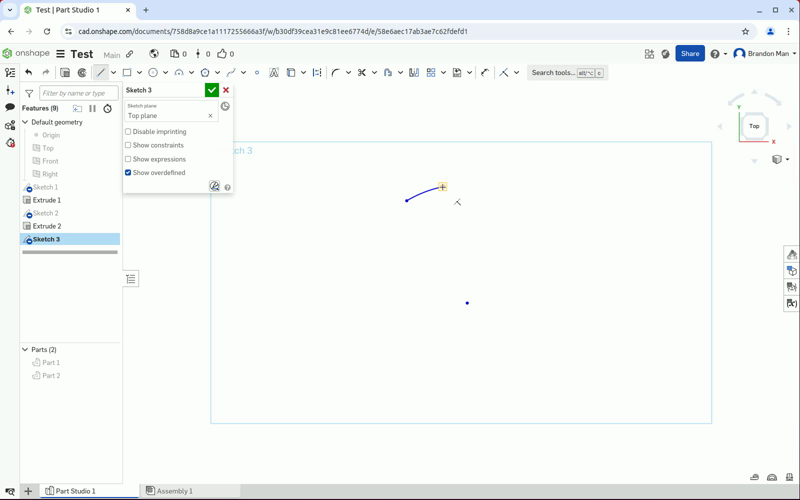
click(442, 186)
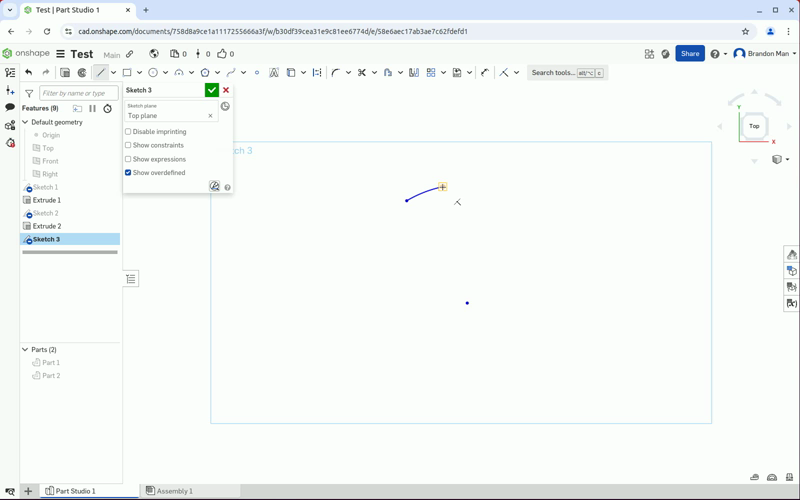
key_down(shift)
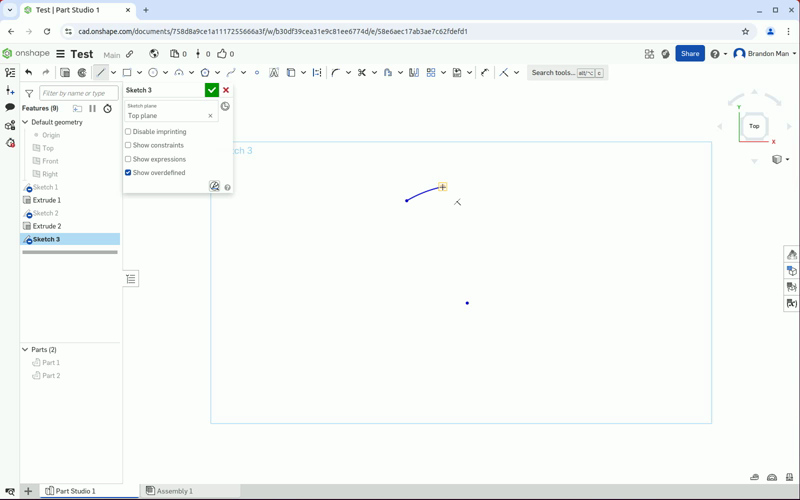
mouse_move(472, 186)
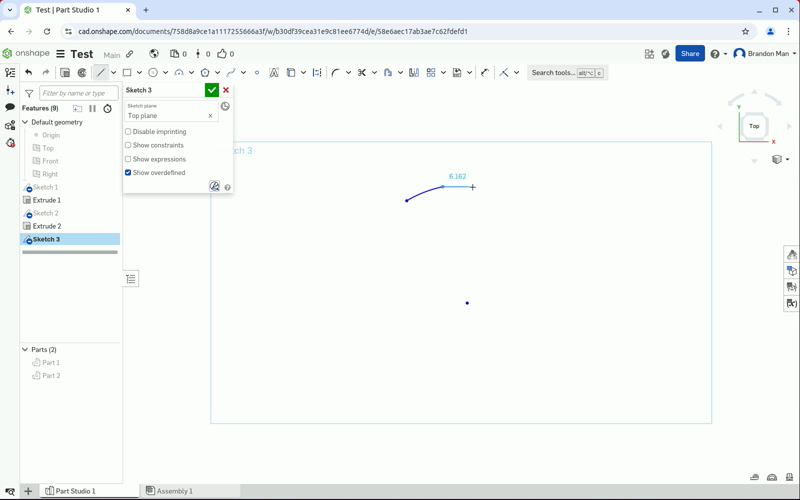
mouse_move(406, 186)
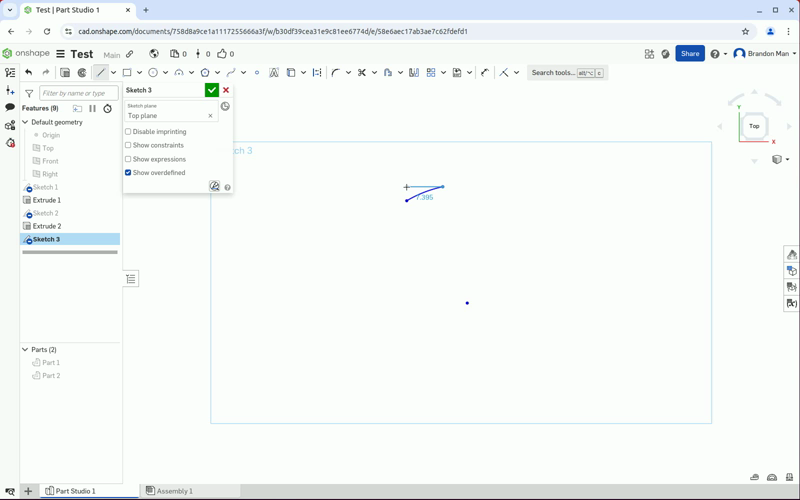
click(406, 186)
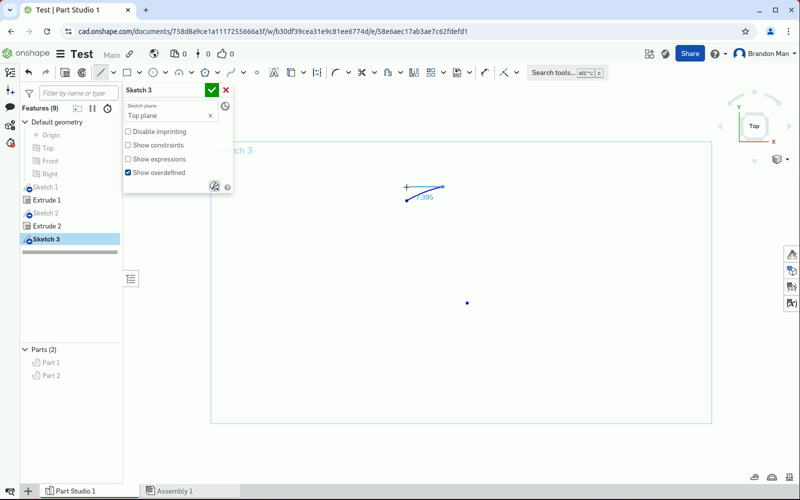
key_up(shift)
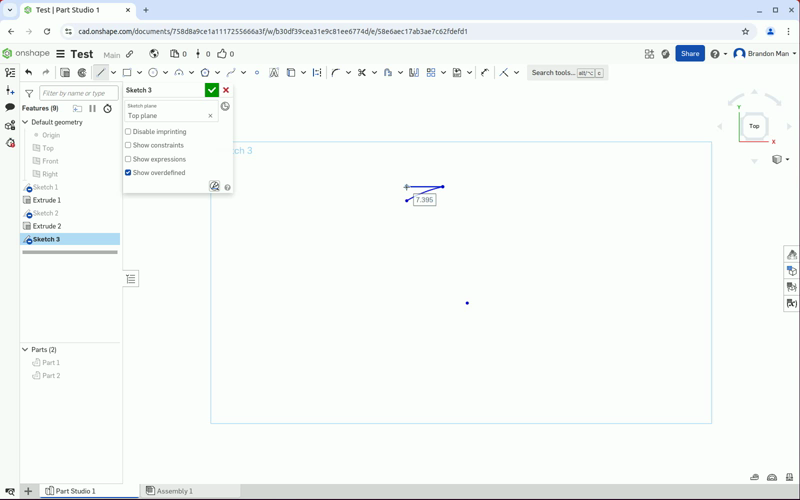
mouse_move(436, 186)
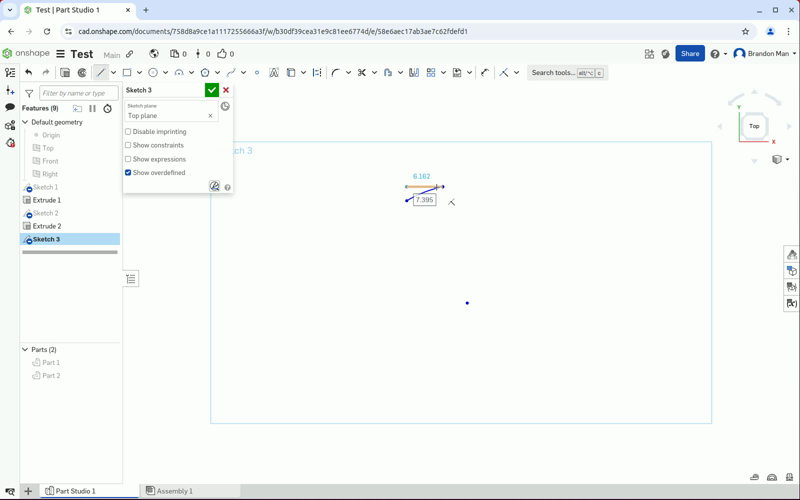
key_down(shift)
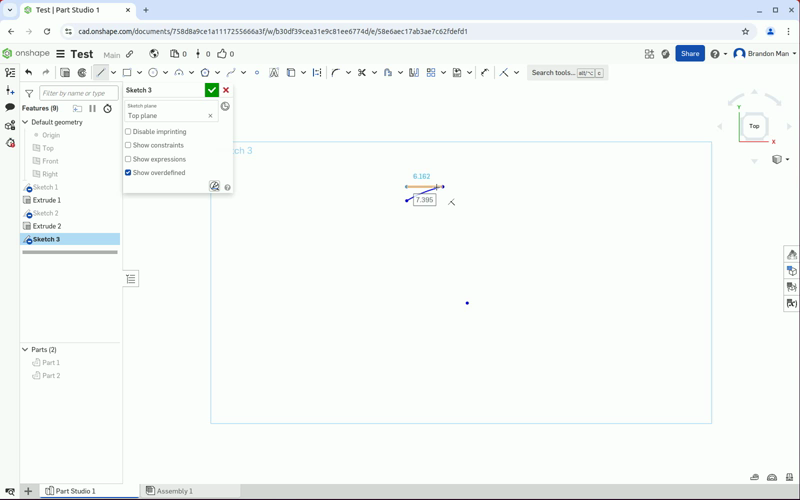
mouse_move(406, 200)
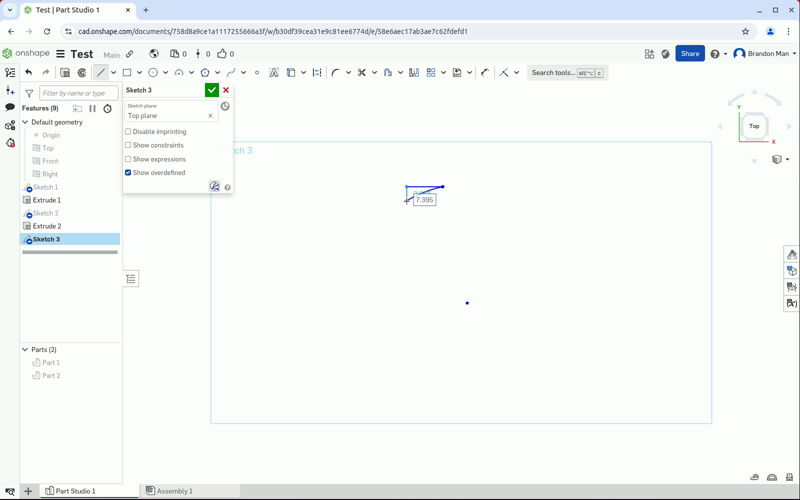
key_up(shift)
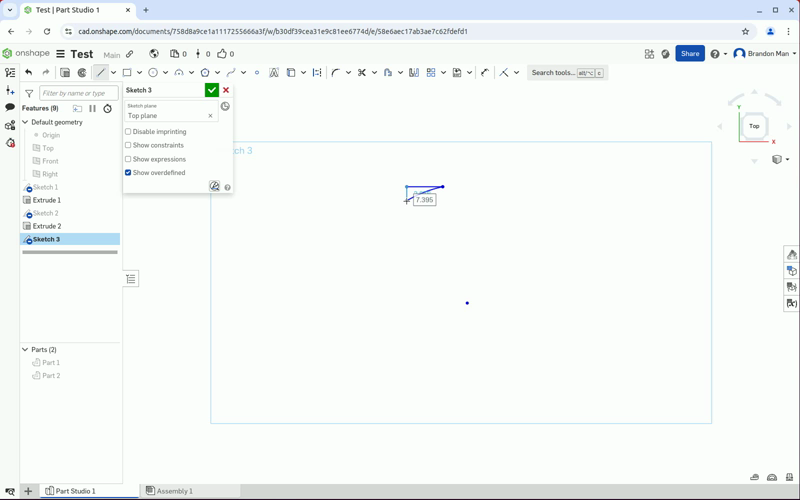
click(406, 200)
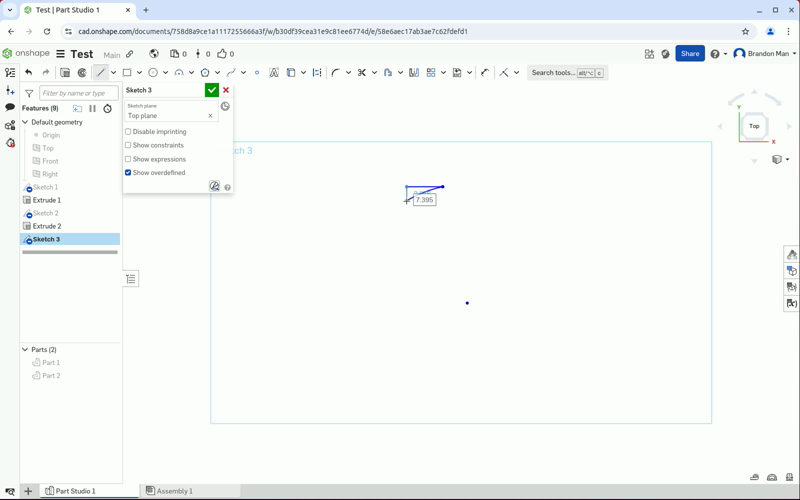
key(esc)
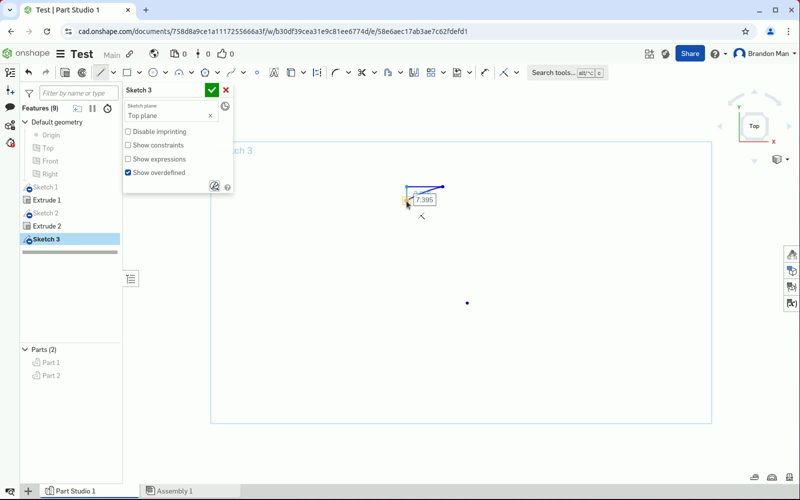
mouse_move(419, 190)
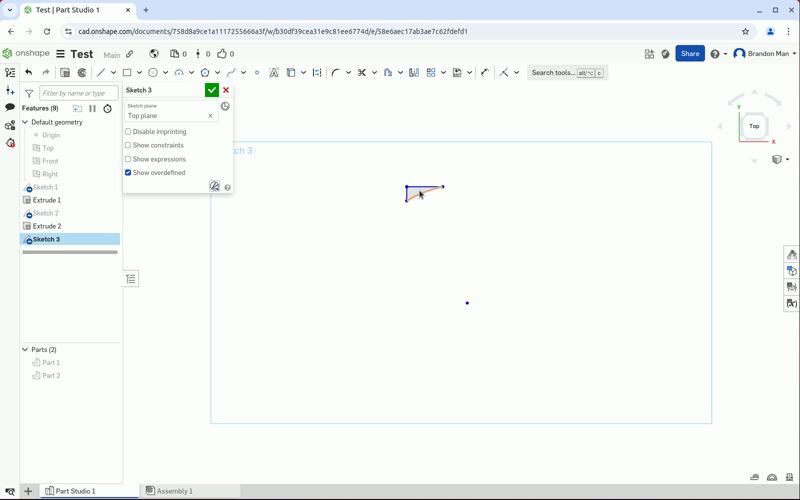
scroll(6)
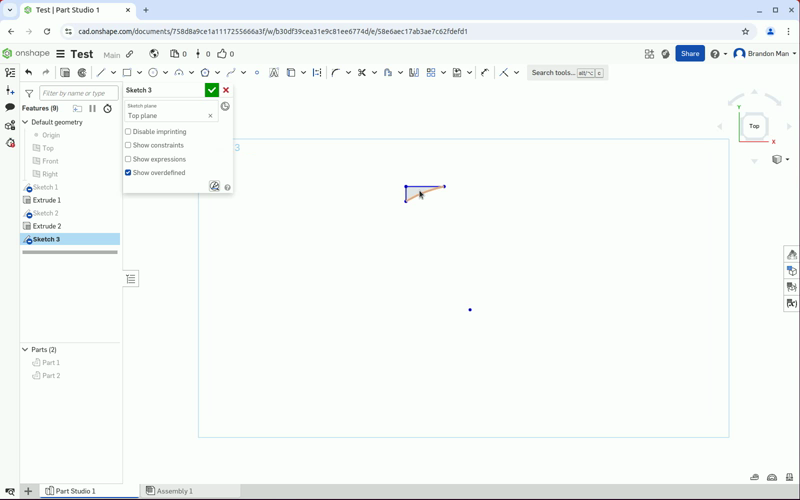
scroll(6)
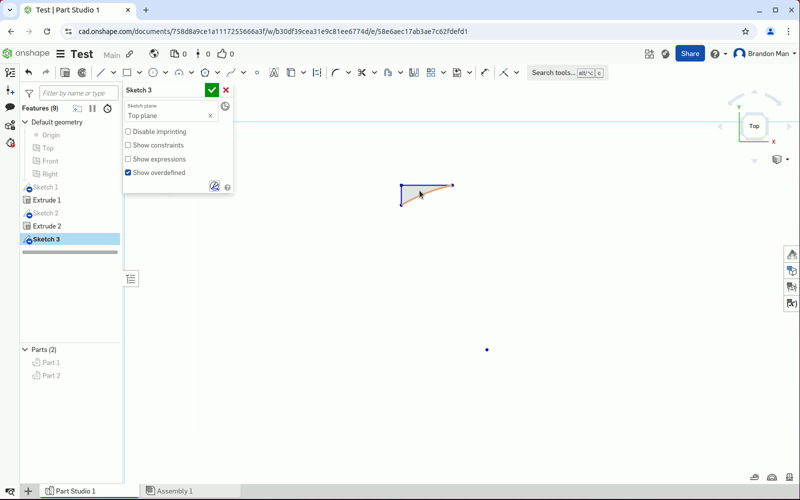
scroll(6)
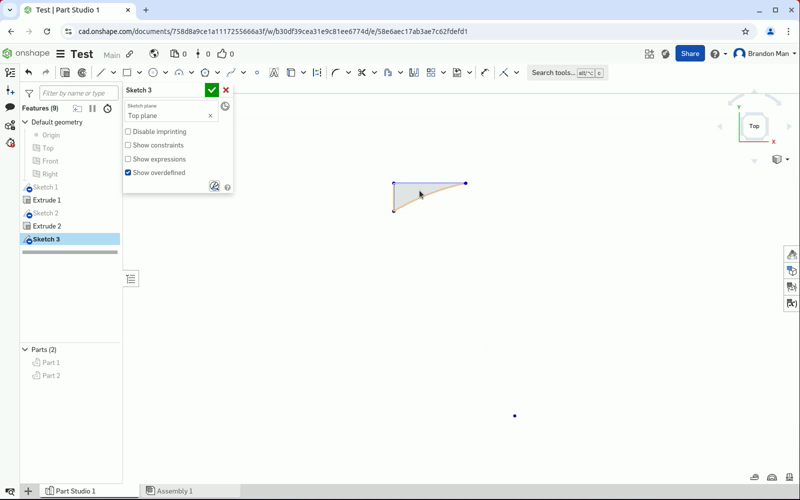
scroll(6)
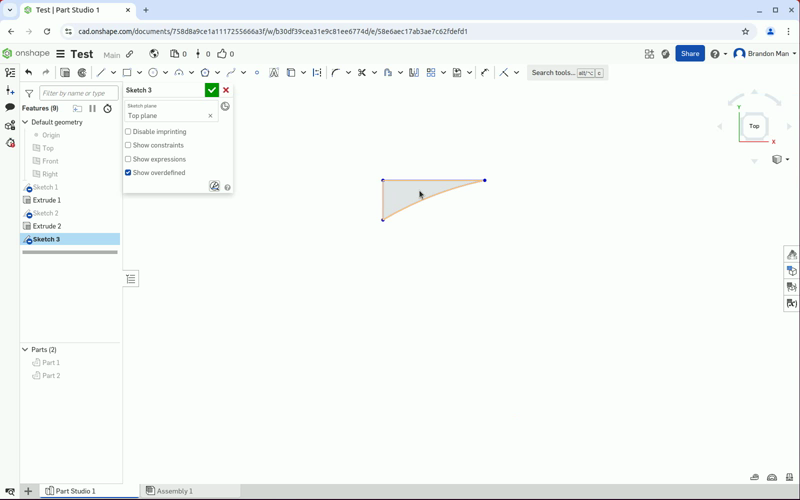
scroll(6)
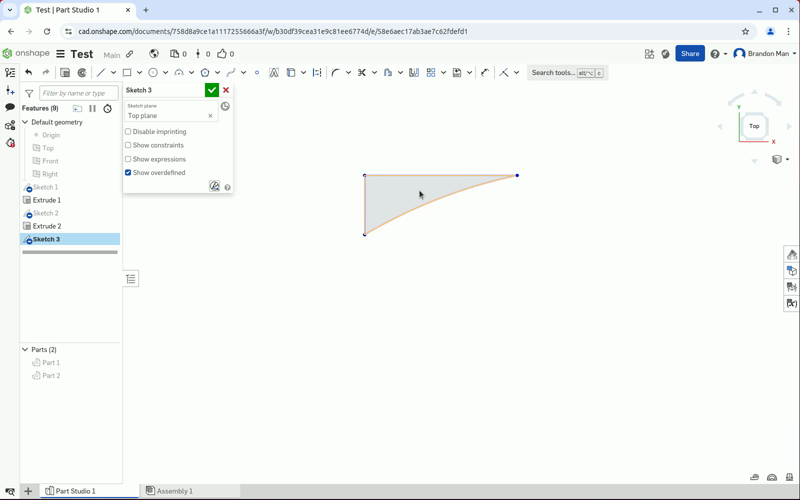
scroll(6)
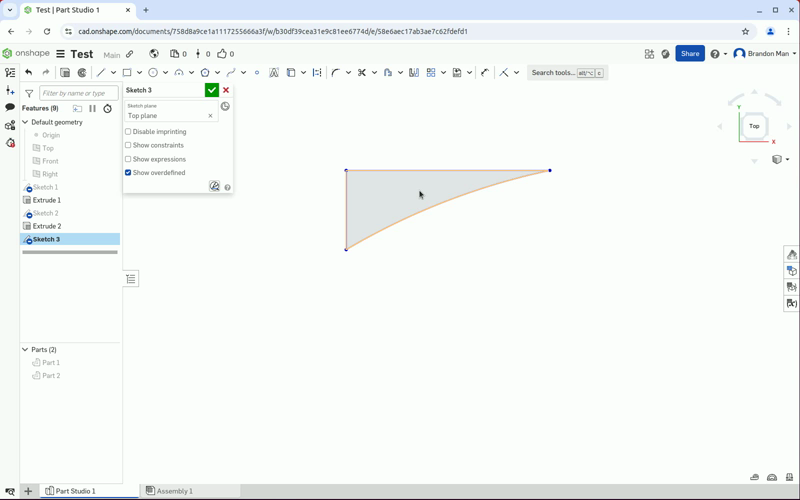
scroll(6)
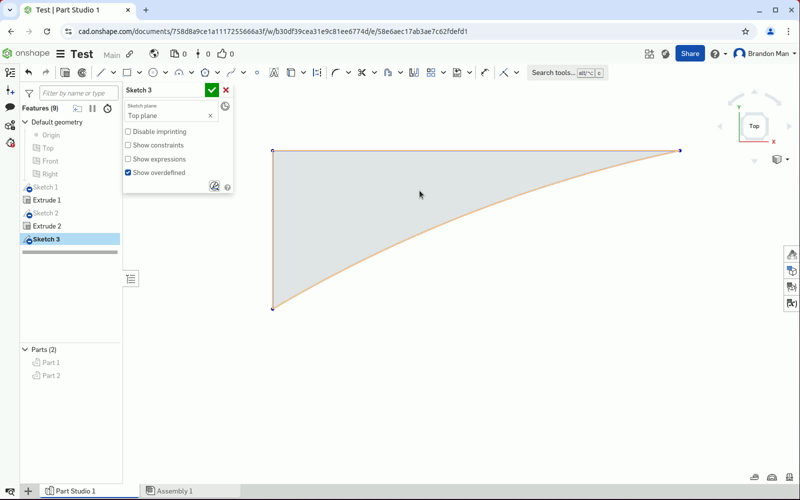
click(419, 190)
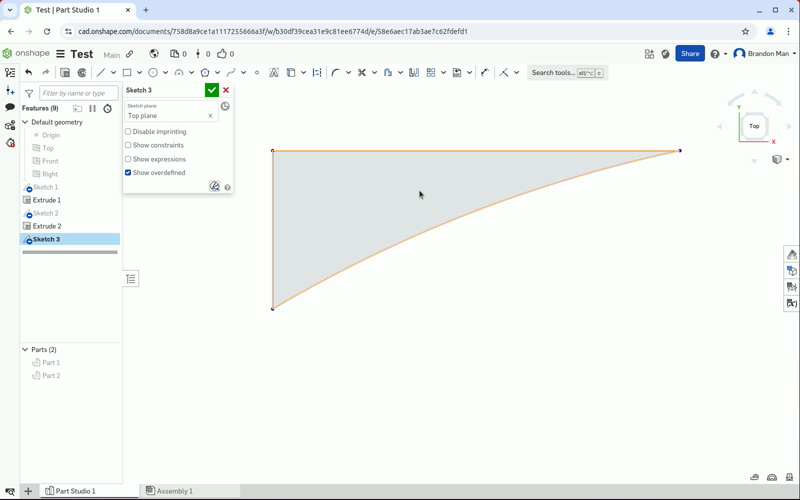
scroll(-6)
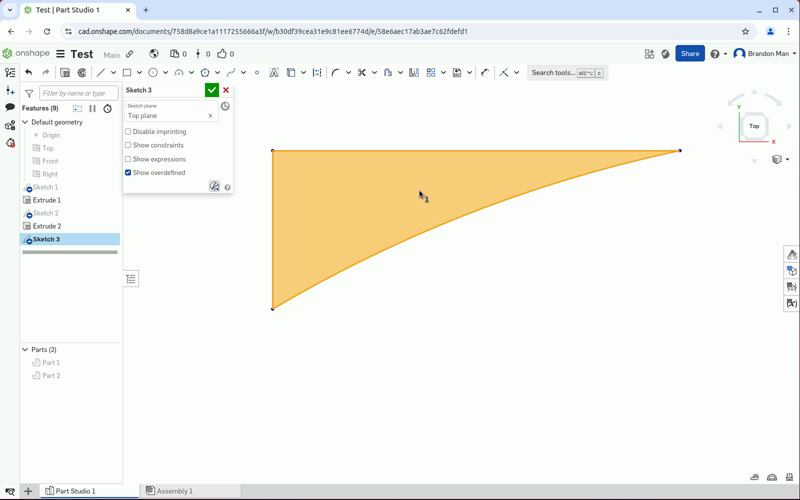
scroll(-6)
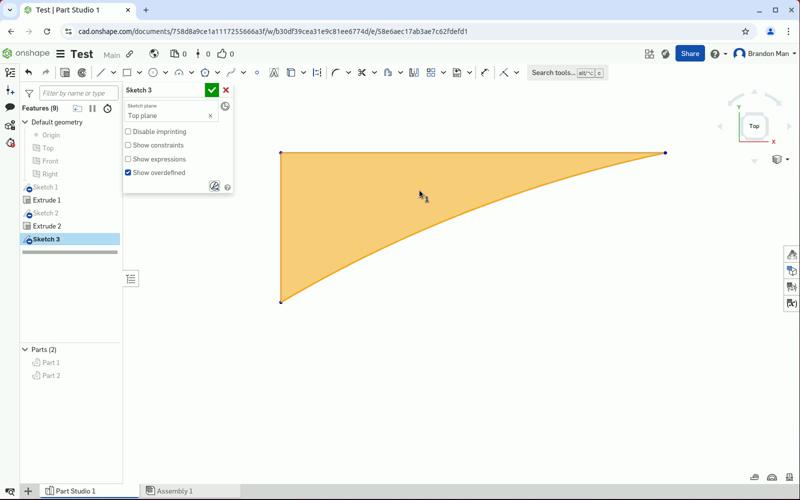
scroll(-6)
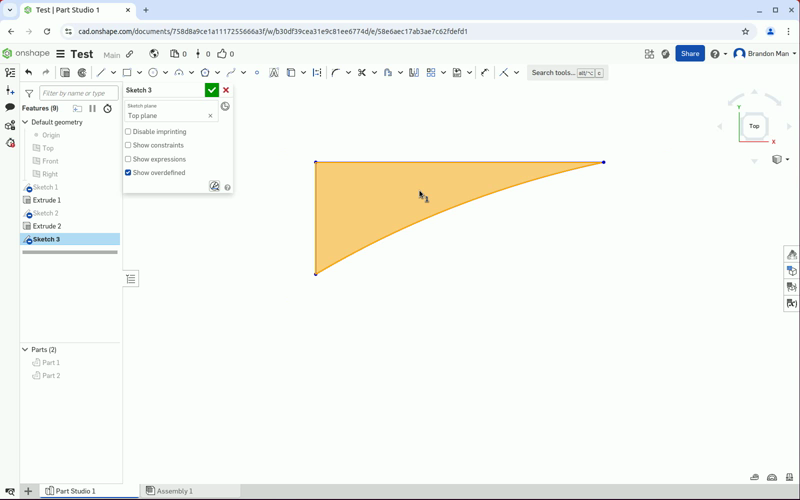
scroll(-6)
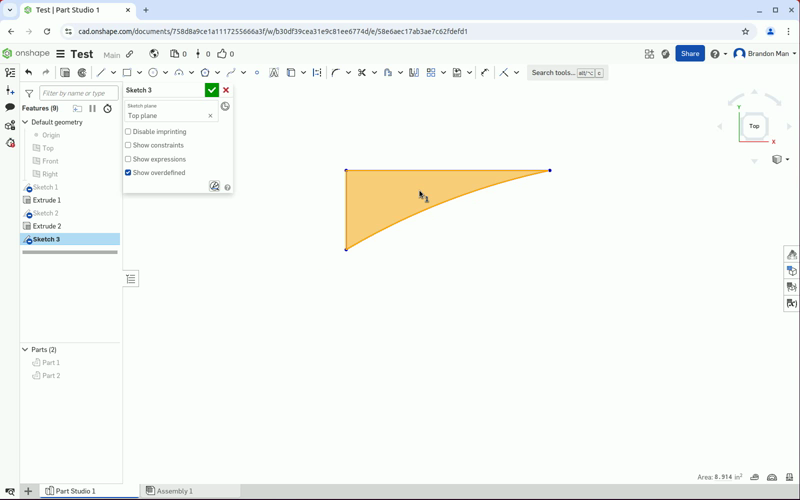
scroll(-6)
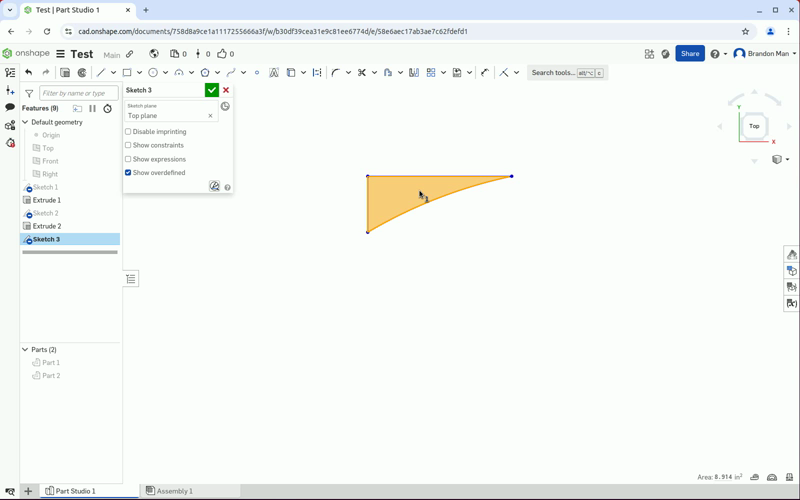
scroll(-6)
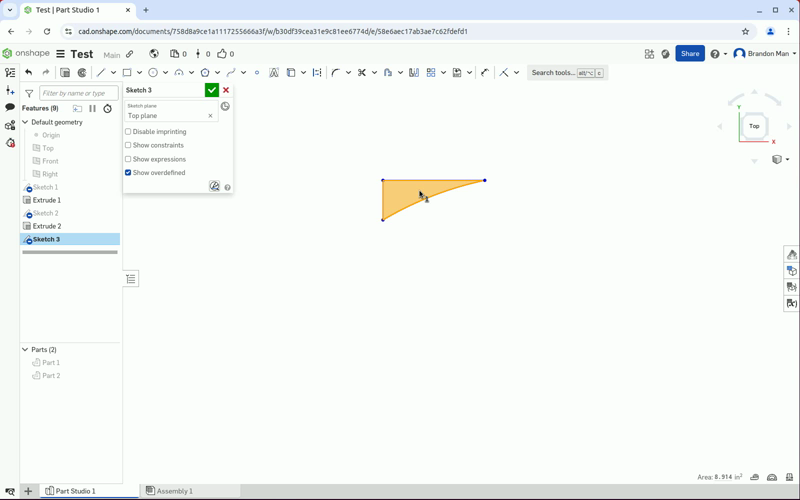
scroll(-6)
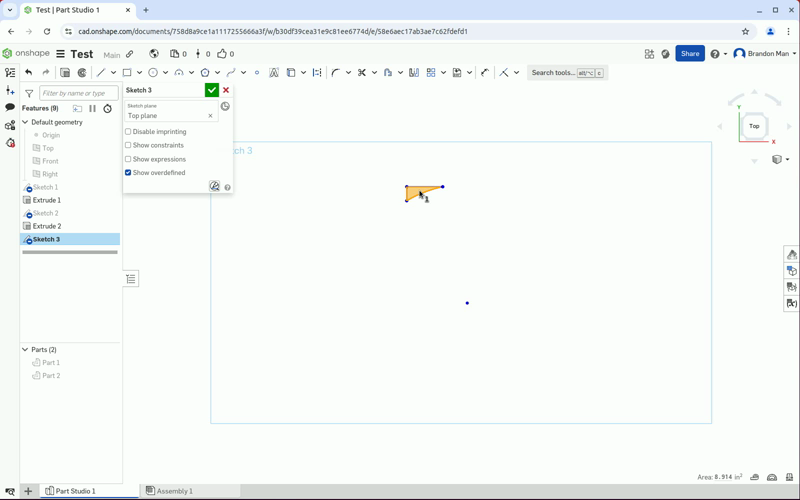
mouse_move(73, 352)
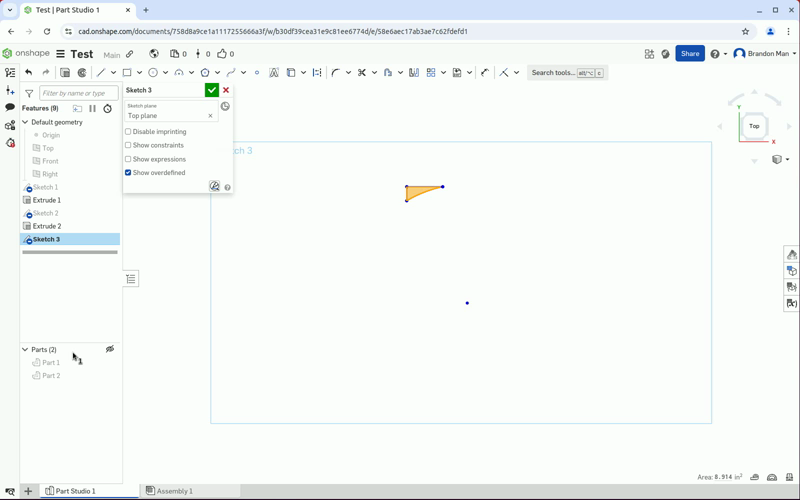
key(shift+y)
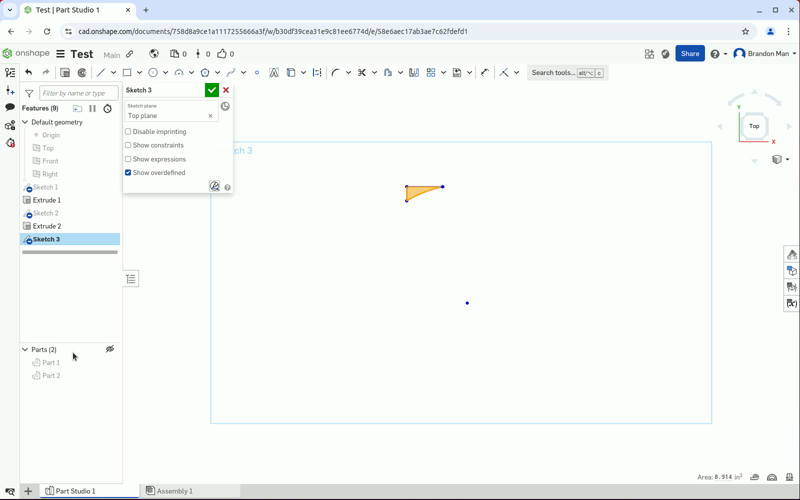
key(shift+e)
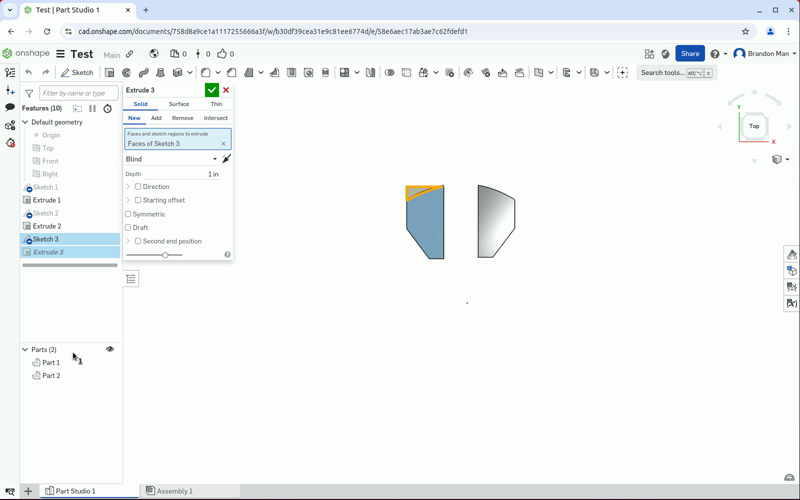
mouse_move(143, 106)
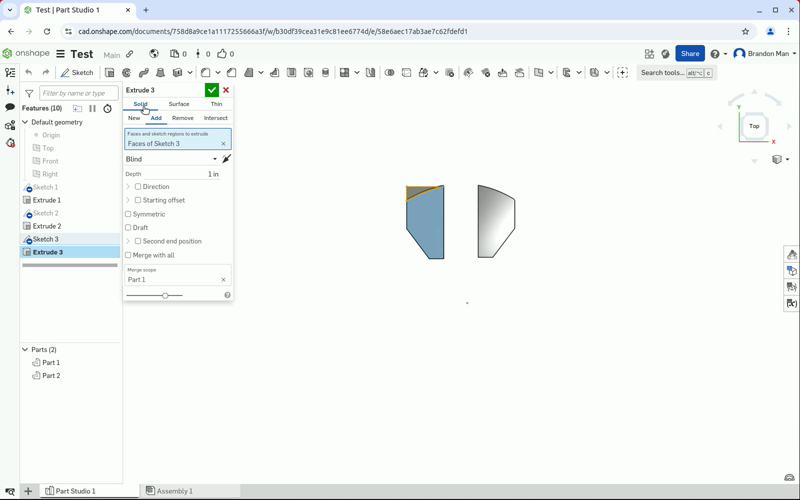
click(143, 106)
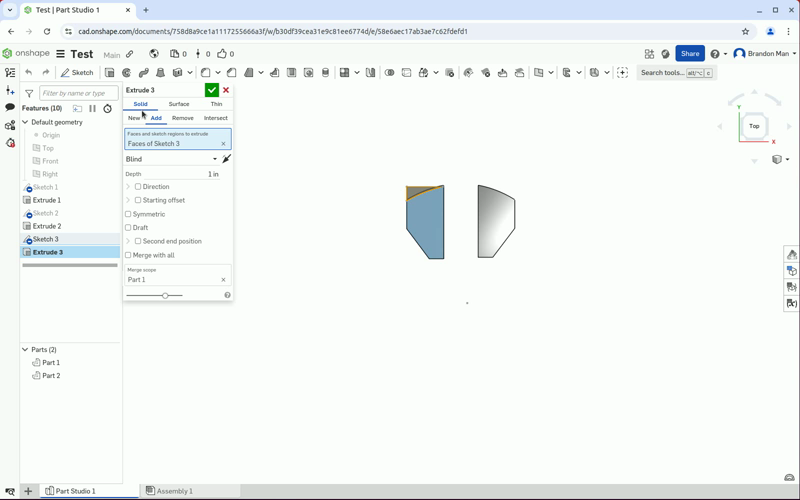
mouse_move(137, 120)
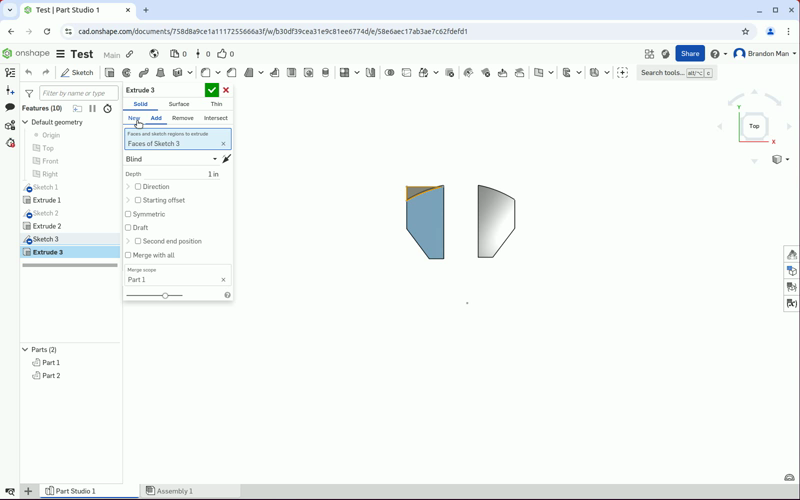
click(137, 120)
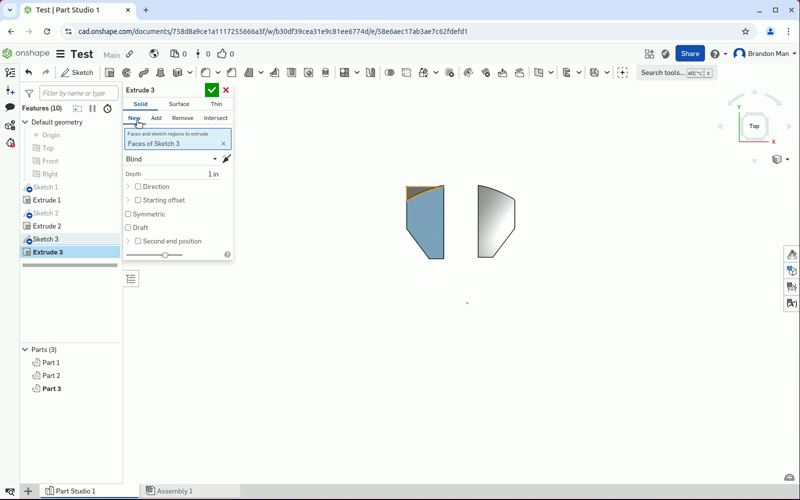
key(tab, 4)
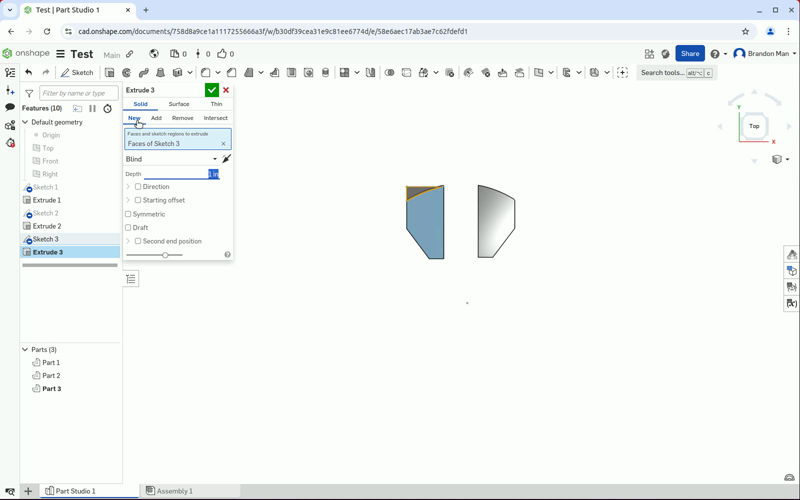
text(17.572)
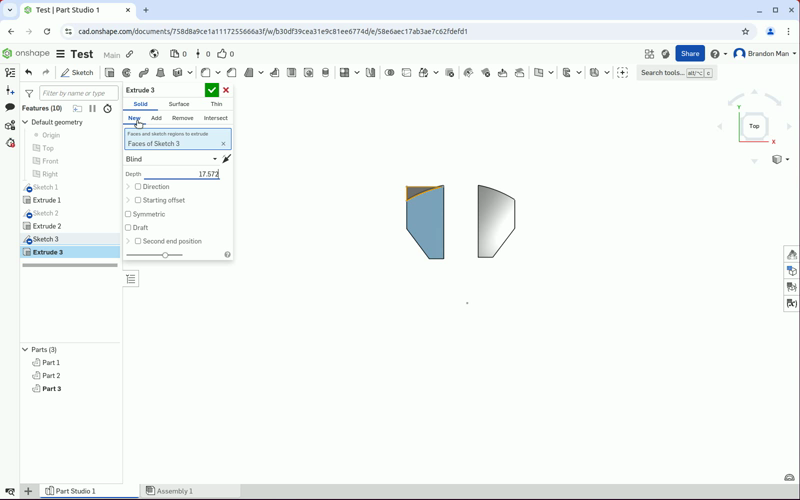
key(enter)
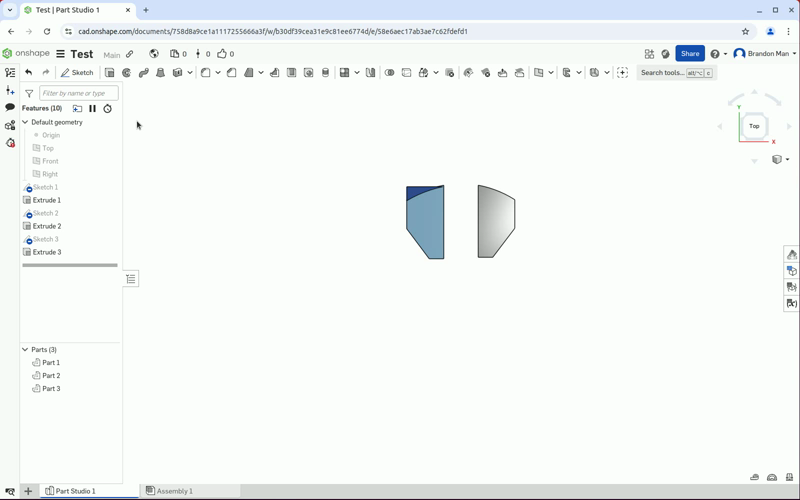
key(shift+h)
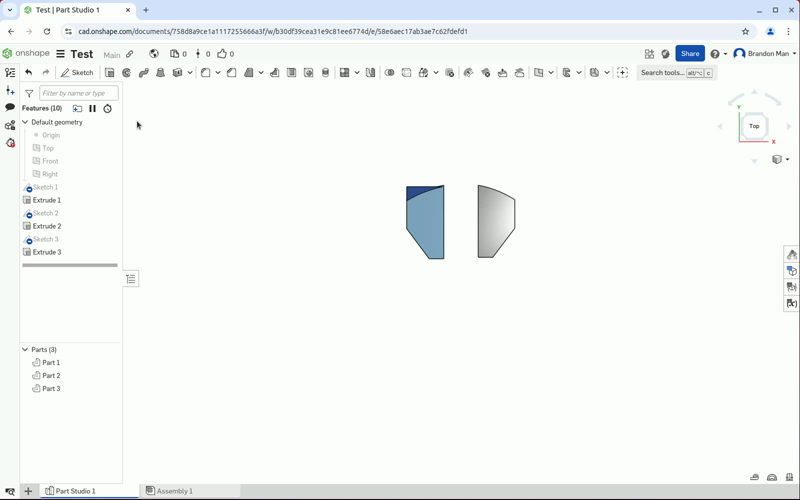
key(shift+h)
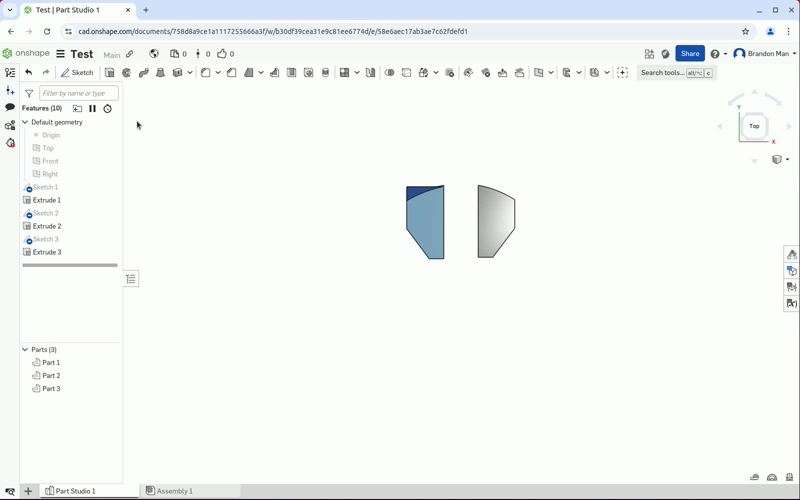
mouse_move(73, 189)
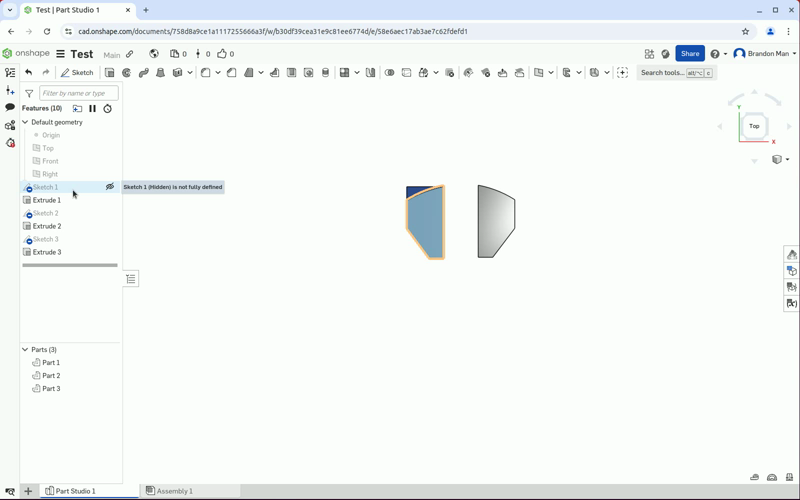
click(73, 189)
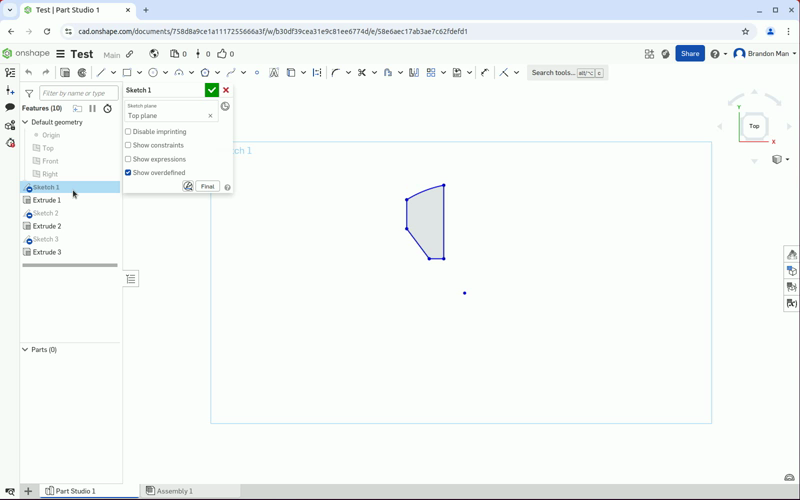
mouse_move(229, 92)
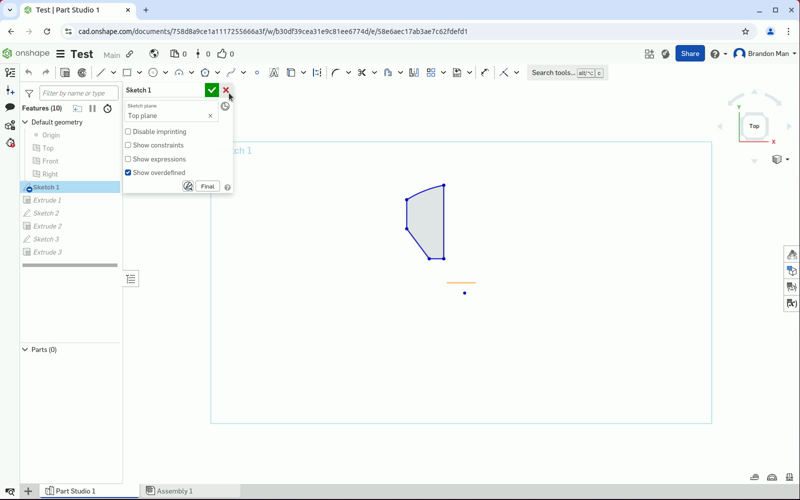
click(229, 92)
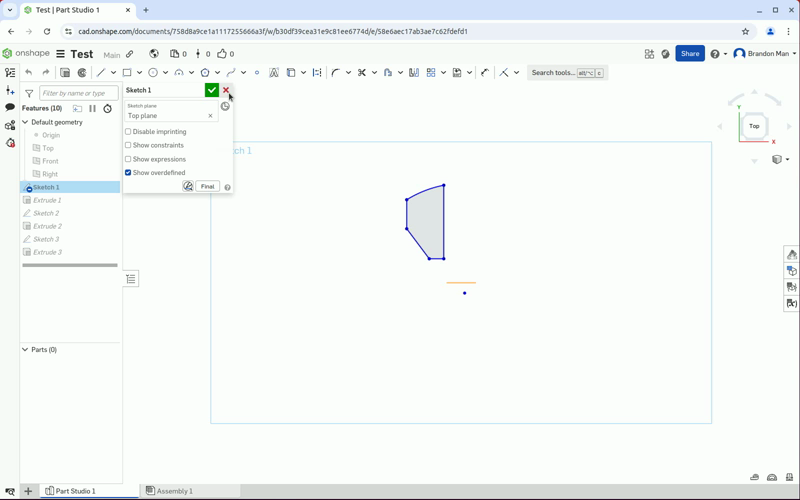
key(shift+s)
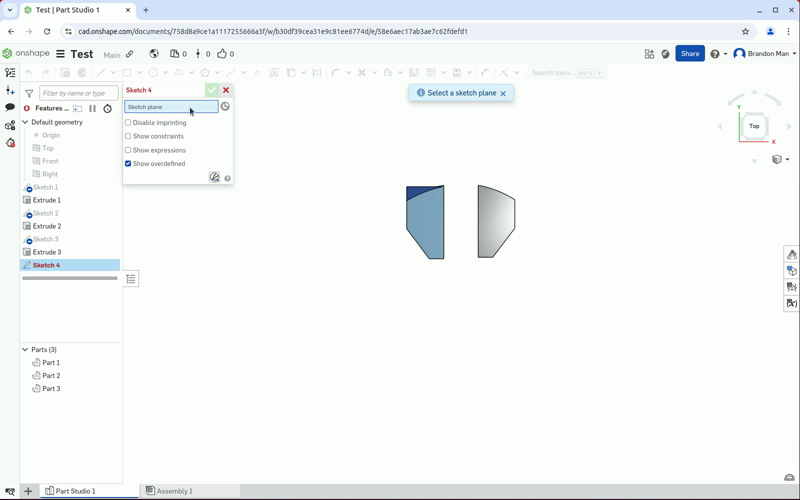
mouse_move(73, 150)
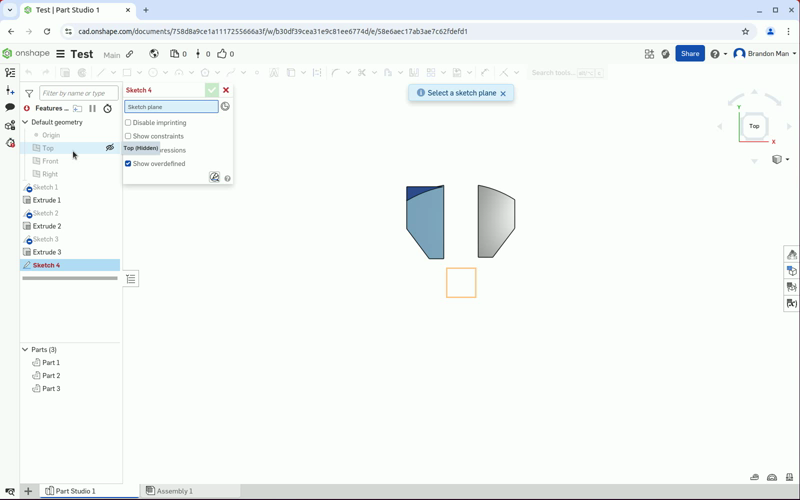
click(73, 150)
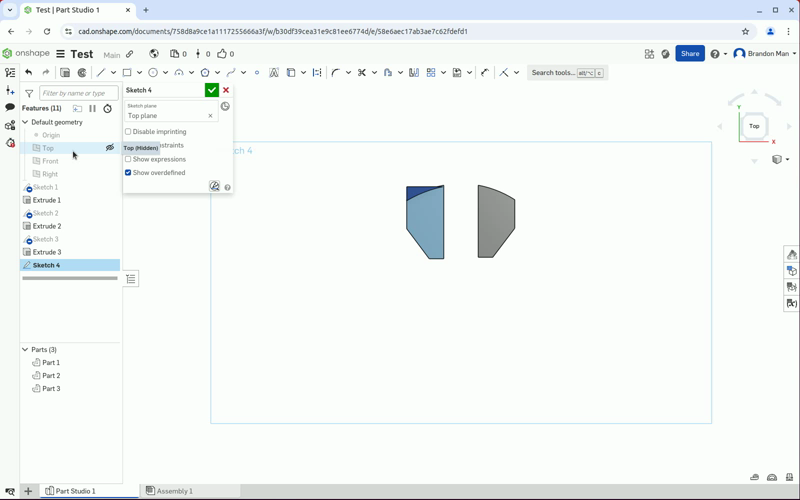
mouse_move(73, 352)
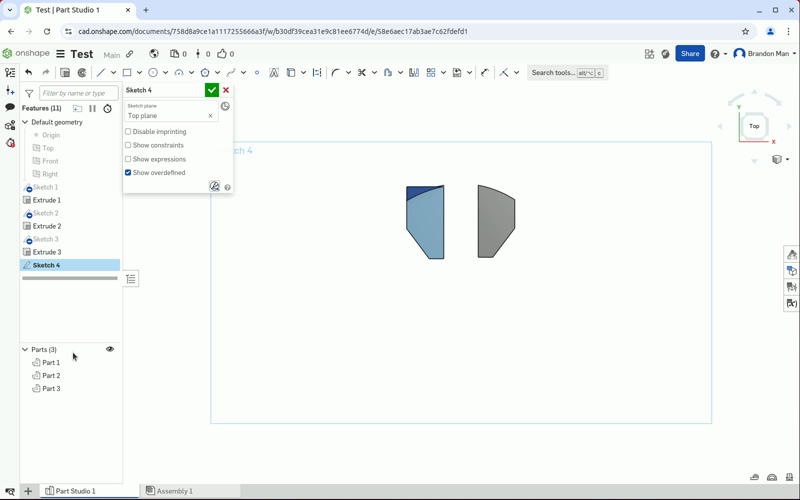
key(y)
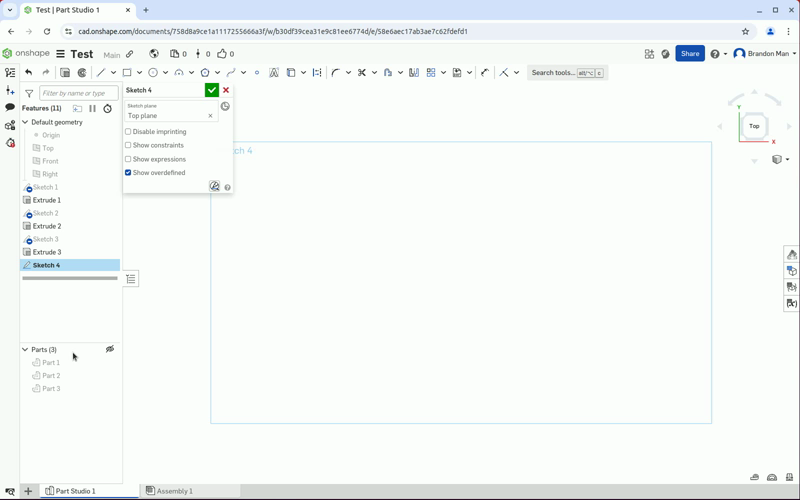
key(l)
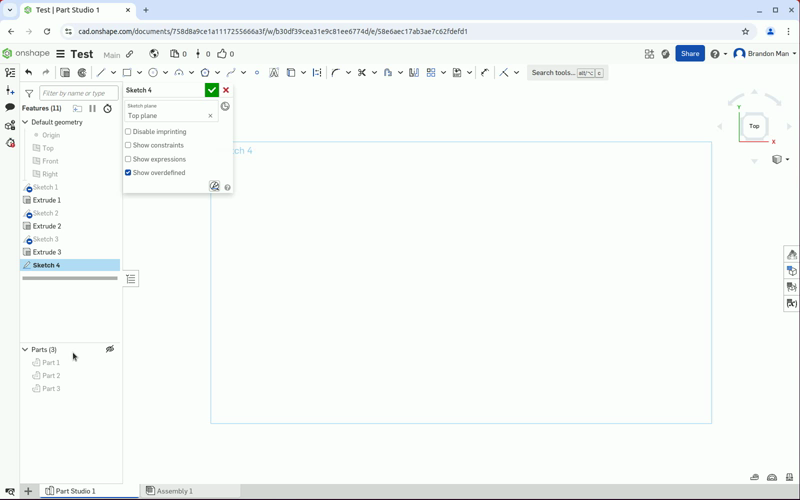
key_down(shift)
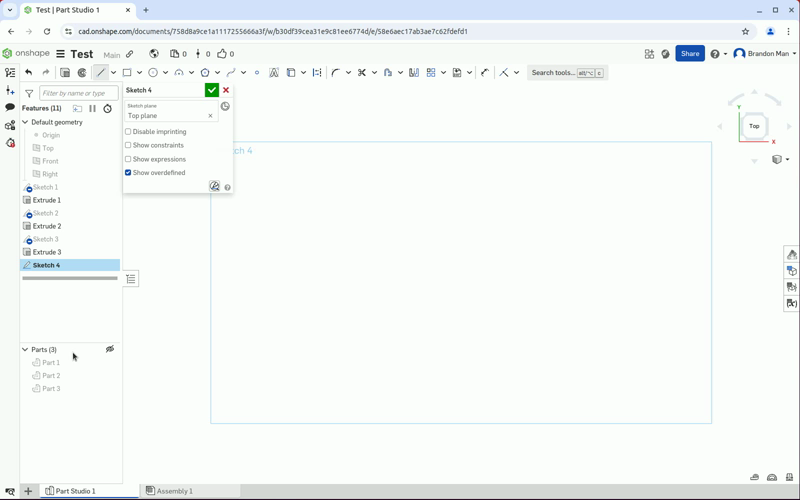
mouse_move(406, 185)
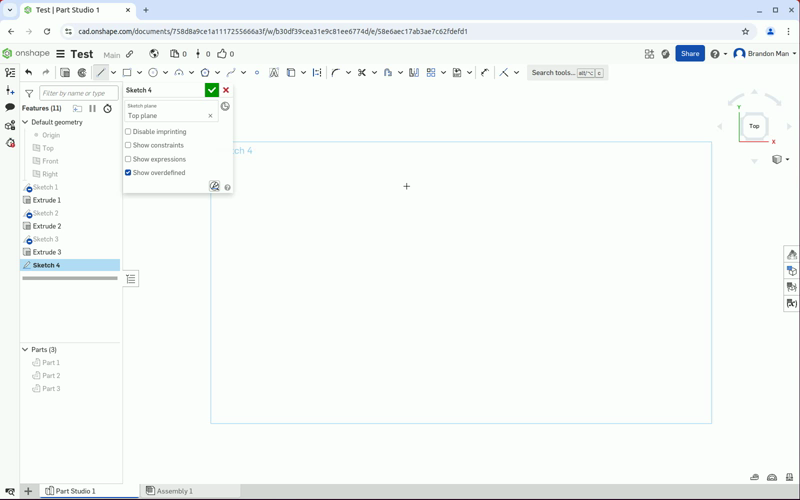
click(406, 185)
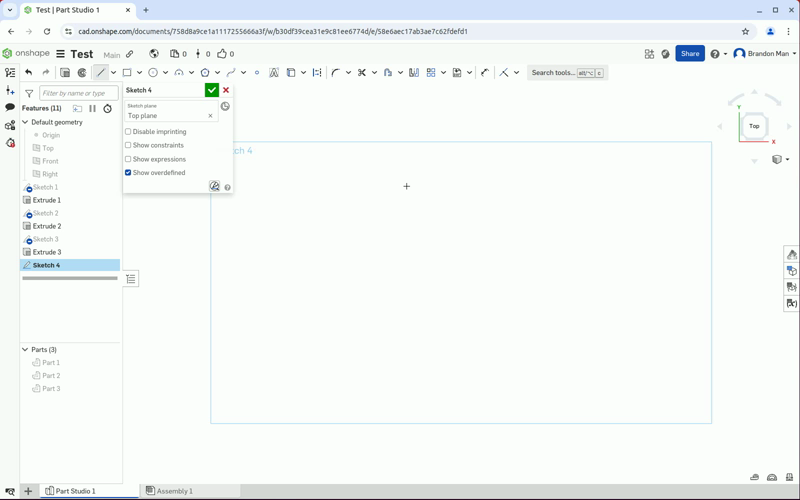
key_up(shift)
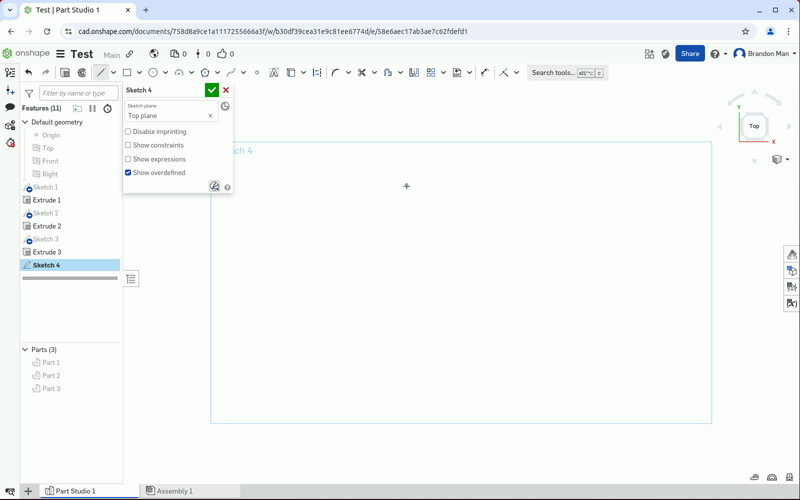
key_down(shift)
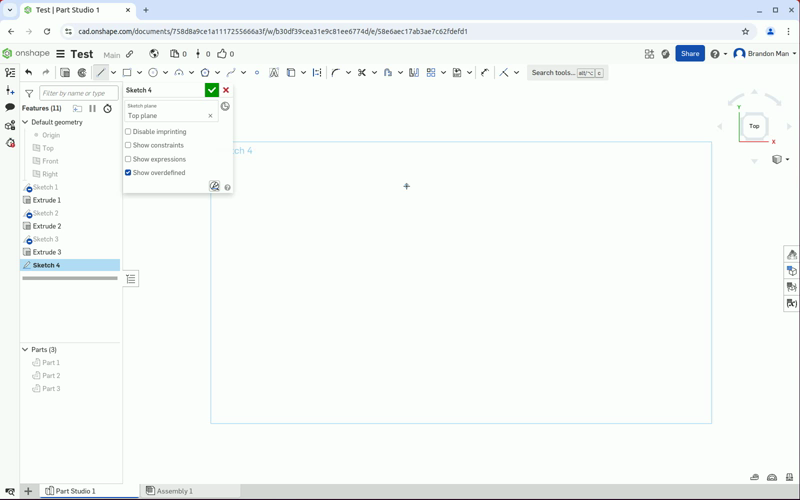
mouse_move(436, 185)
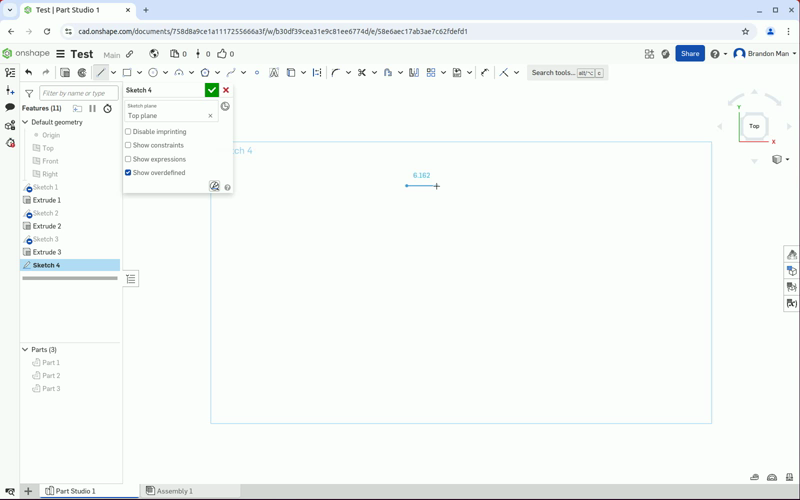
mouse_move(442, 185)
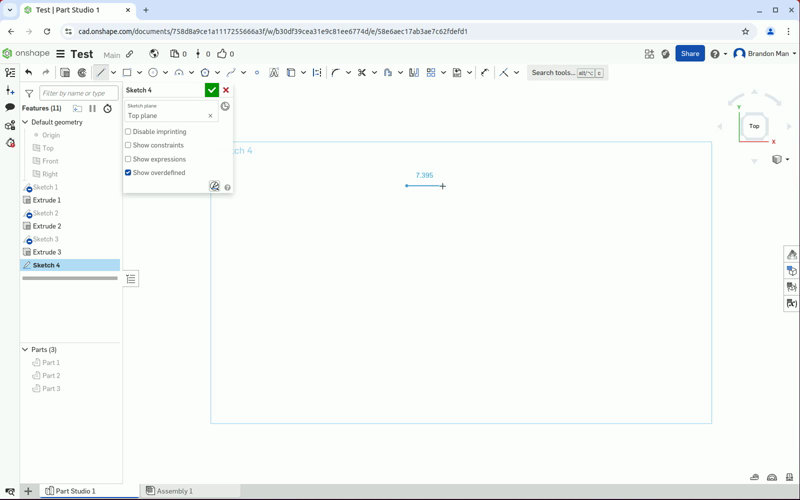
click(442, 185)
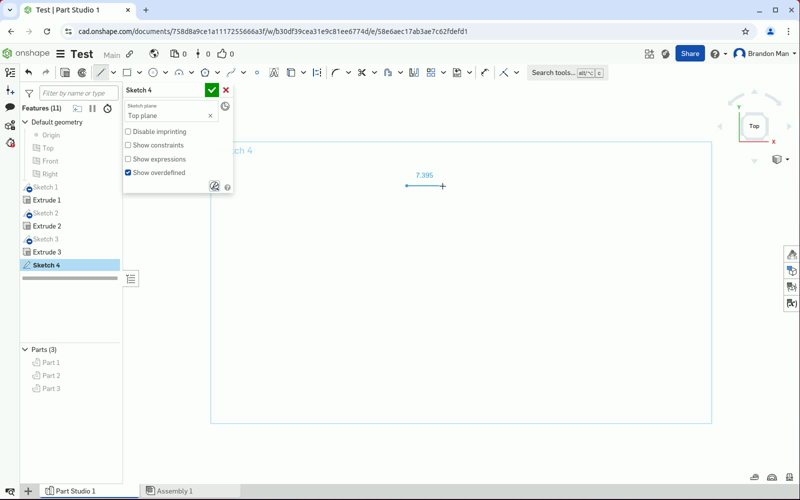
key_up(shift)
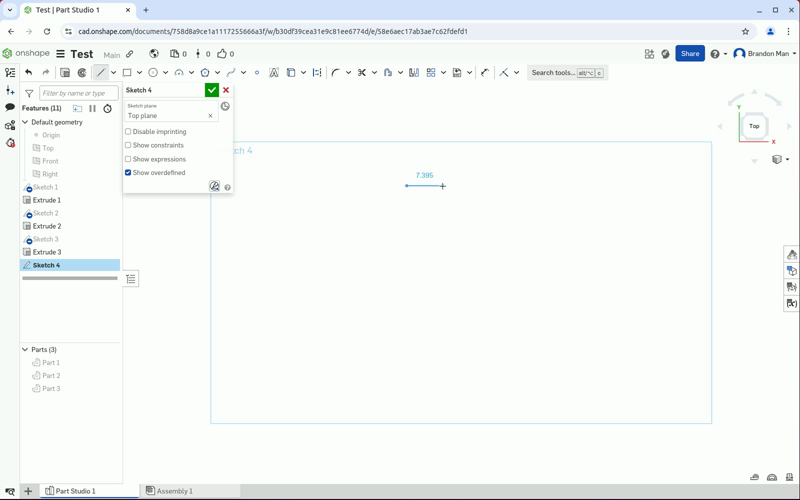
key(esc)
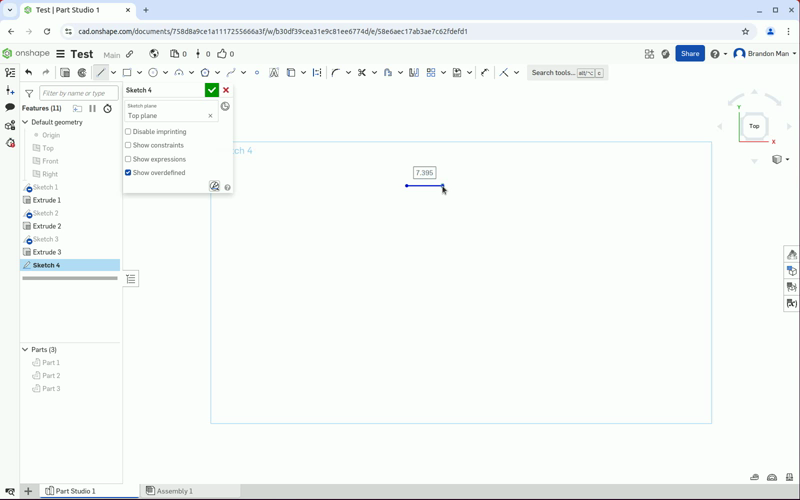
key(a)
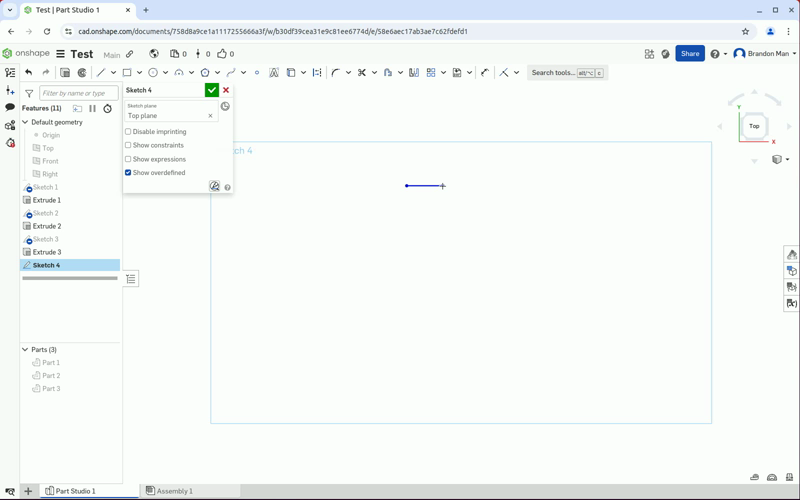
mouse_move(442, 185)
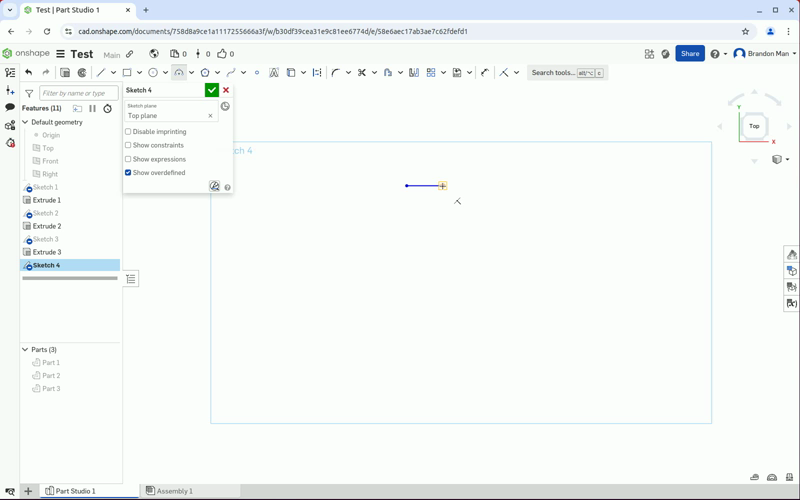
click(442, 185)
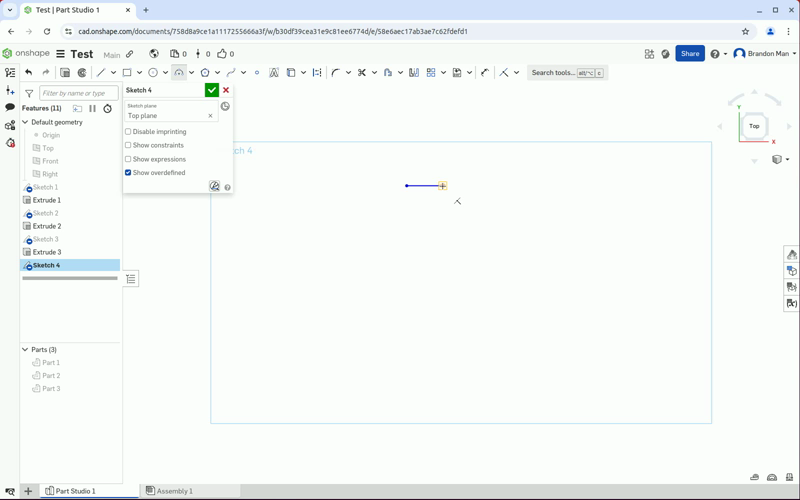
key_down(shift)
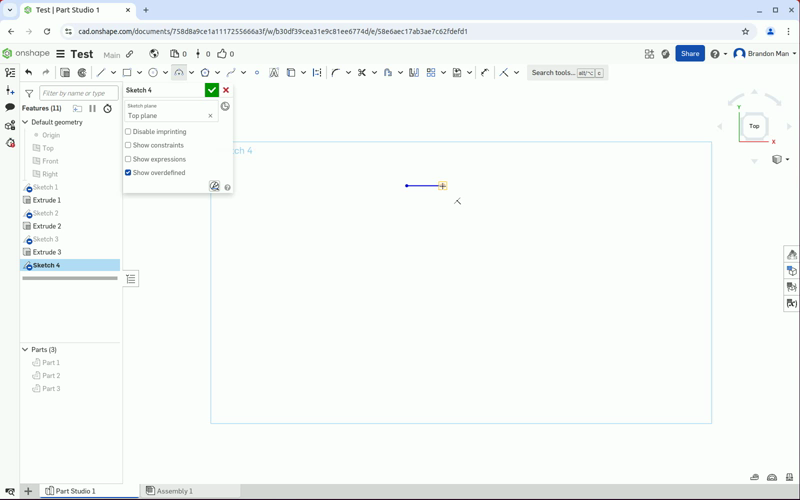
mouse_move(477, 185)
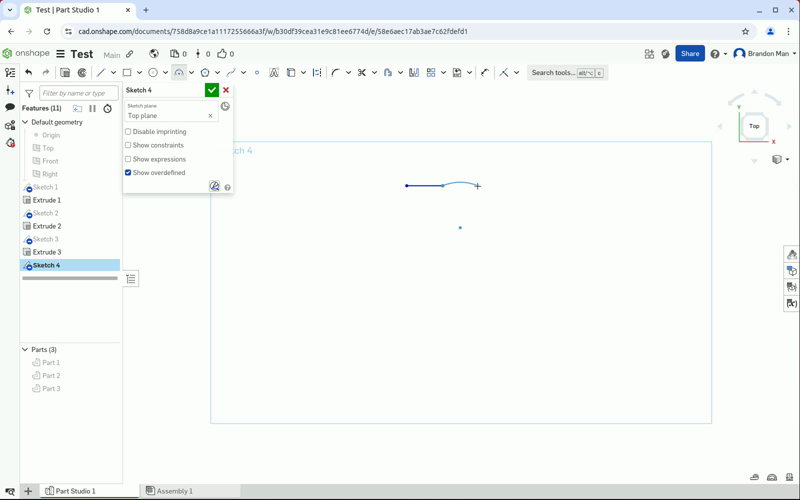
click(477, 185)
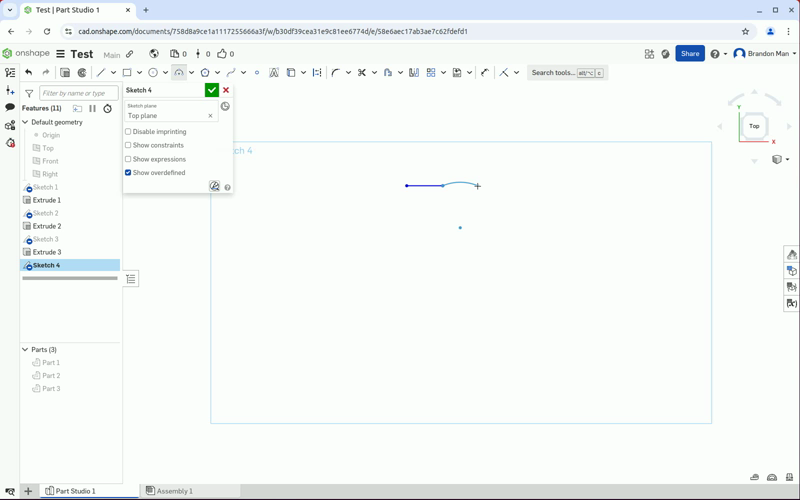
mouse_move(460, 184)
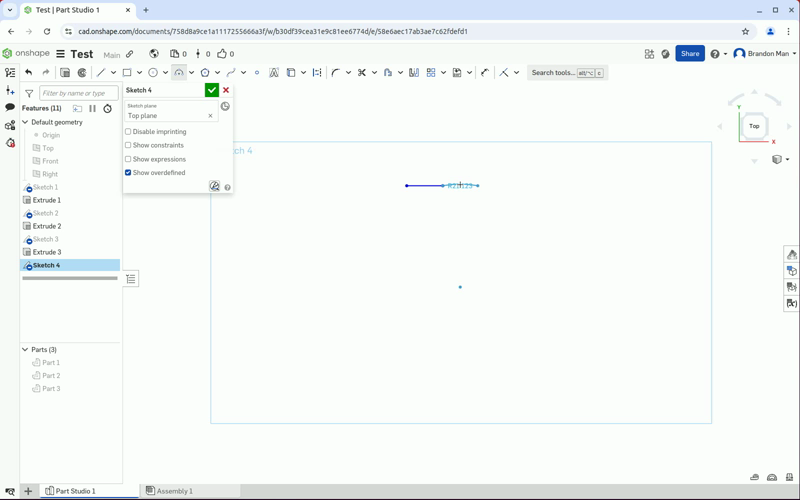
click(460, 184)
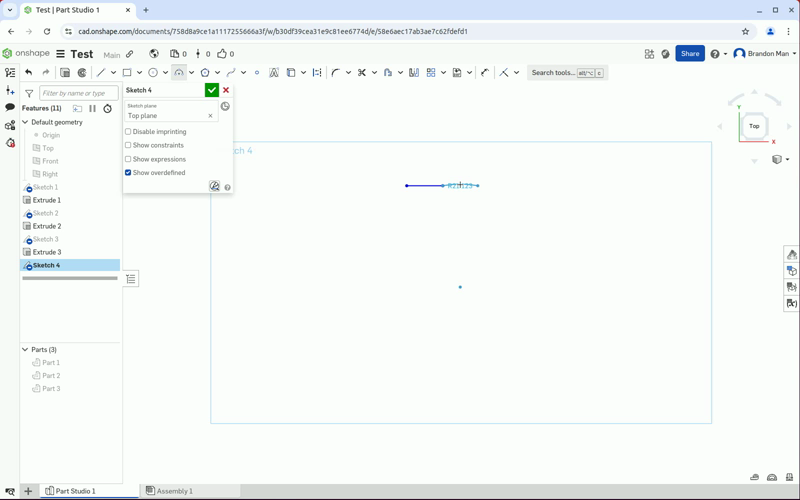
key_up(shift)
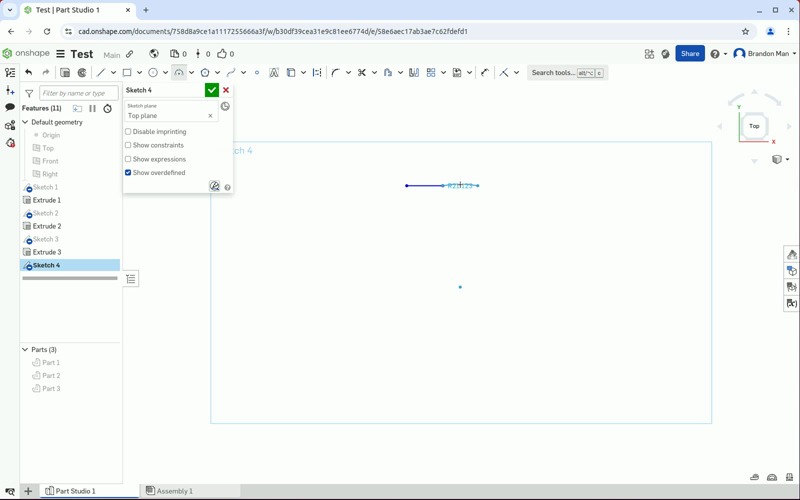
key(esc)
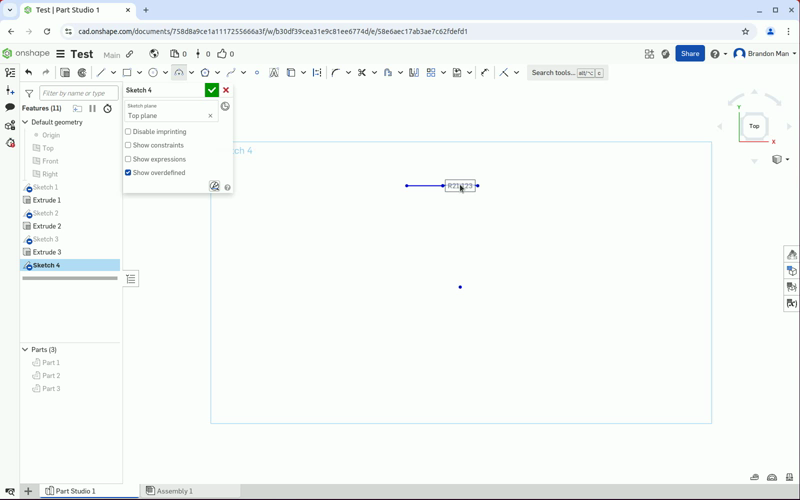
key(l)
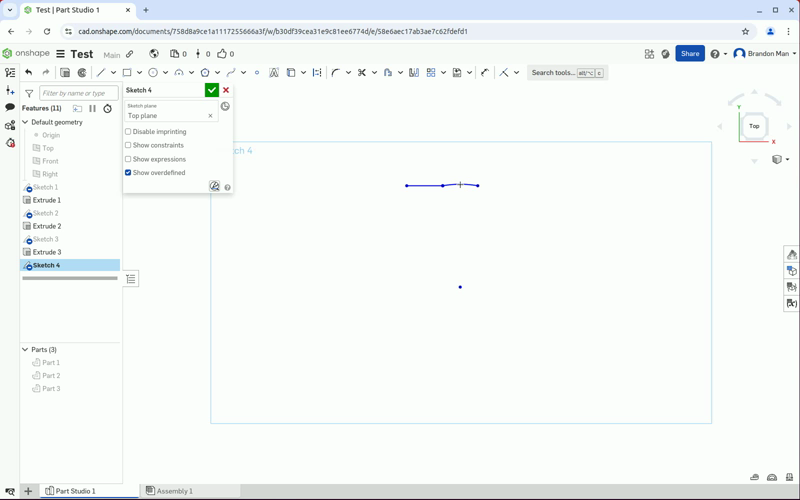
mouse_move(477, 185)
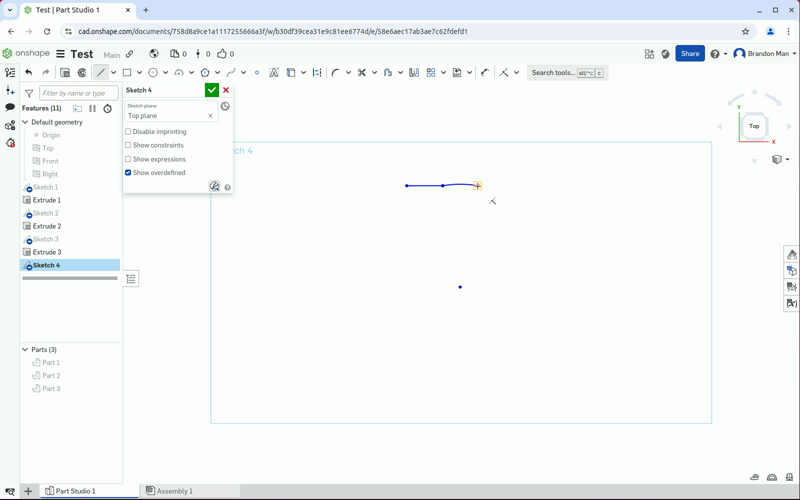
click(477, 185)
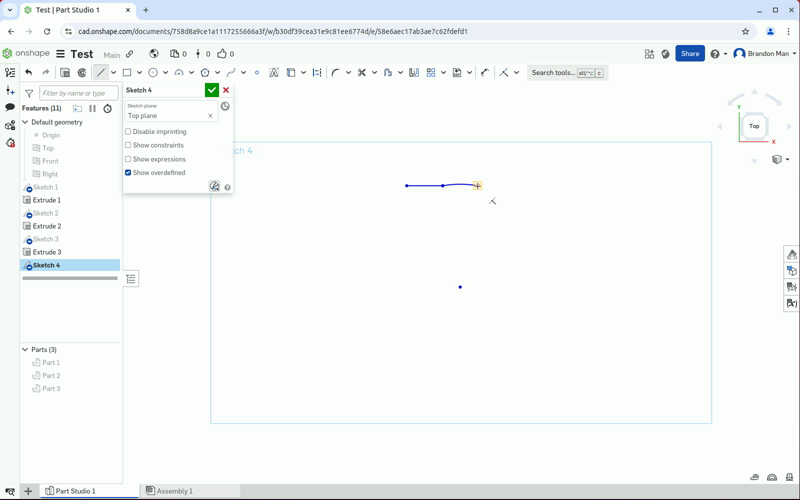
key_down(shift)
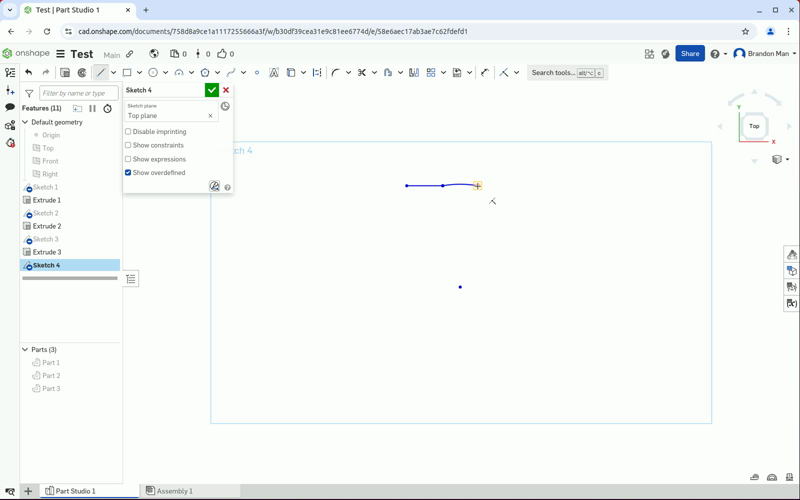
mouse_move(507, 185)
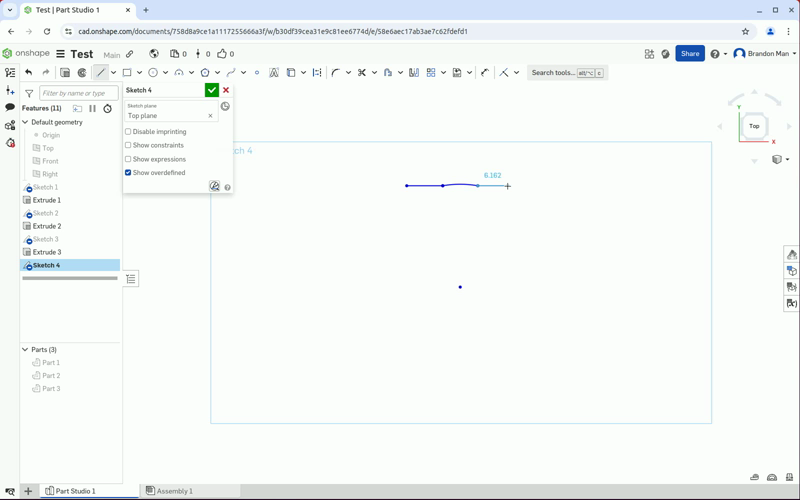
mouse_move(513, 185)
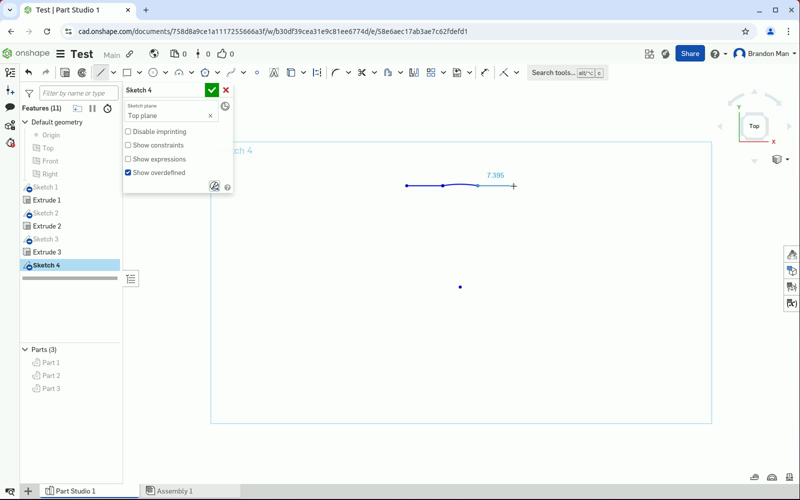
click(513, 185)
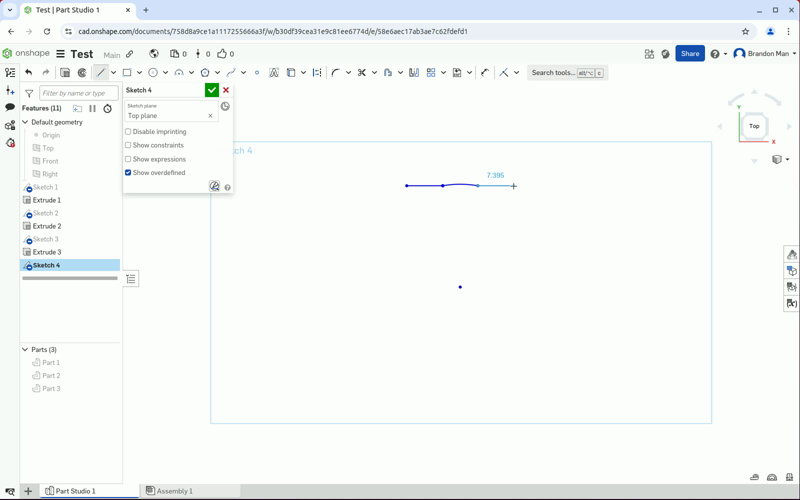
key_up(shift)
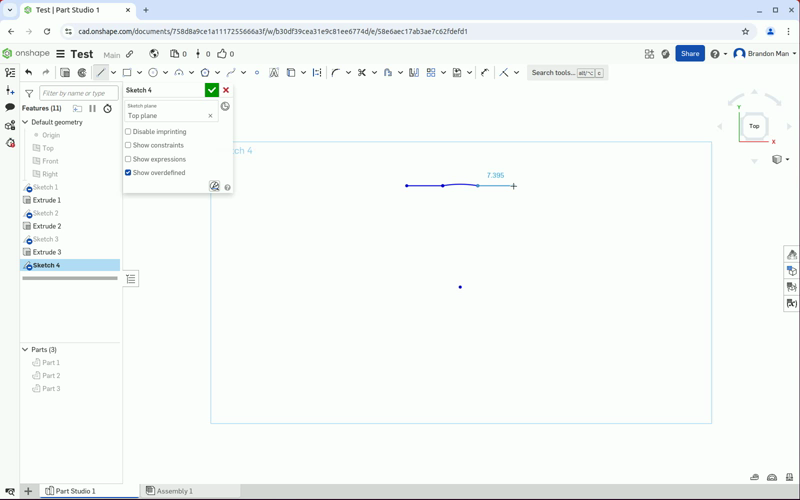
key_down(shift)
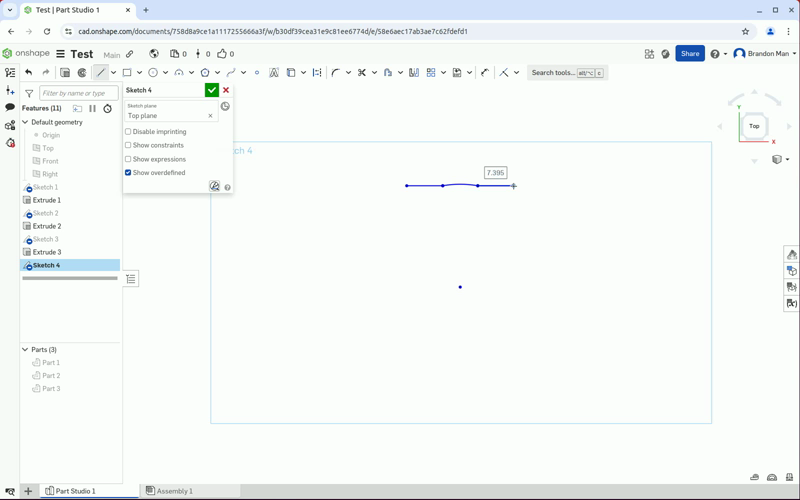
mouse_move(543, 185)
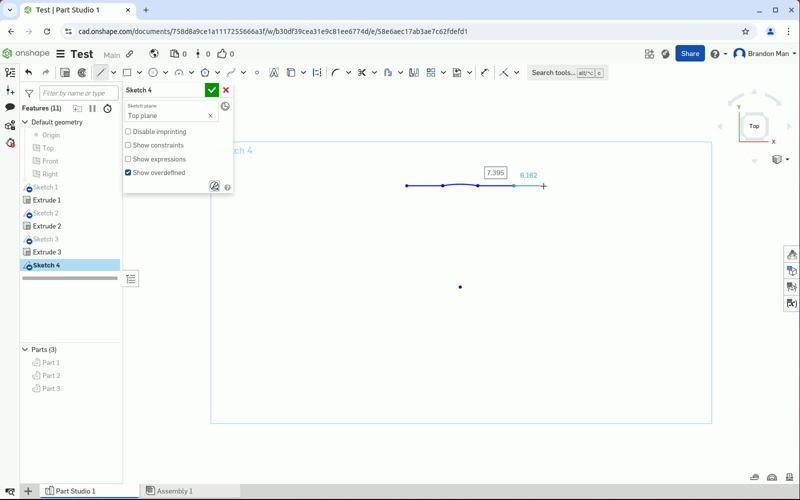
mouse_move(513, 183)
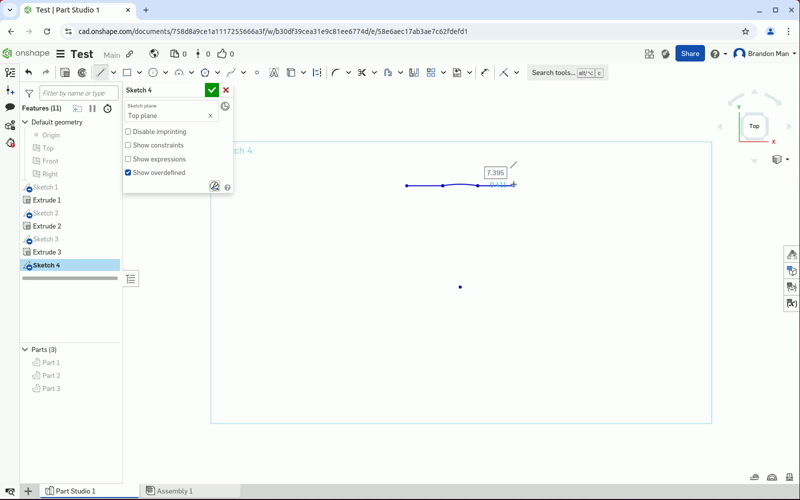
scroll(6)
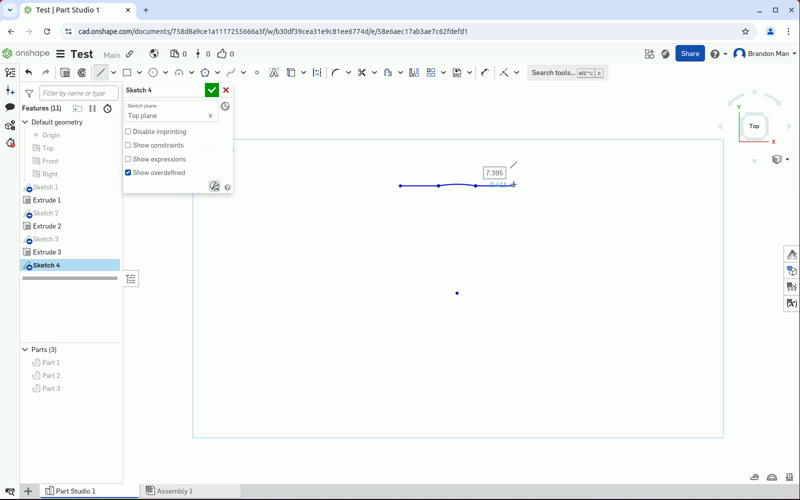
scroll(6)
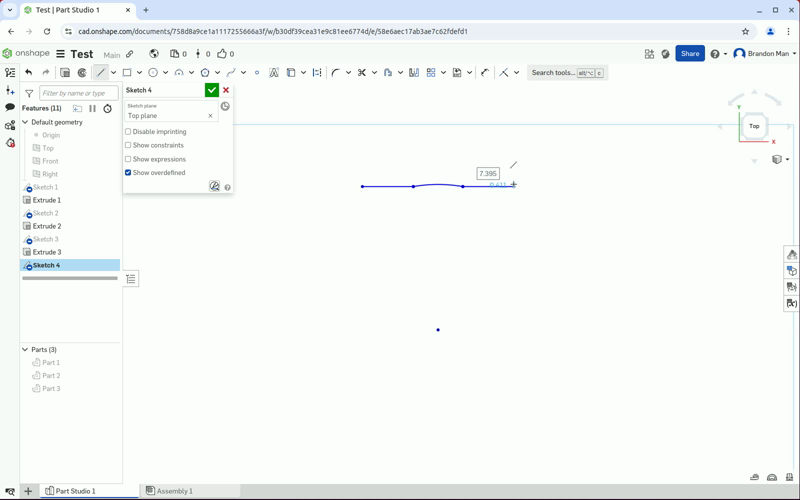
scroll(6)
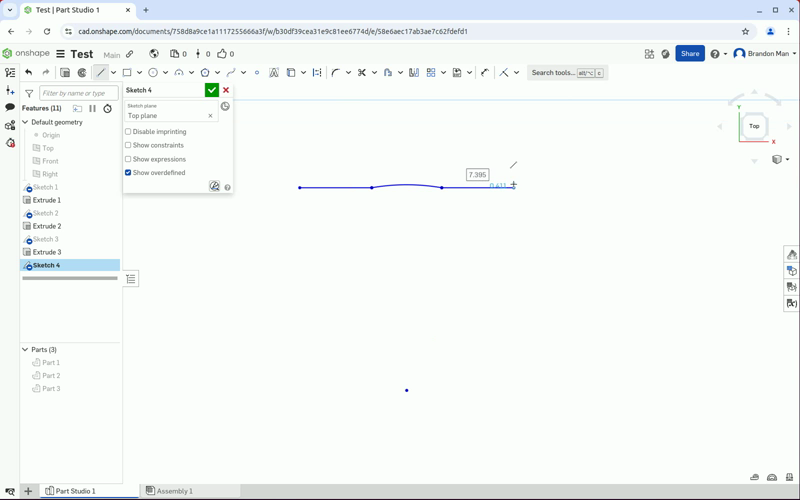
scroll(6)
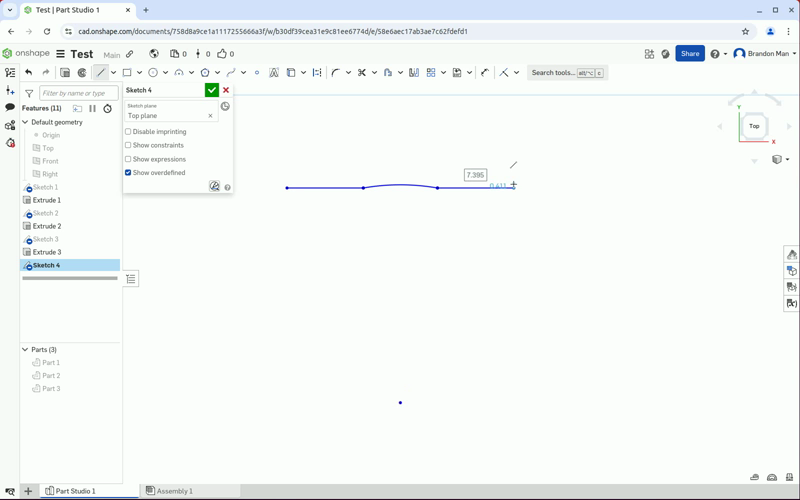
scroll(6)
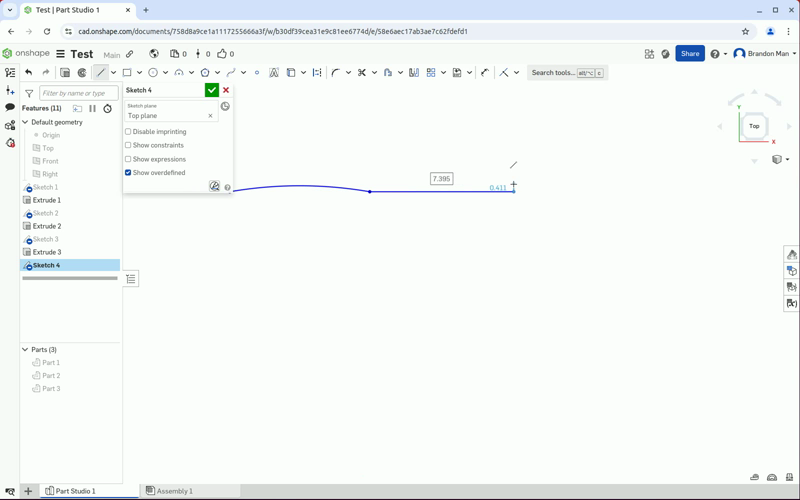
scroll(6)
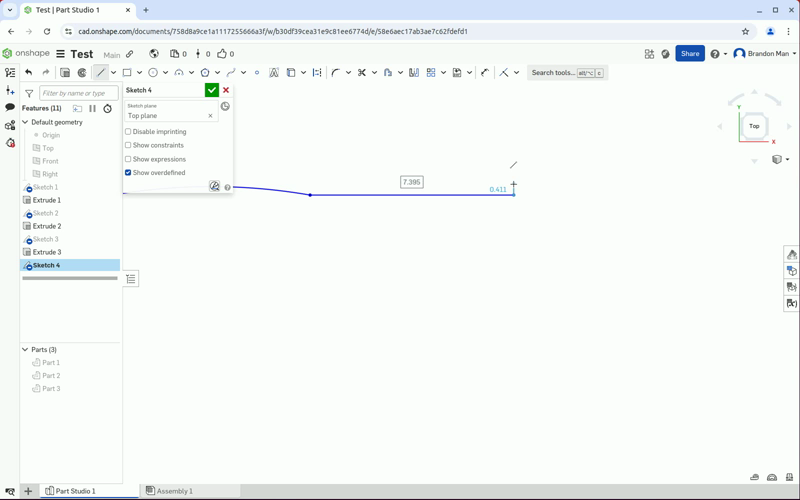
scroll(6)
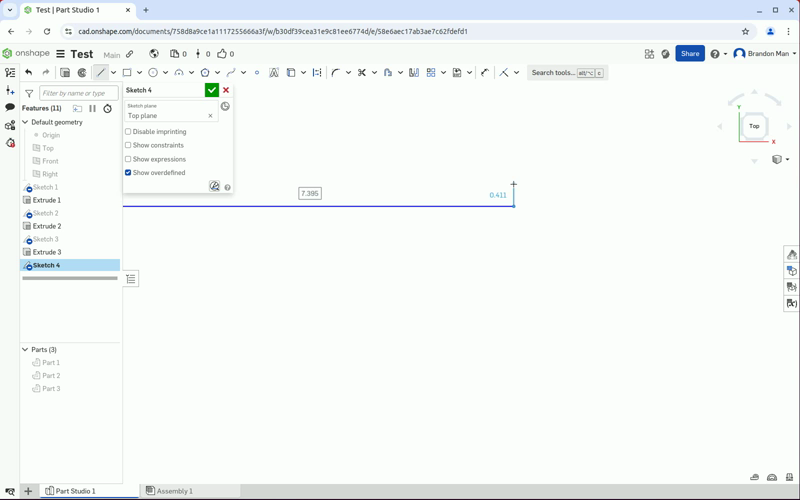
click(513, 183)
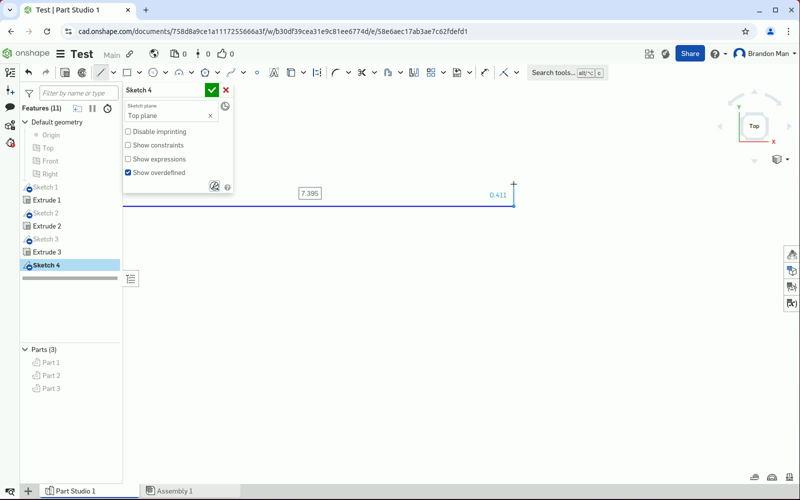
scroll(-6)
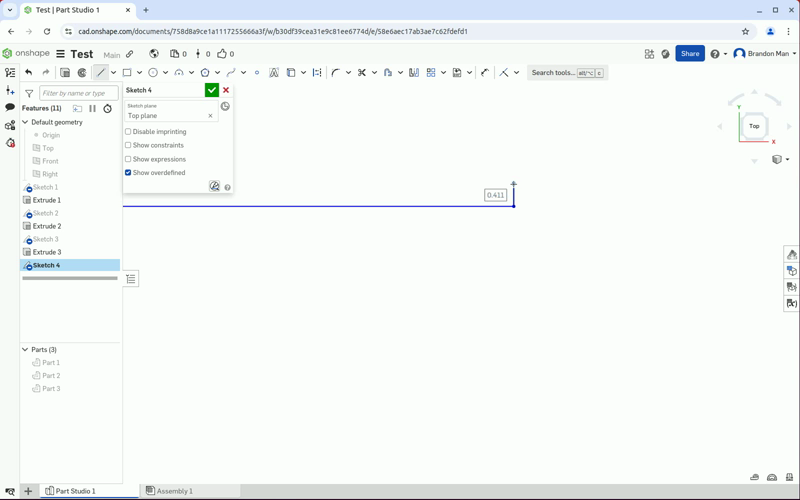
scroll(-6)
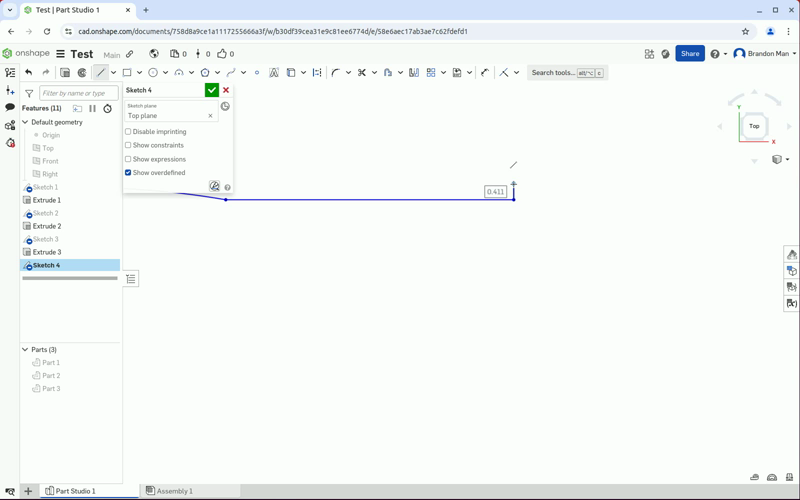
scroll(-6)
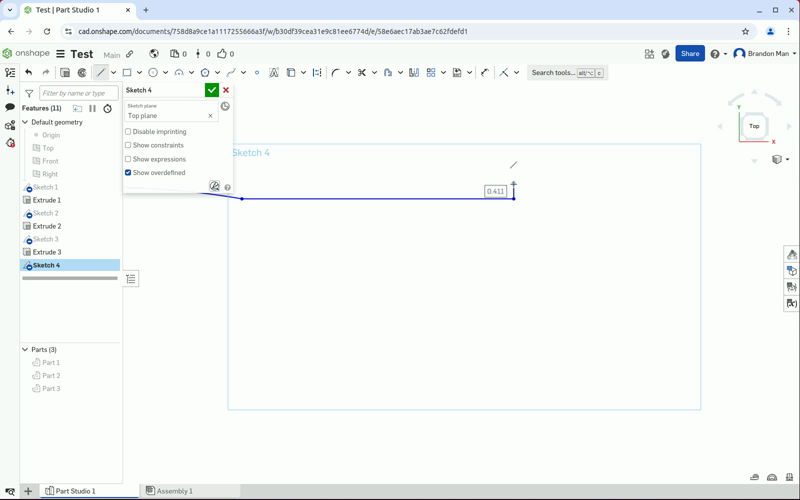
scroll(-6)
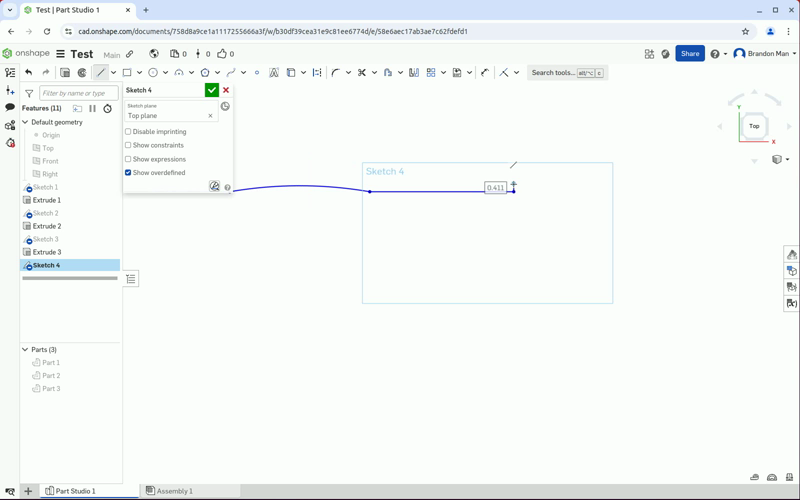
scroll(-6)
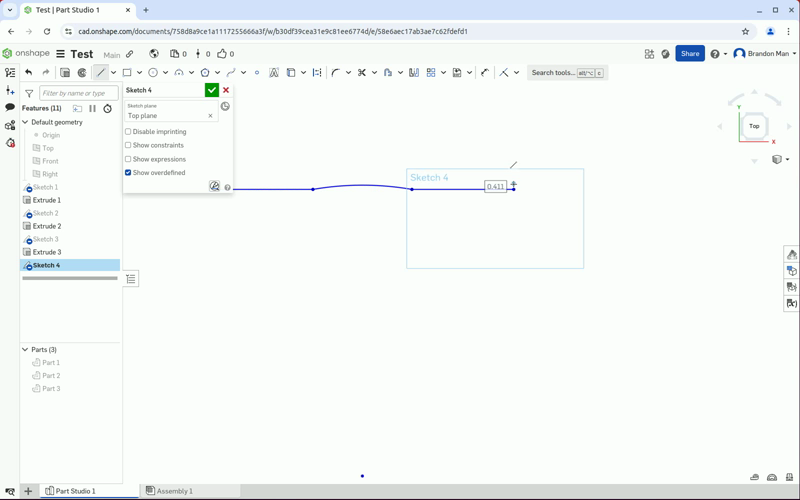
scroll(-6)
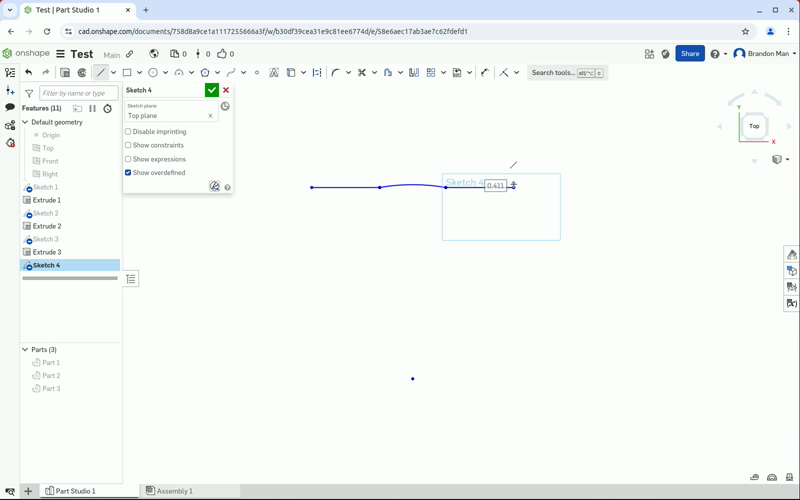
scroll(-6)
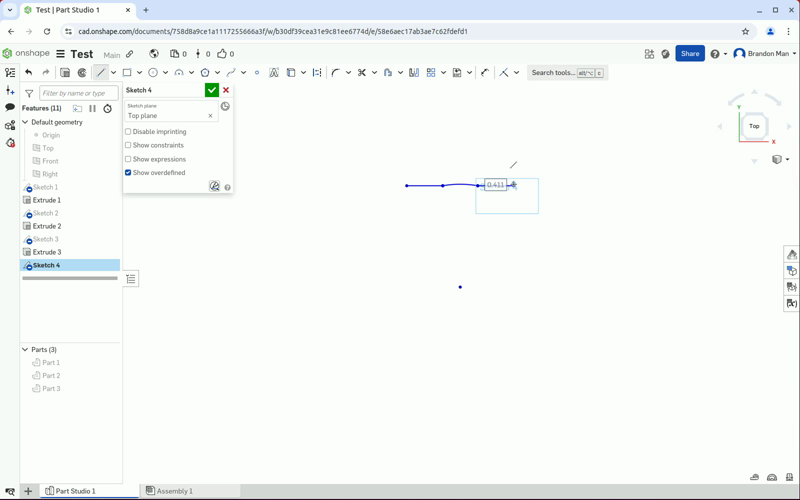
key_up(shift)
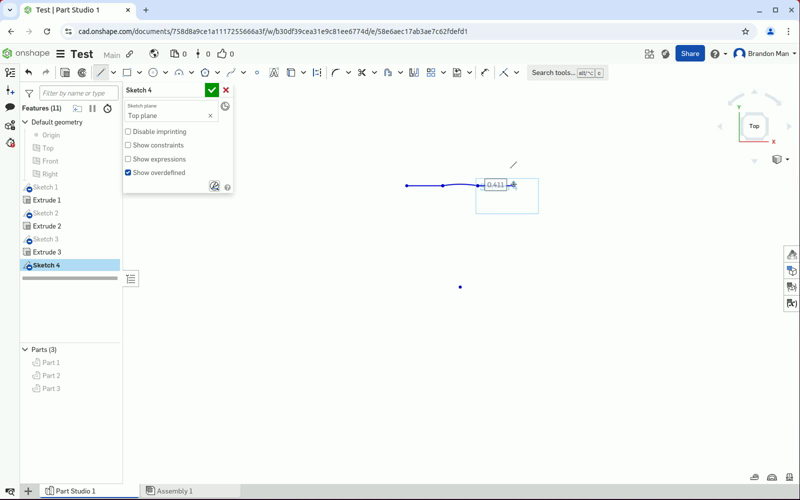
key(esc)
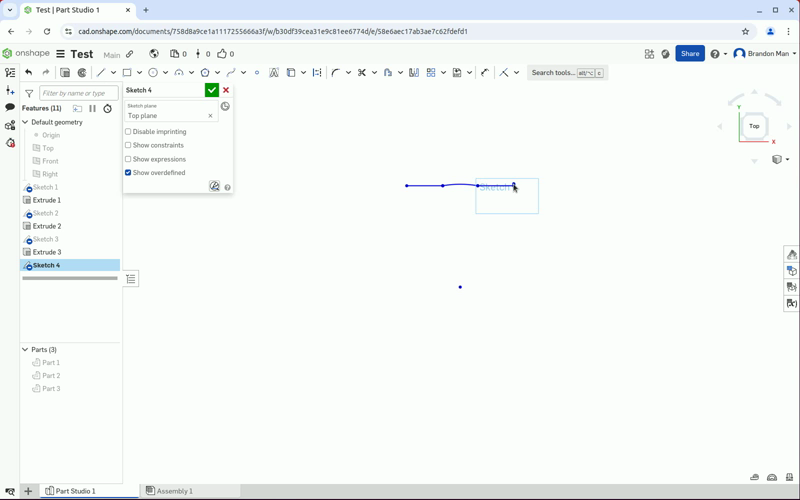
key(a)
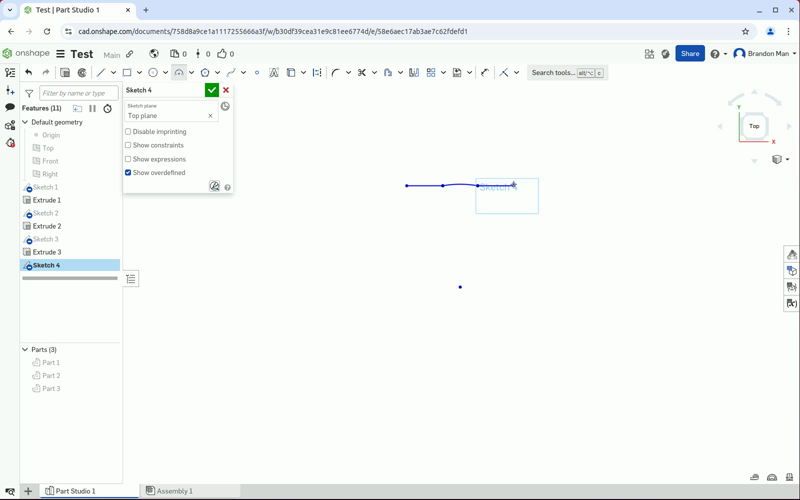
mouse_move(513, 183)
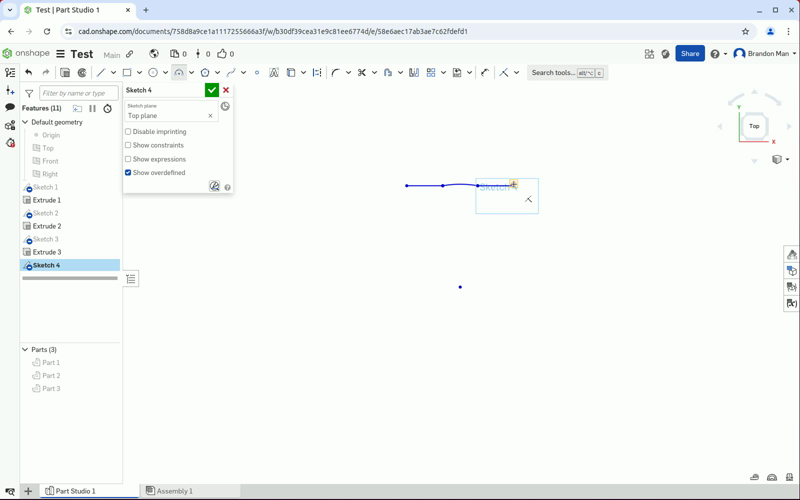
scroll(6)
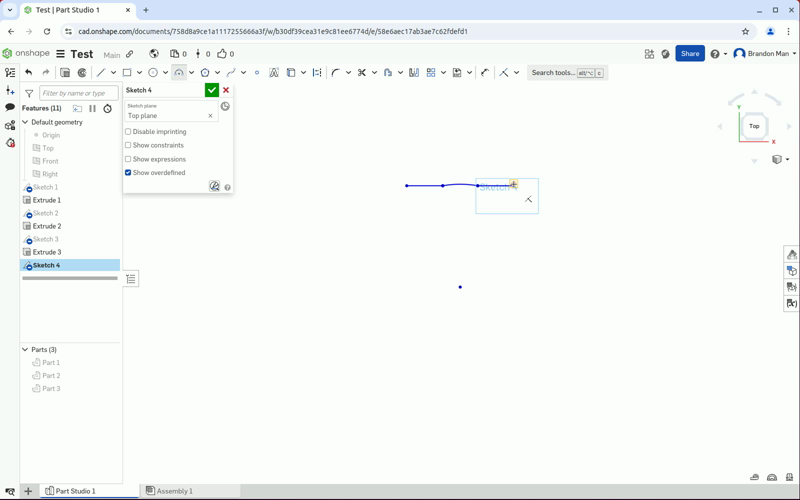
scroll(6)
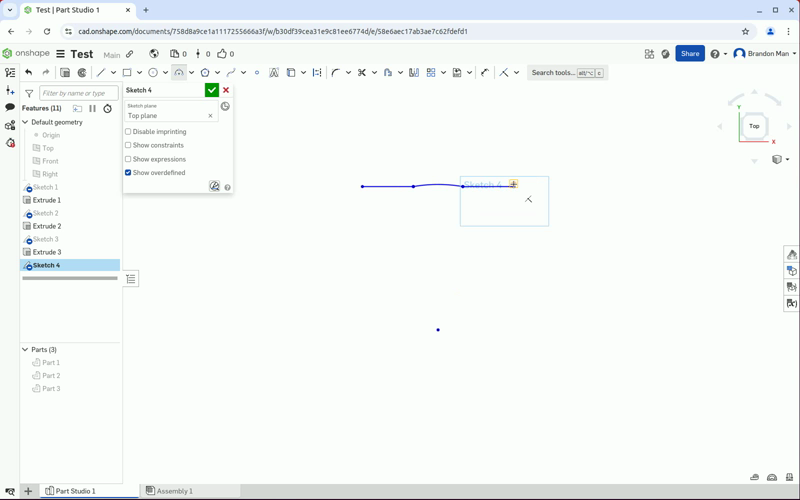
scroll(6)
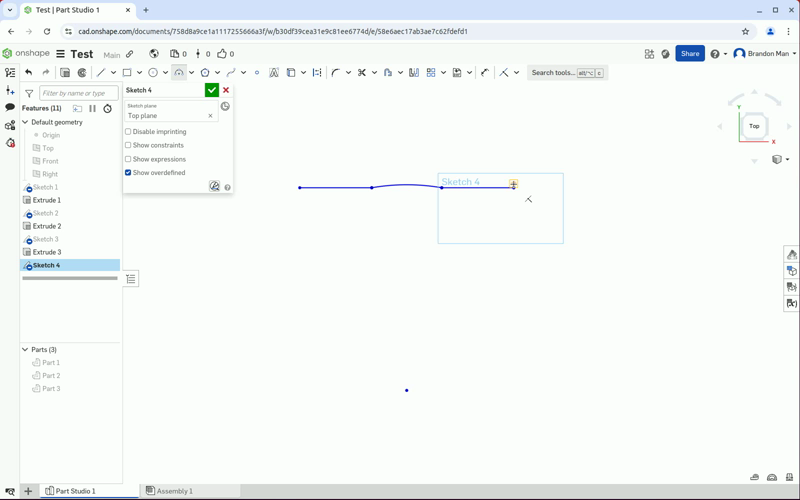
scroll(6)
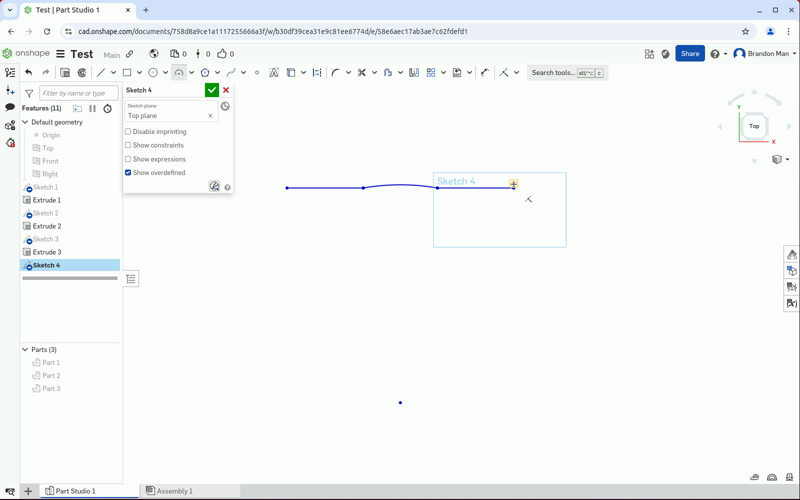
scroll(6)
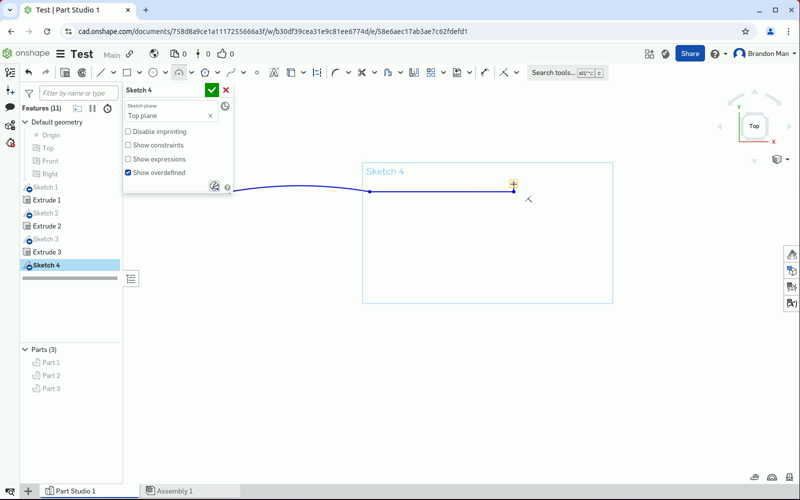
scroll(6)
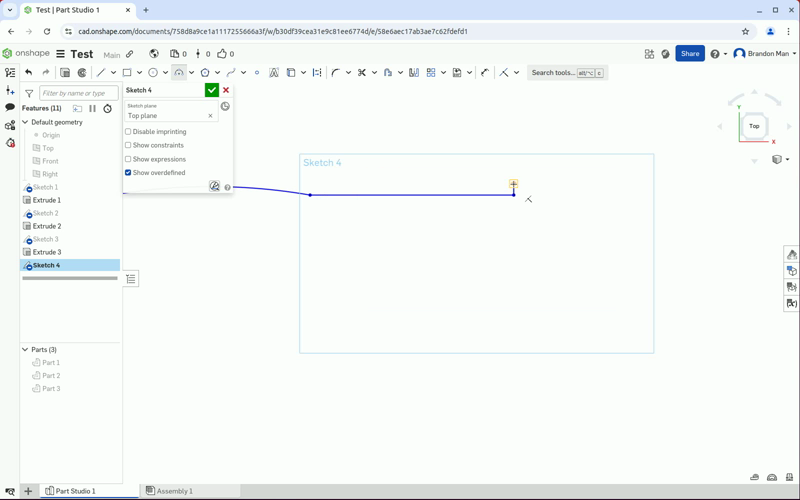
scroll(6)
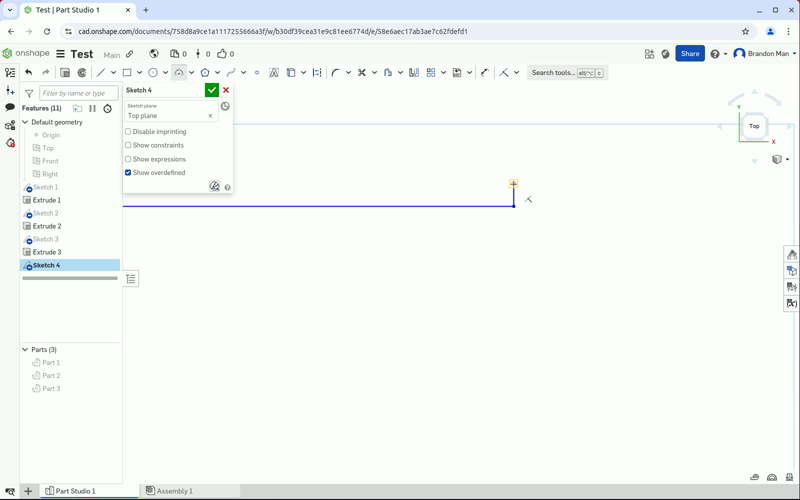
click(513, 183)
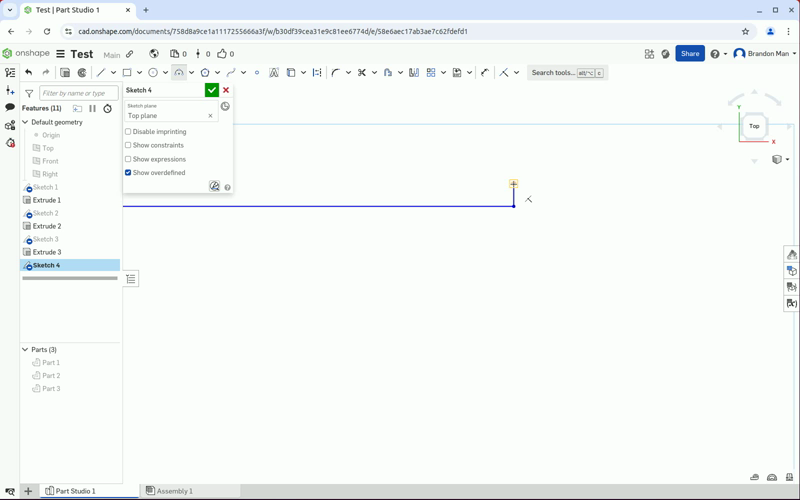
scroll(-6)
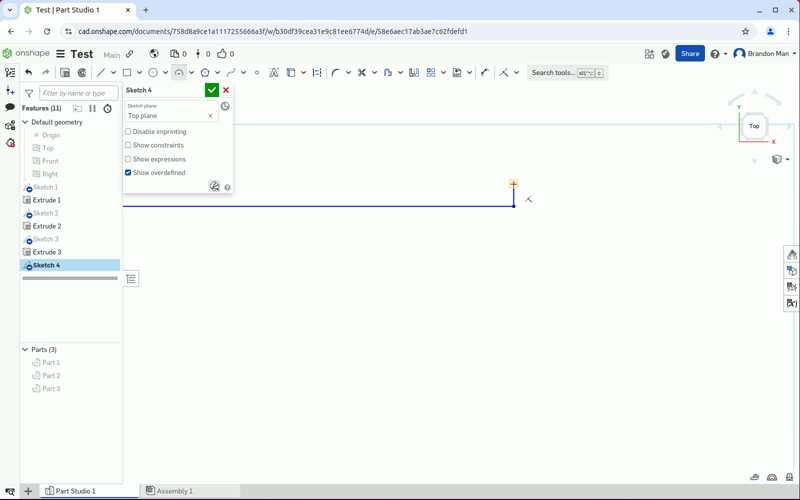
scroll(-6)
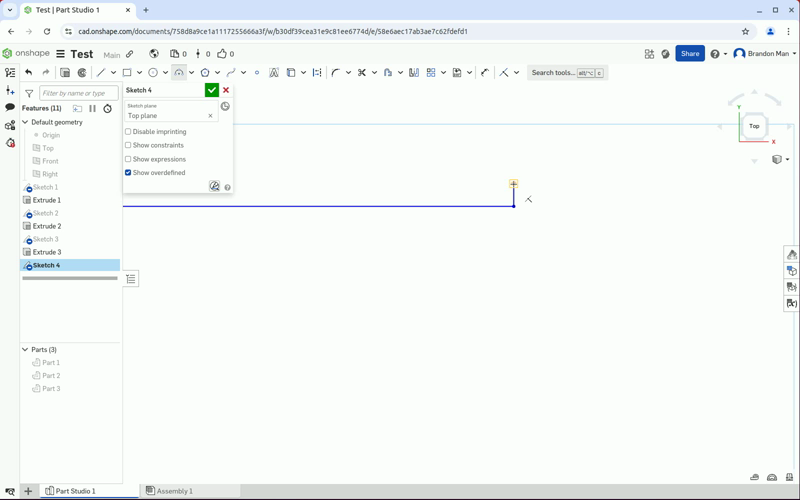
scroll(-6)
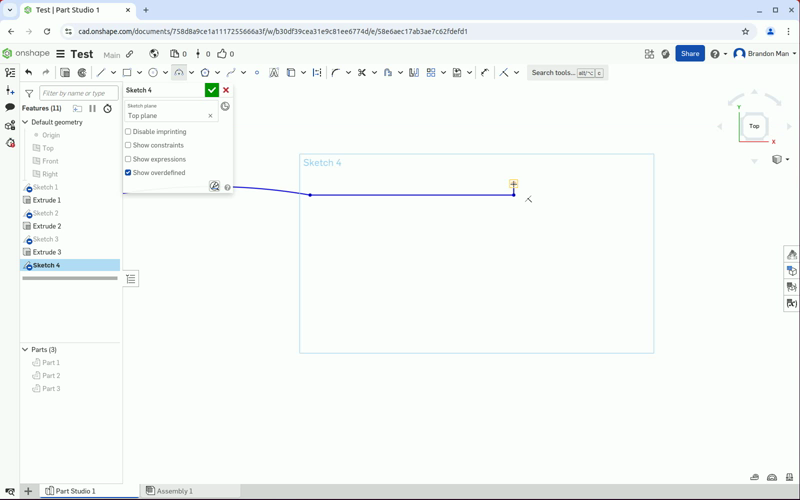
scroll(-6)
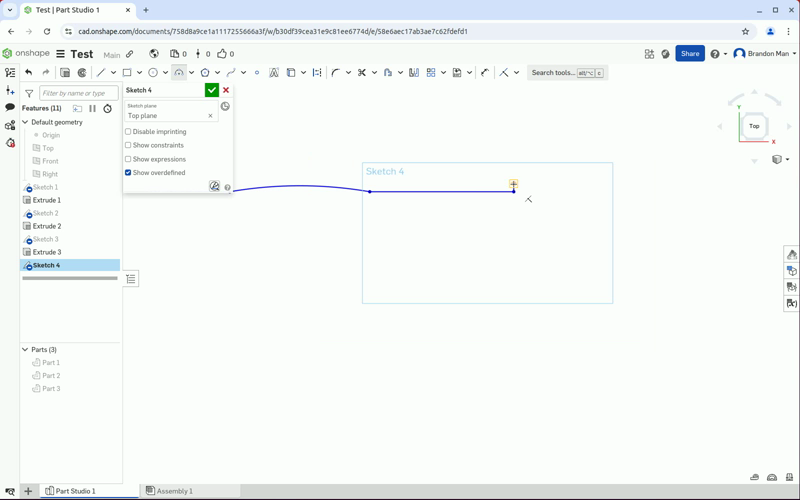
scroll(-6)
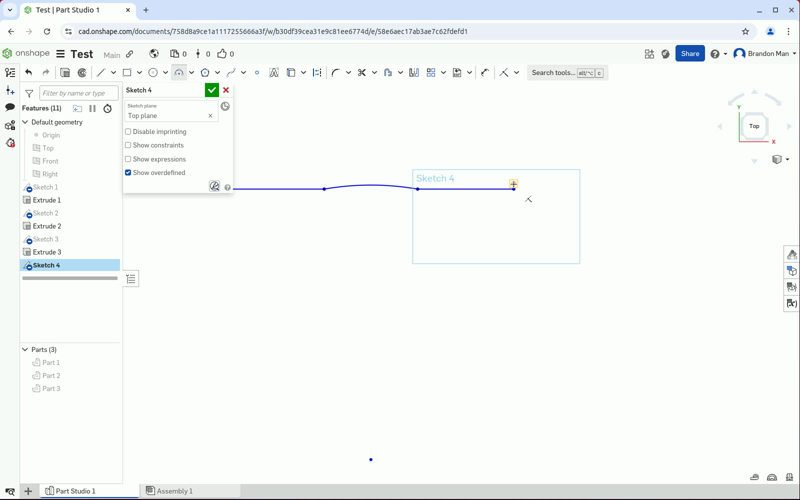
scroll(-6)
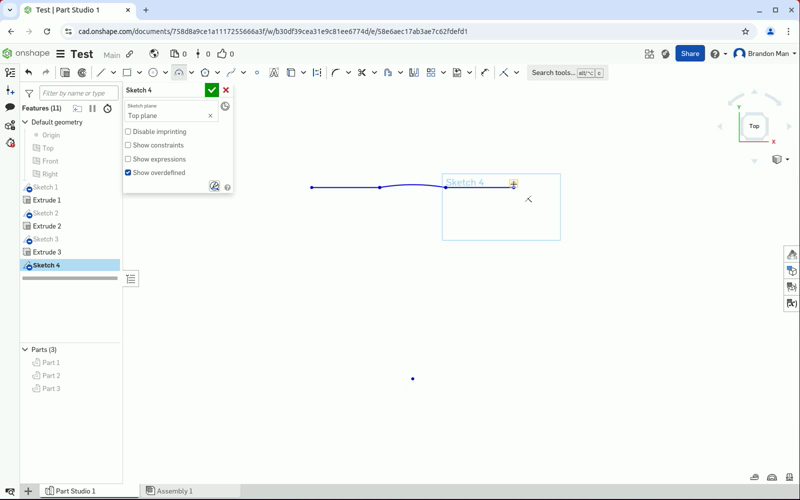
scroll(-6)
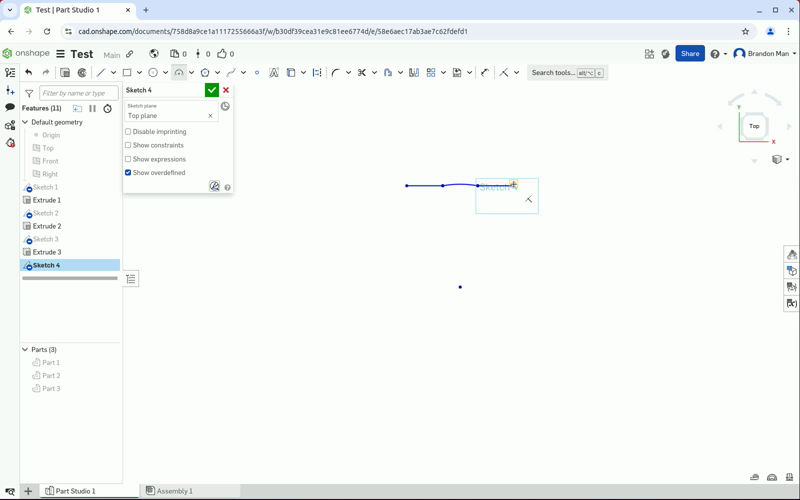
key_down(shift)
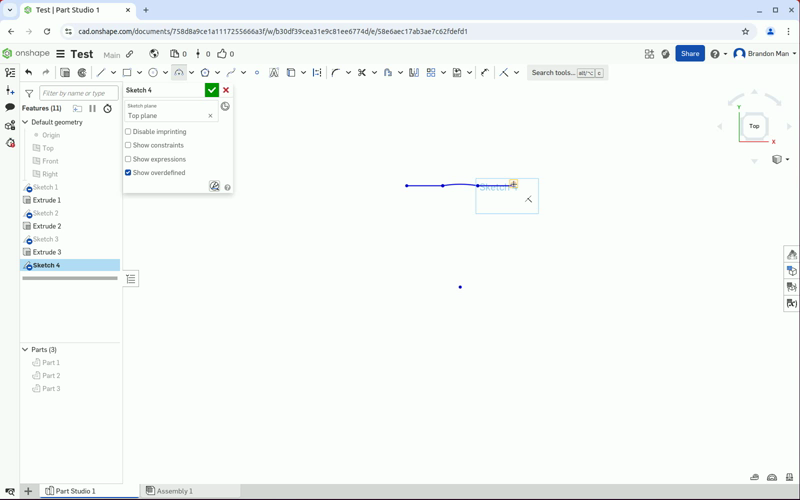
mouse_move(406, 183)
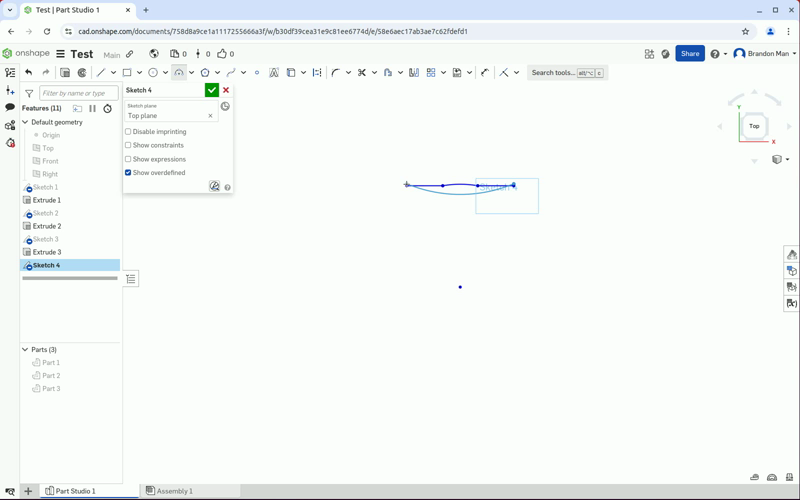
scroll(6)
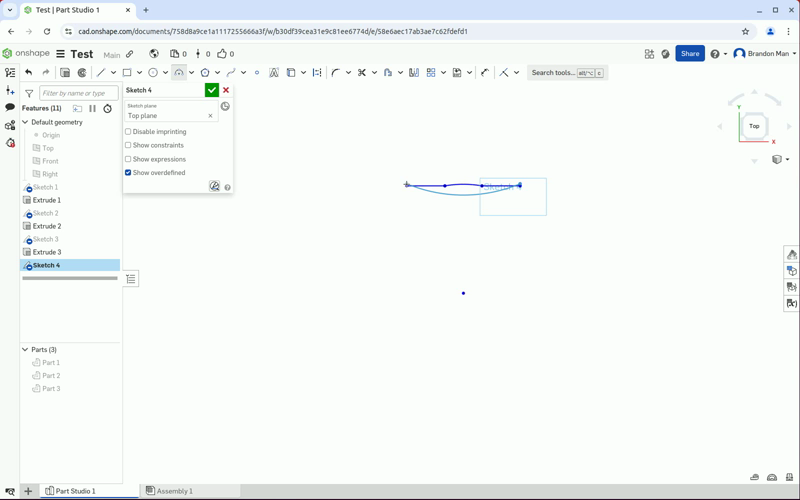
scroll(6)
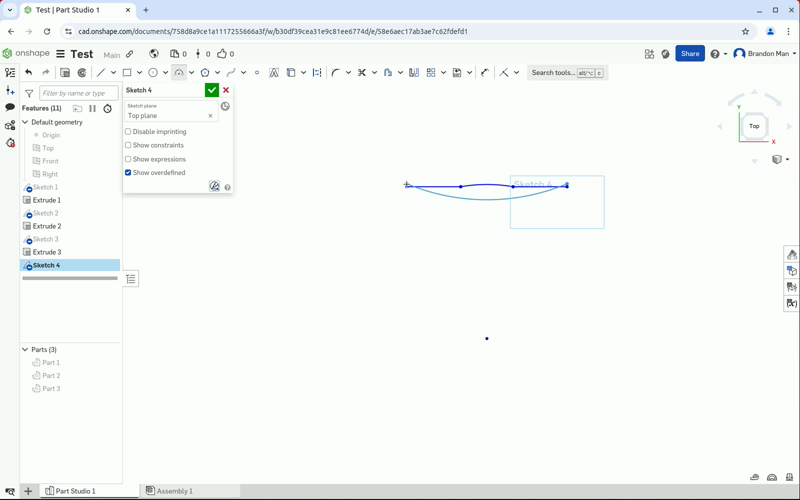
scroll(6)
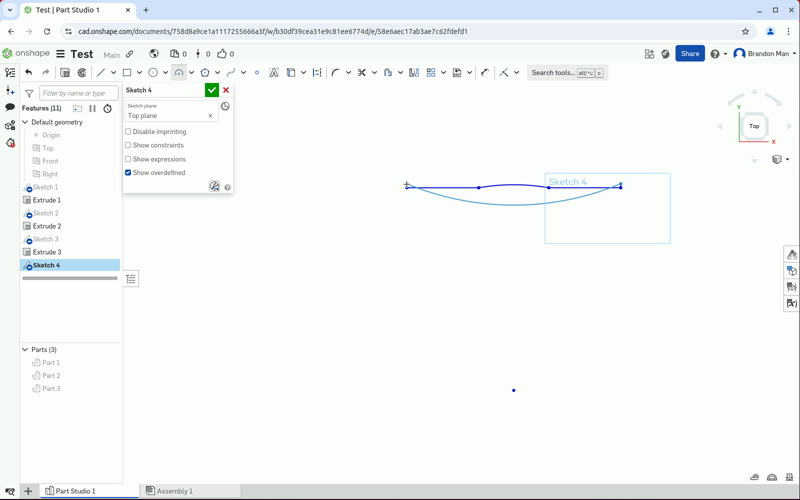
scroll(6)
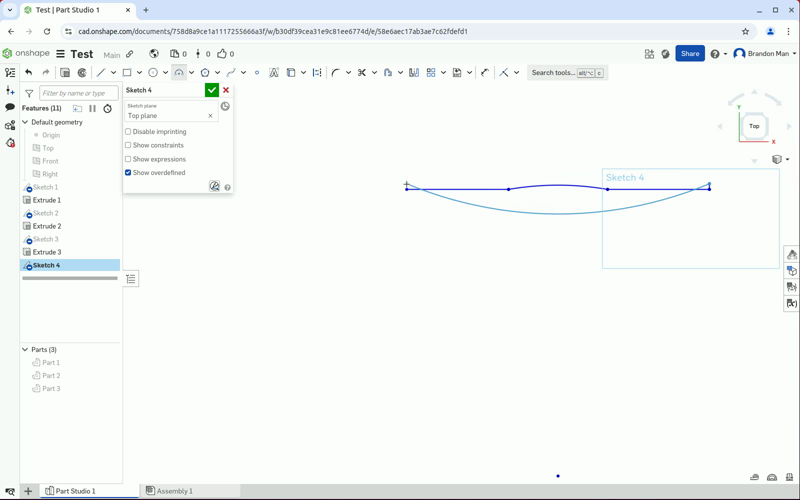
scroll(6)
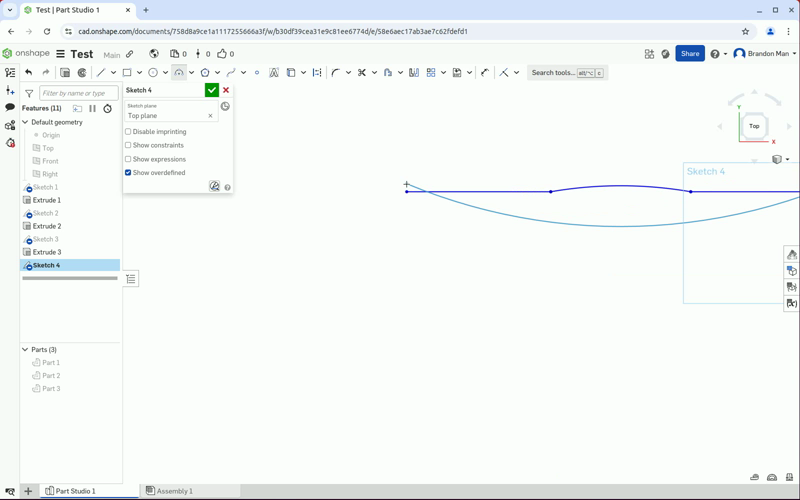
scroll(6)
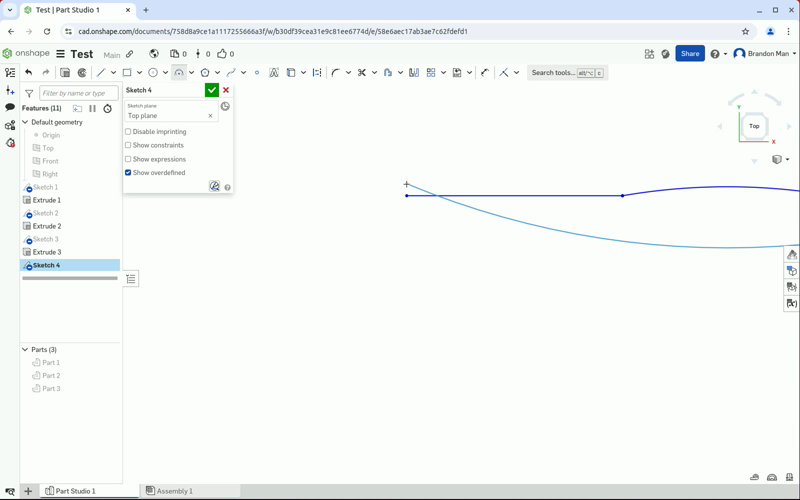
scroll(6)
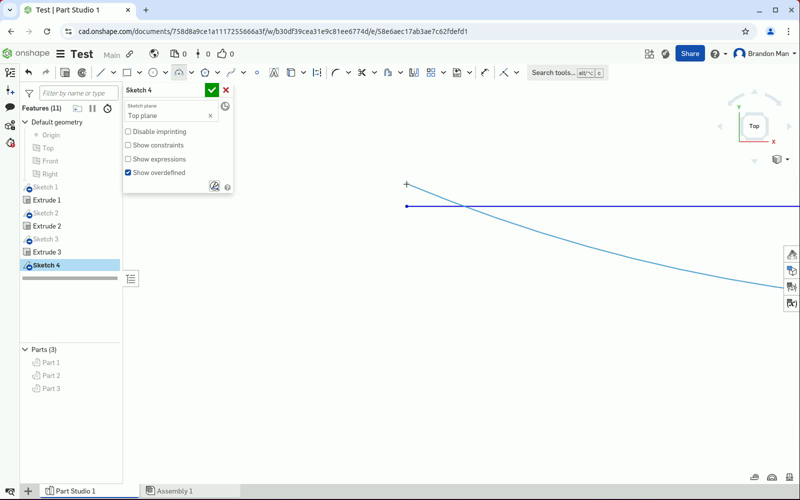
click(406, 183)
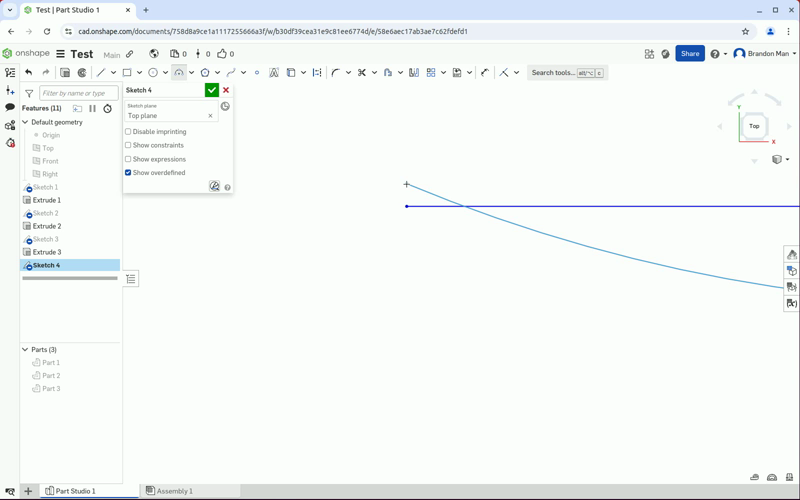
scroll(-6)
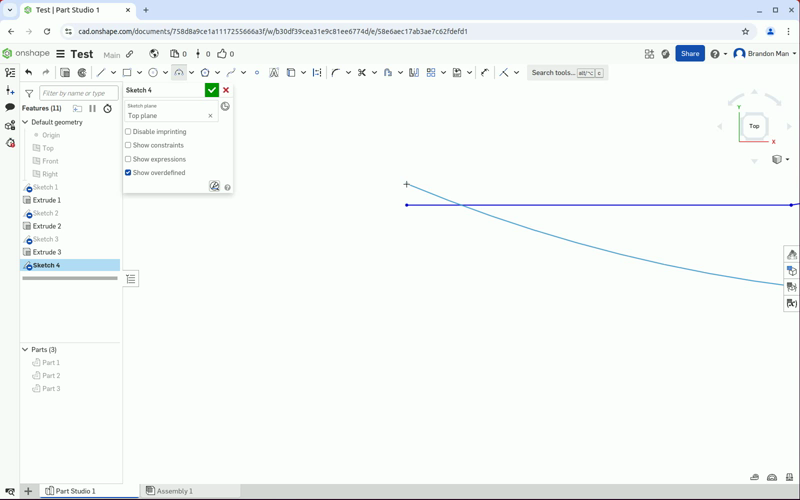
scroll(-6)
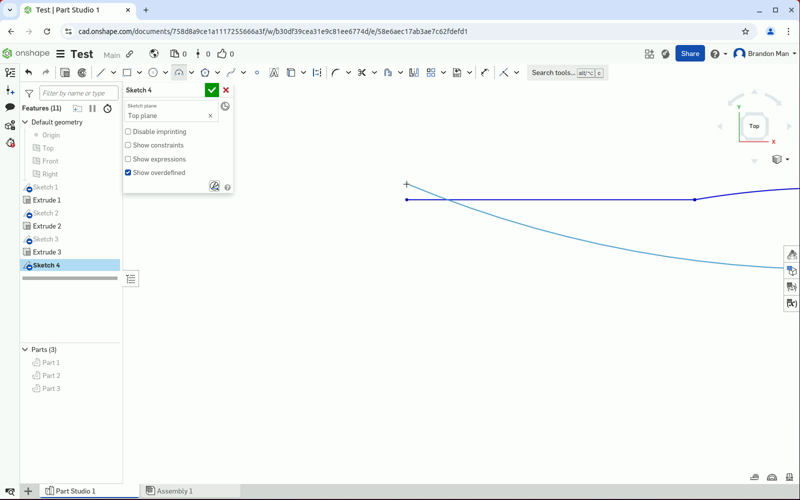
scroll(-6)
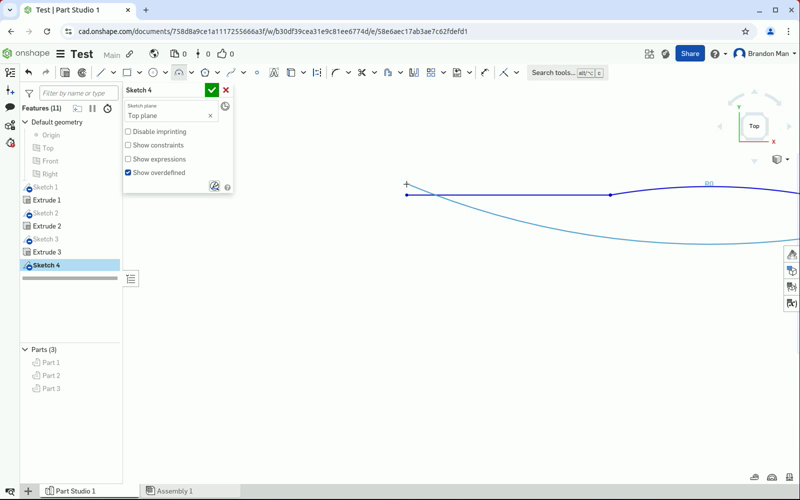
scroll(-6)
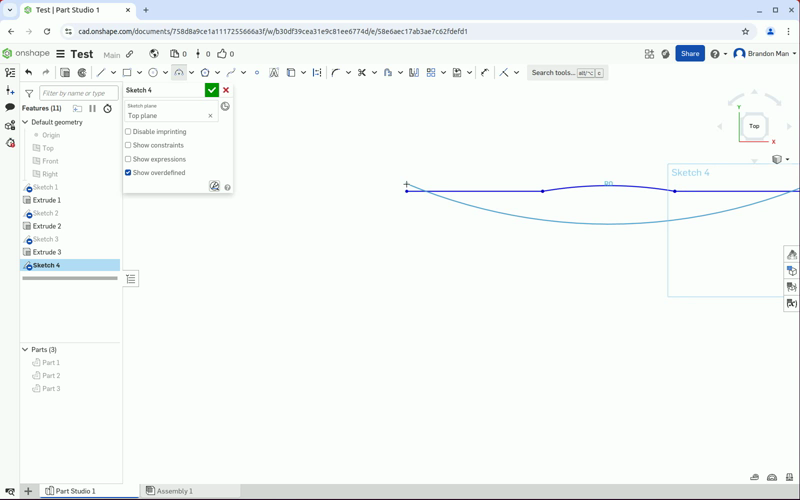
scroll(-6)
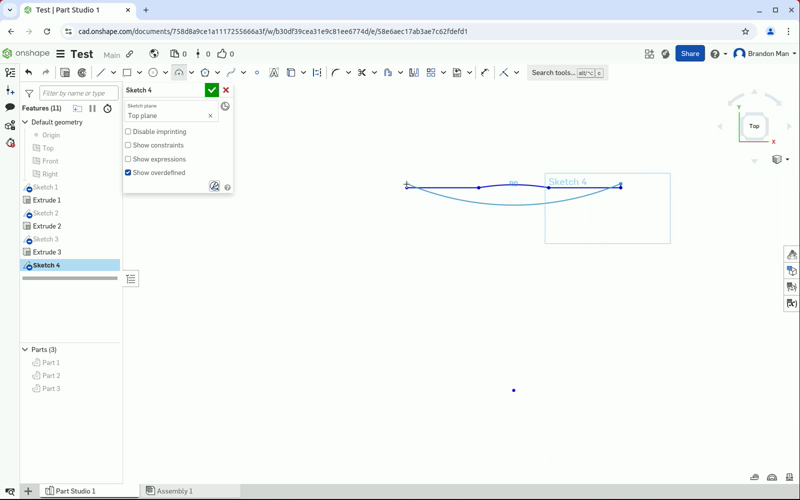
scroll(-6)
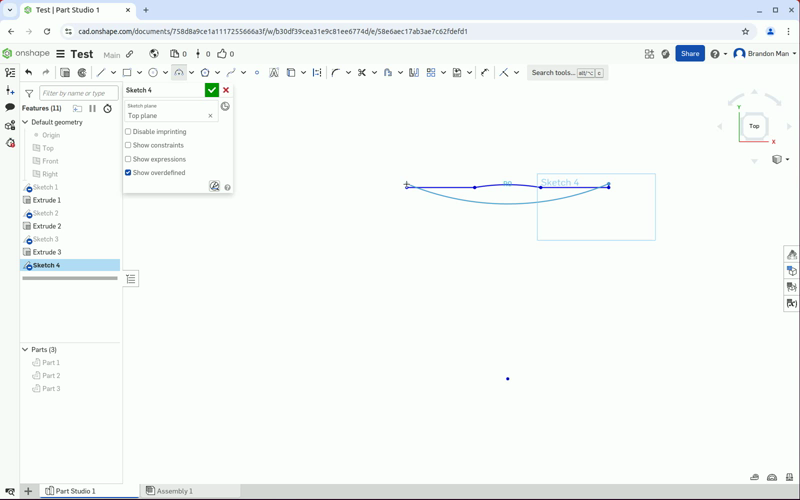
scroll(-6)
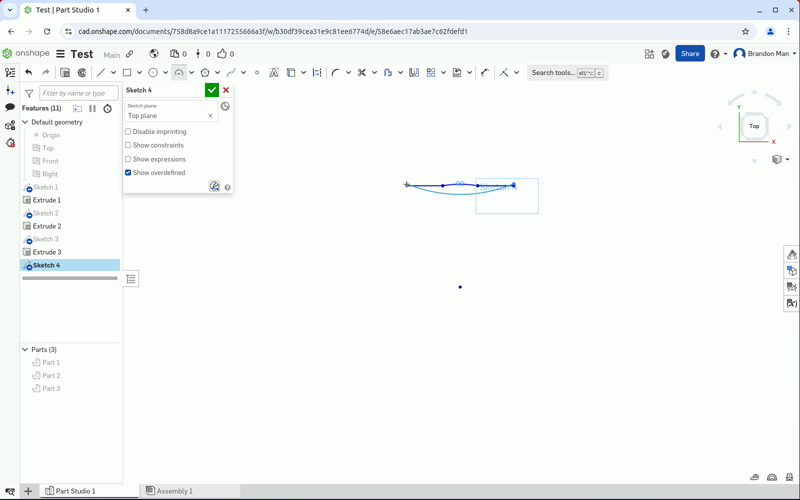
mouse_move(460, 170)
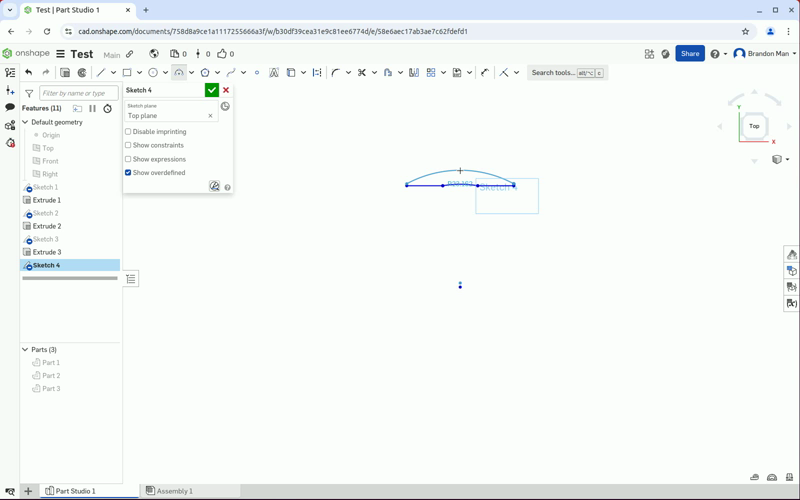
click(460, 170)
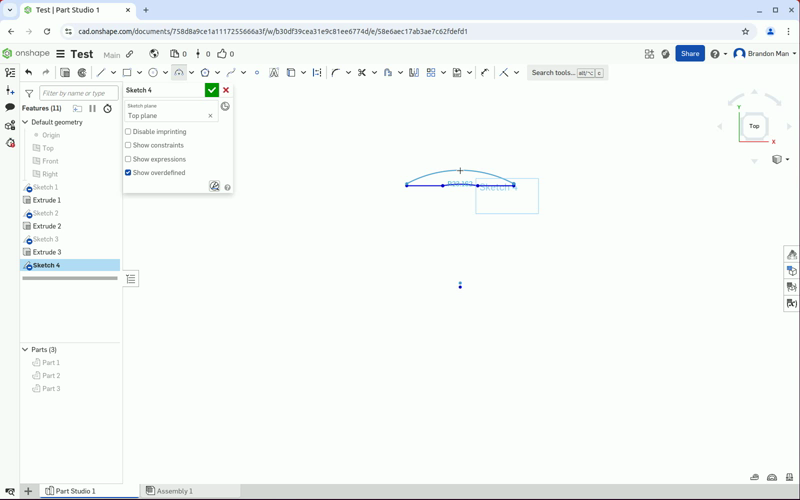
key_up(shift)
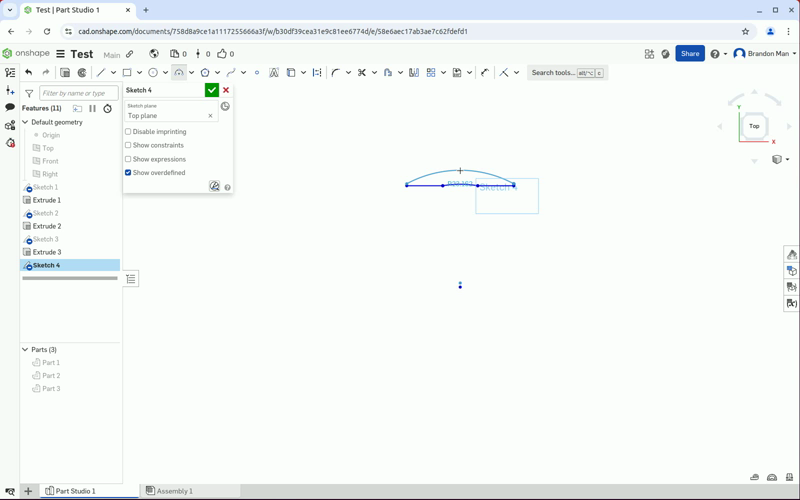
key(esc)
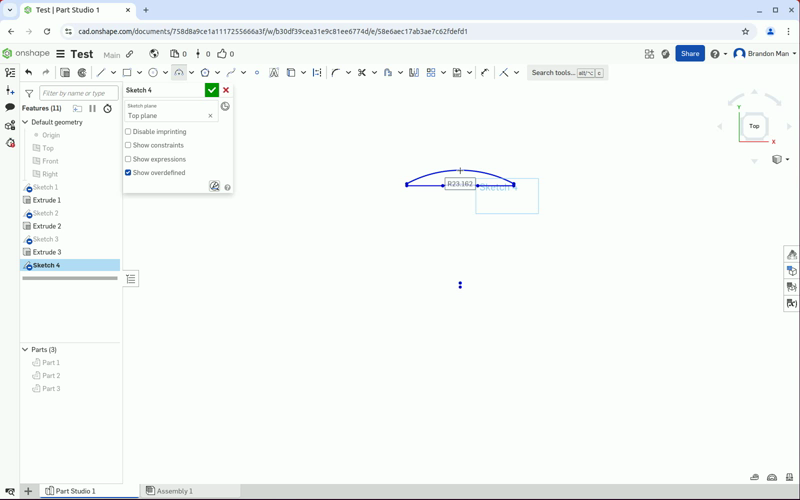
key(l)
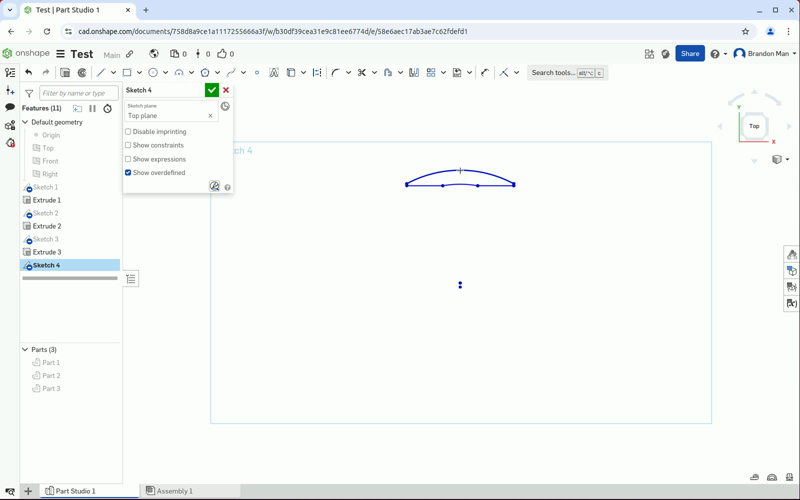
mouse_move(406, 183)
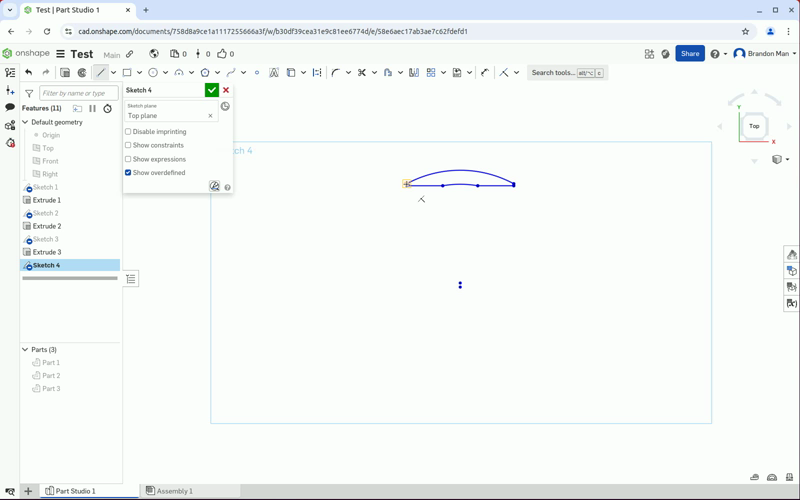
scroll(6)
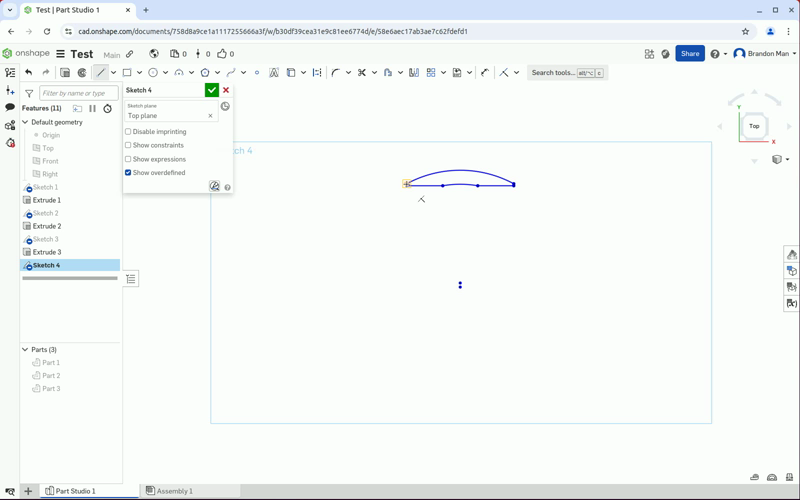
scroll(6)
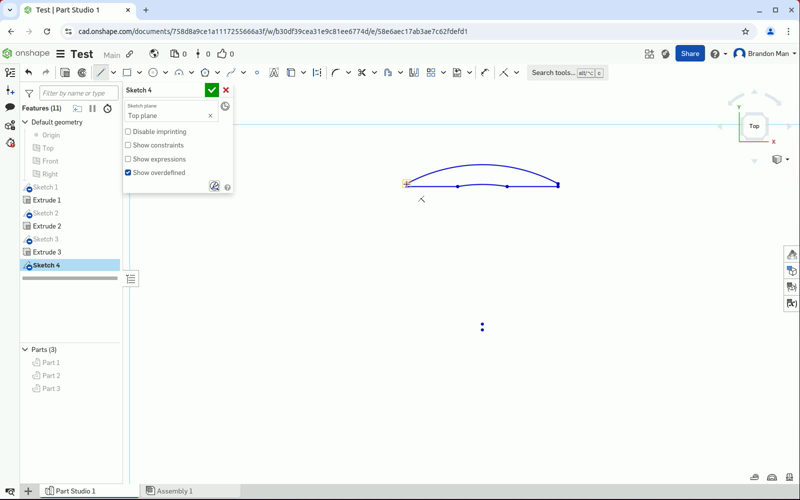
scroll(6)
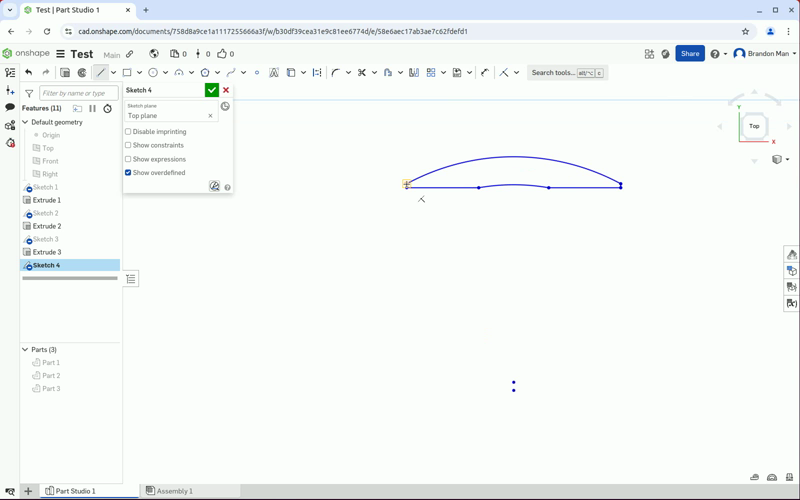
scroll(6)
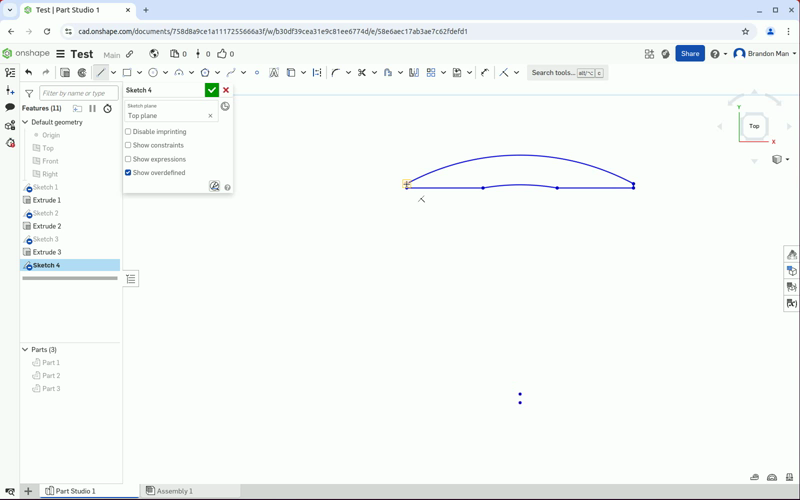
scroll(6)
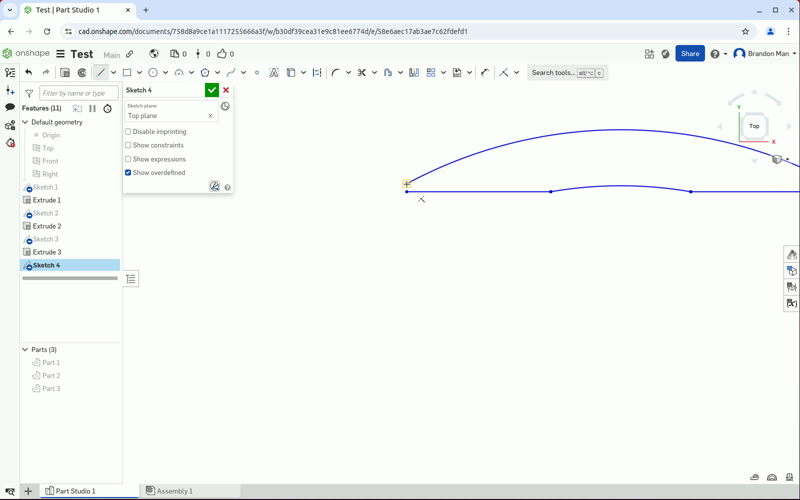
scroll(6)
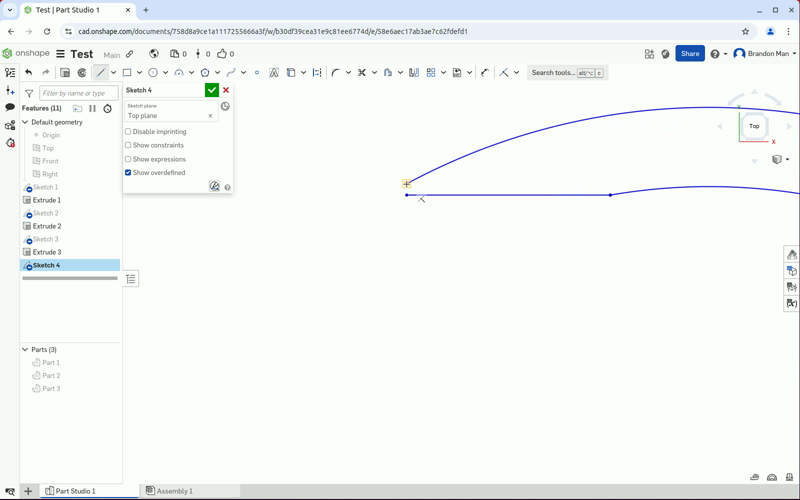
scroll(6)
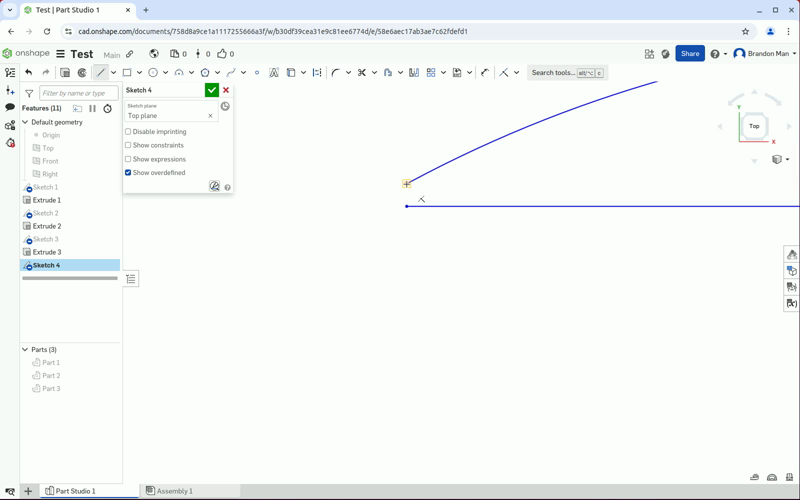
click(406, 183)
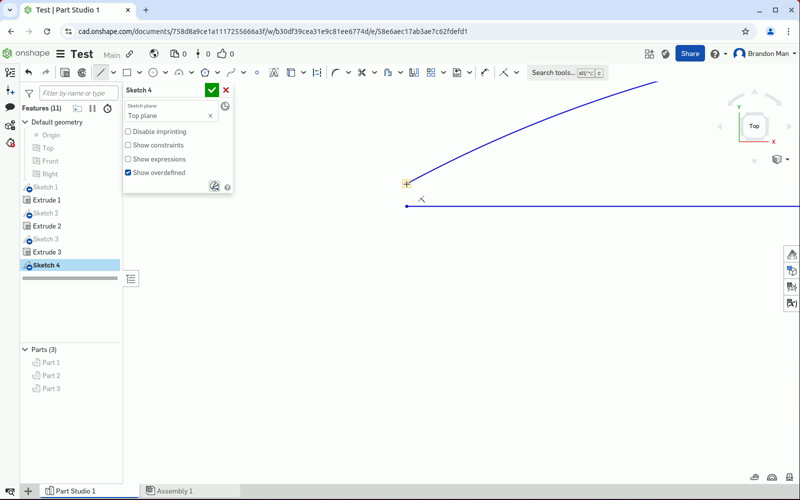
scroll(-6)
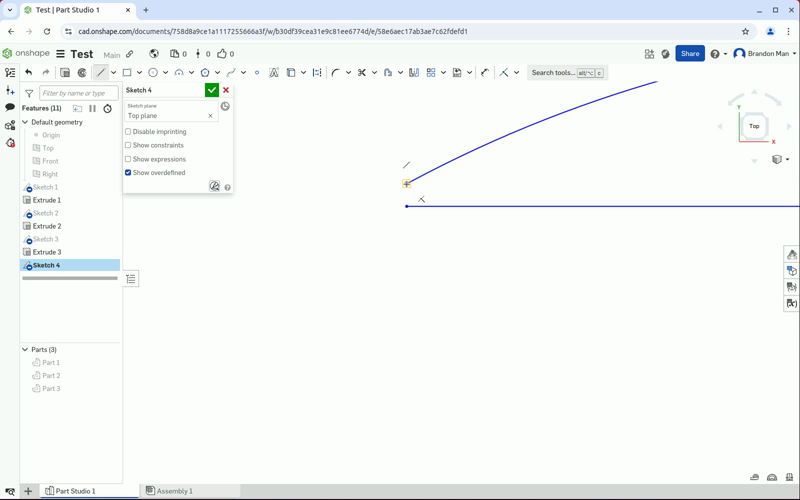
scroll(-6)
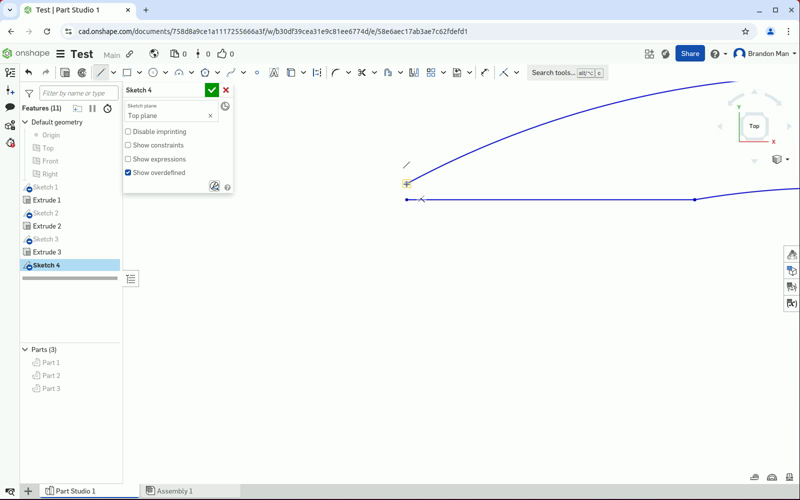
scroll(-6)
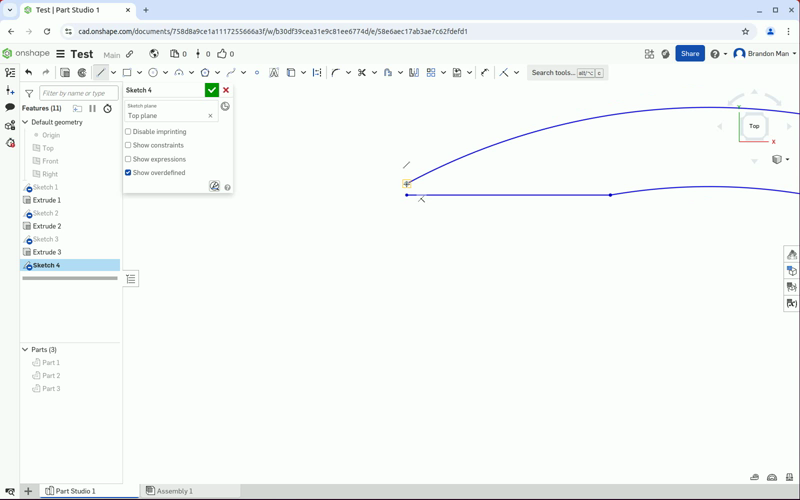
scroll(-6)
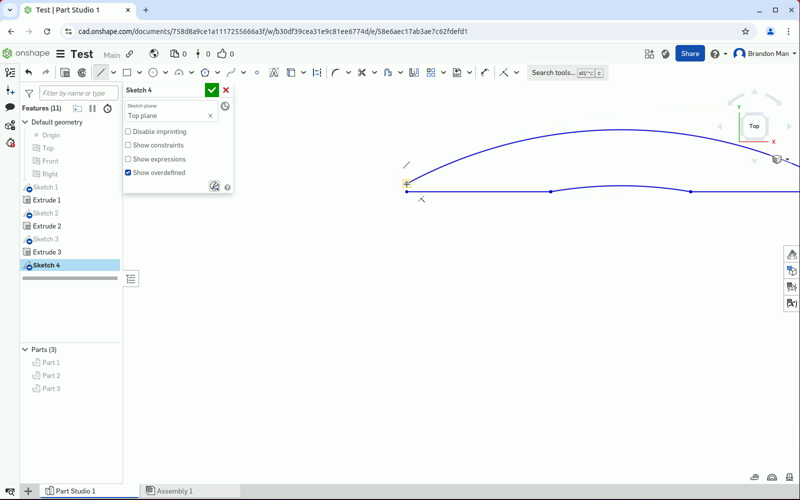
scroll(-6)
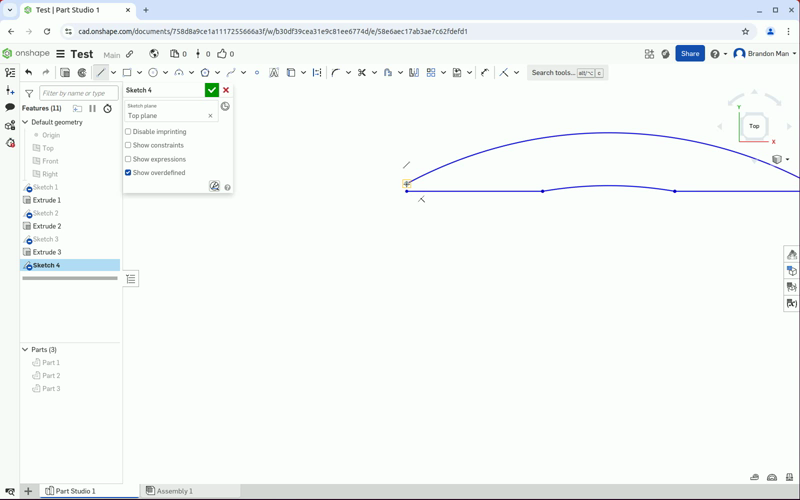
scroll(-6)
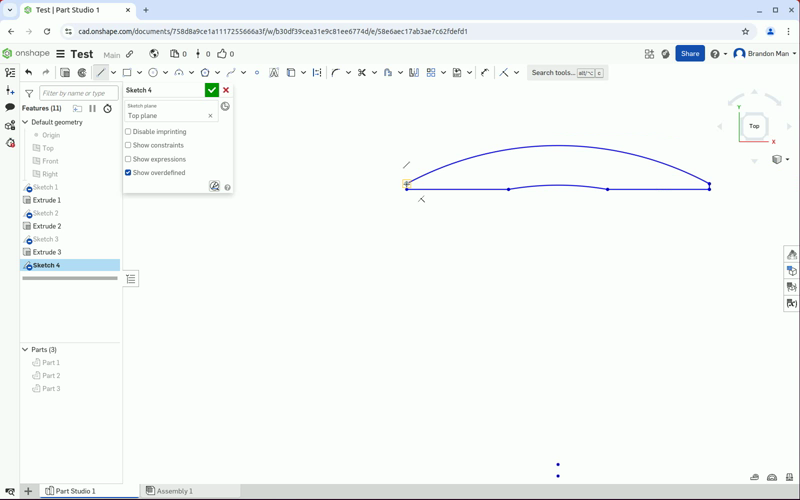
scroll(-6)
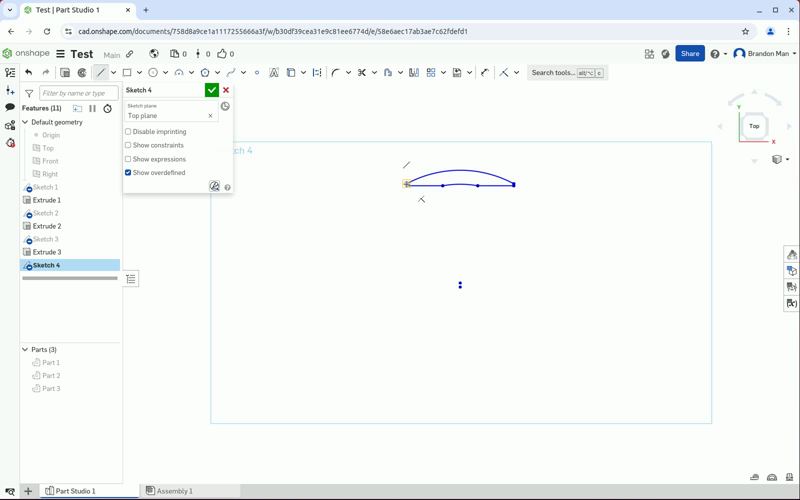
mouse_move(436, 183)
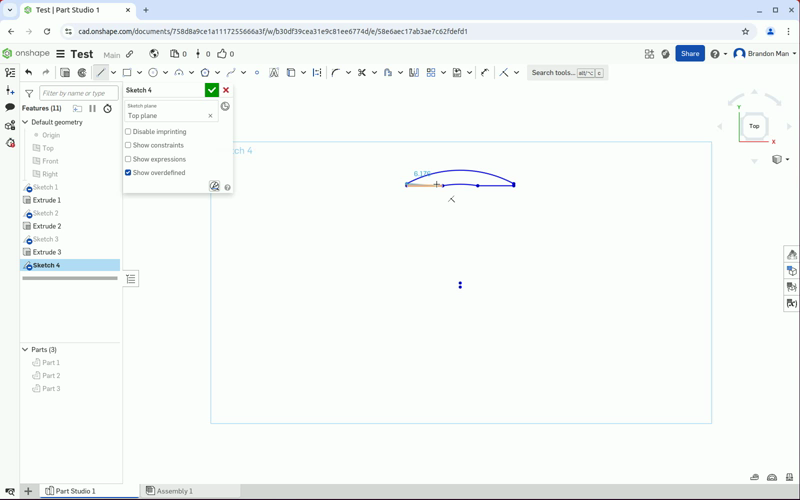
key_down(shift)
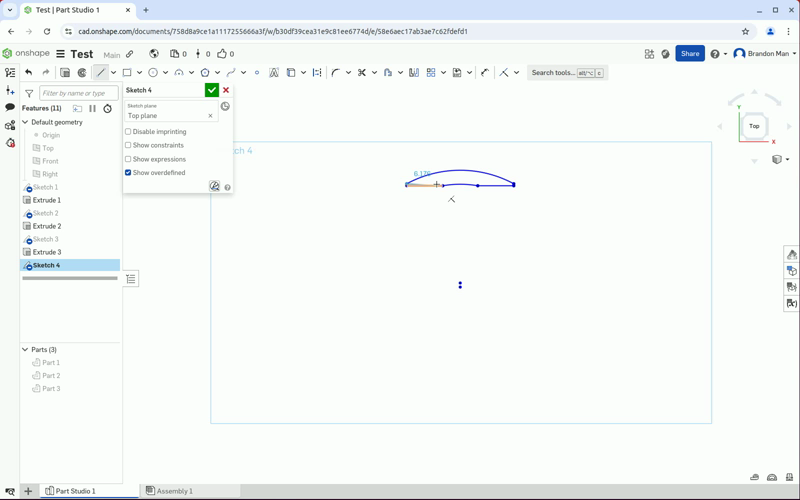
mouse_move(406, 185)
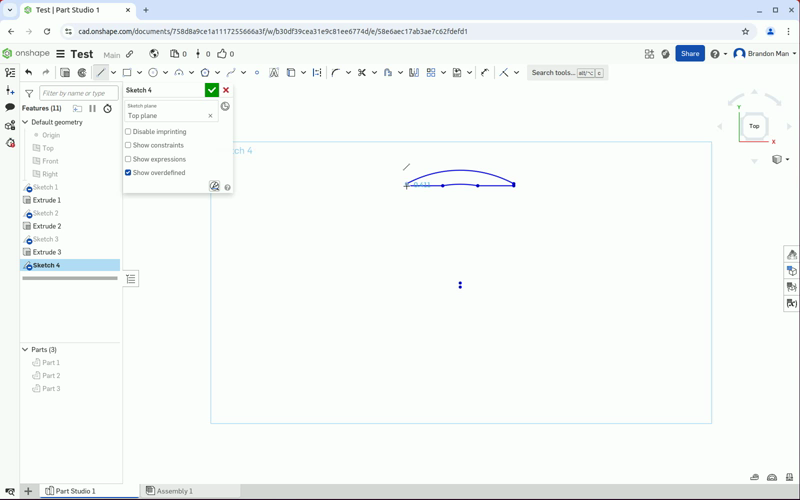
scroll(6)
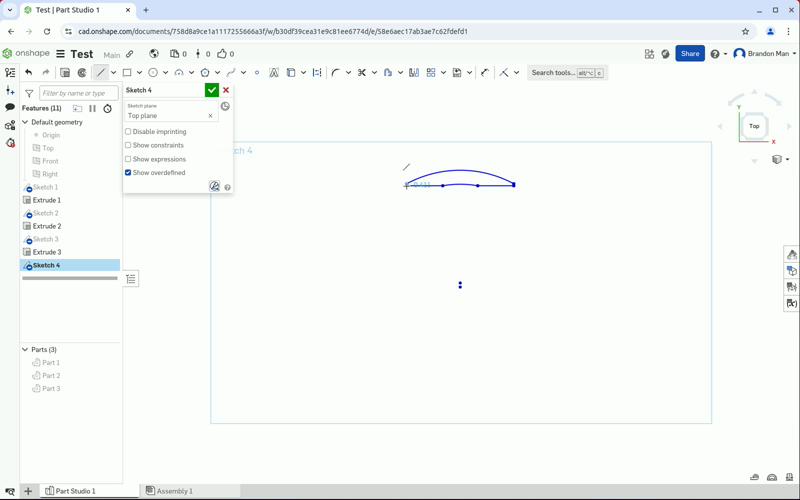
scroll(6)
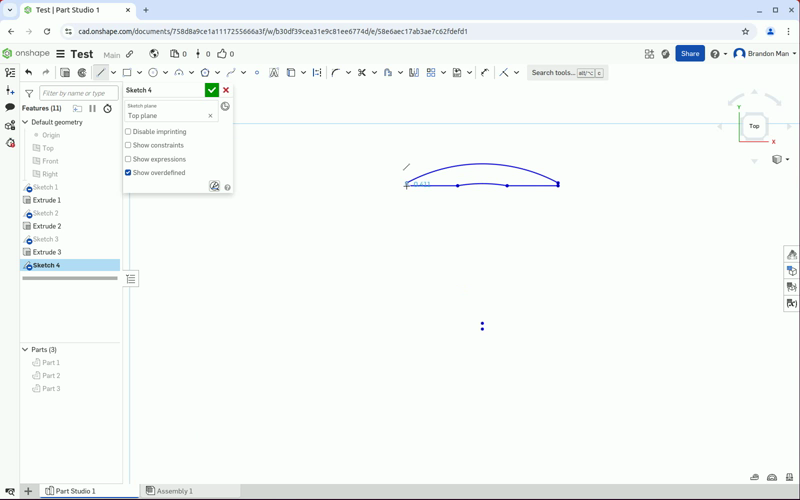
scroll(6)
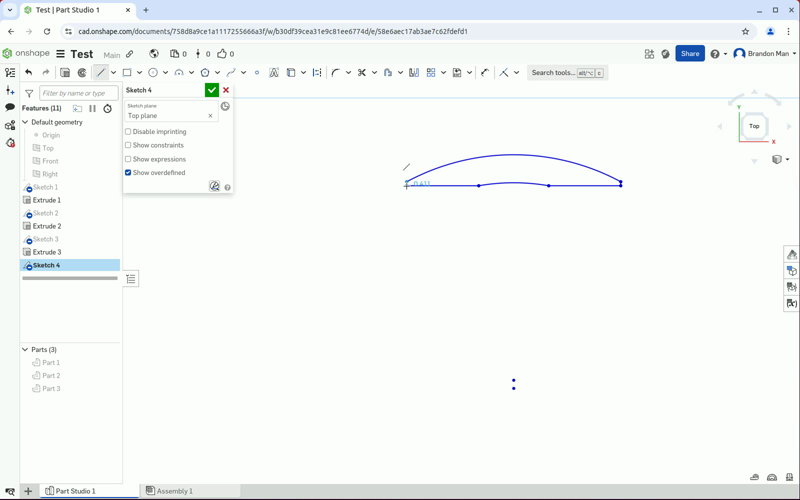
scroll(6)
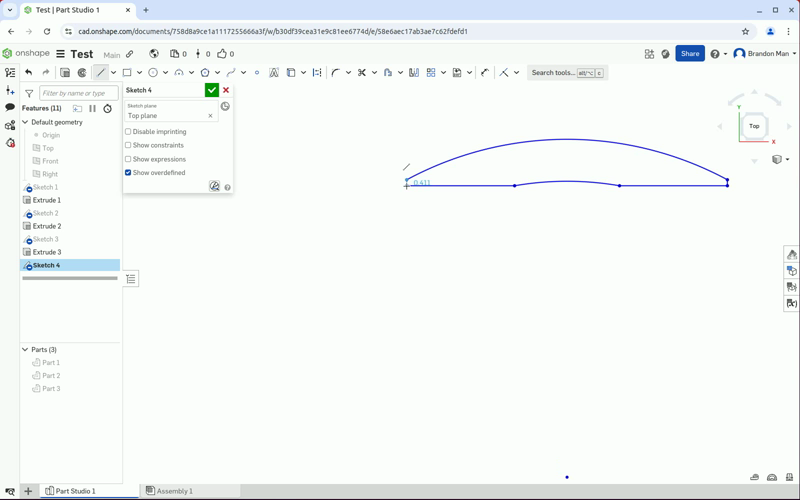
scroll(6)
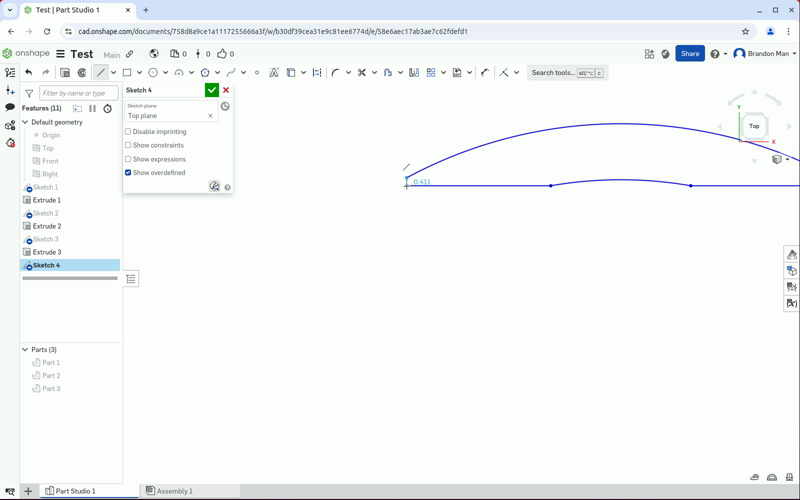
scroll(6)
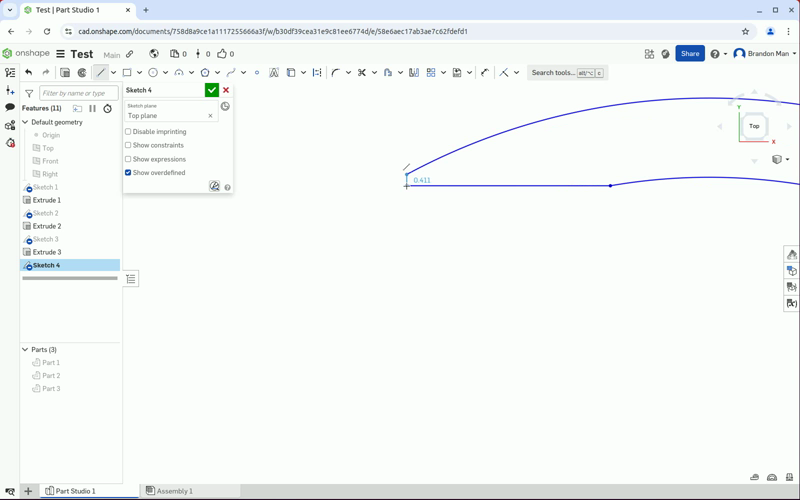
scroll(6)
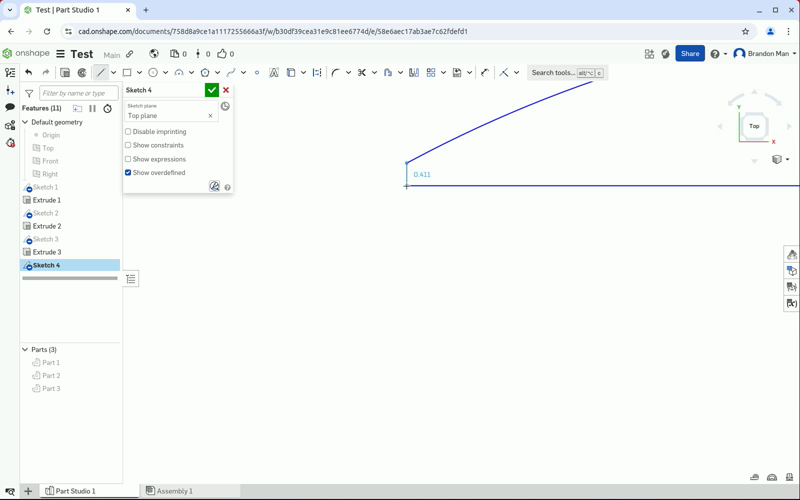
key_up(shift)
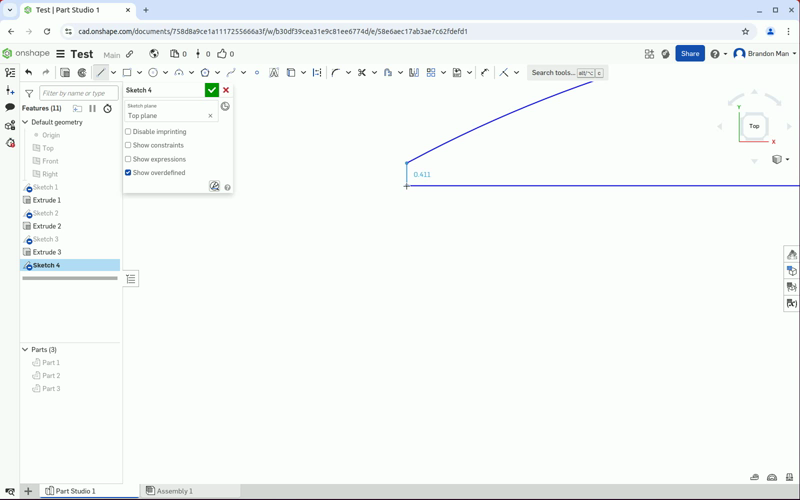
click(406, 185)
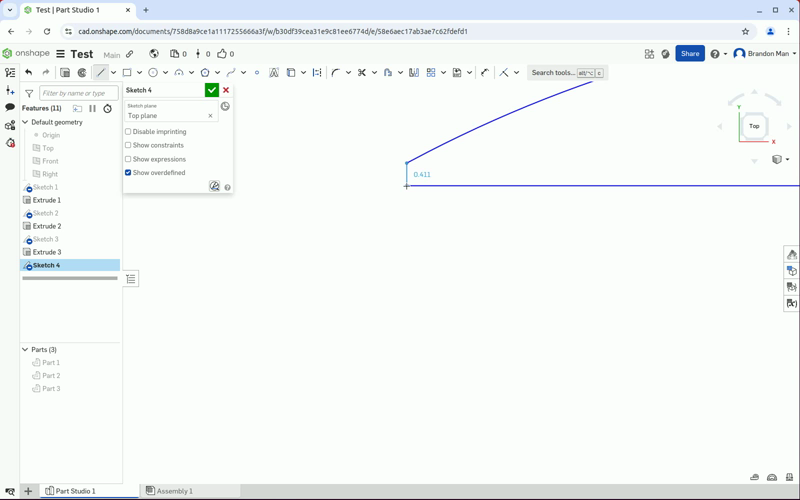
scroll(-6)
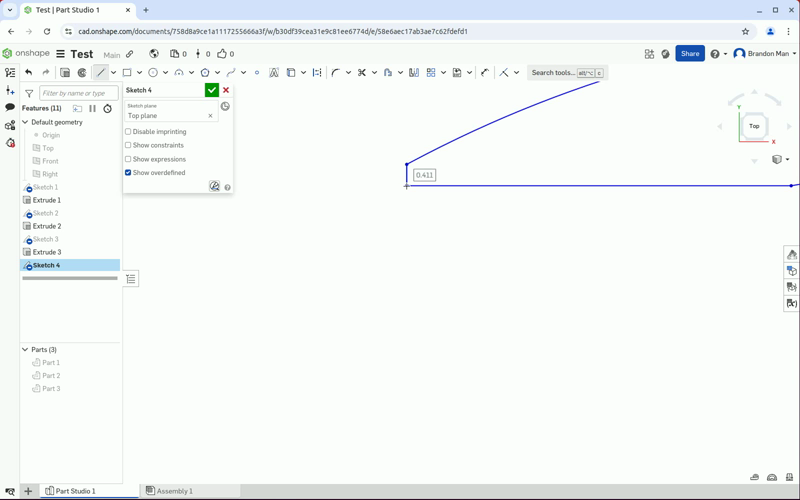
scroll(-6)
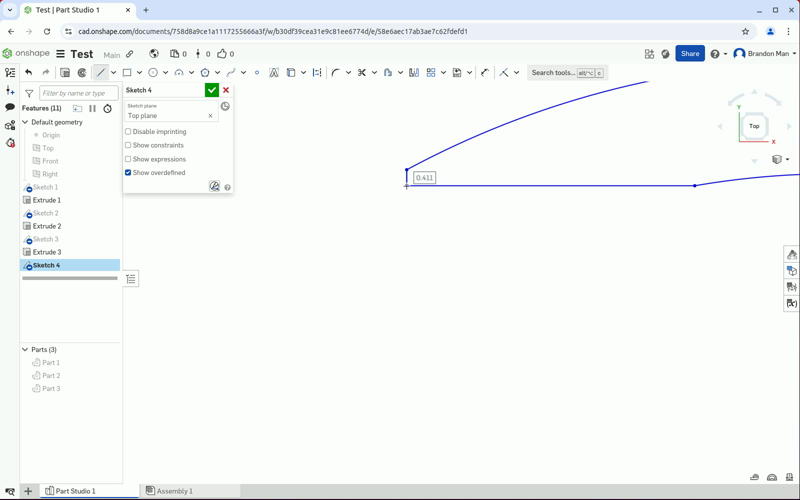
scroll(-6)
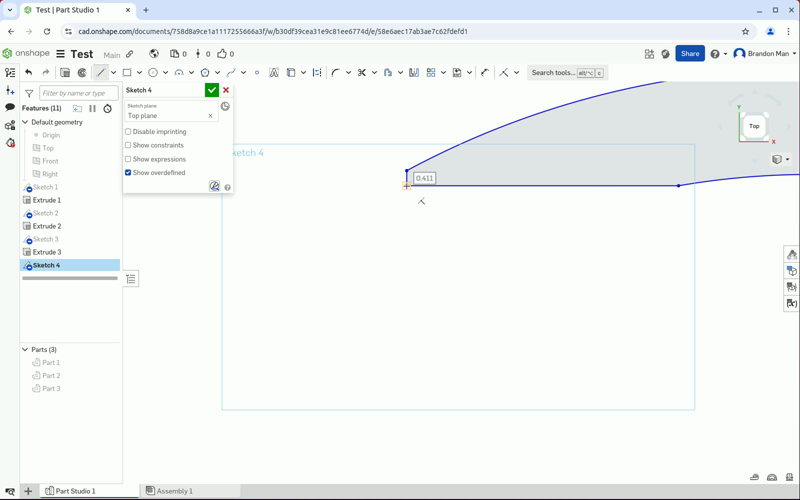
scroll(-6)
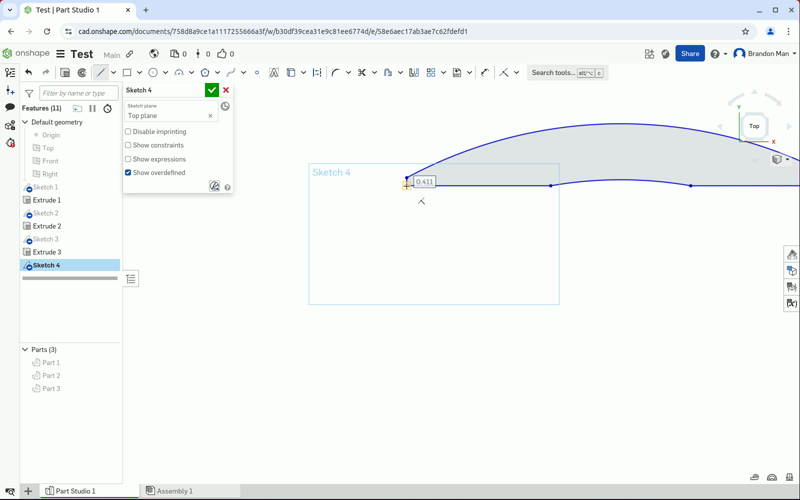
scroll(-6)
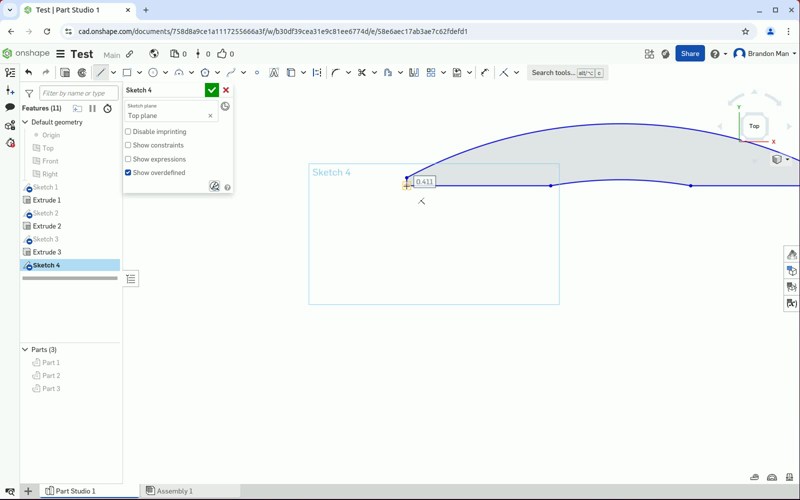
scroll(-6)
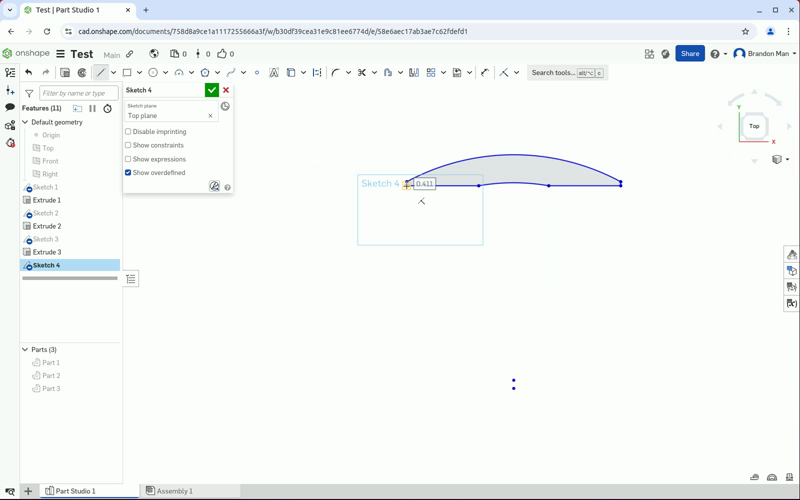
scroll(-6)
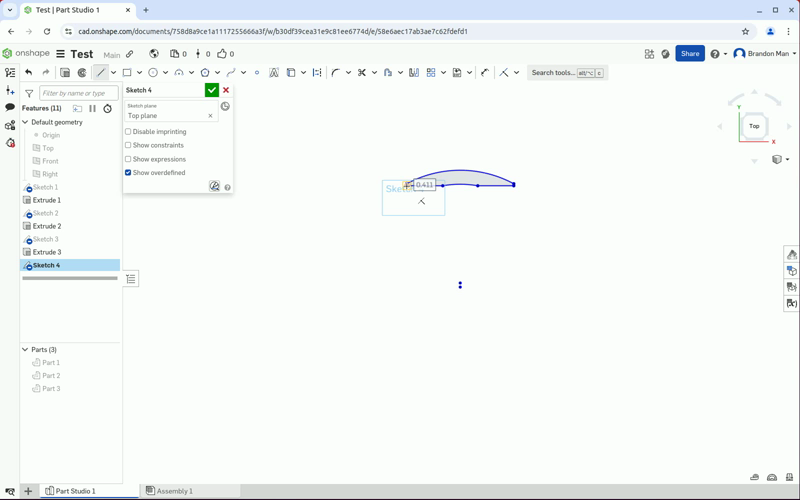
key(esc)
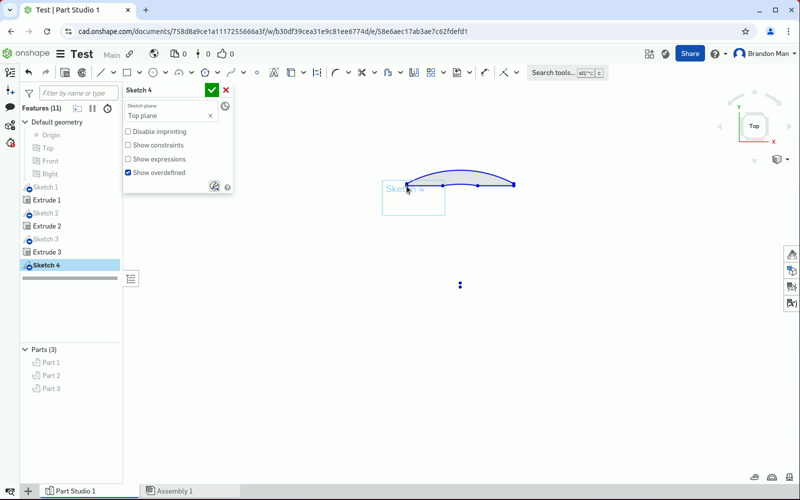
mouse_move(490, 179)
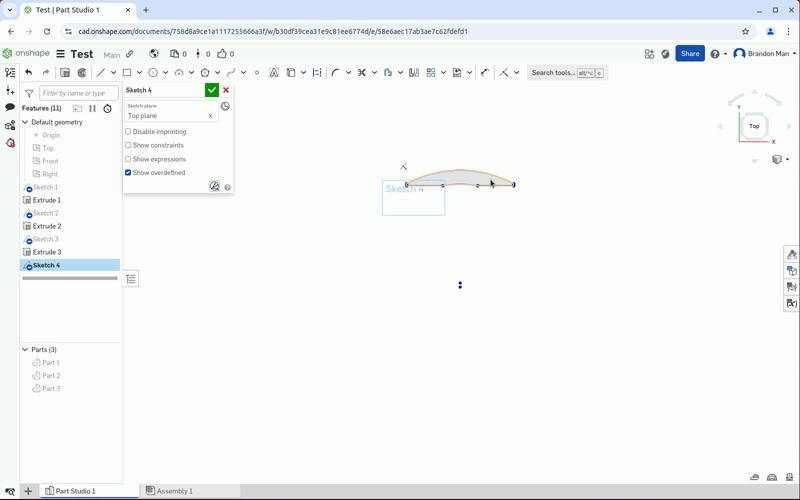
scroll(6)
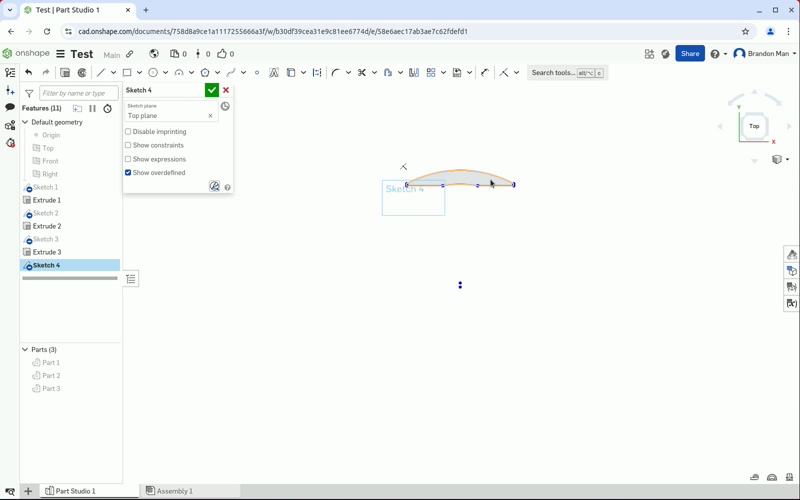
scroll(6)
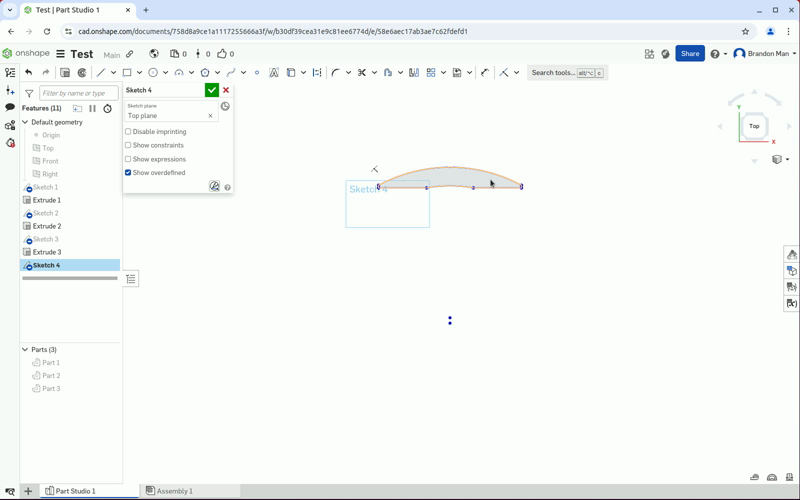
scroll(6)
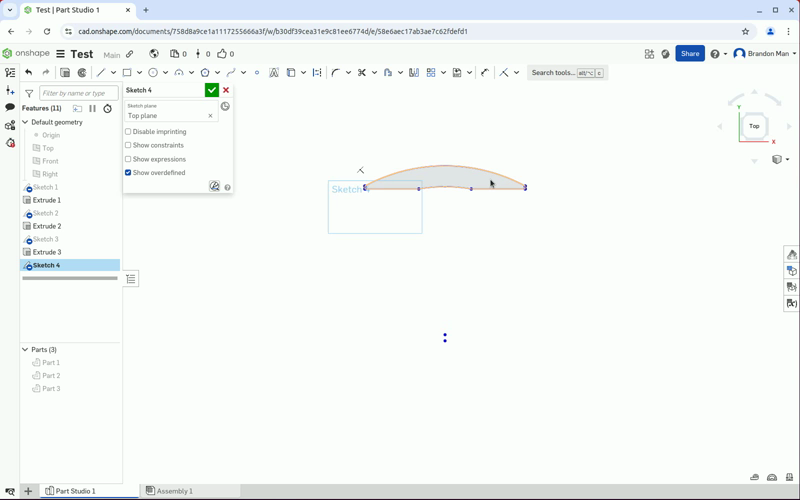
scroll(6)
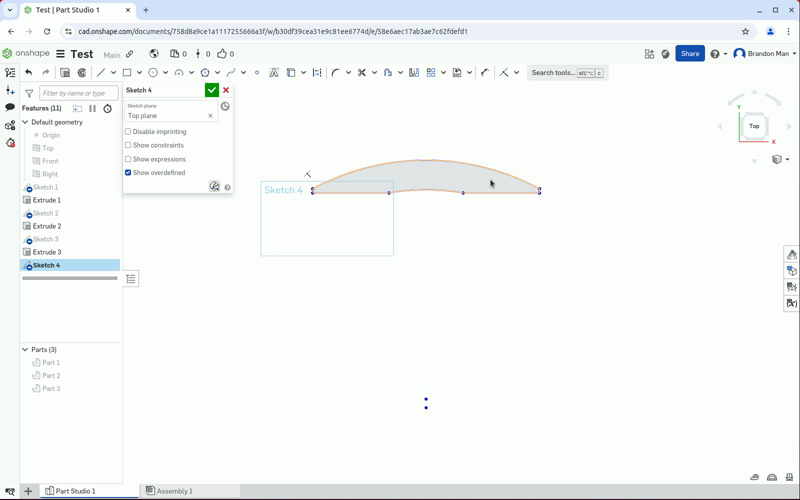
scroll(6)
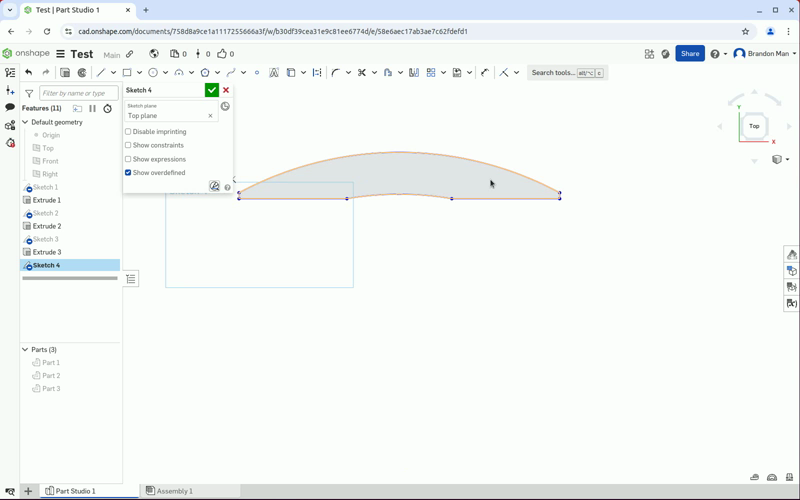
scroll(6)
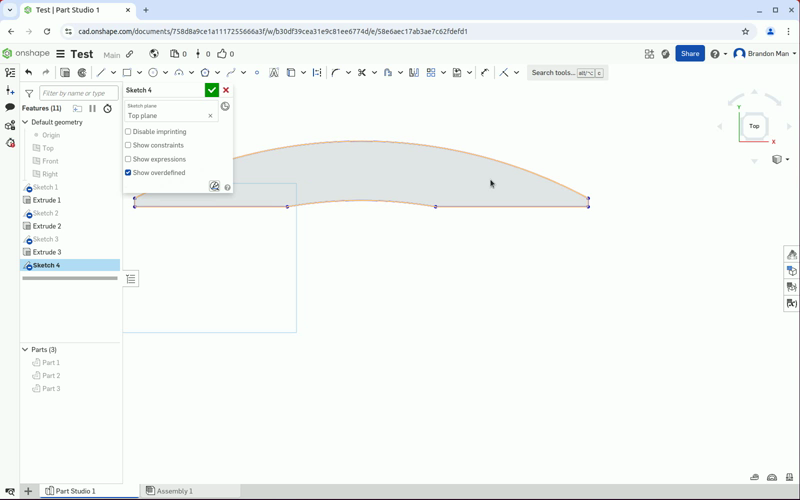
scroll(6)
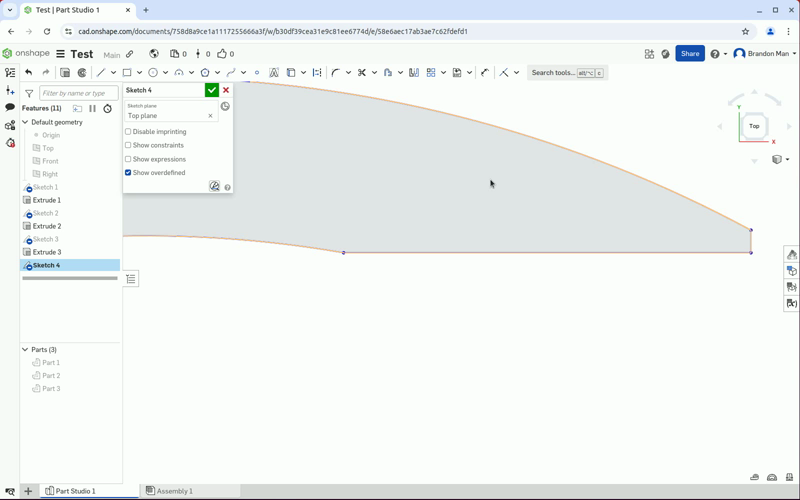
click(490, 179)
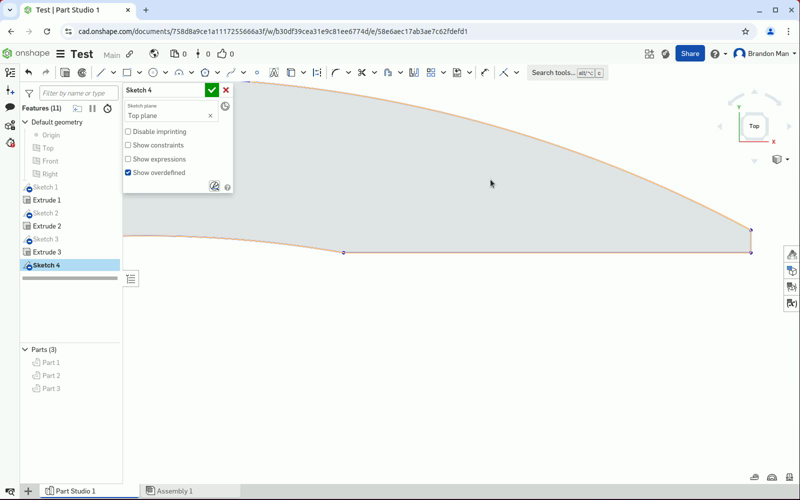
scroll(-6)
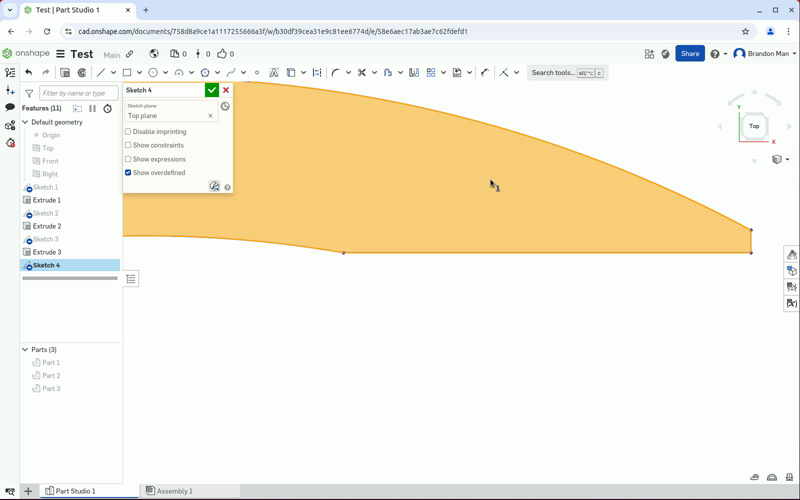
scroll(-6)
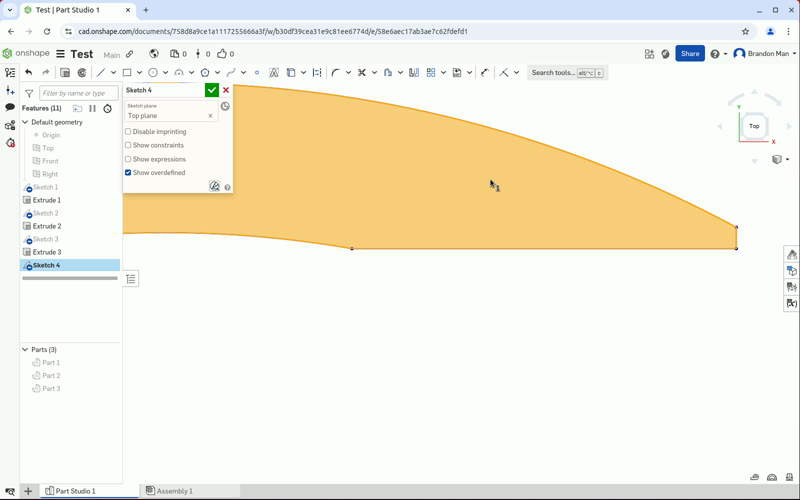
scroll(-6)
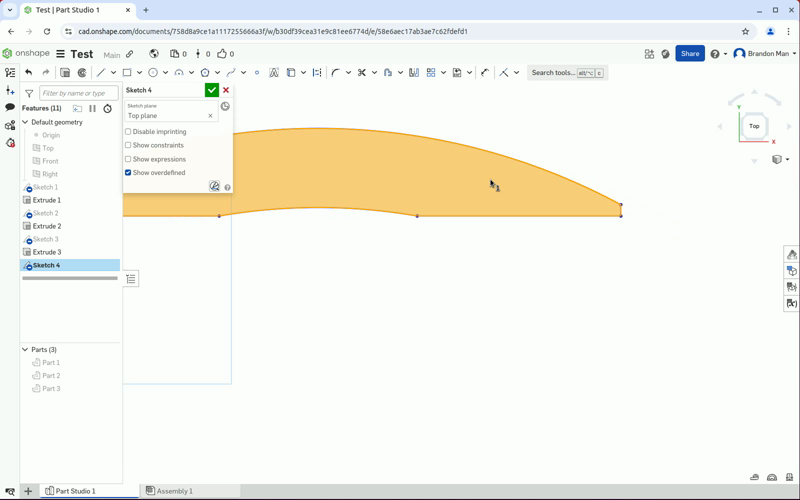
scroll(-6)
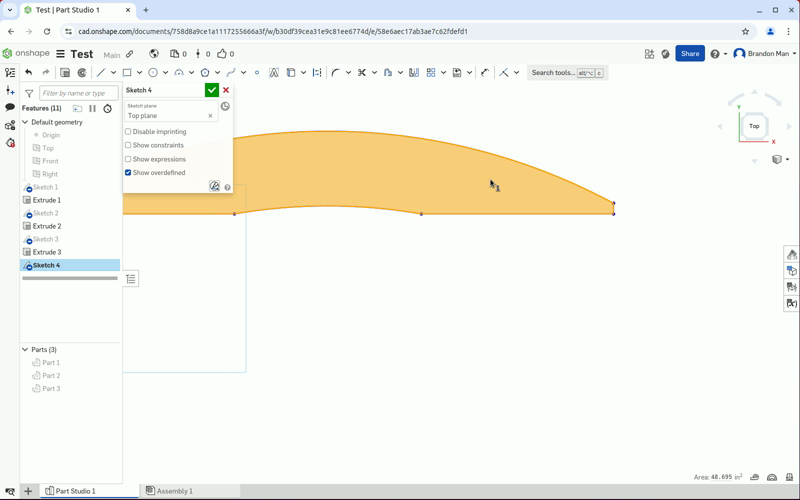
scroll(-6)
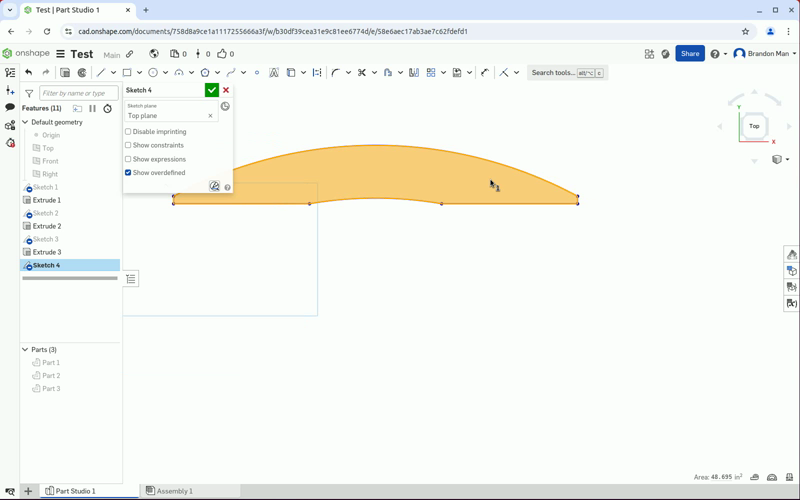
scroll(-6)
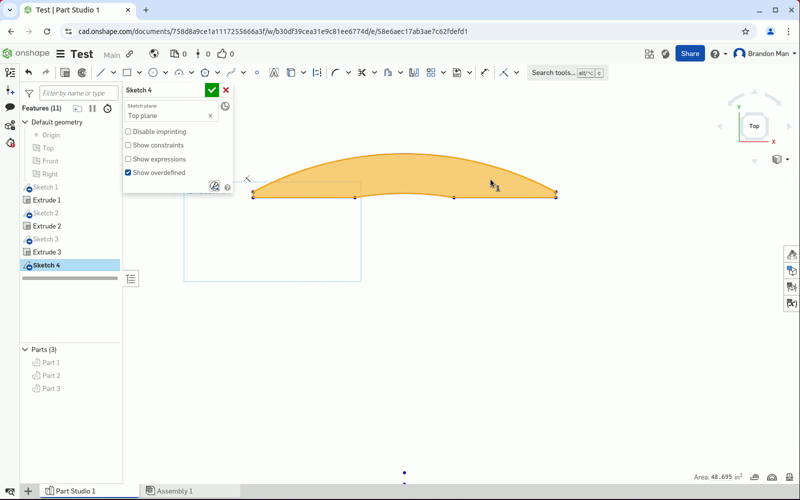
scroll(-6)
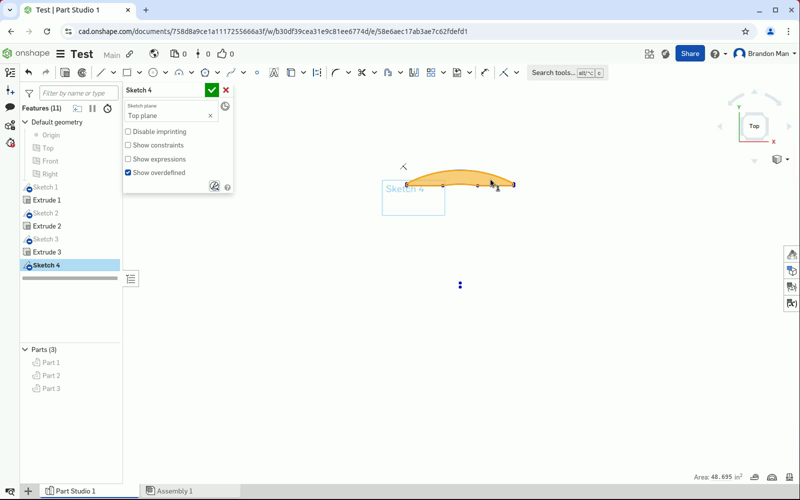
mouse_move(73, 352)
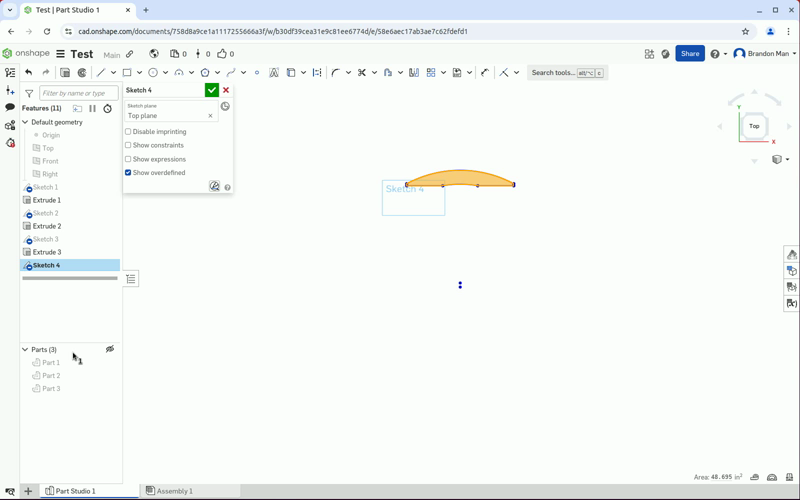
key(shift+y)
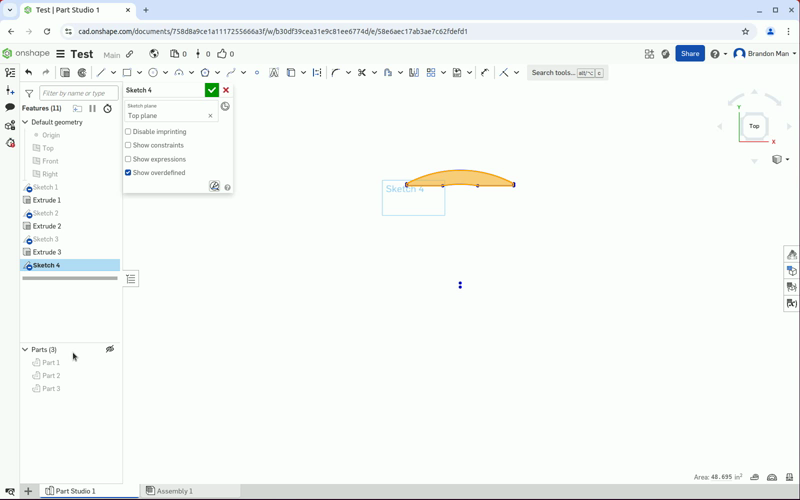
key(shift+e)
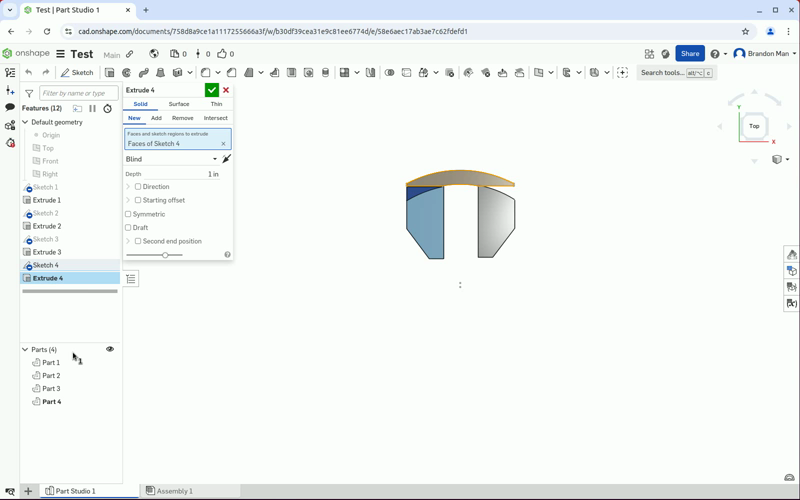
mouse_move(143, 106)
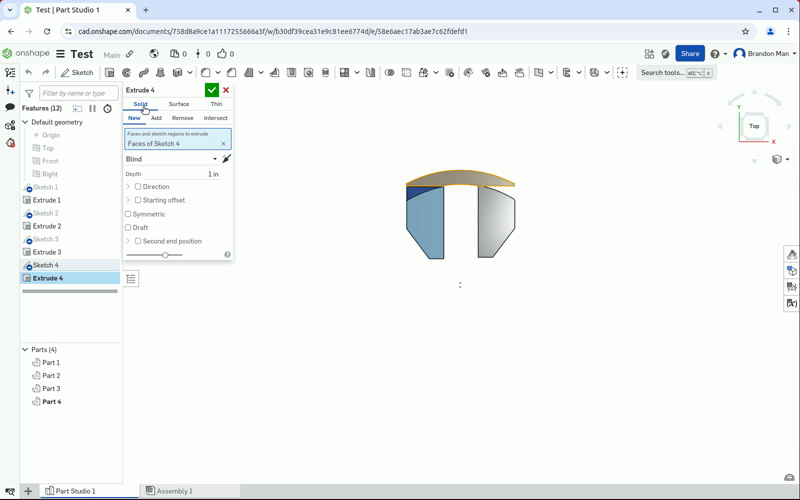
click(143, 106)
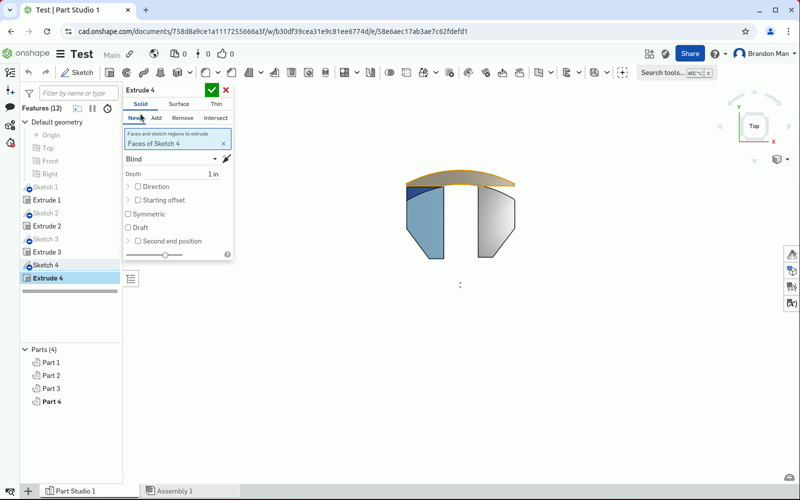
mouse_move(137, 120)
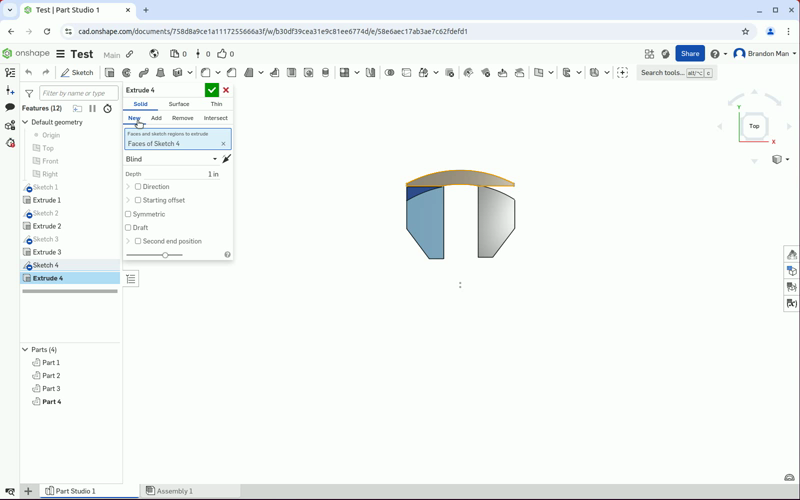
click(137, 120)
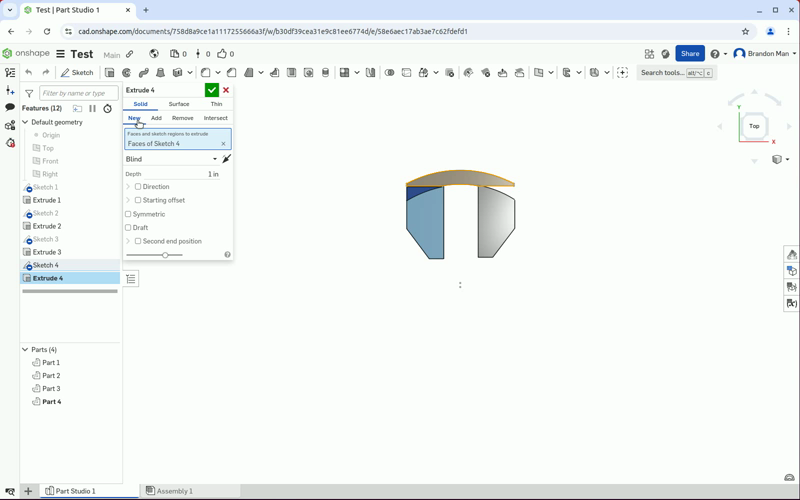
key(tab, 4)
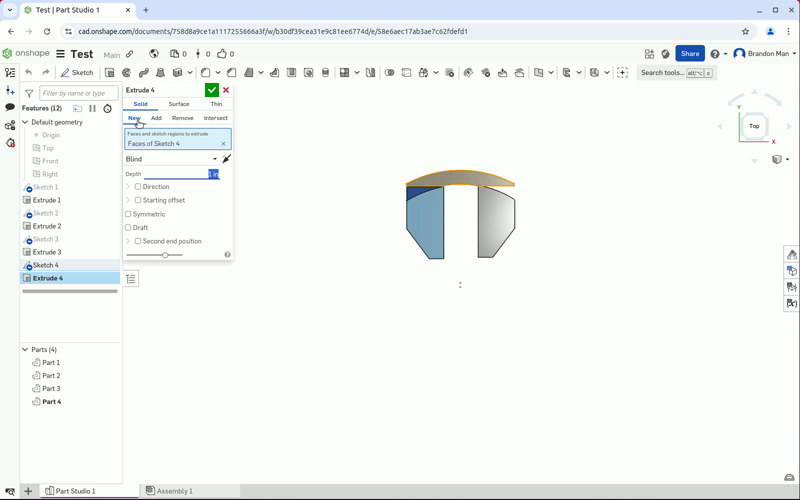
text(17.572)
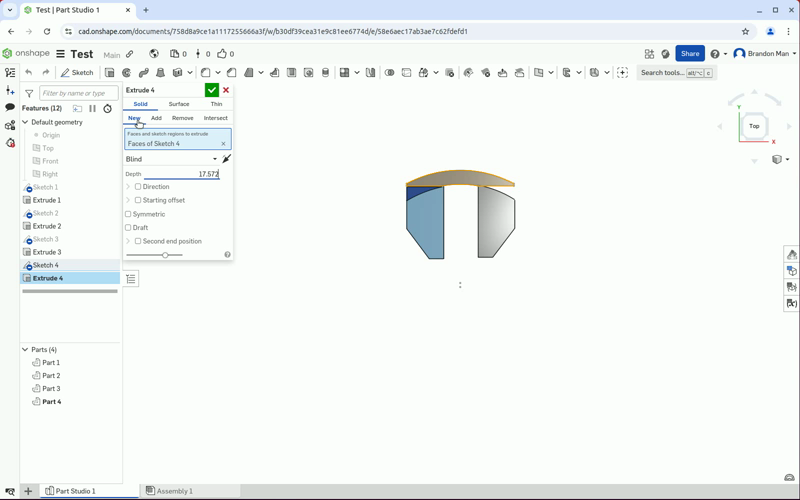
key(enter)
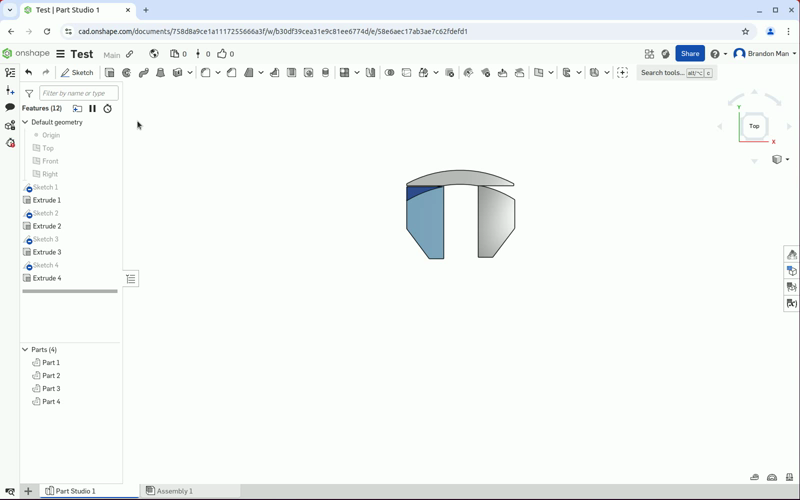
key(shift+h)
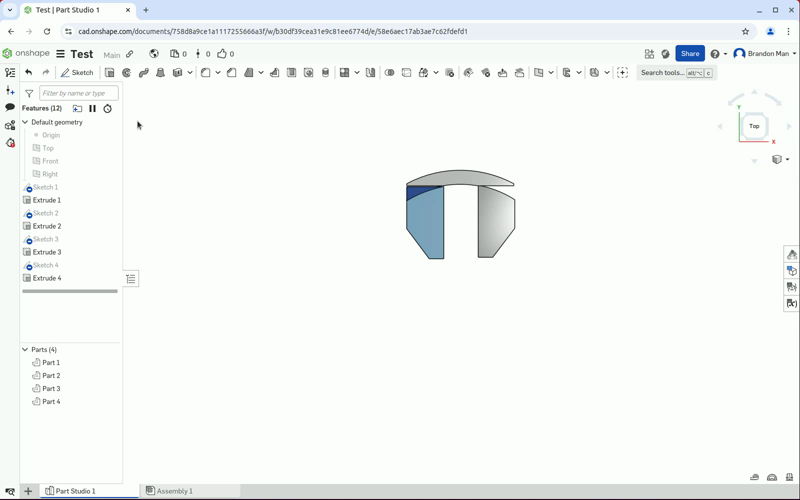
key(shift+h)
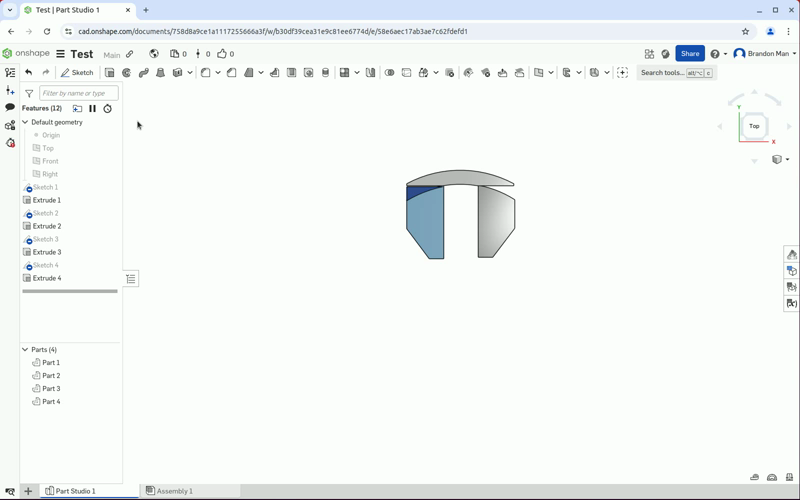
mouse_move(73, 189)
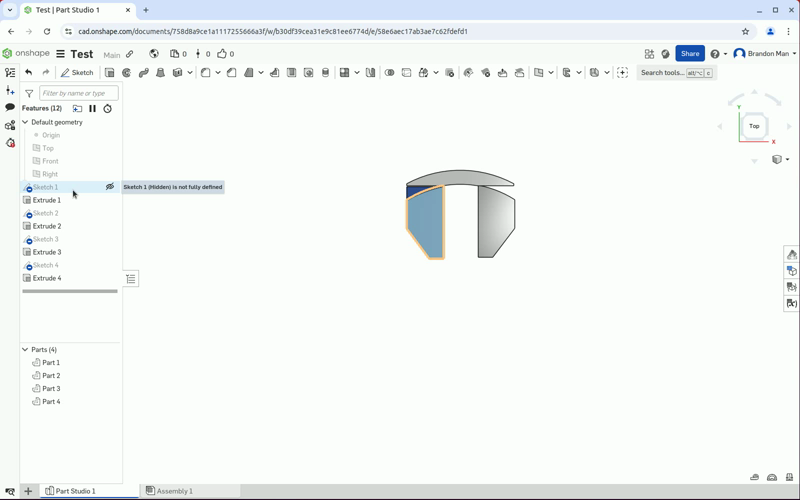
click(73, 189)
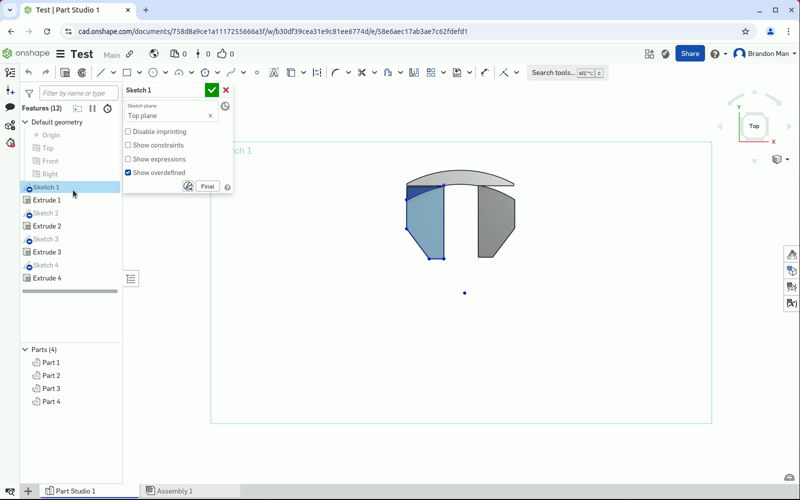
mouse_move(229, 92)
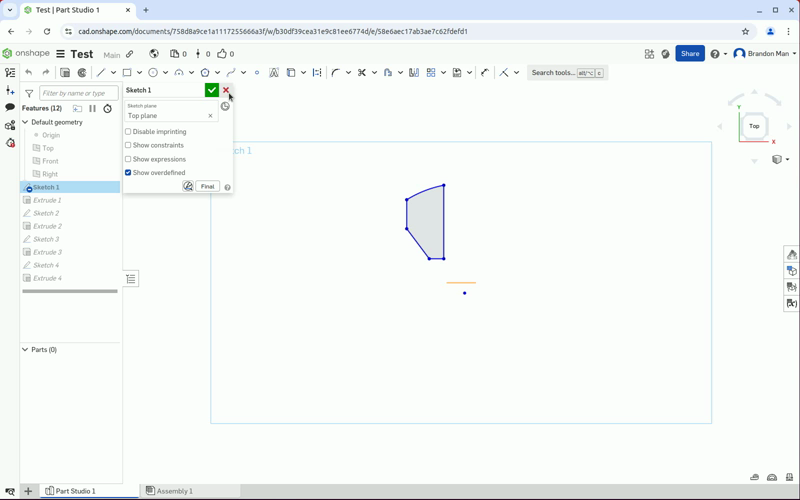
click(229, 92)
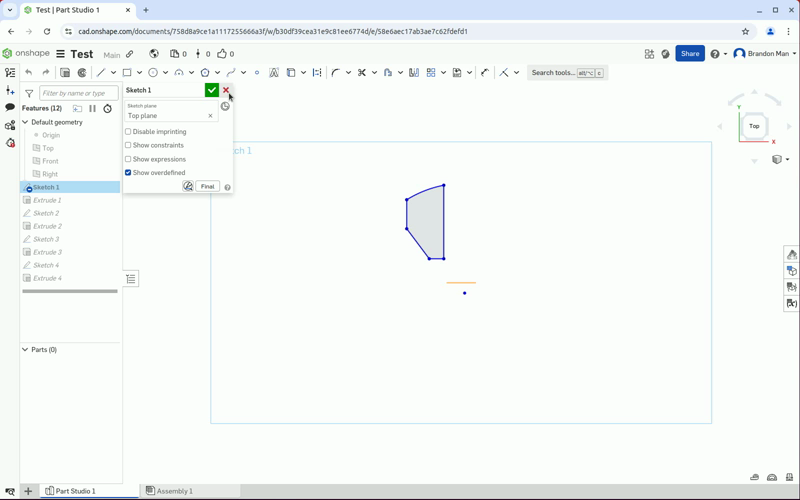
key(shift+s)
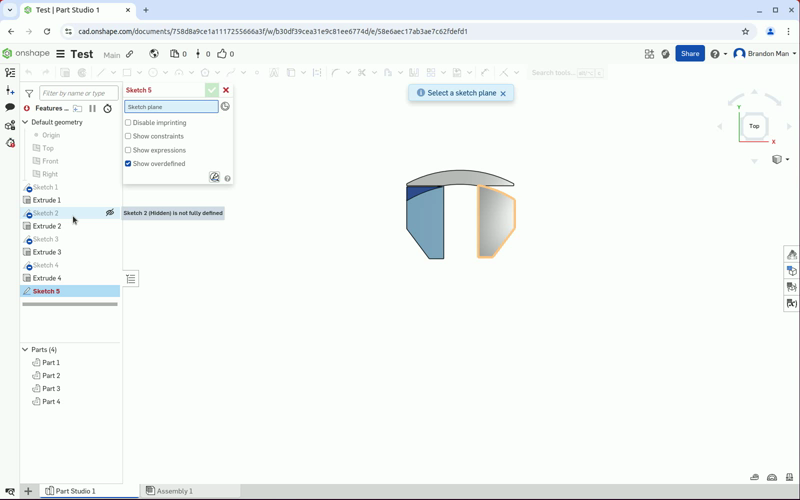
scroll(3)
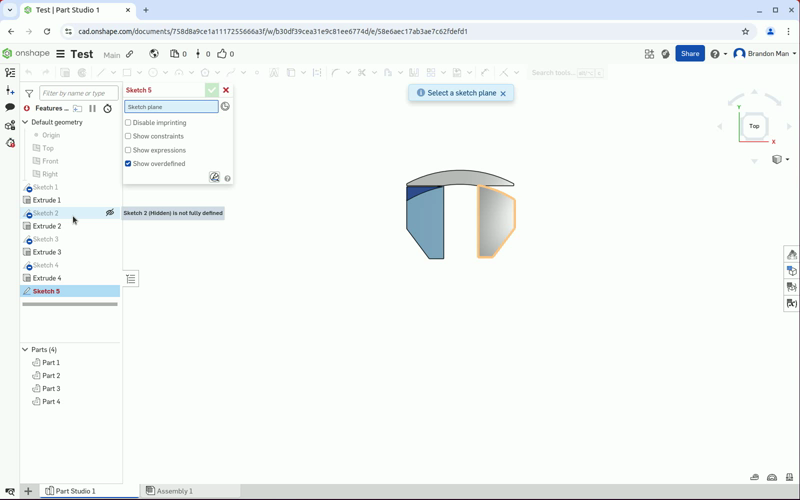
mouse_move(73, 150)
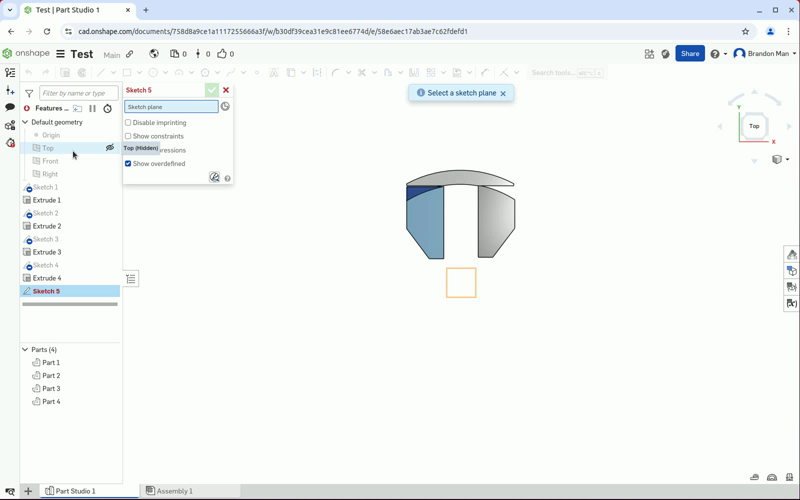
click(73, 150)
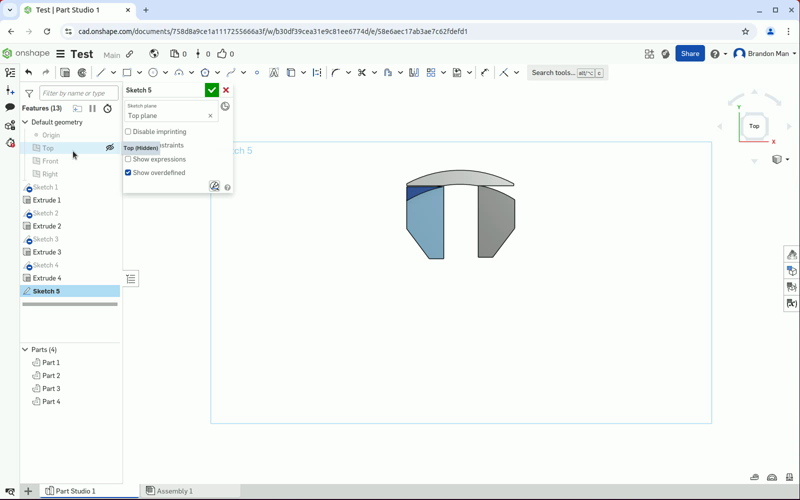
mouse_move(73, 352)
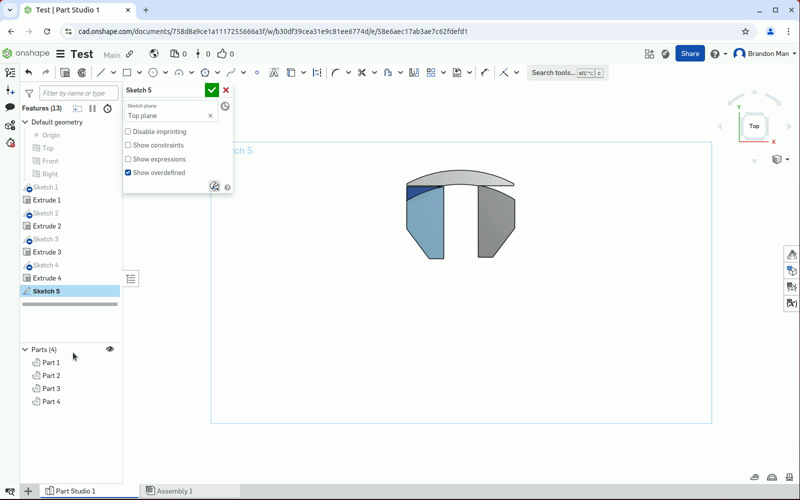
key(y)
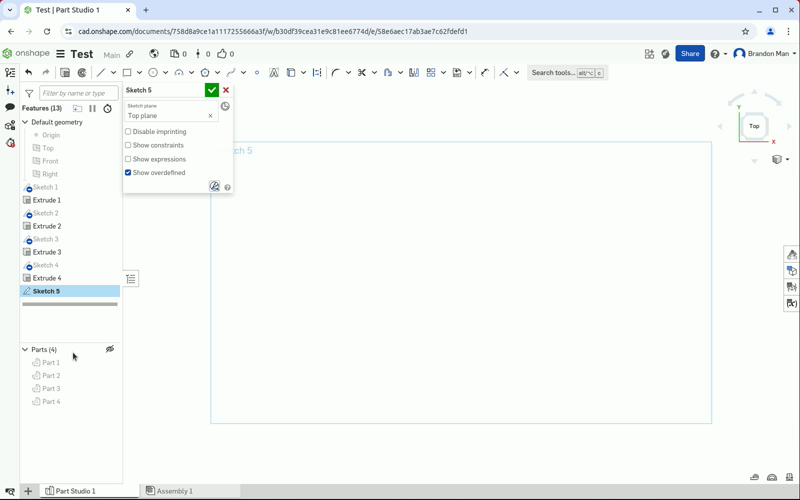
key(a)
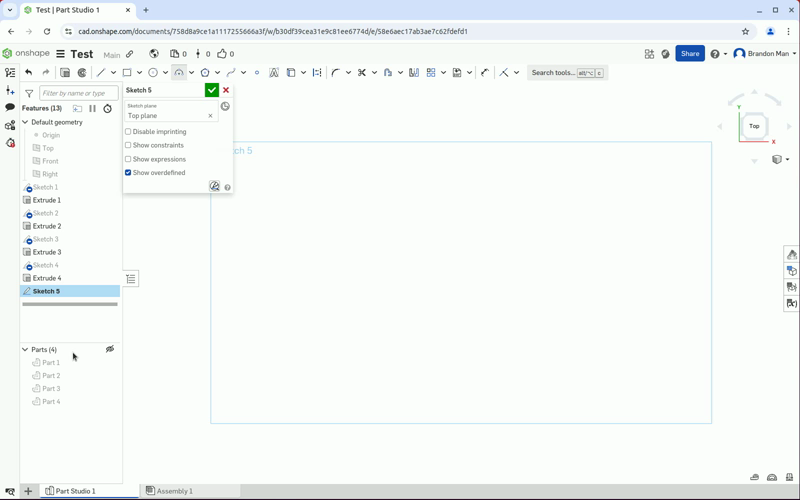
key_down(shift)
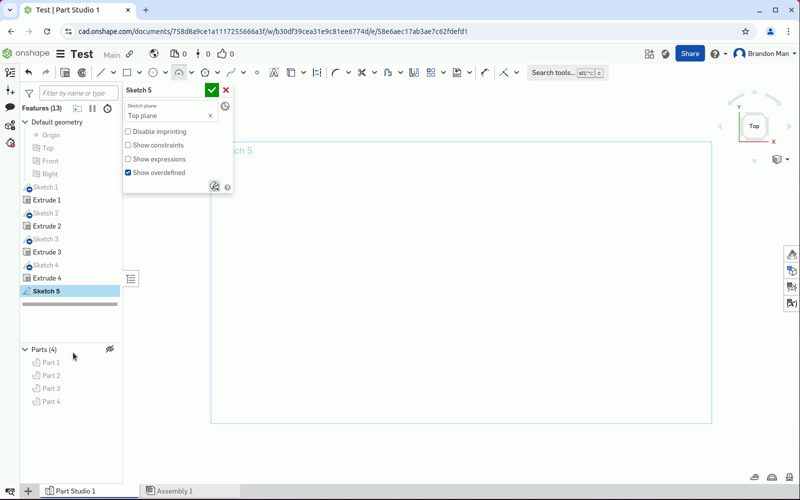
mouse_move(478, 185)
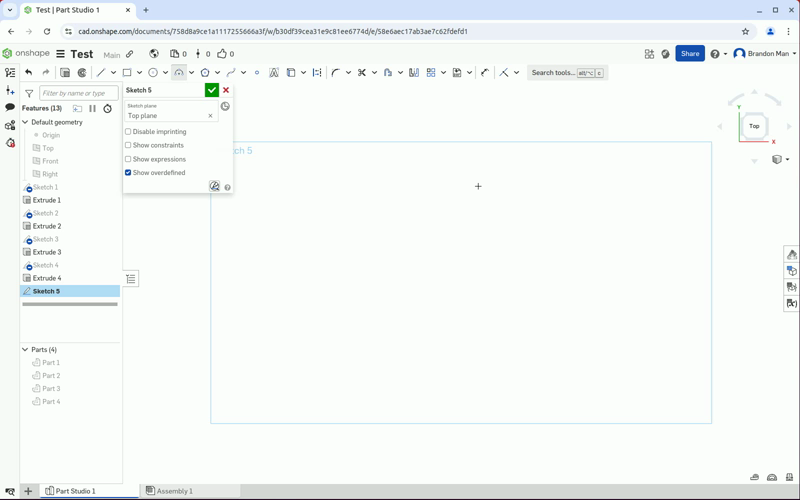
click(478, 185)
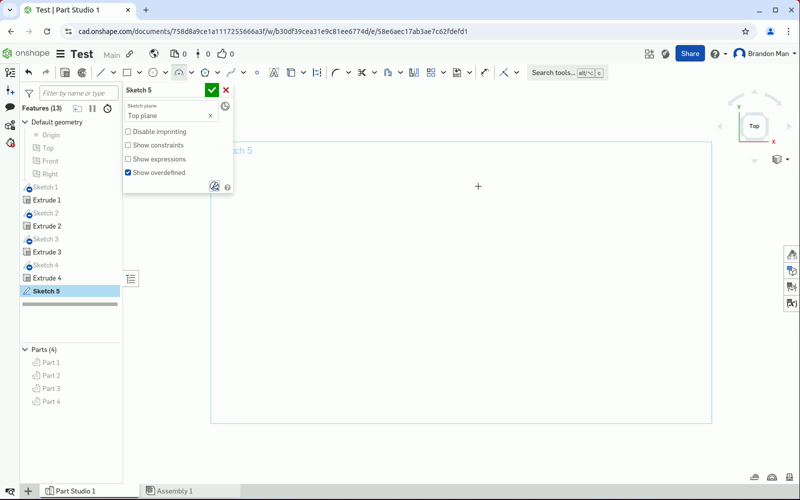
key_up(shift)
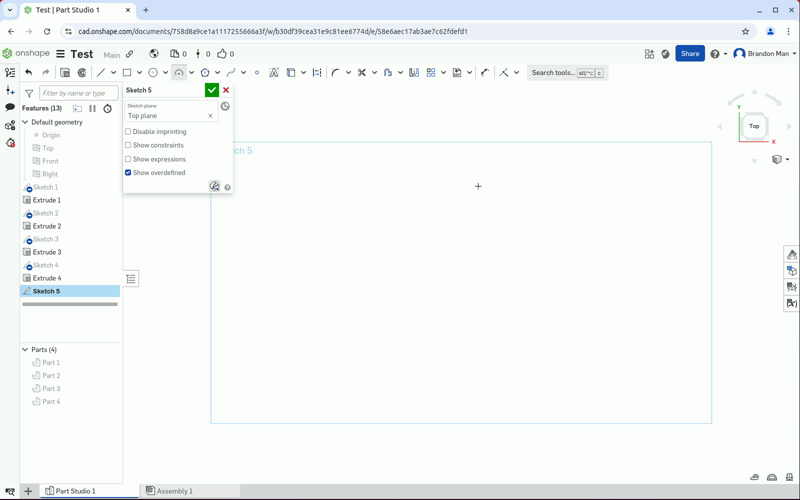
key_down(shift)
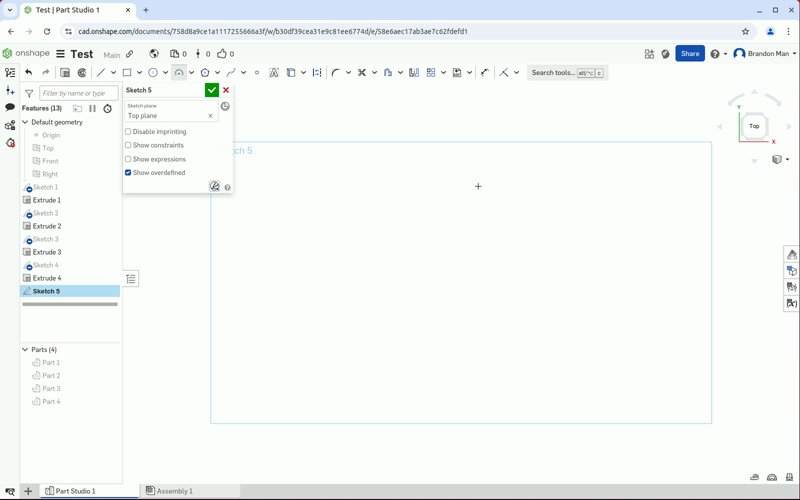
mouse_move(514, 200)
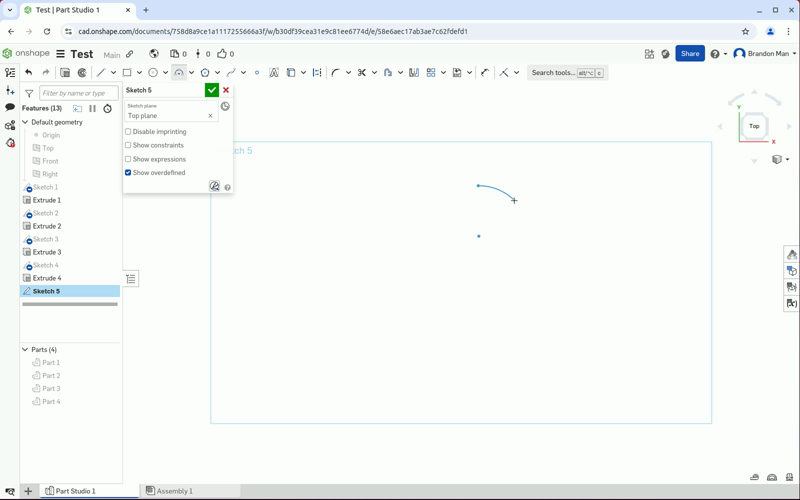
click(514, 200)
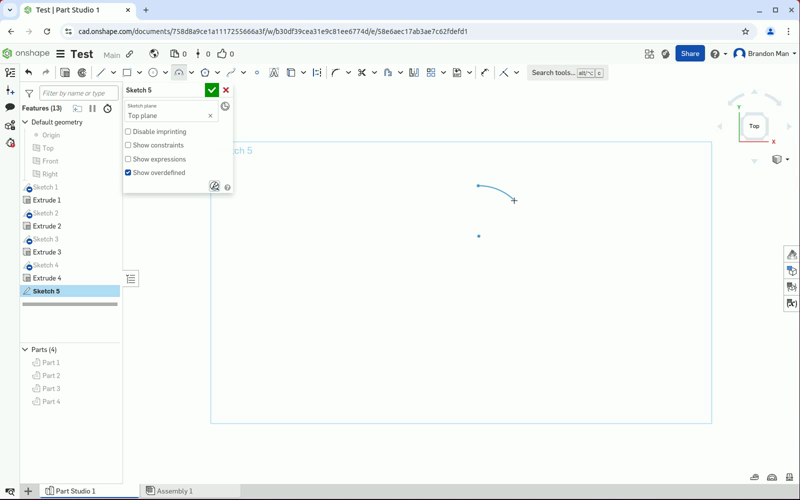
mouse_move(497, 191)
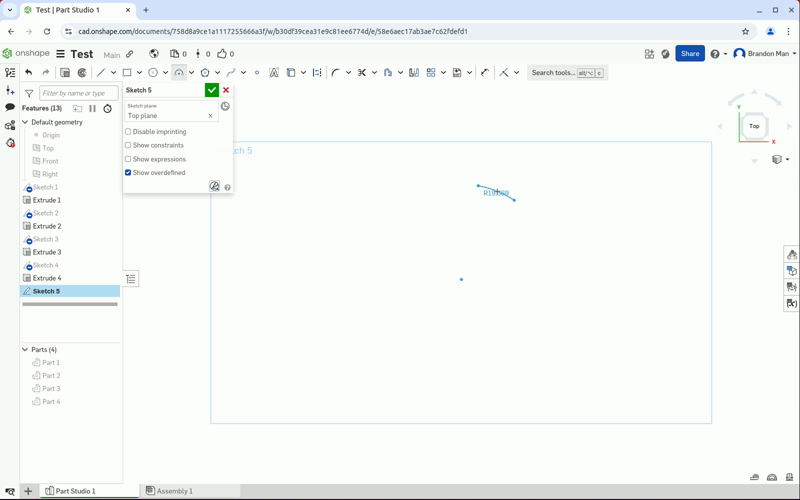
click(497, 191)
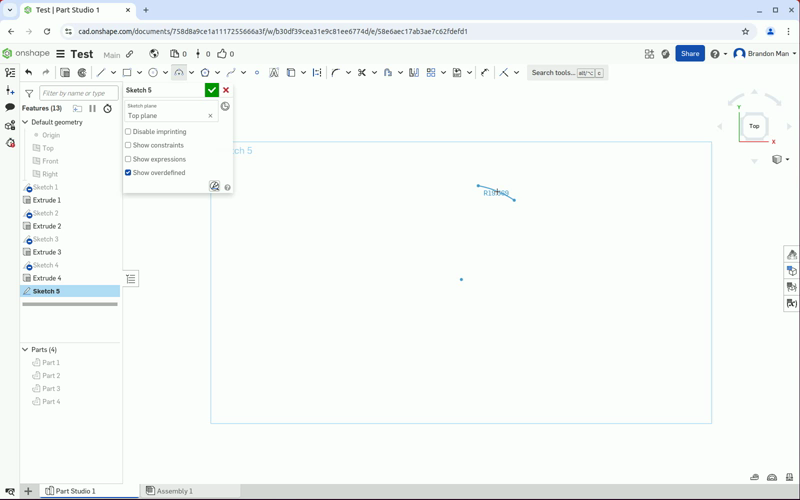
key_up(shift)
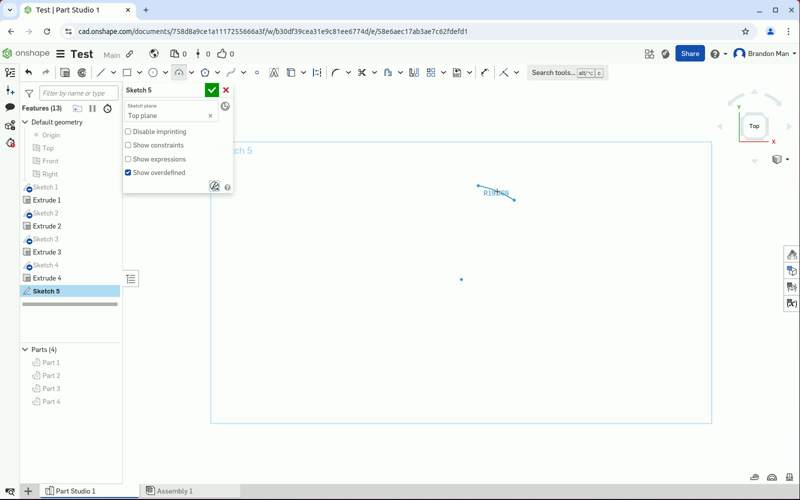
key(esc)
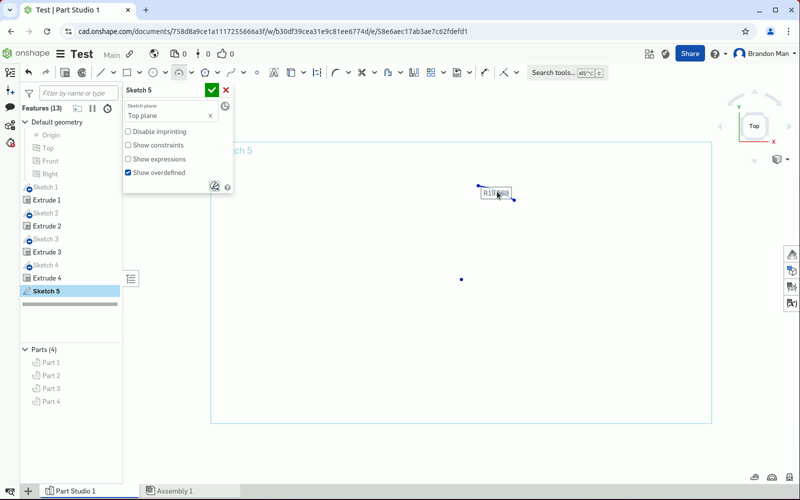
key(l)
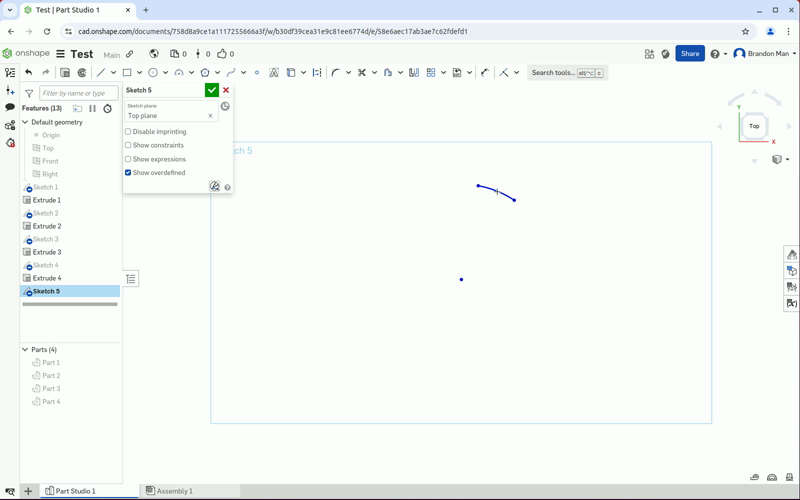
mouse_move(514, 200)
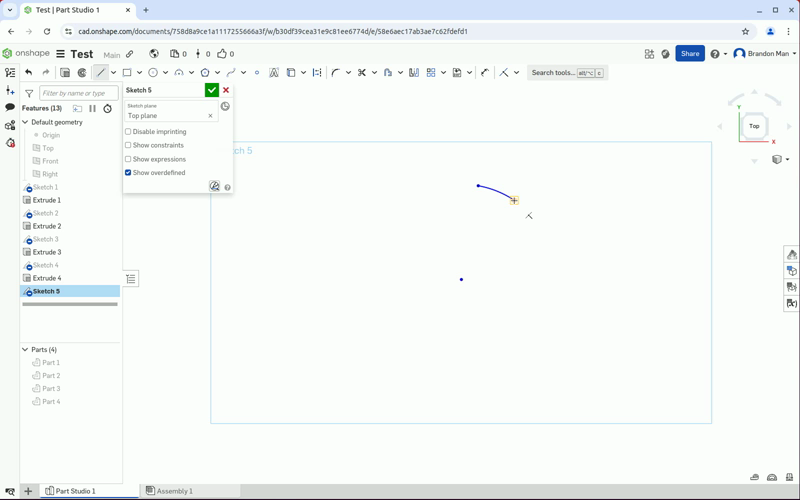
click(514, 200)
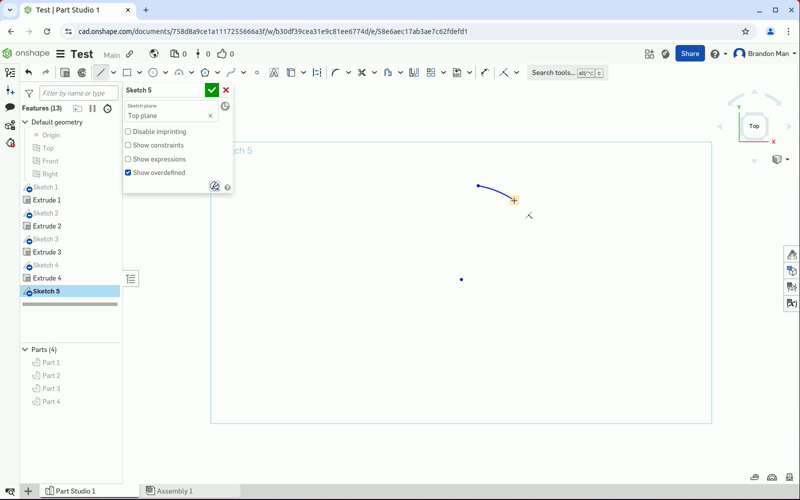
key_down(shift)
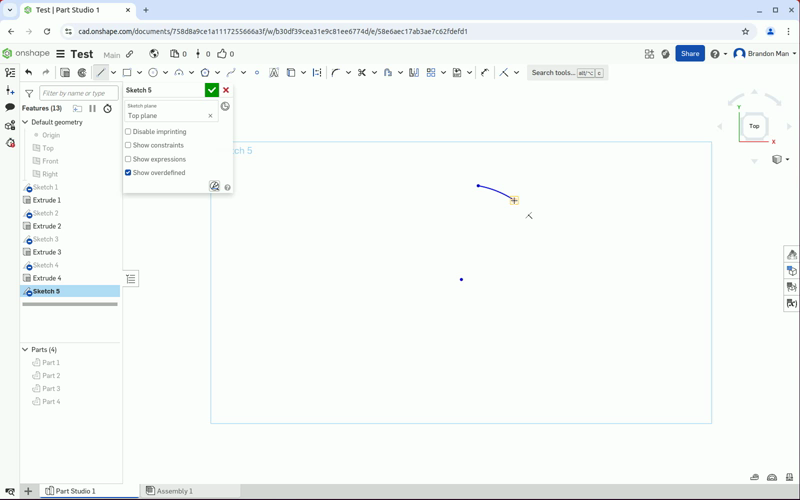
mouse_move(544, 200)
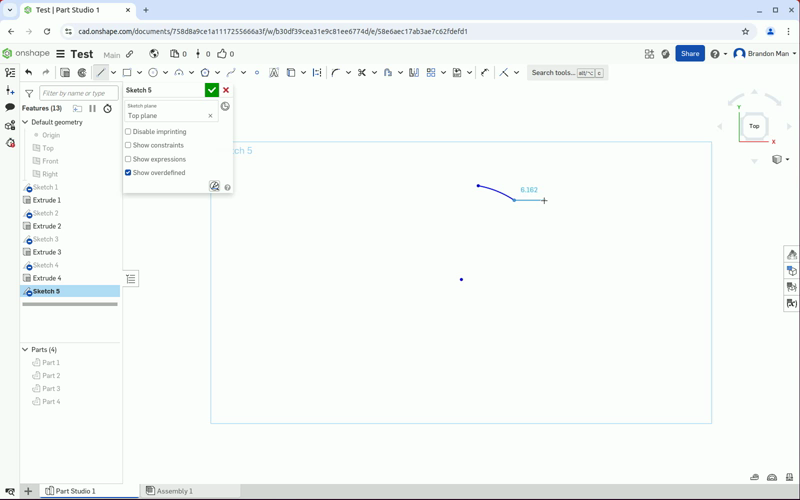
mouse_move(514, 185)
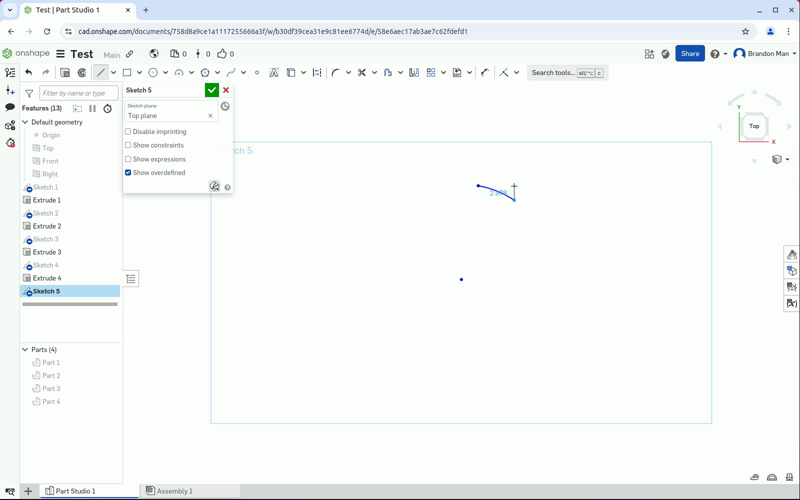
click(514, 185)
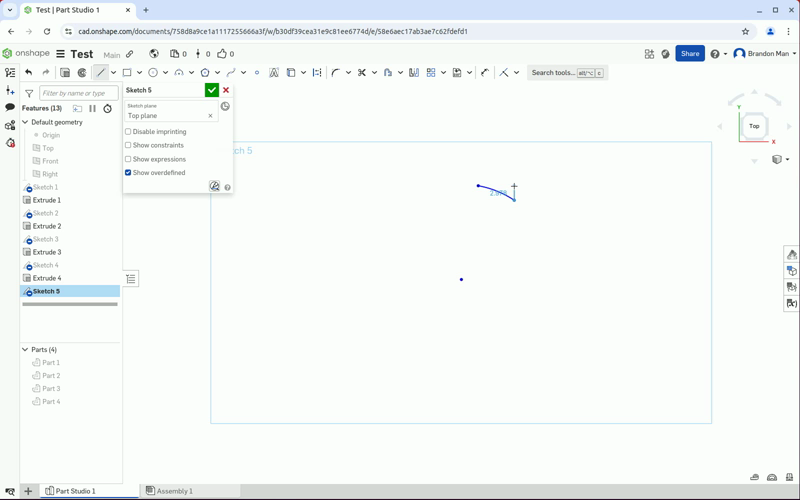
key_up(shift)
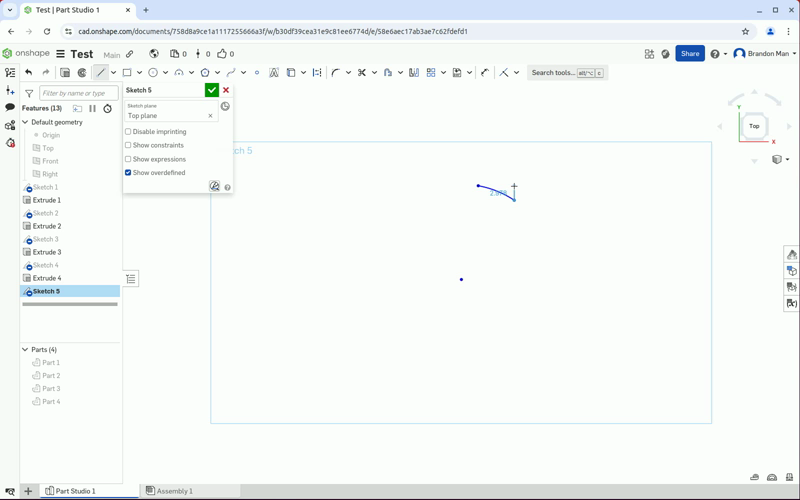
mouse_move(544, 185)
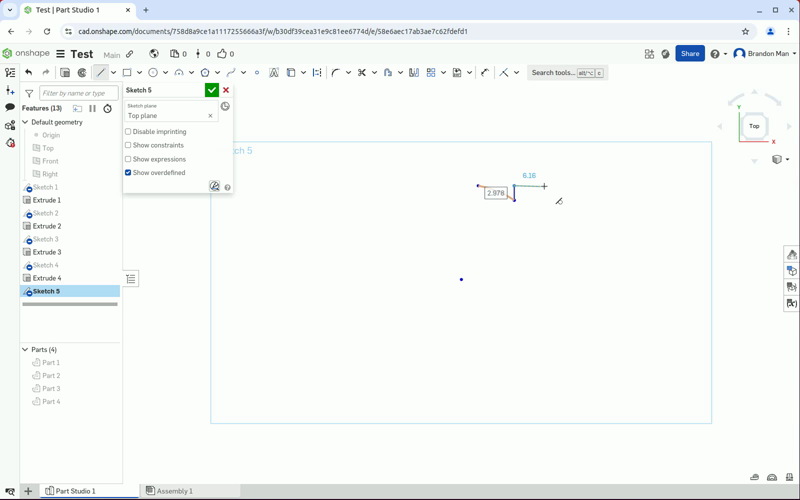
key_down(shift)
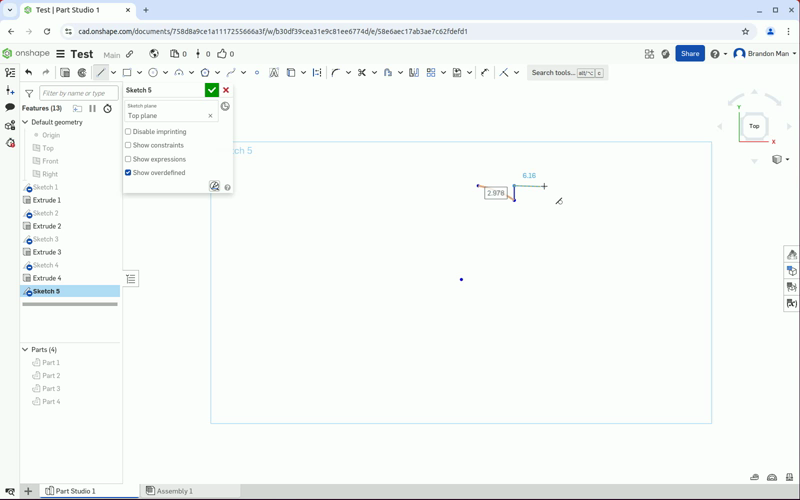
mouse_move(478, 185)
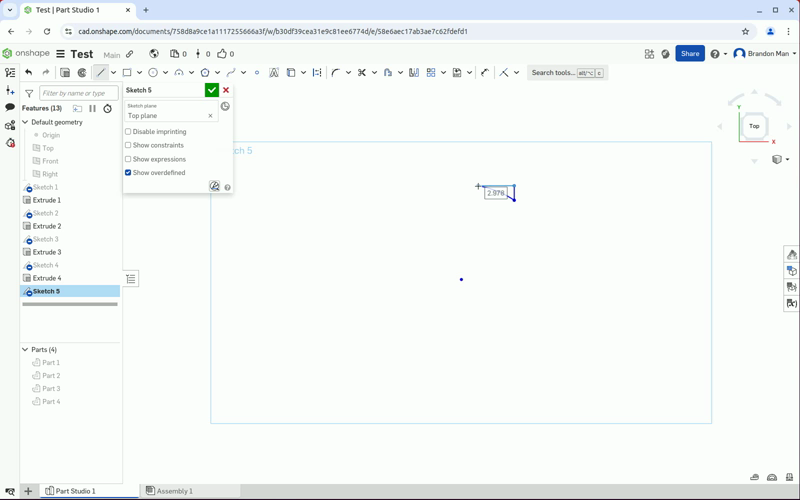
key_up(shift)
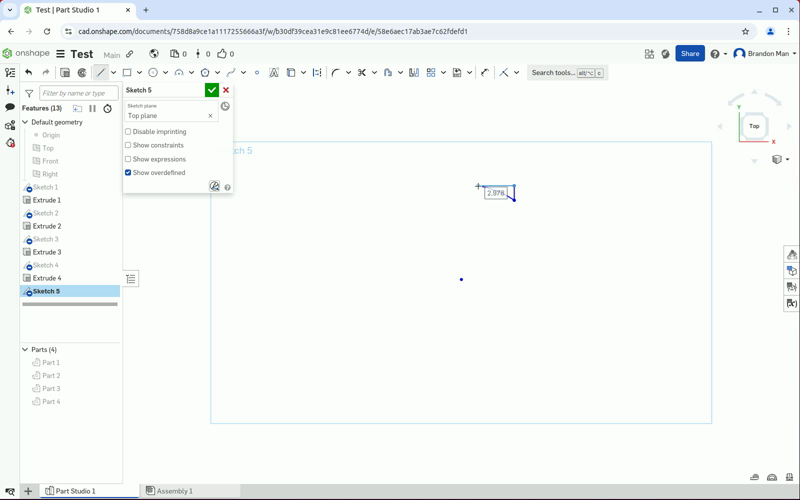
click(478, 185)
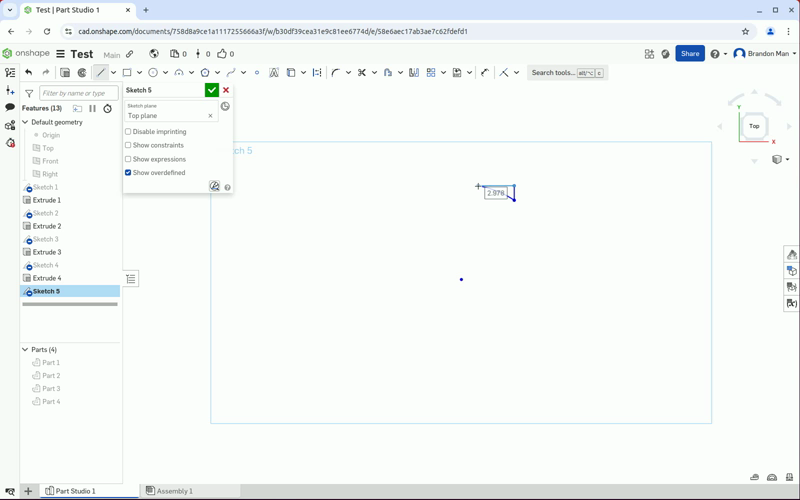
key(esc)
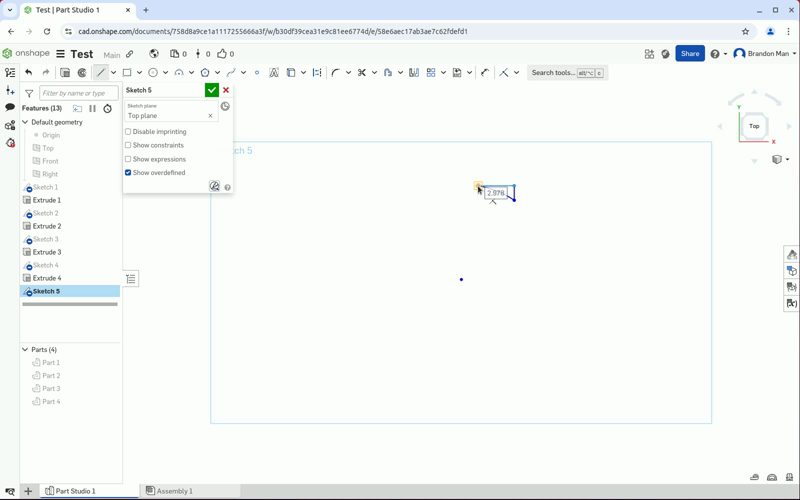
mouse_move(507, 188)
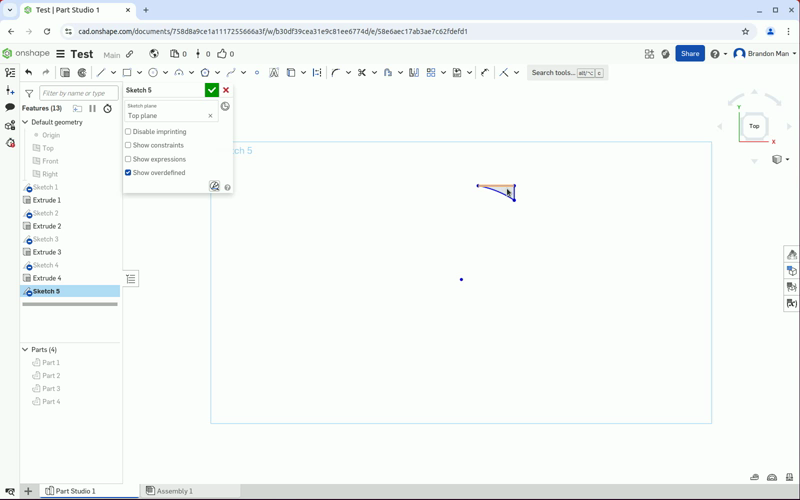
scroll(6)
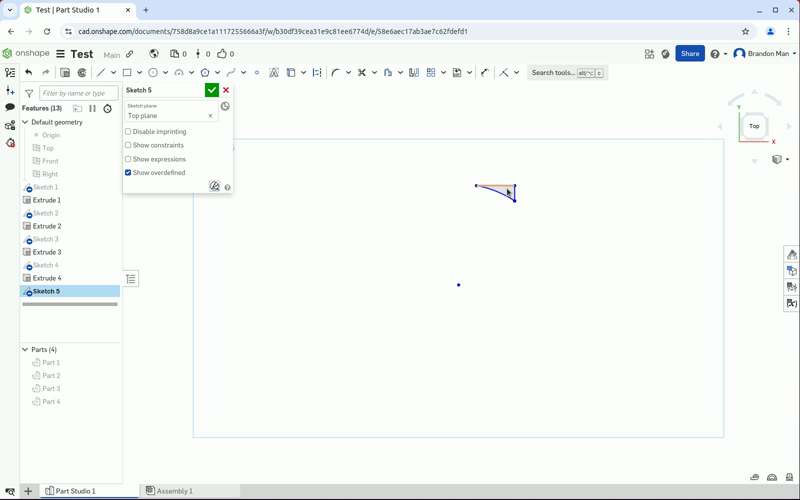
scroll(6)
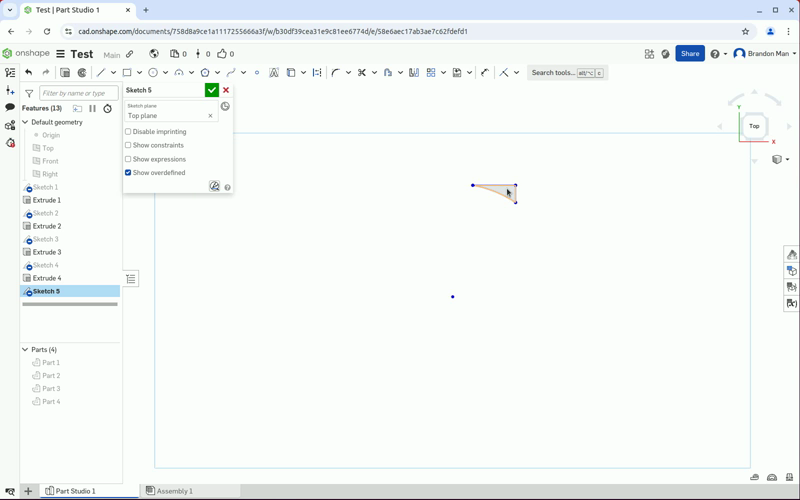
scroll(6)
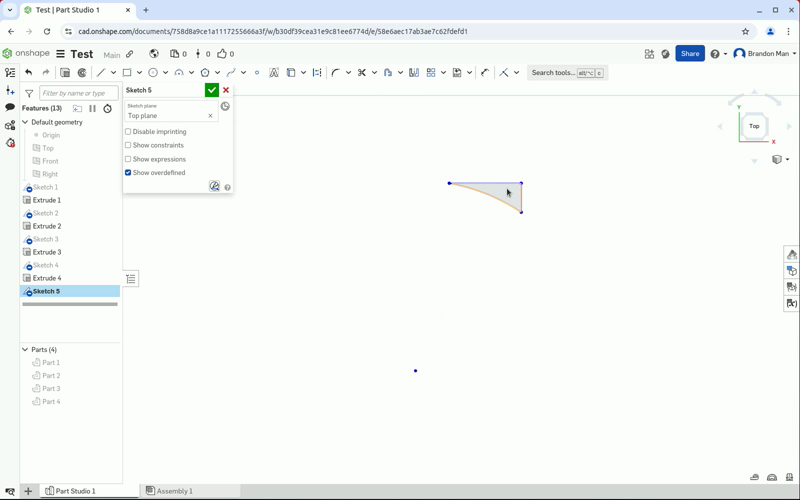
scroll(6)
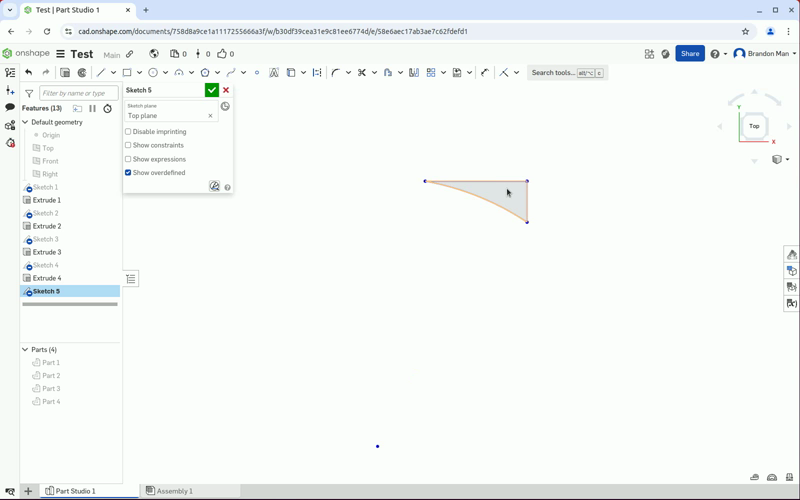
scroll(6)
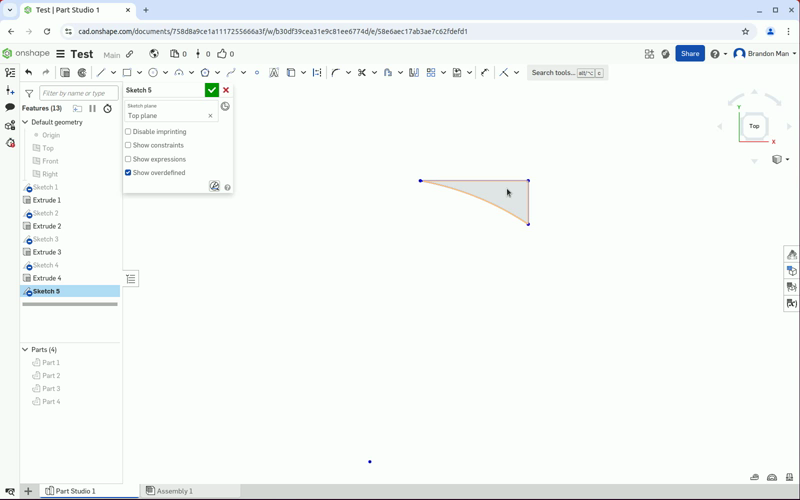
scroll(6)
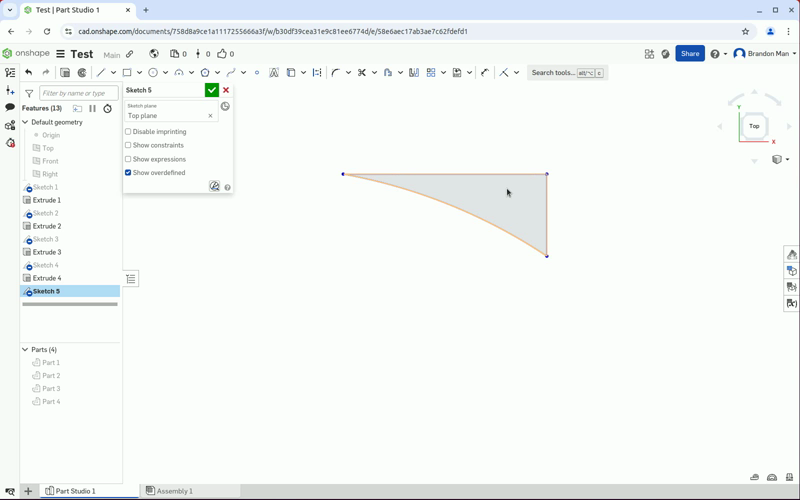
scroll(6)
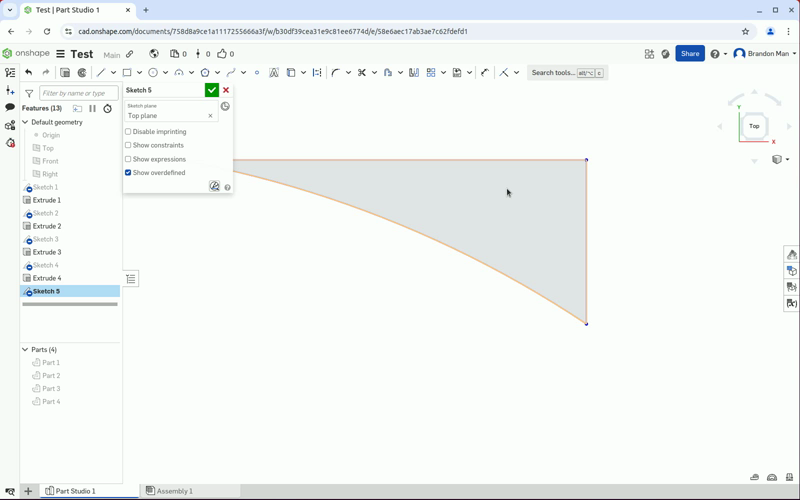
click(507, 188)
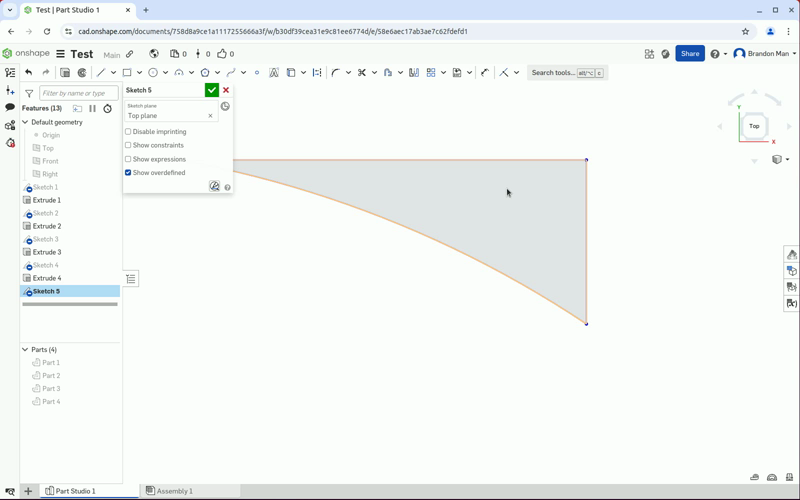
scroll(-6)
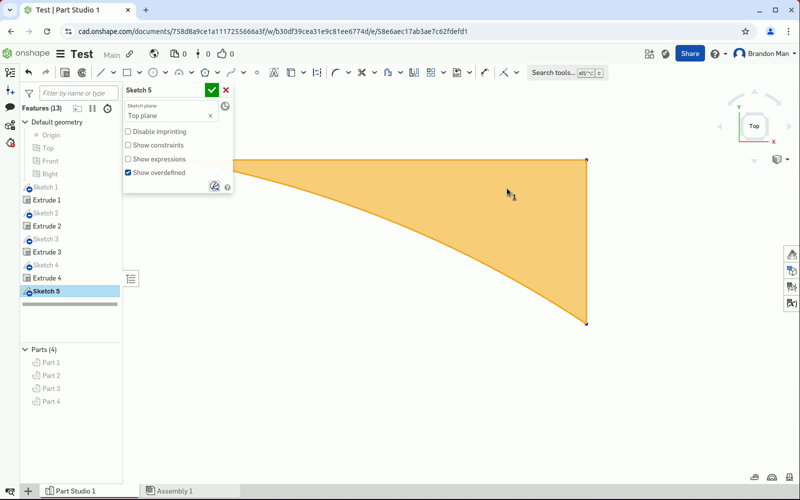
scroll(-6)
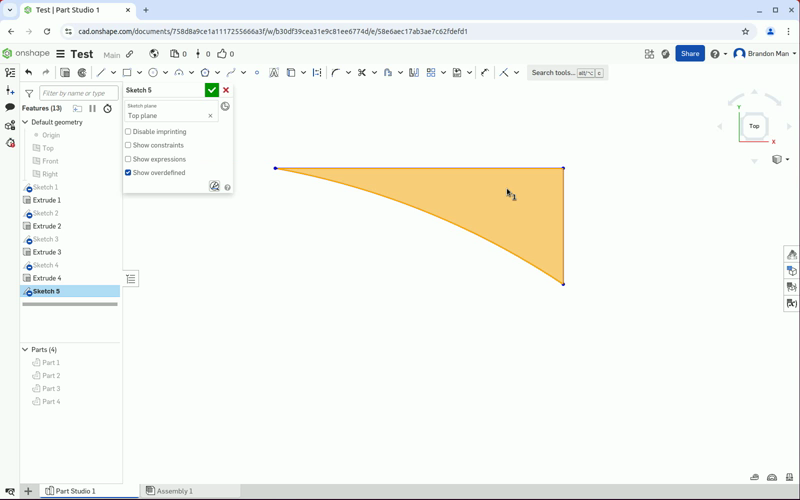
scroll(-6)
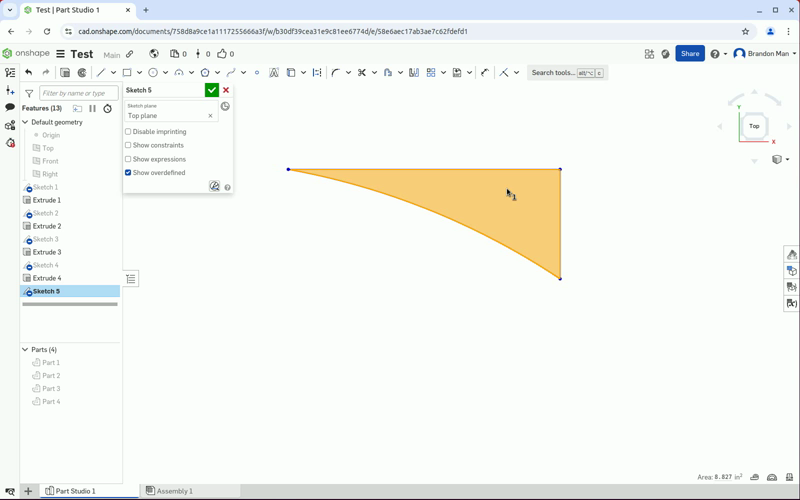
scroll(-6)
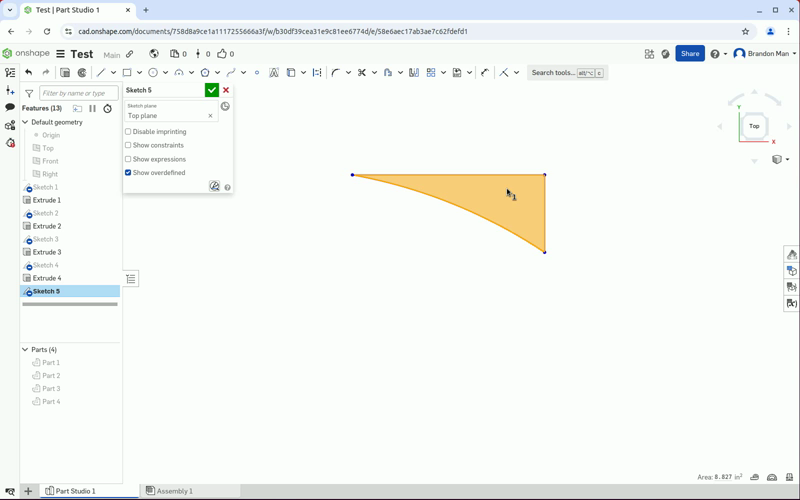
scroll(-6)
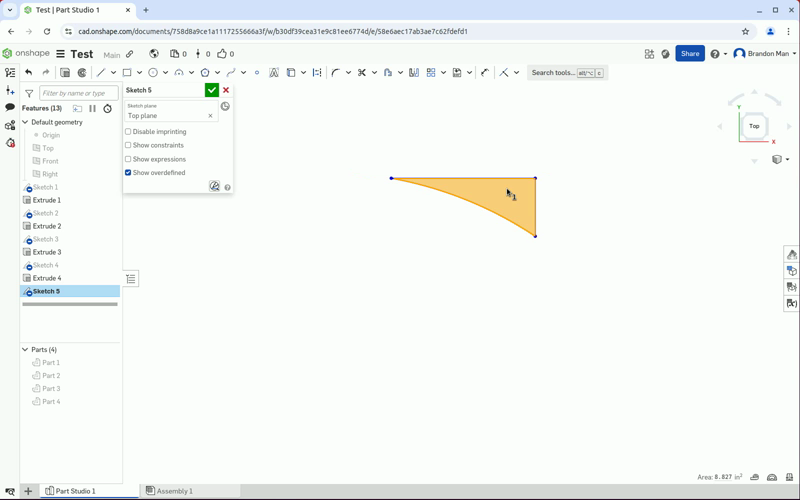
scroll(-6)
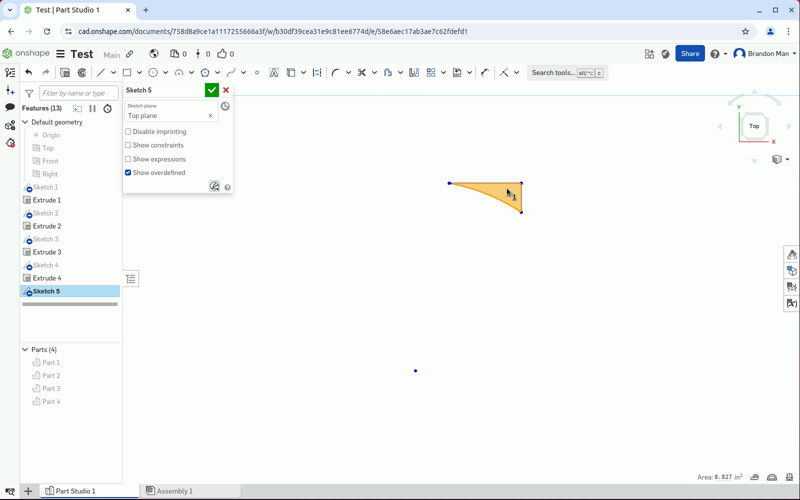
scroll(-6)
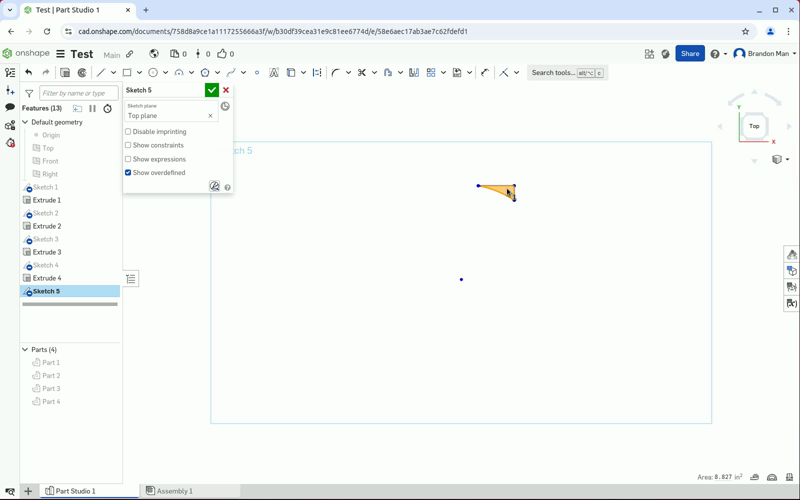
mouse_move(73, 352)
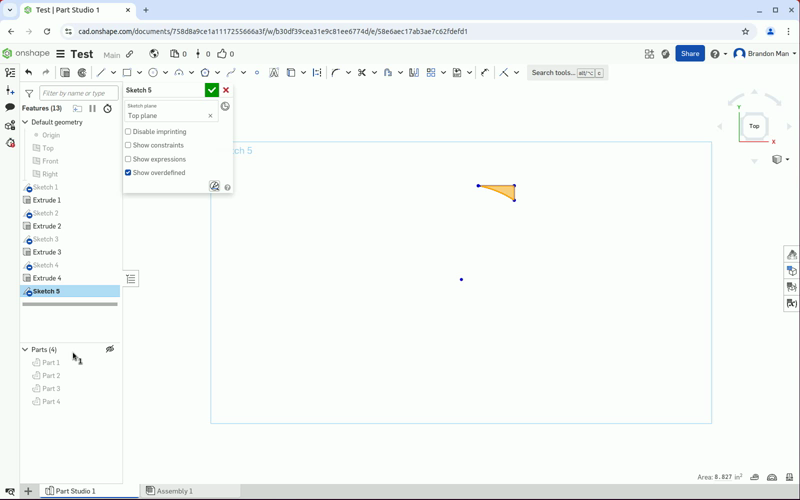
key(shift+y)
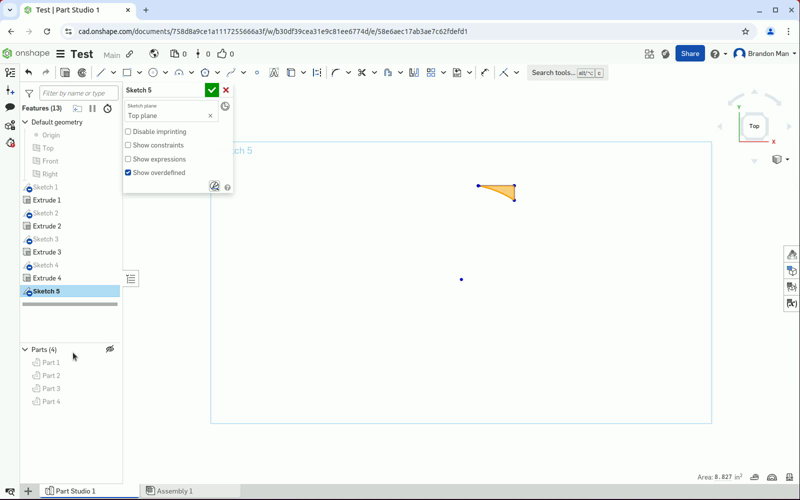
key(shift+e)
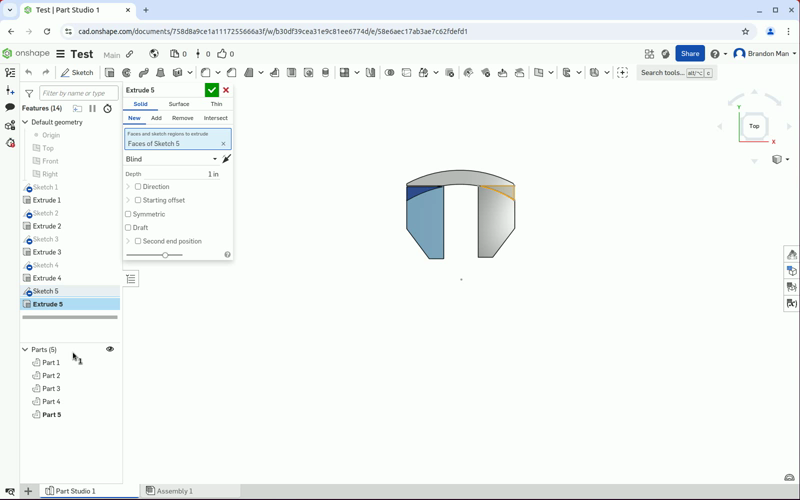
mouse_move(143, 106)
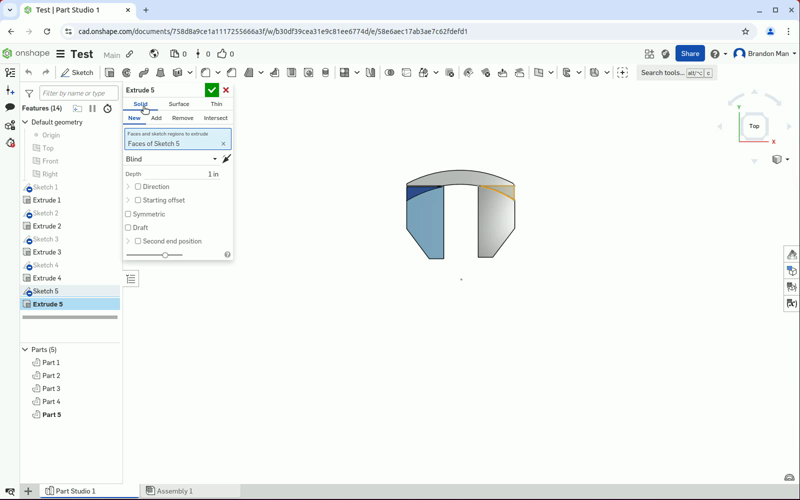
click(143, 106)
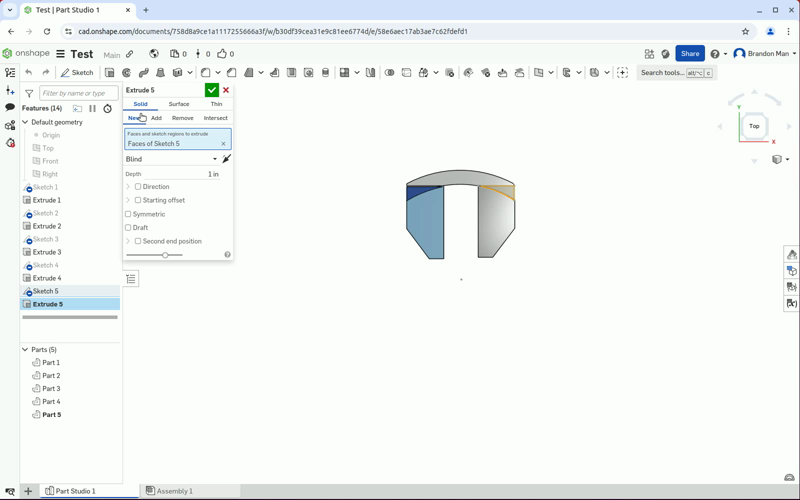
mouse_move(137, 120)
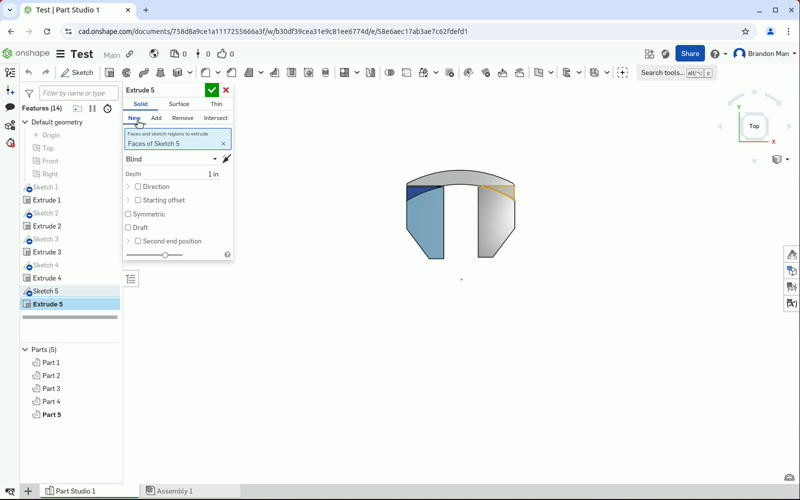
click(137, 120)
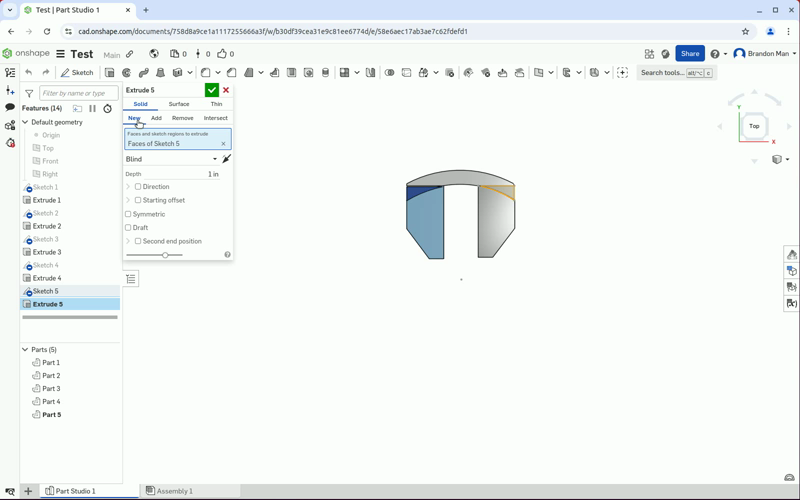
key(tab, 4)
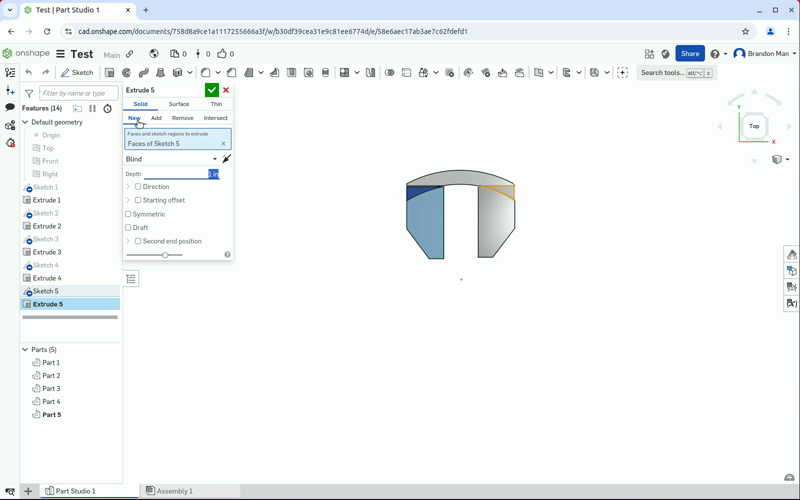
text(17.572)
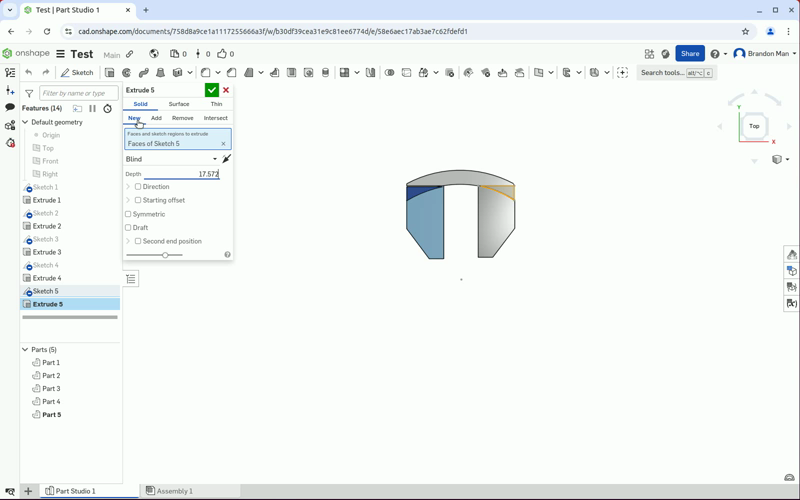
key(enter)
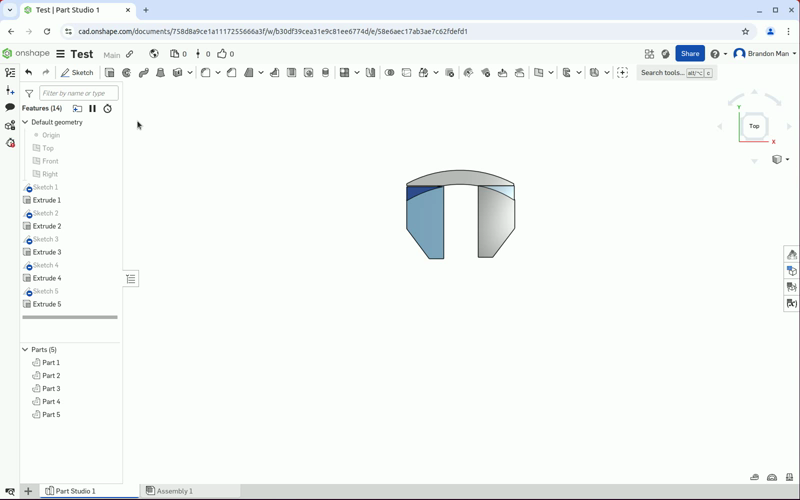
key(shift+h)
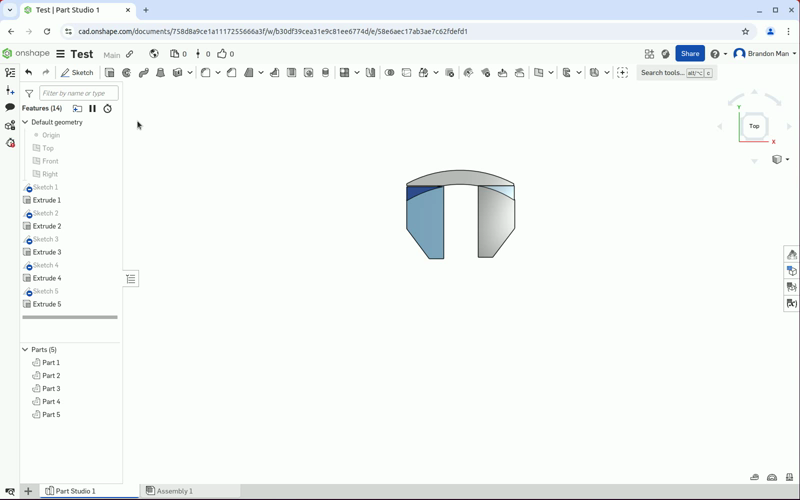
key(shift+h)
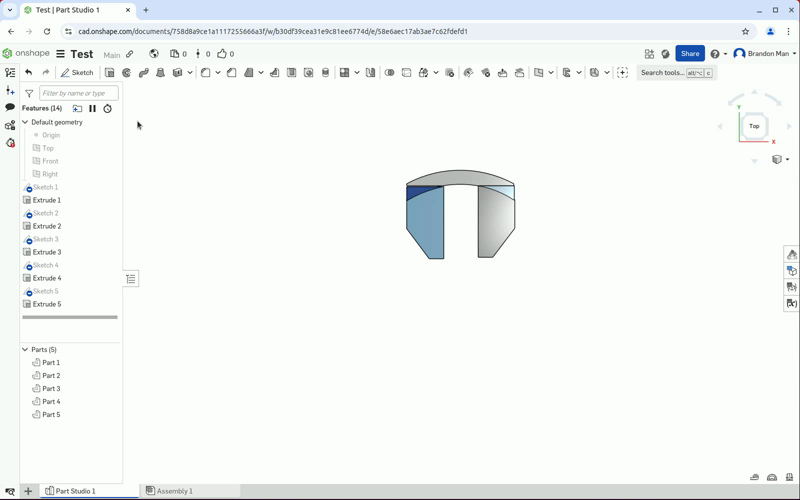
mouse_move(73, 189)
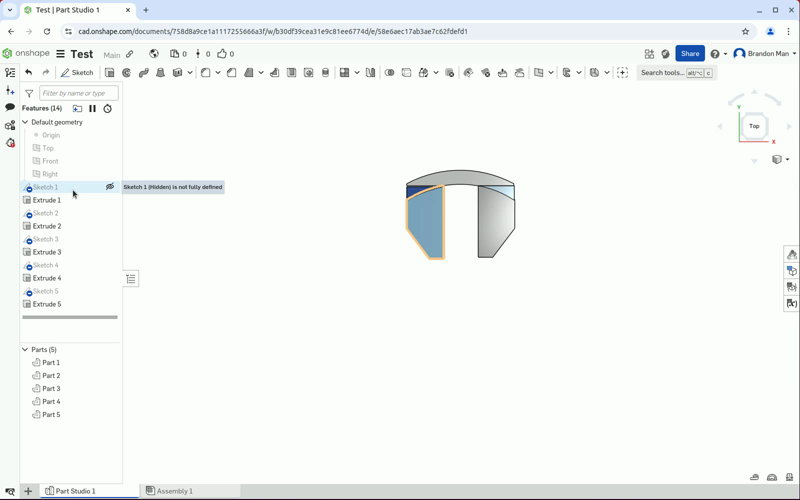
click(73, 189)
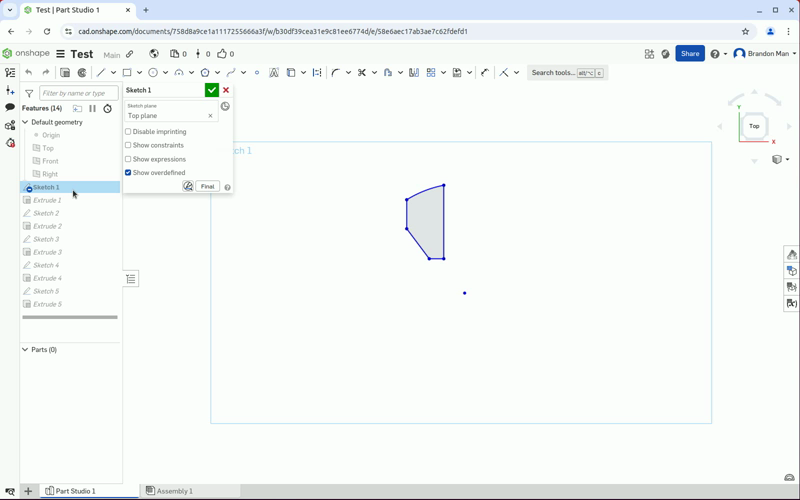
mouse_move(229, 92)
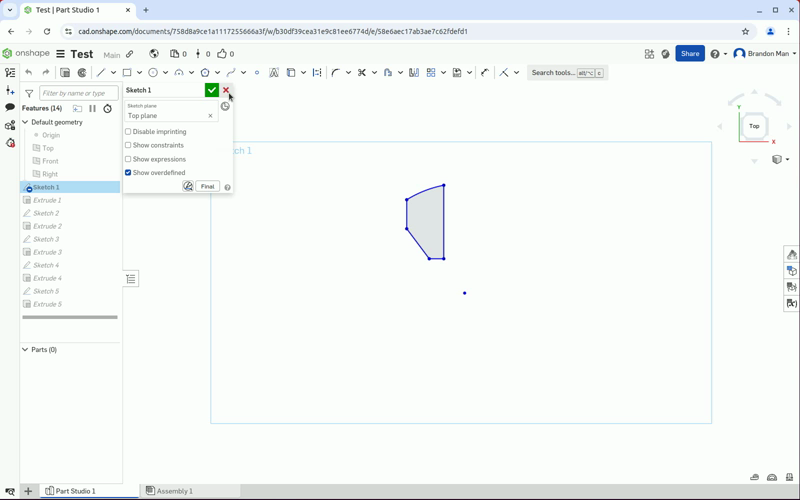
click(229, 92)
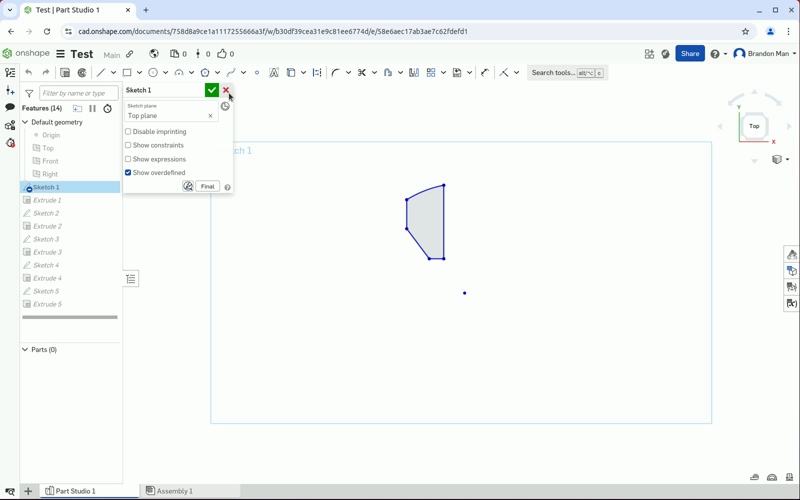
key(shift+s)
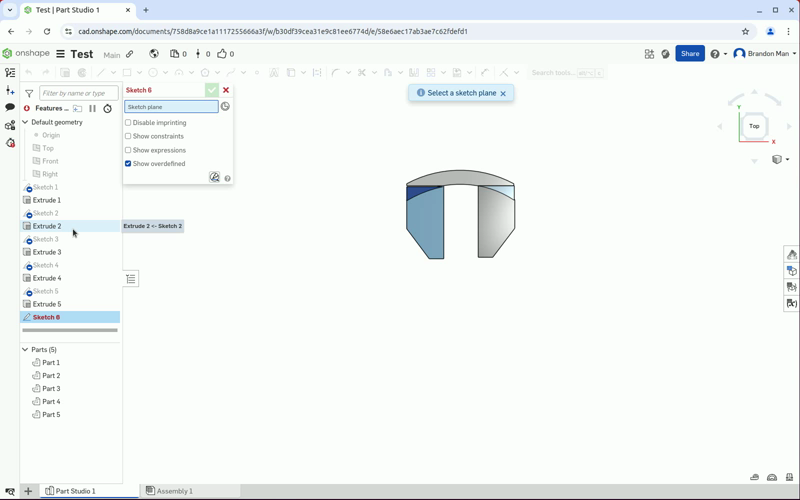
scroll(3)
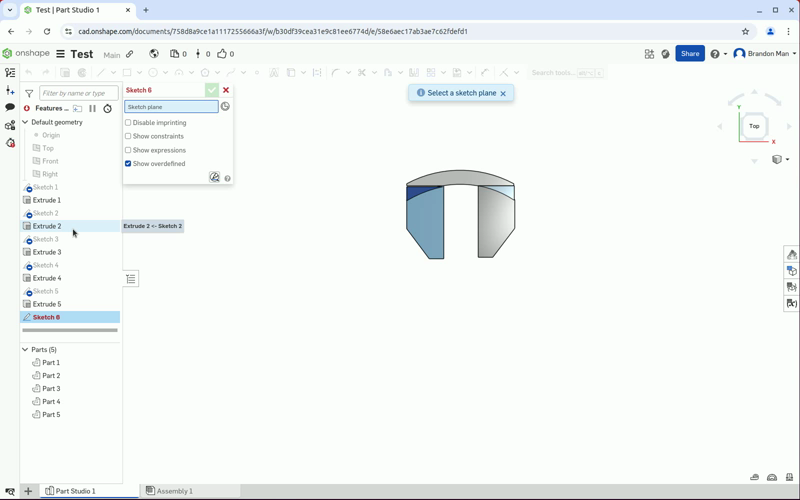
mouse_move(73, 150)
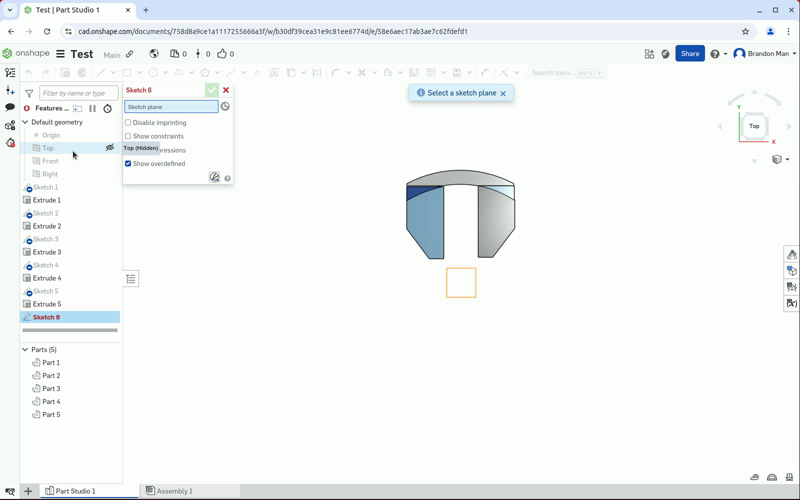
click(73, 150)
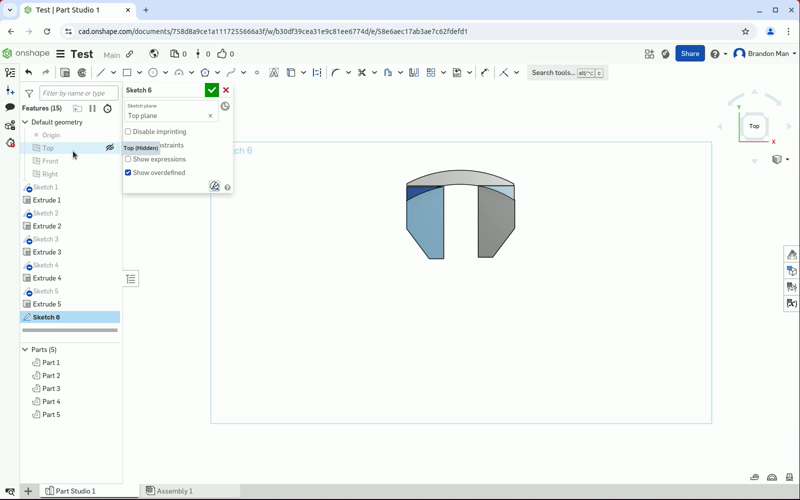
mouse_move(73, 352)
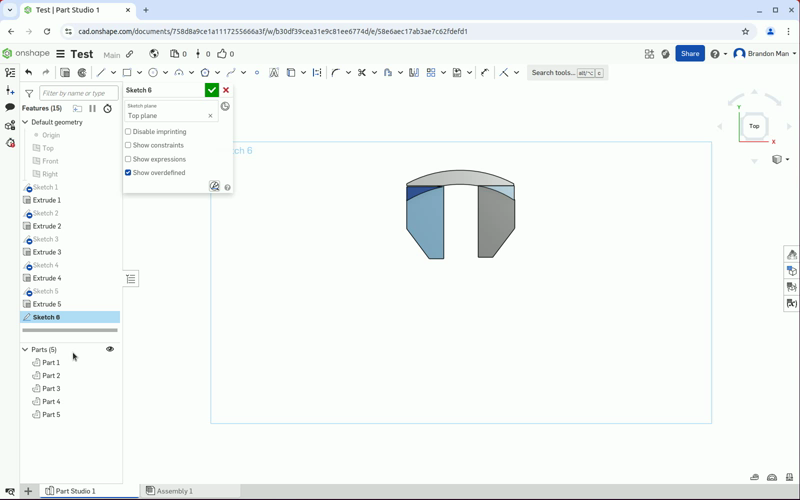
key(y)
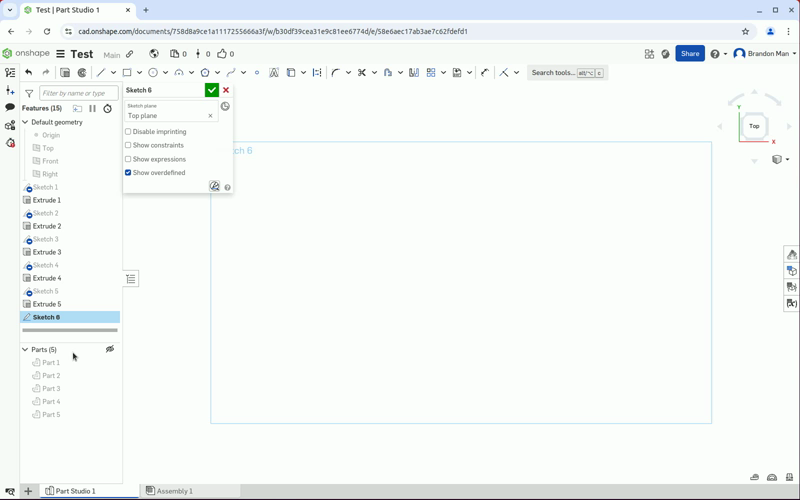
key(l)
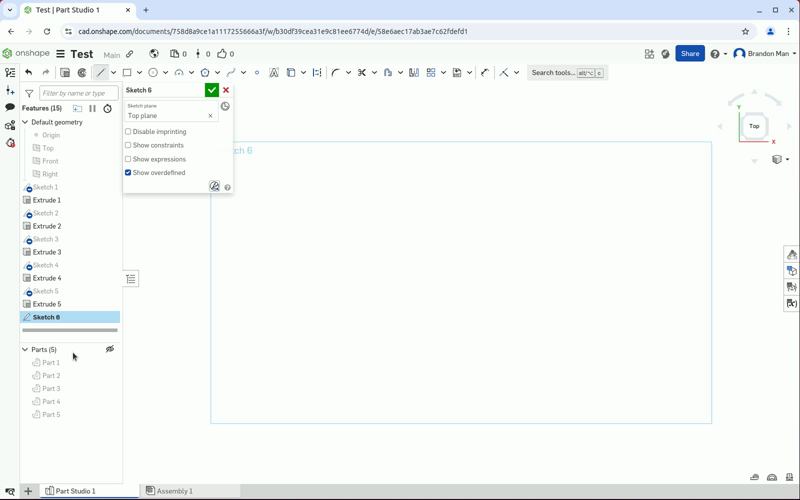
key_down(shift)
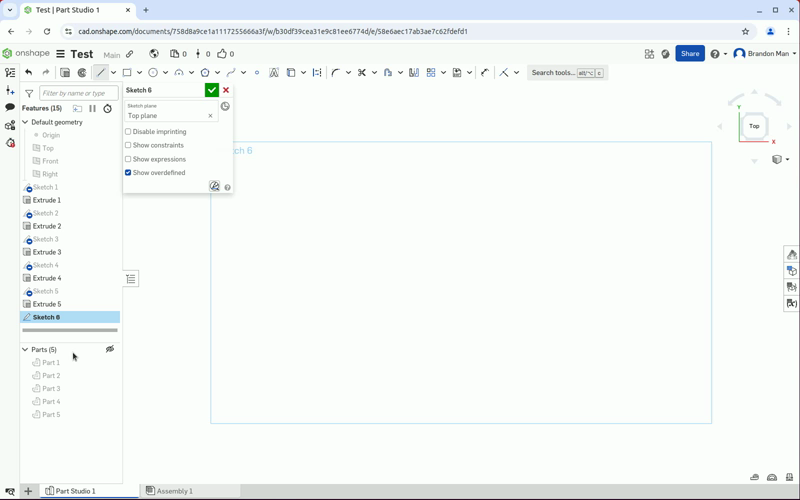
mouse_move(399, 187)
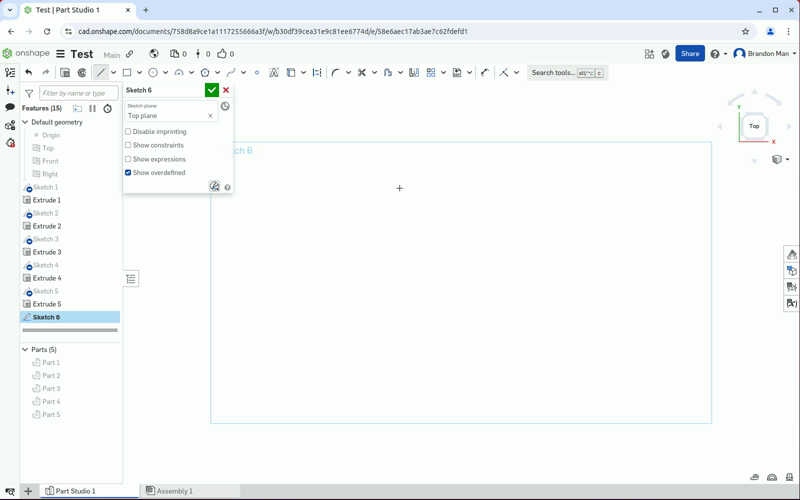
click(399, 187)
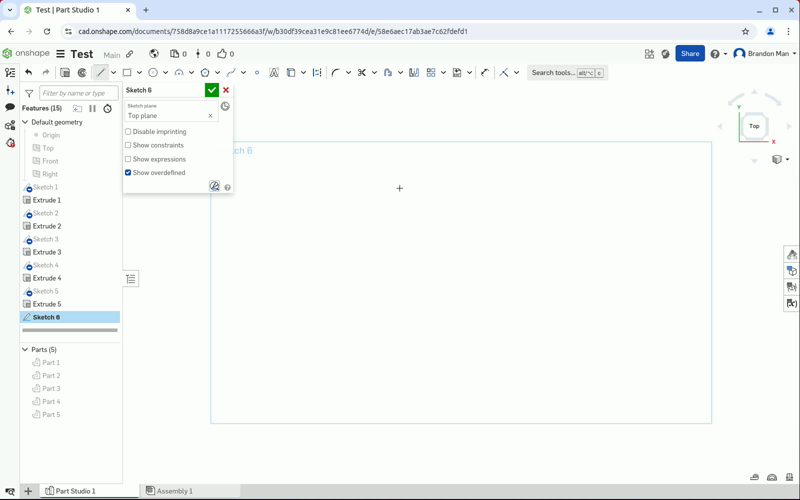
key_up(shift)
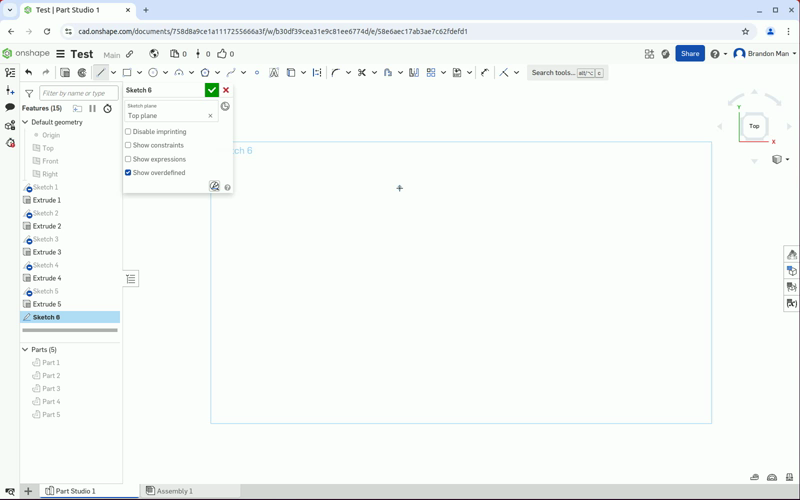
key_down(shift)
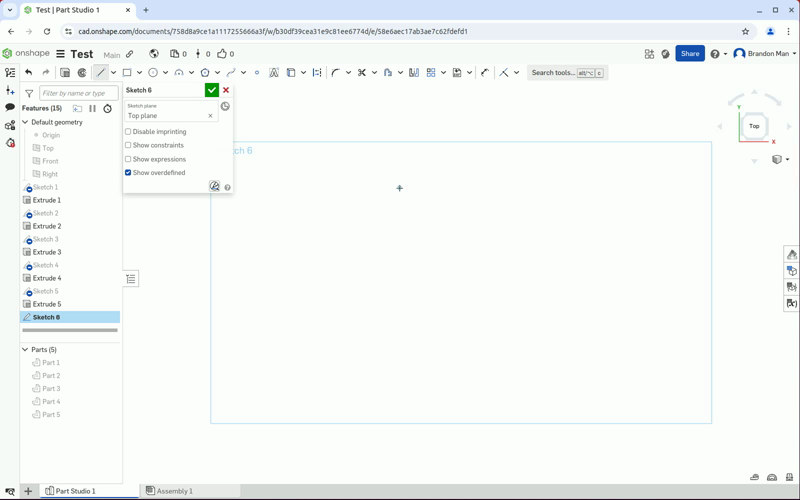
mouse_move(429, 187)
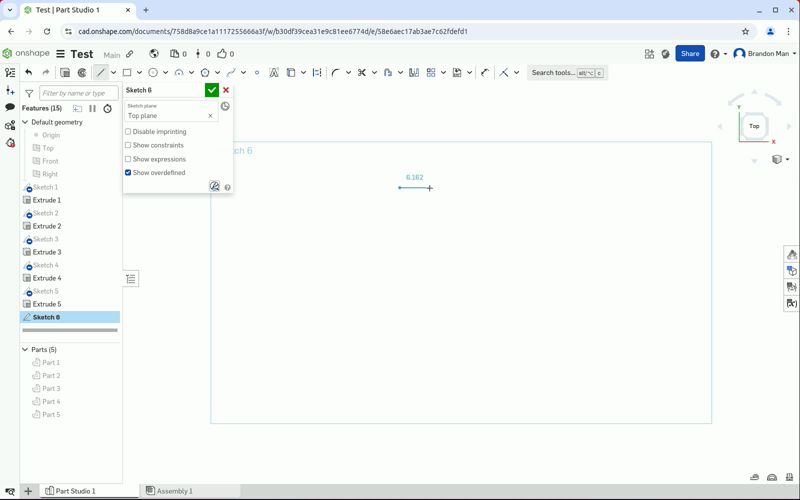
mouse_move(408, 200)
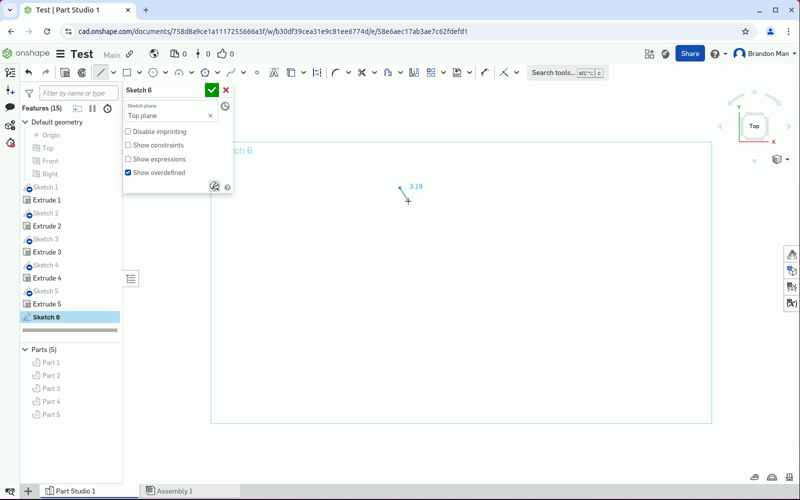
click(408, 200)
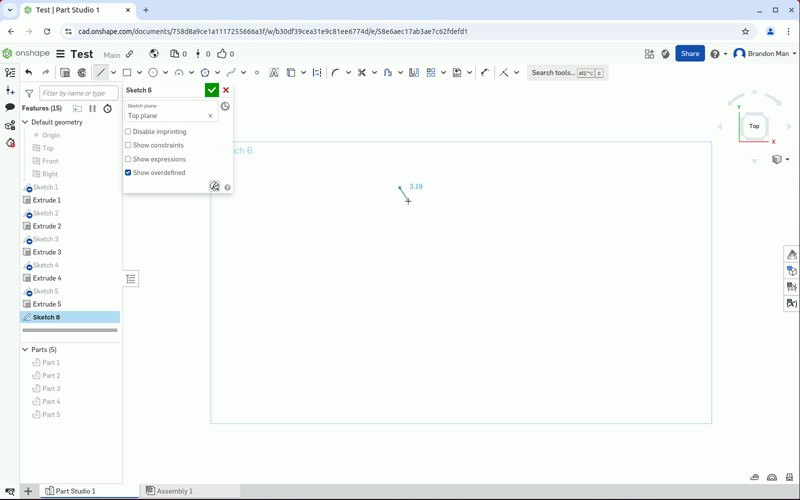
key_up(shift)
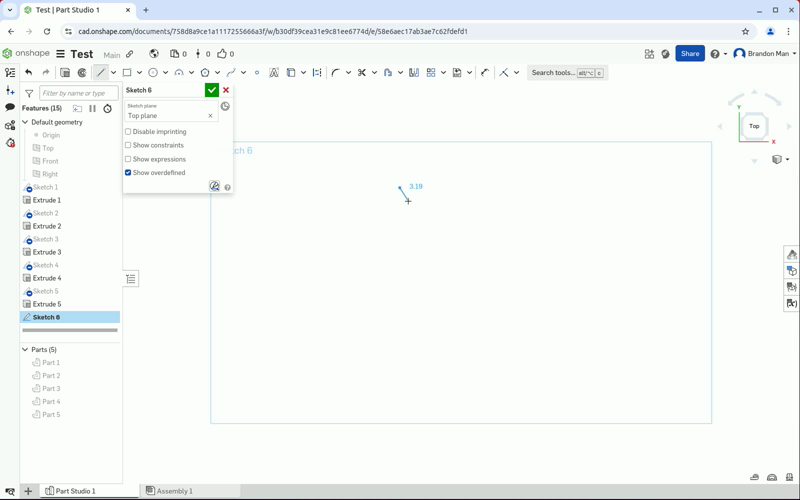
key_down(shift)
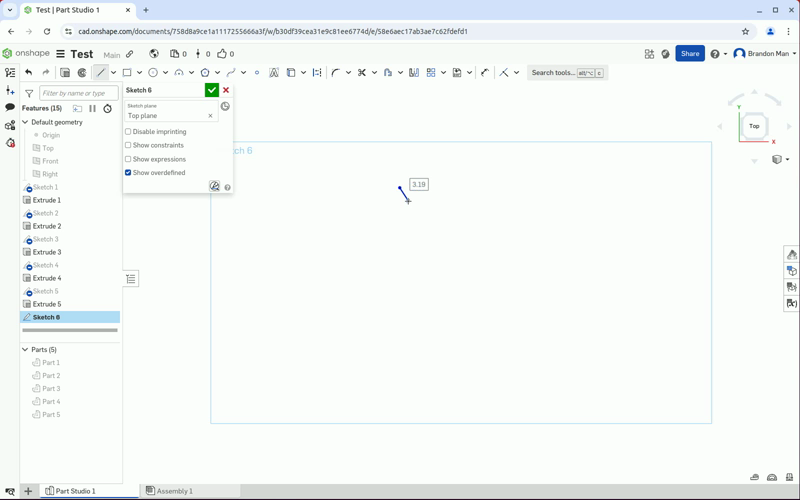
mouse_move(438, 200)
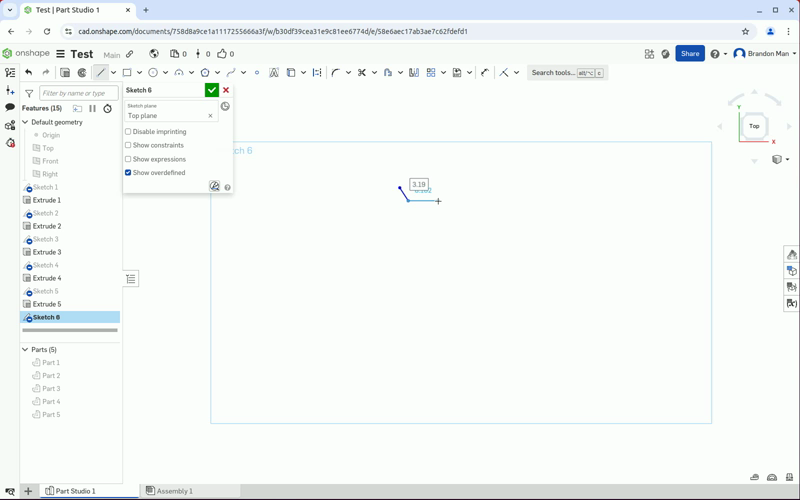
mouse_move(408, 185)
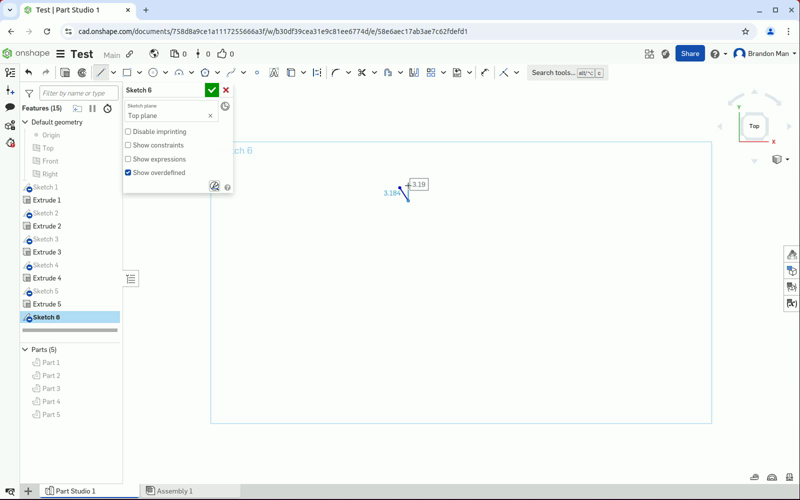
click(408, 185)
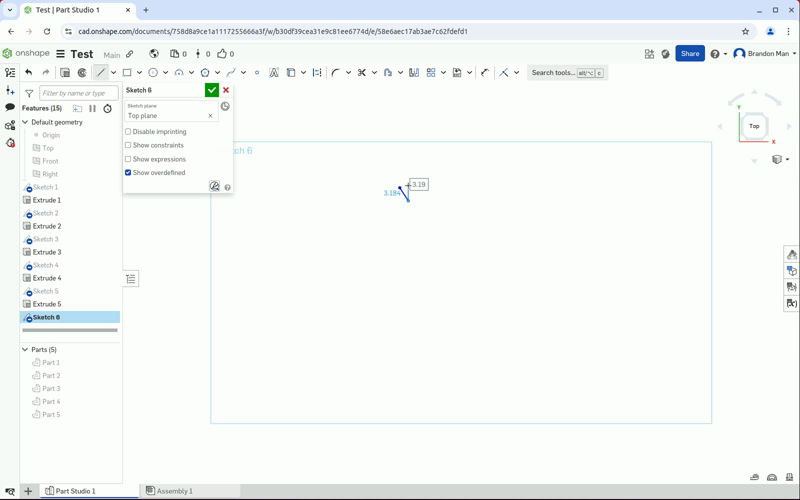
key_up(shift)
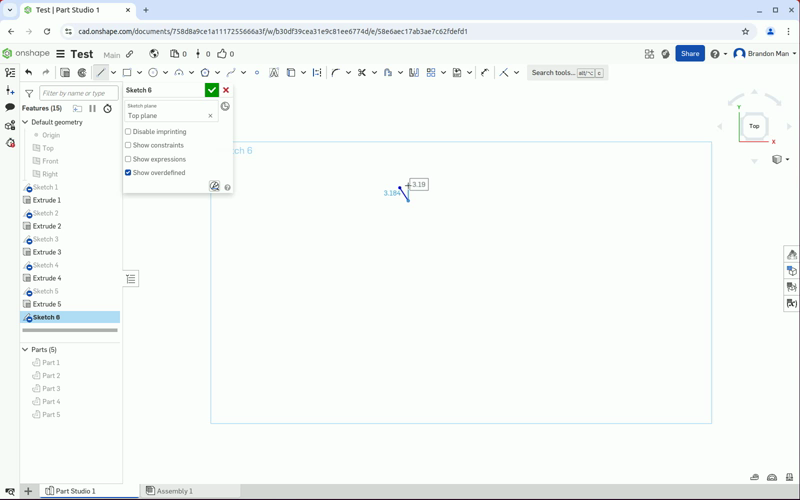
key_down(shift)
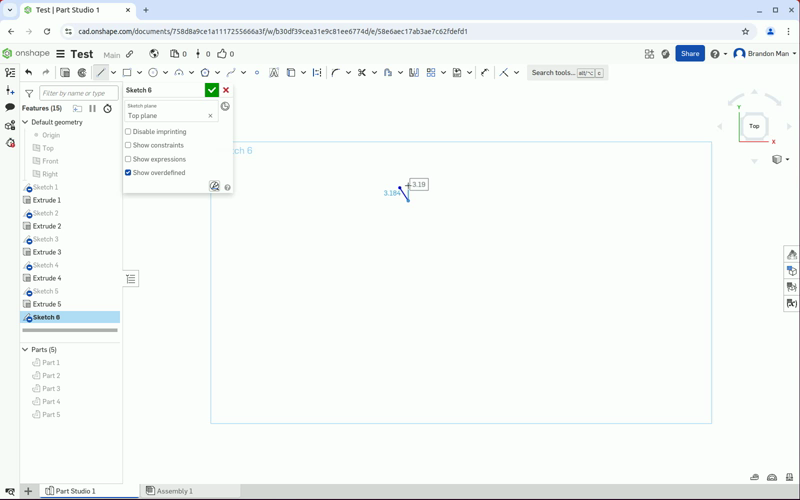
mouse_move(438, 185)
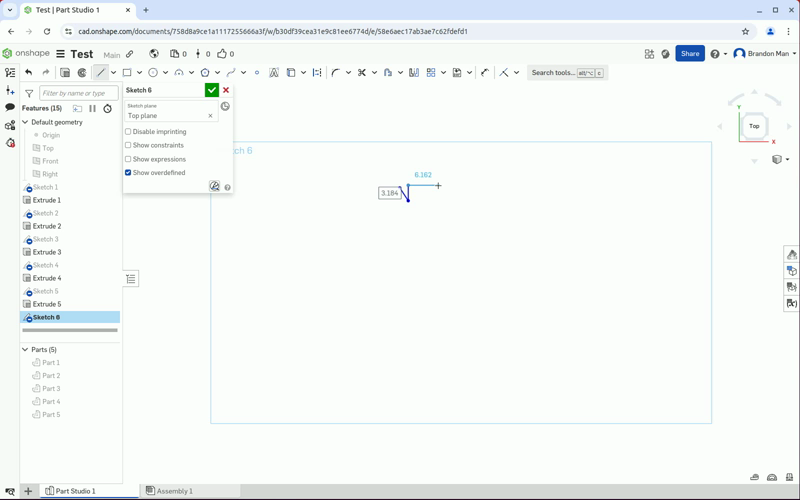
mouse_move(408, 183)
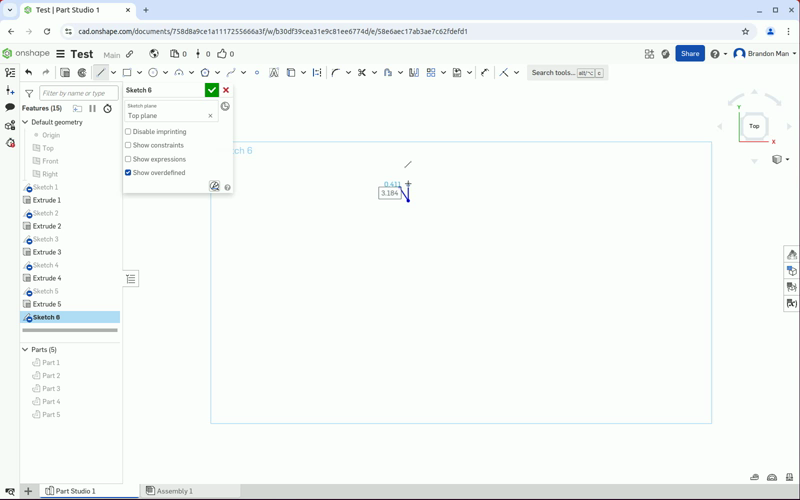
scroll(6)
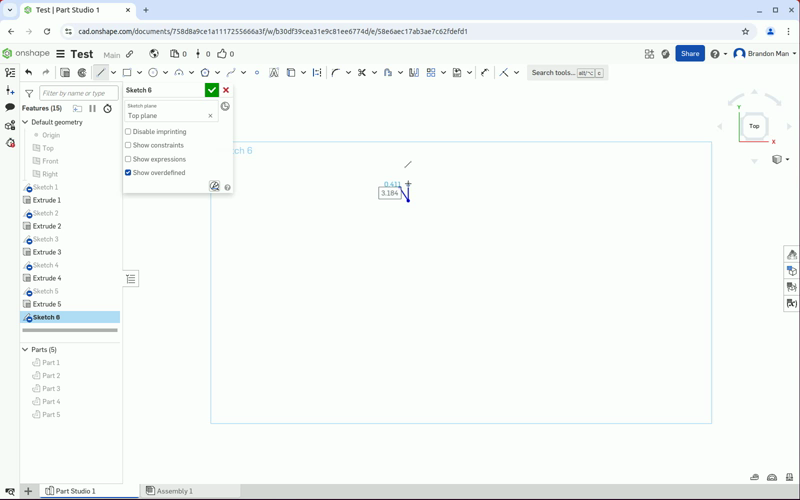
scroll(6)
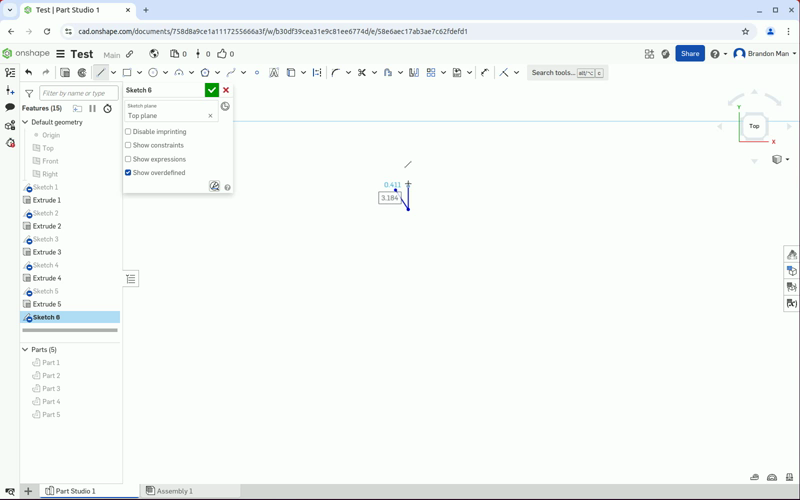
scroll(6)
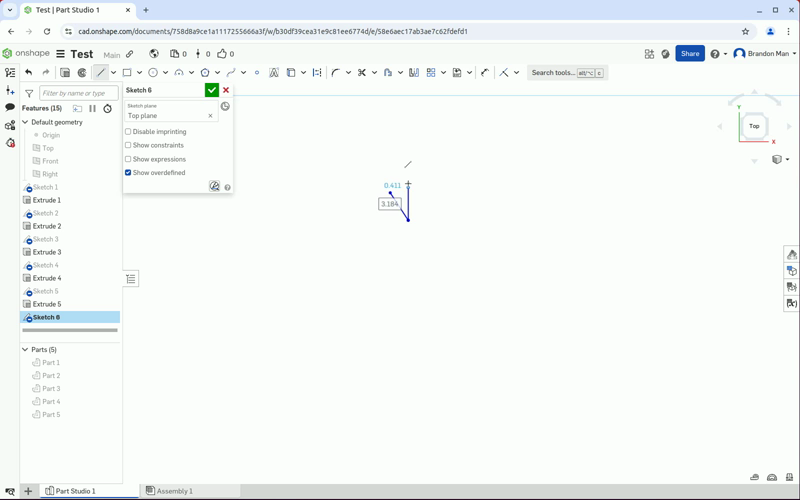
scroll(6)
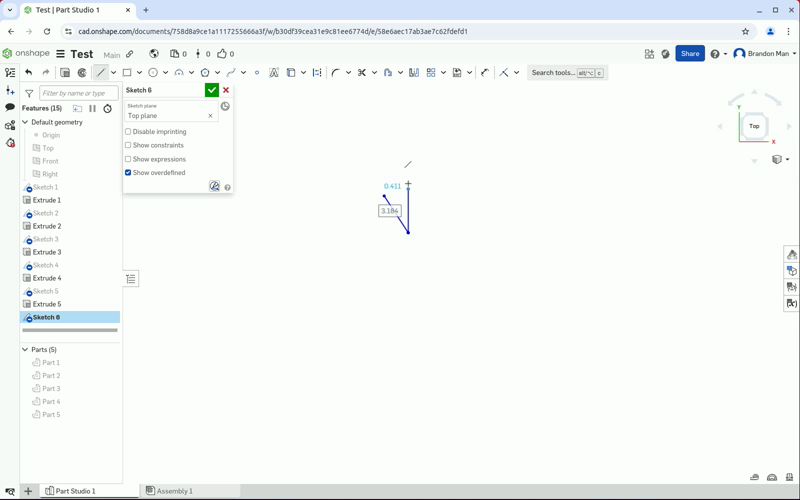
scroll(6)
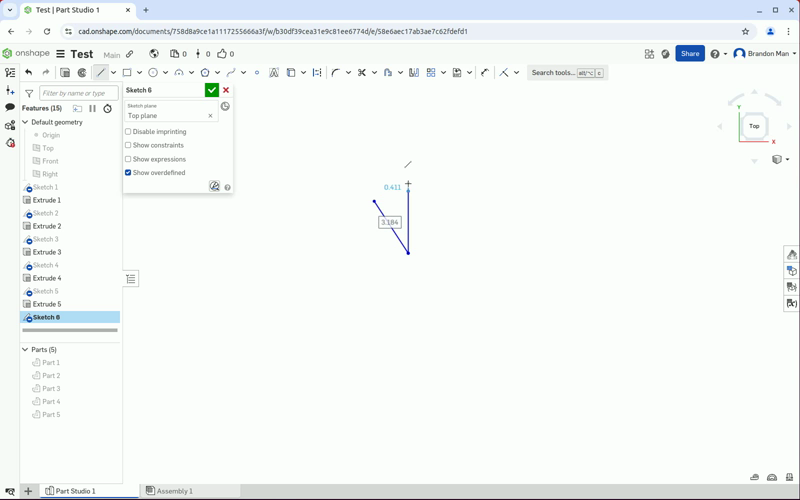
scroll(6)
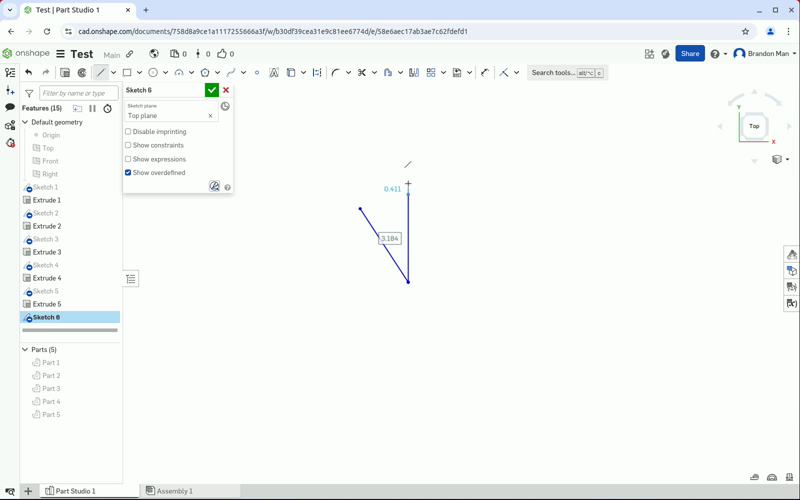
scroll(6)
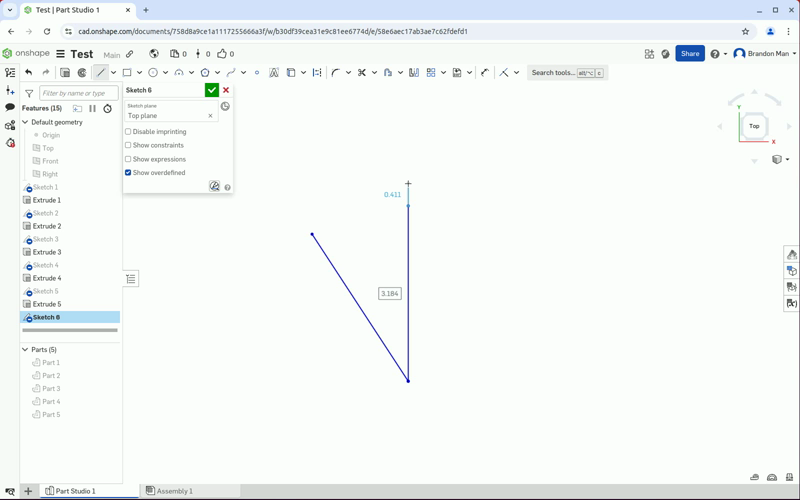
click(408, 183)
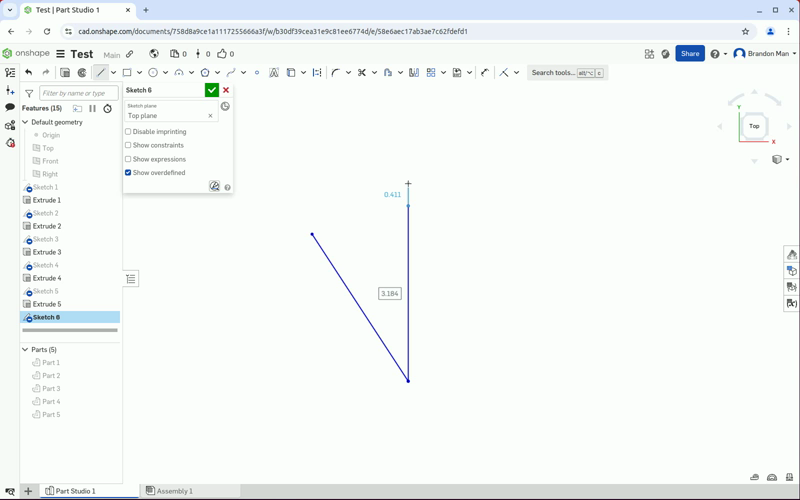
scroll(-6)
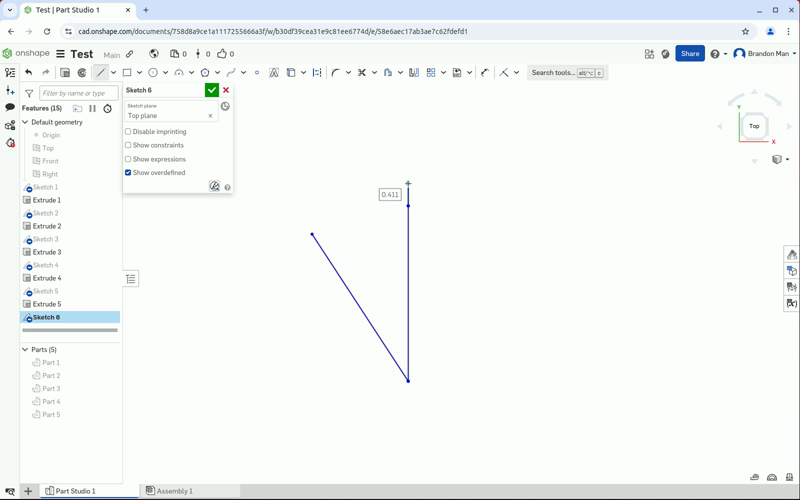
scroll(-6)
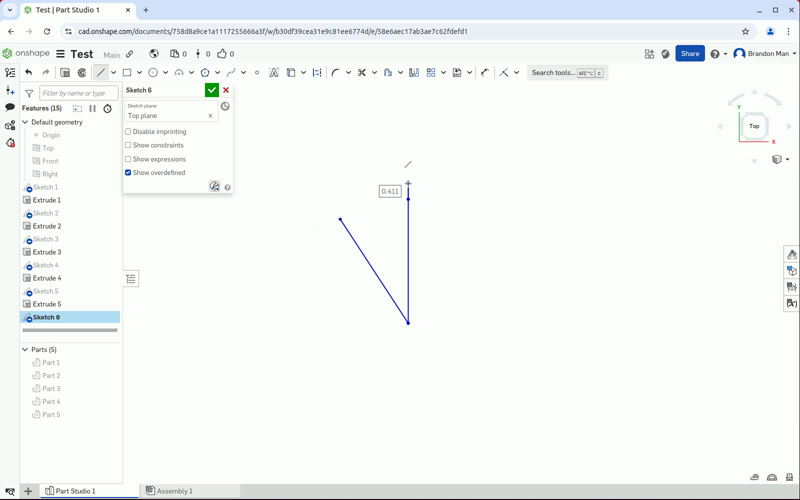
scroll(-6)
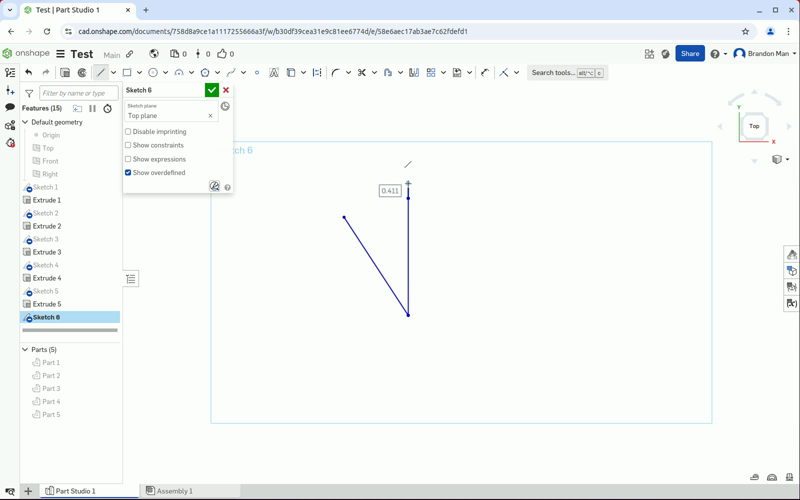
scroll(-6)
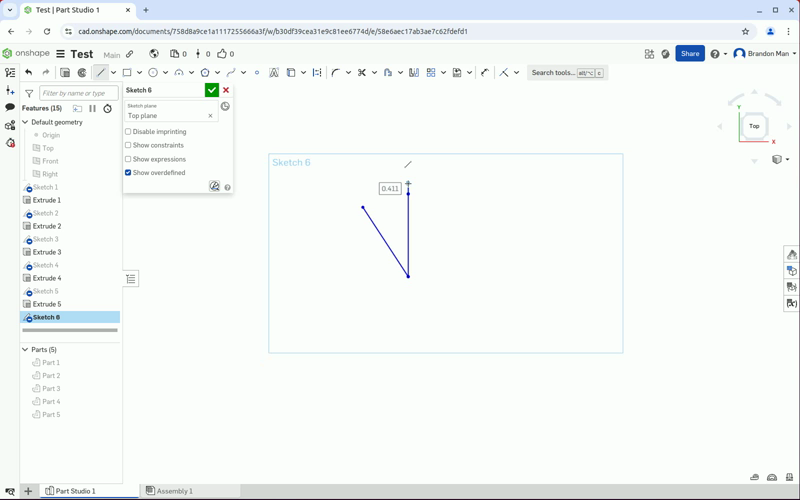
scroll(-6)
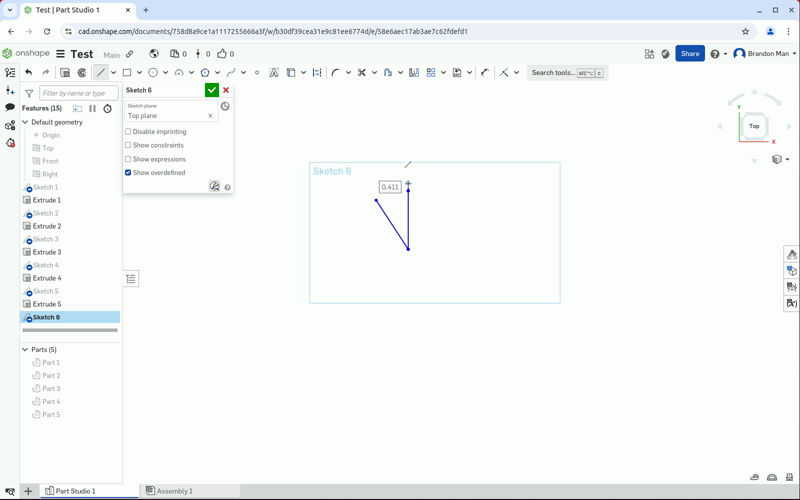
scroll(-6)
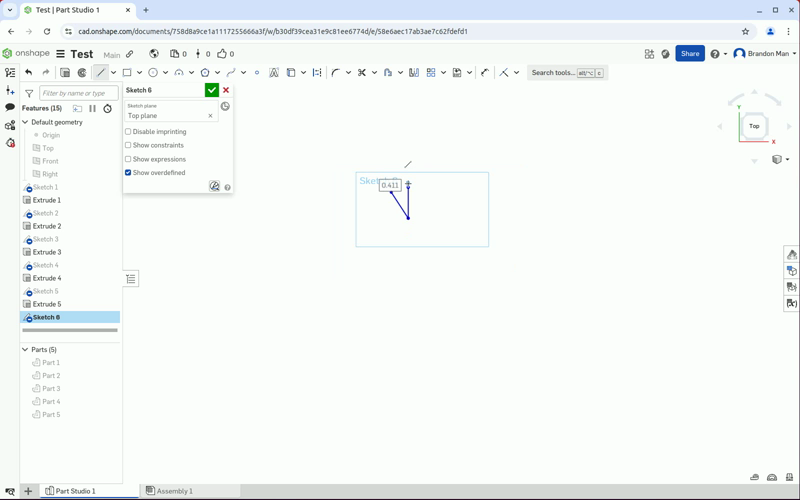
scroll(-6)
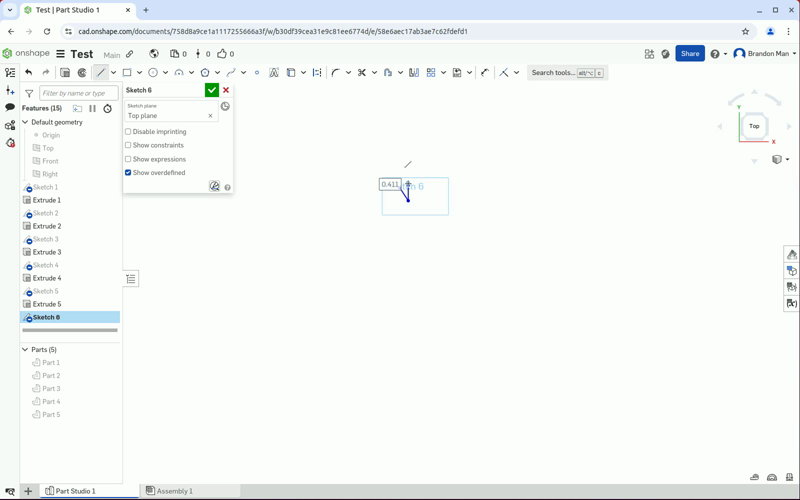
key_up(shift)
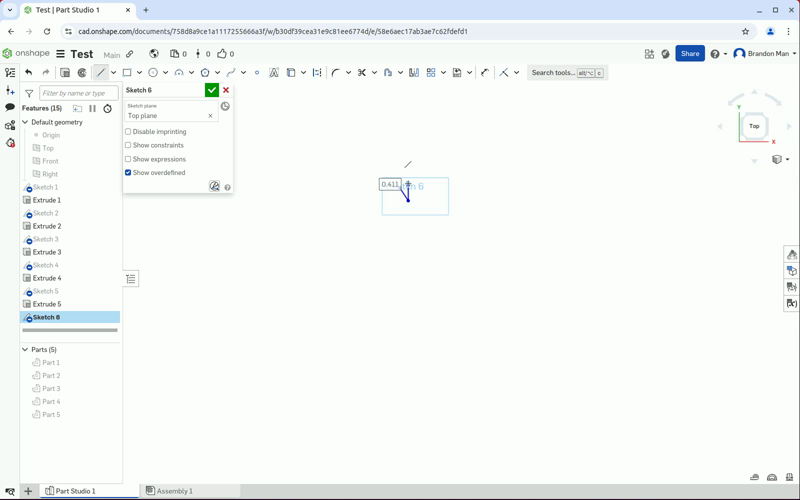
key(esc)
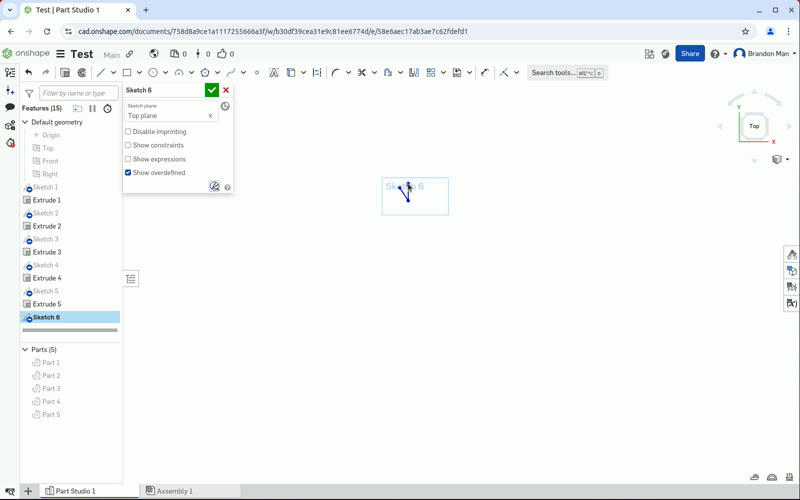
key(a)
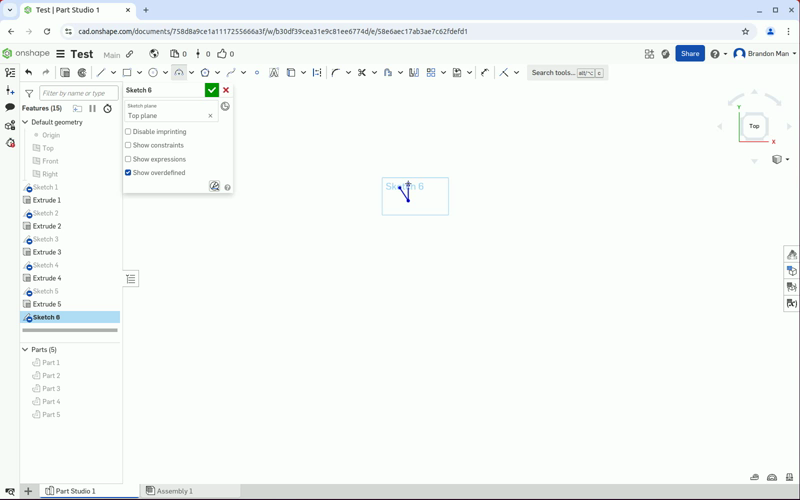
mouse_move(408, 183)
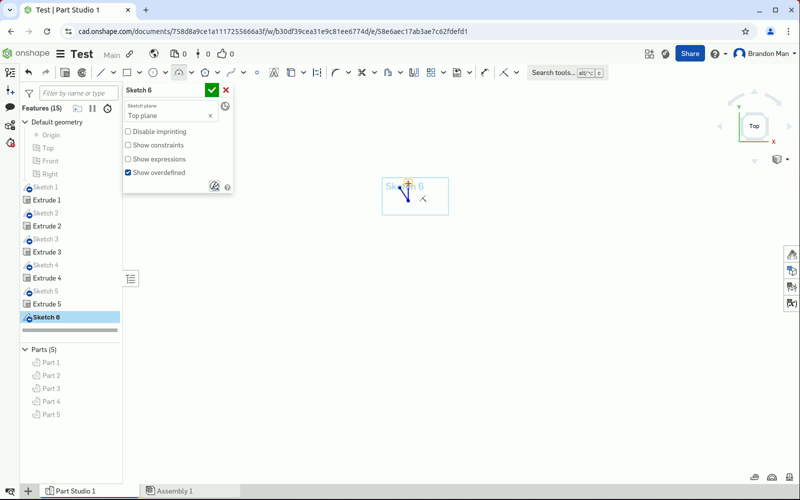
scroll(6)
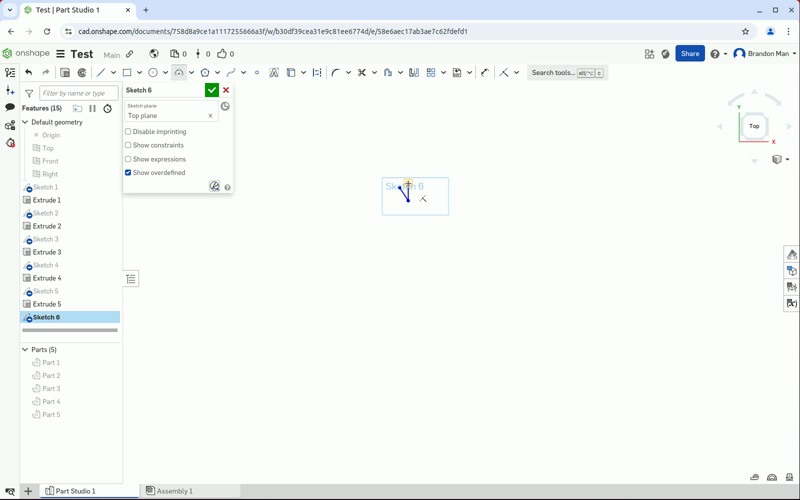
scroll(6)
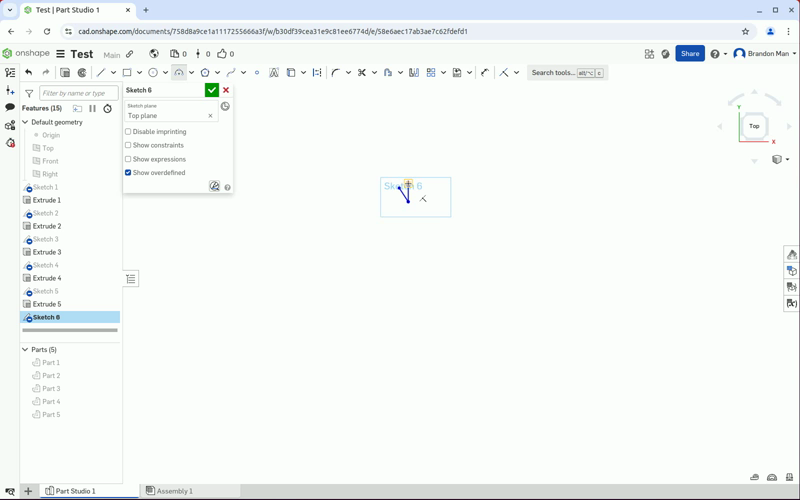
scroll(6)
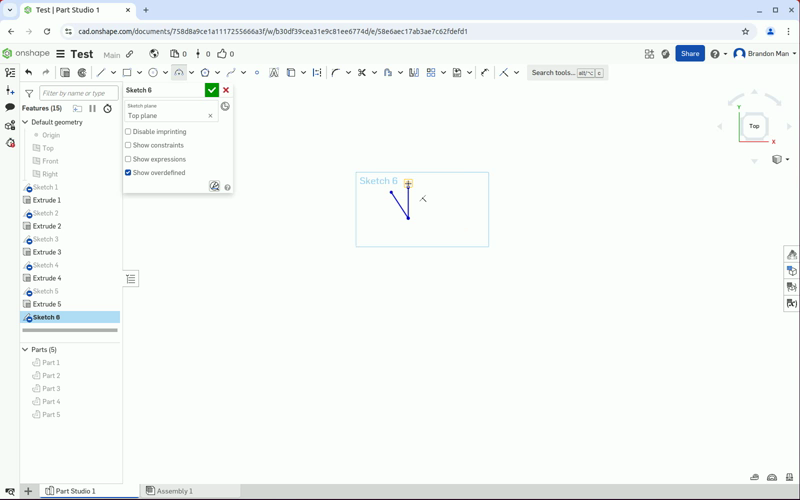
scroll(6)
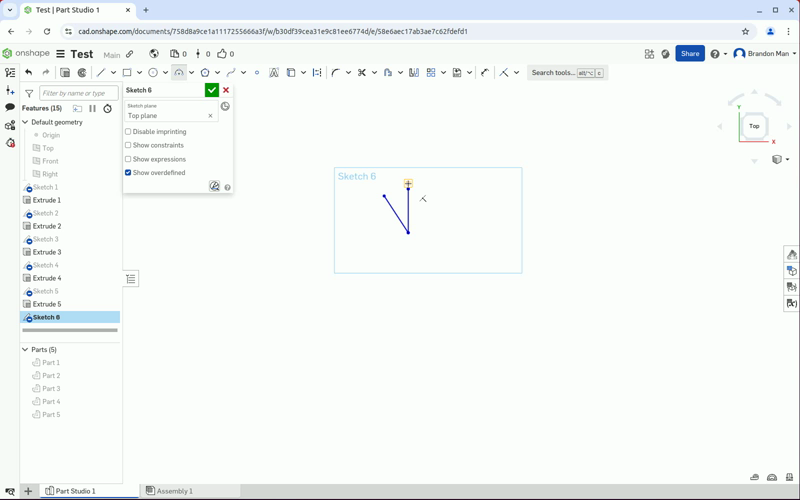
scroll(6)
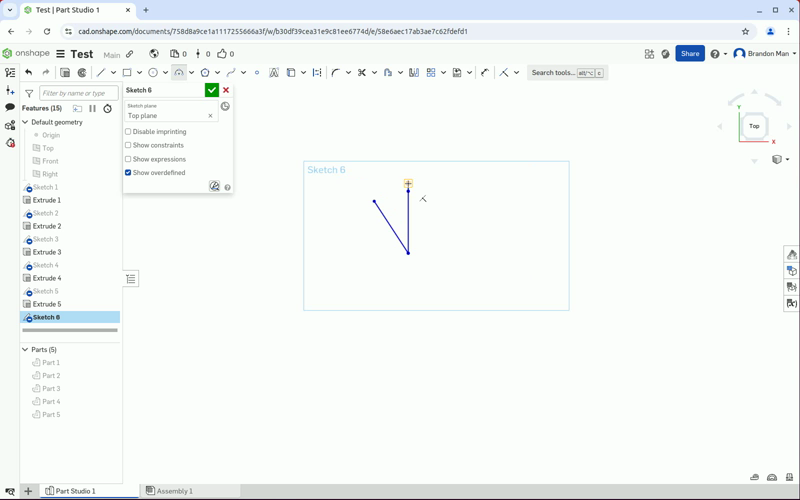
scroll(6)
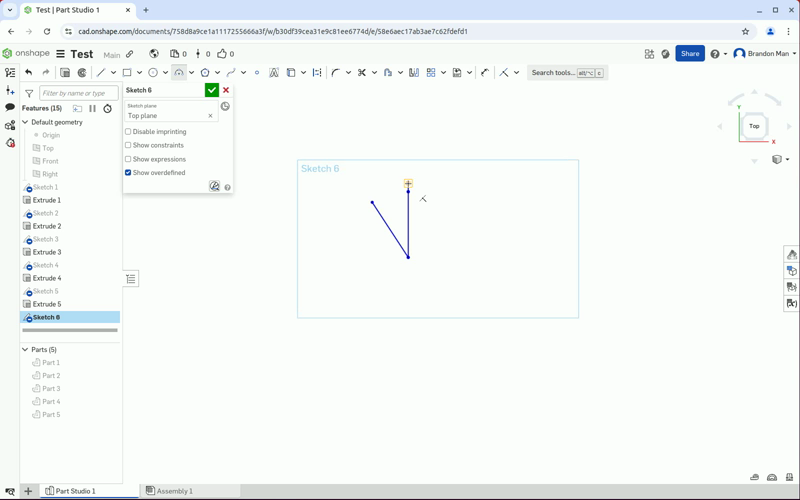
scroll(6)
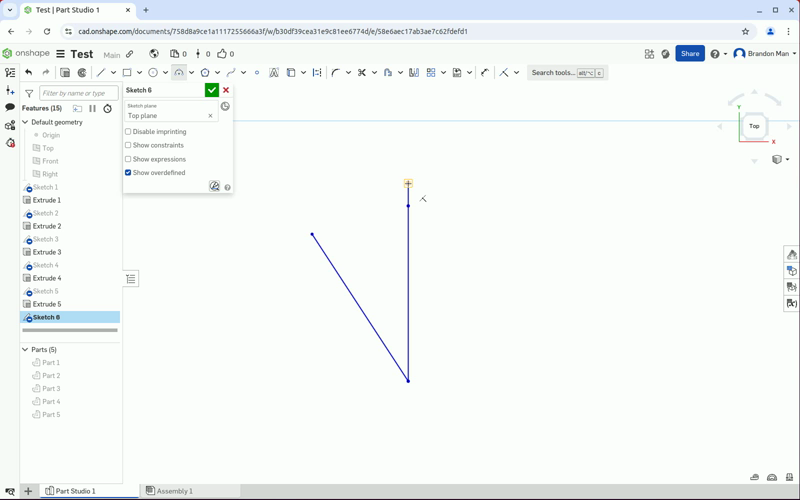
click(408, 183)
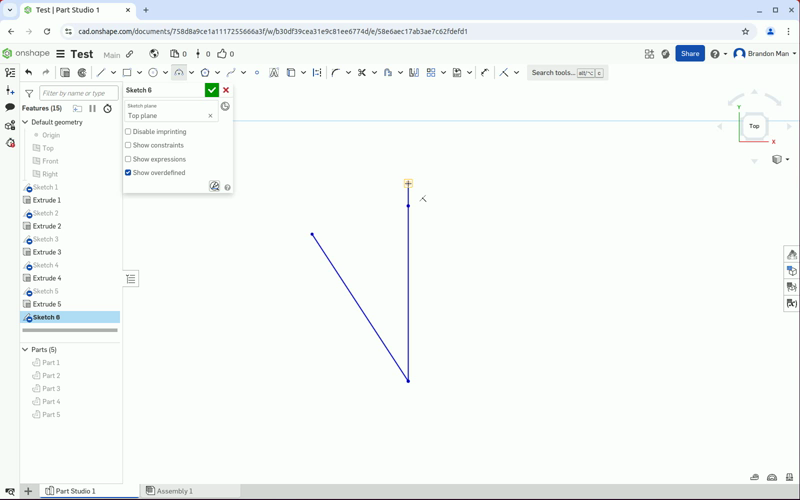
scroll(-6)
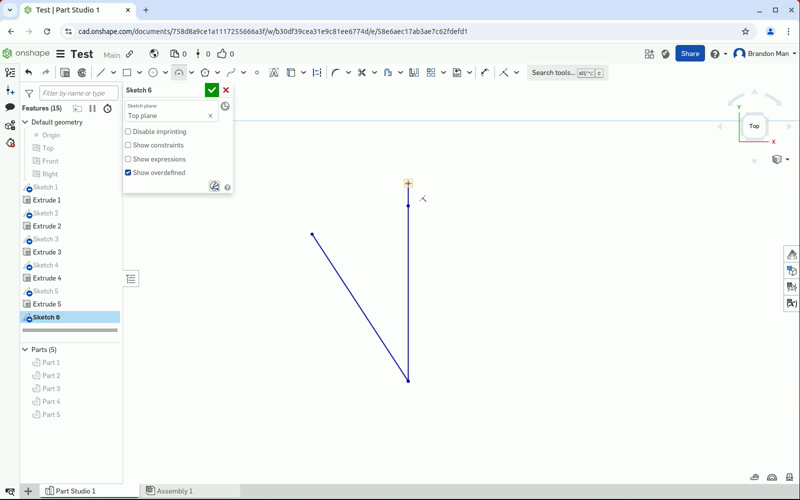
scroll(-6)
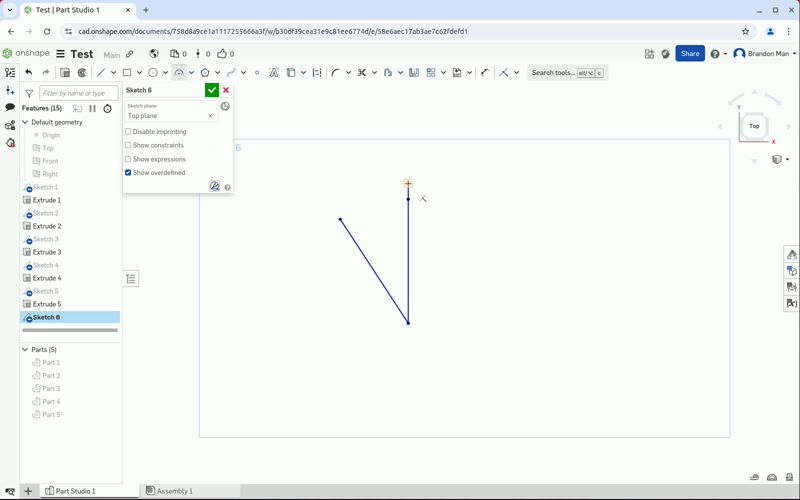
scroll(-6)
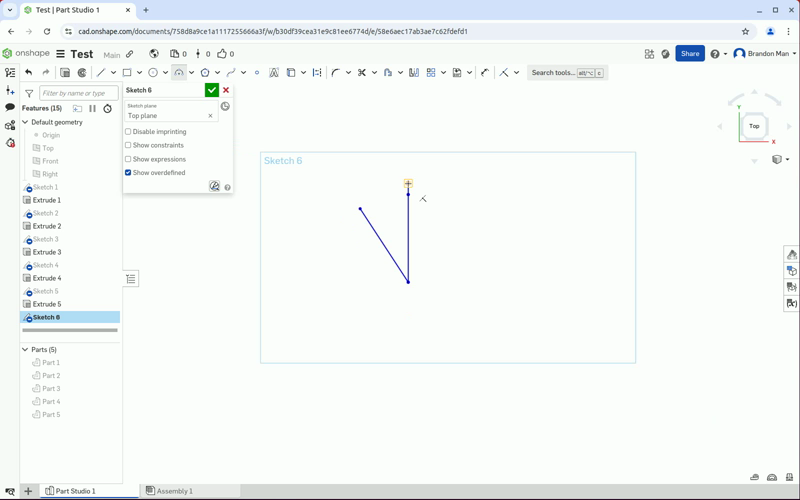
scroll(-6)
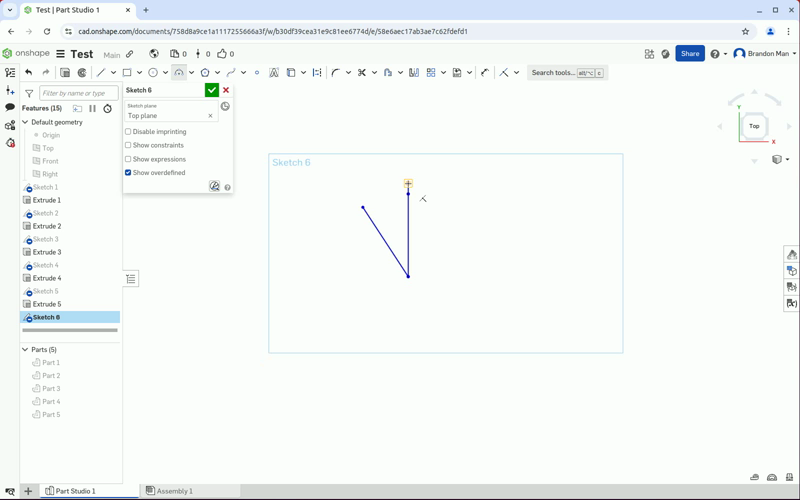
scroll(-6)
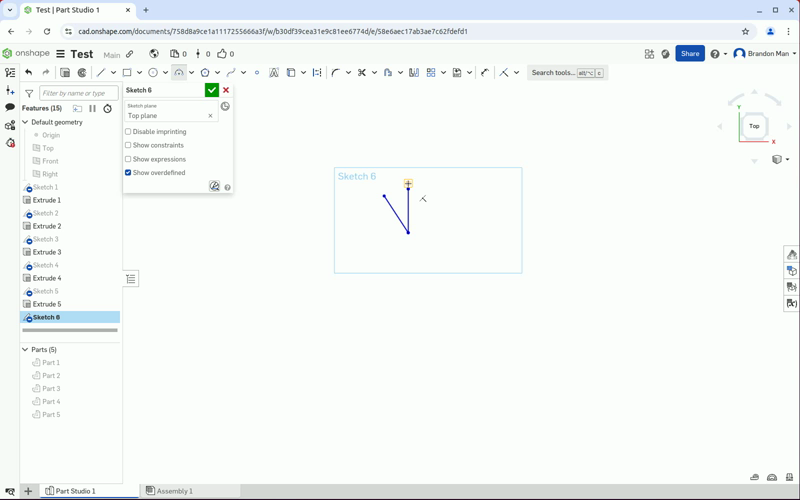
scroll(-6)
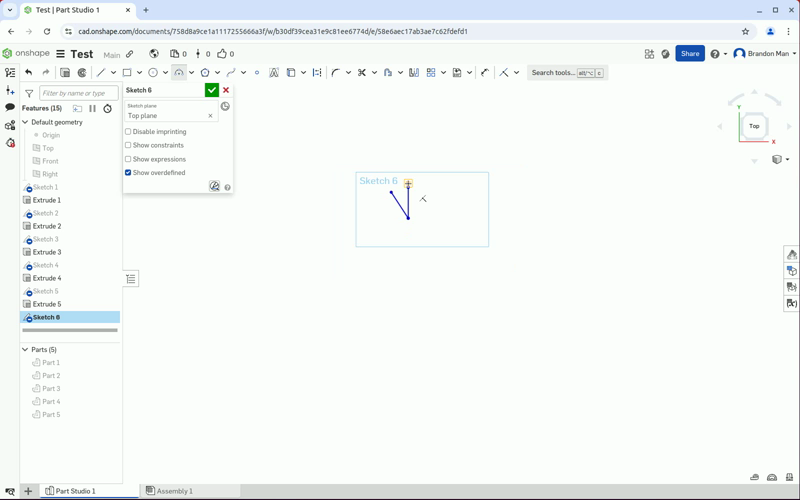
scroll(-6)
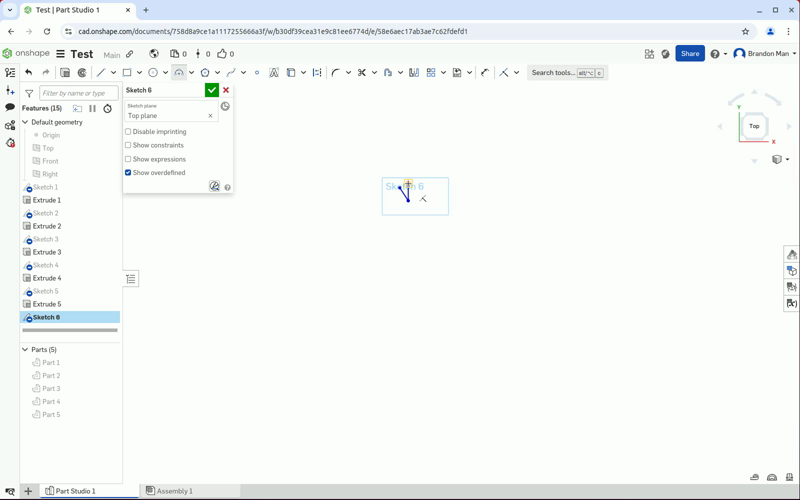
mouse_move(399, 187)
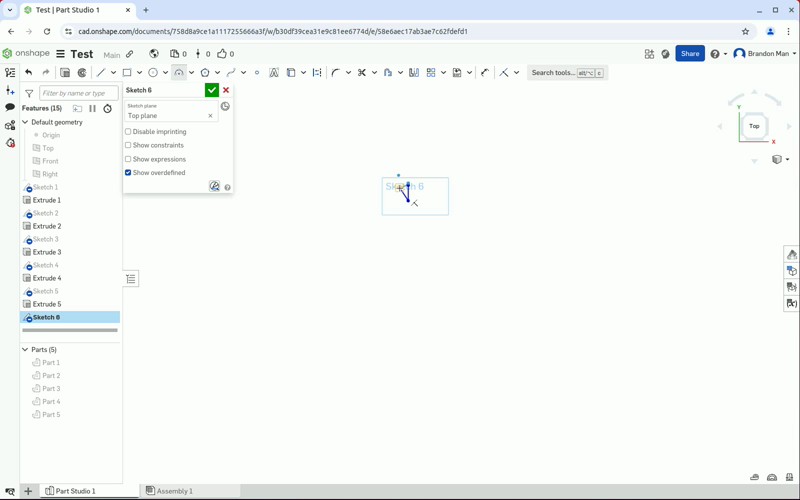
click(399, 187)
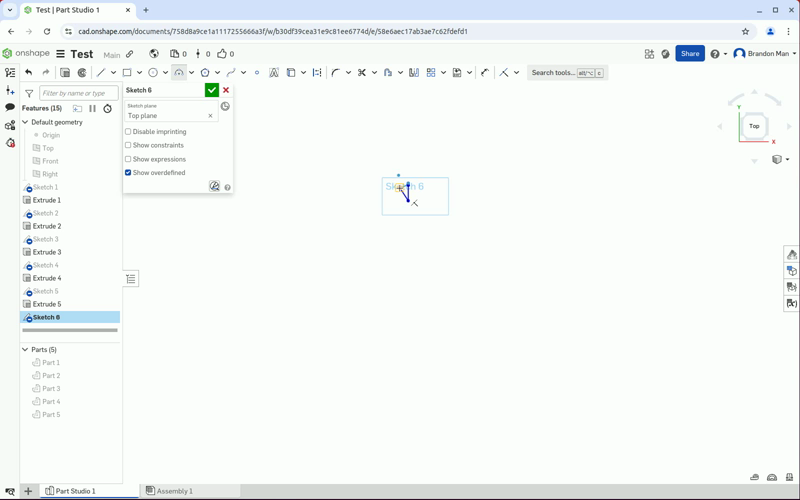
key_down(shift)
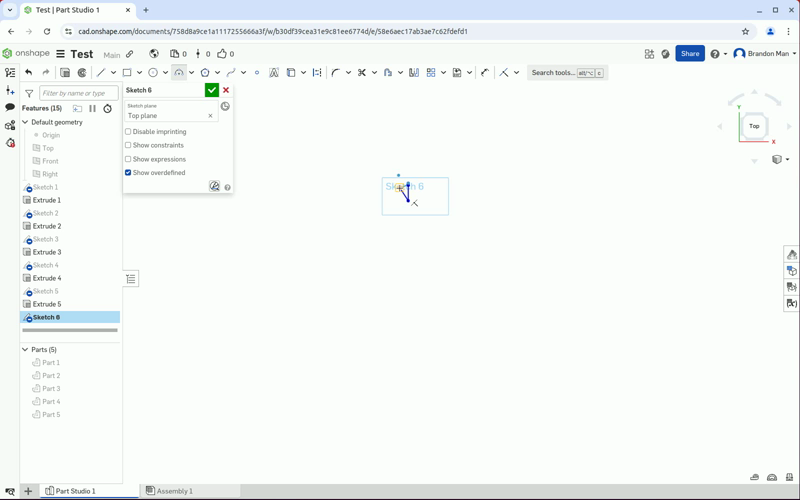
mouse_move(404, 185)
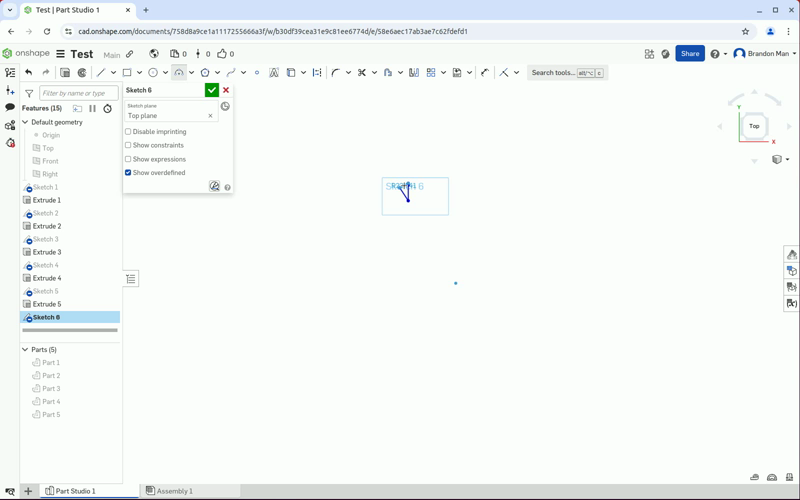
scroll(6)
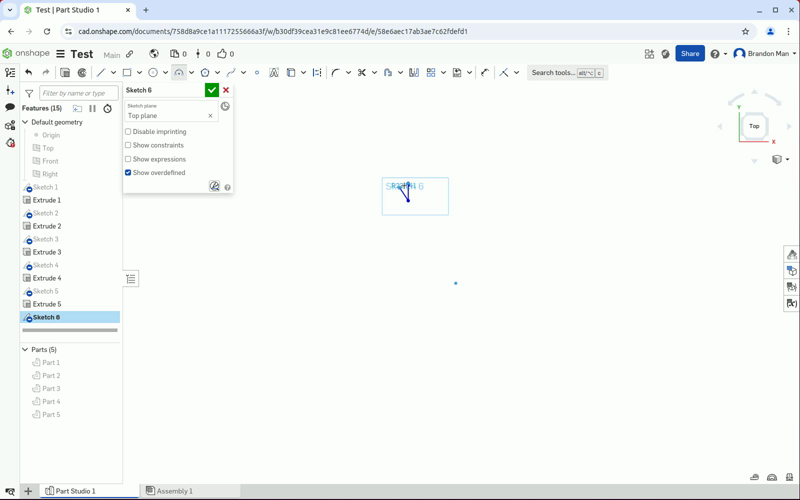
scroll(6)
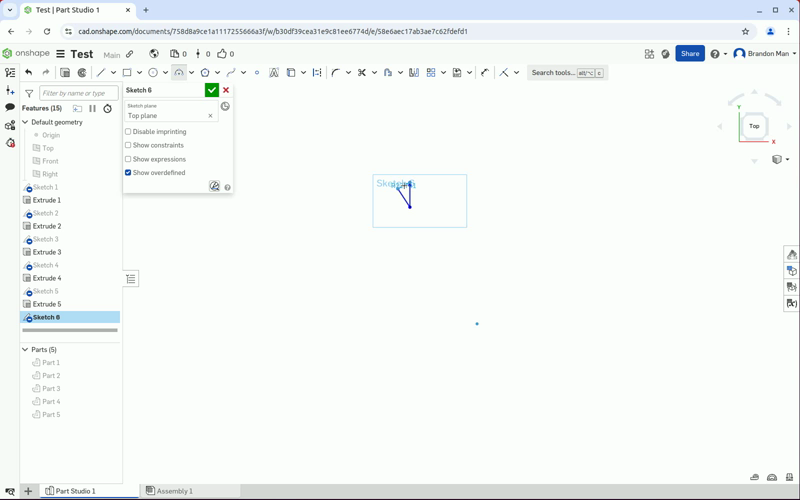
scroll(6)
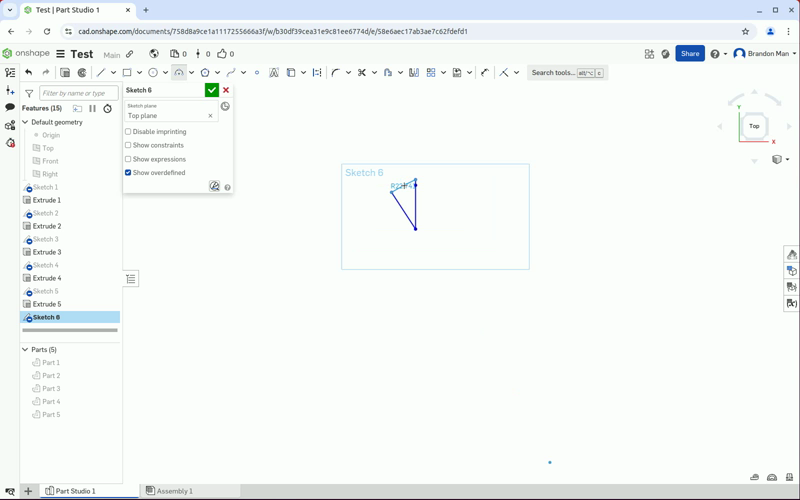
scroll(6)
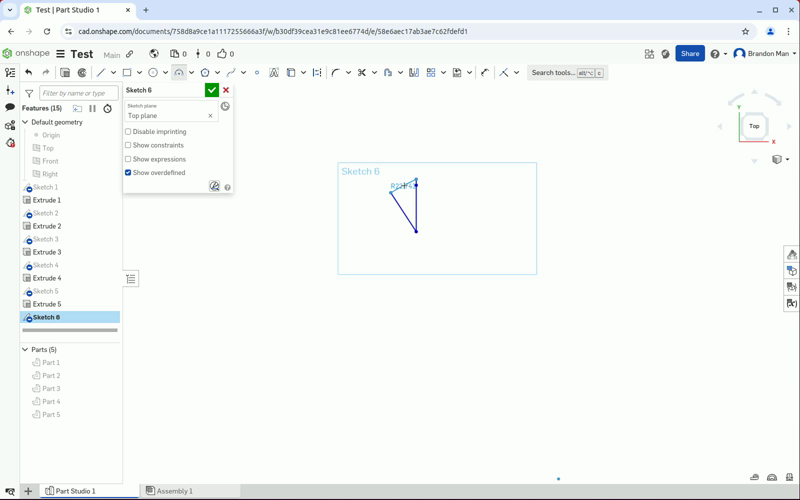
scroll(6)
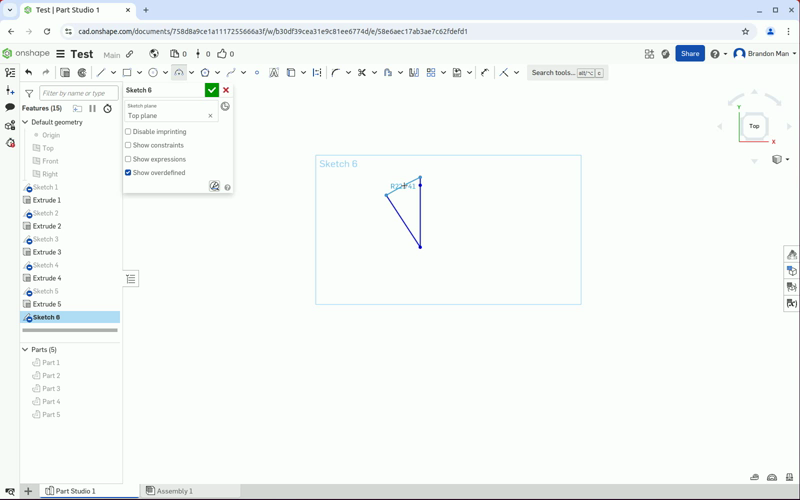
scroll(6)
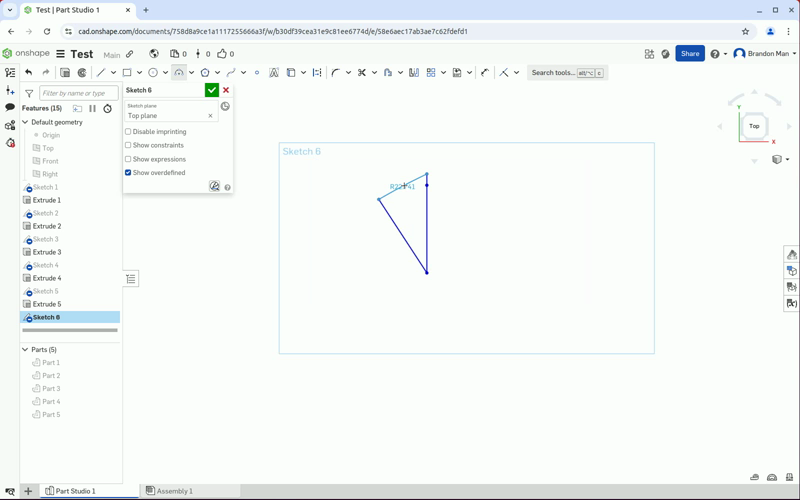
scroll(6)
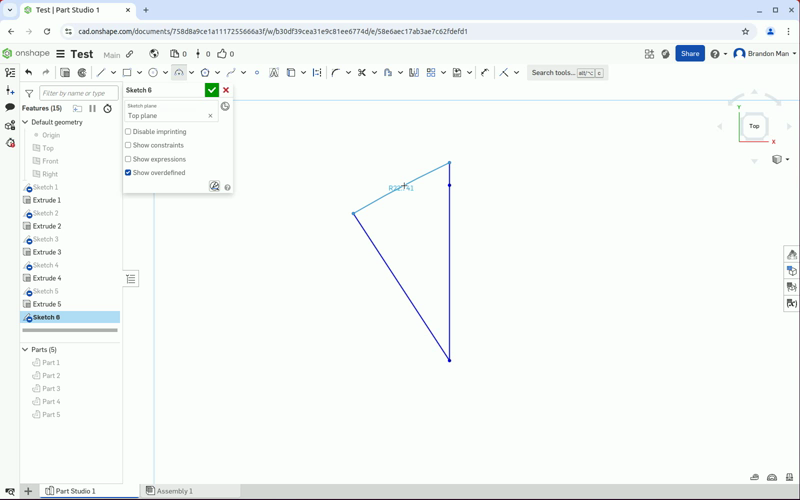
click(404, 185)
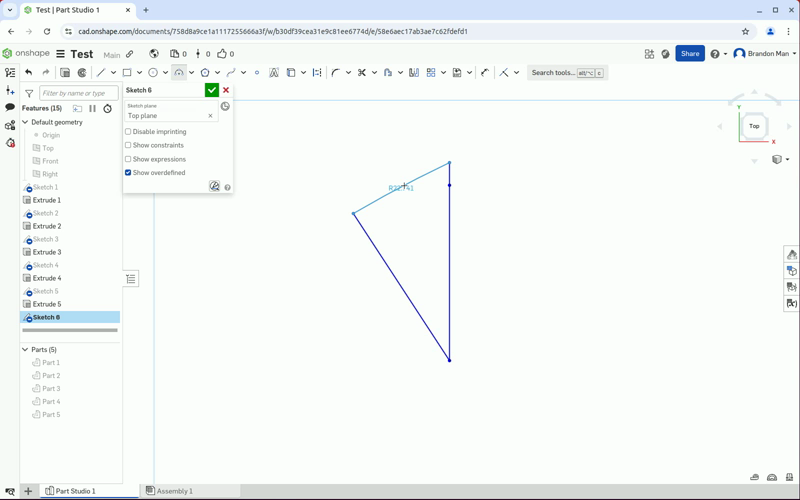
scroll(-6)
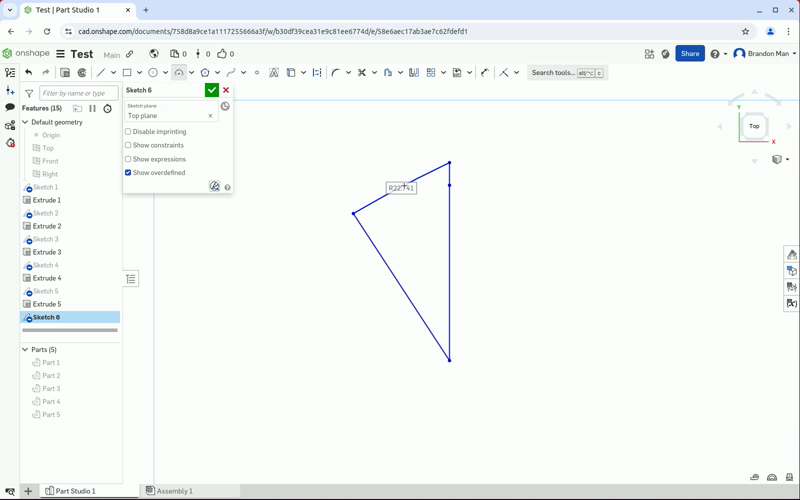
scroll(-6)
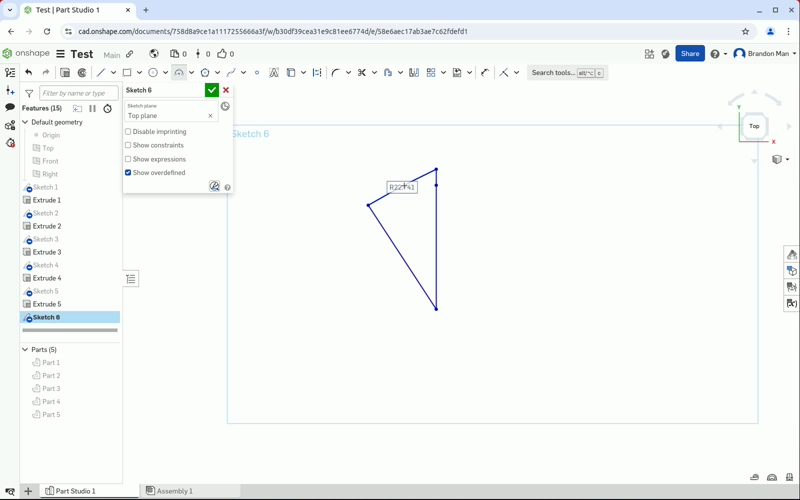
scroll(-6)
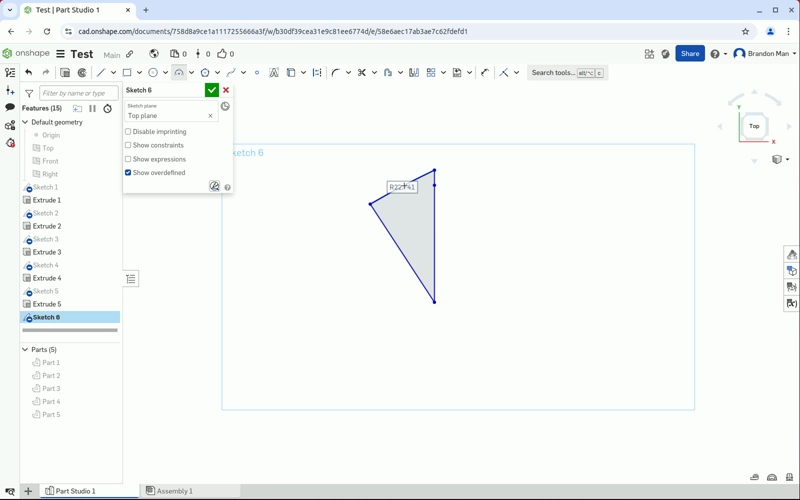
scroll(-6)
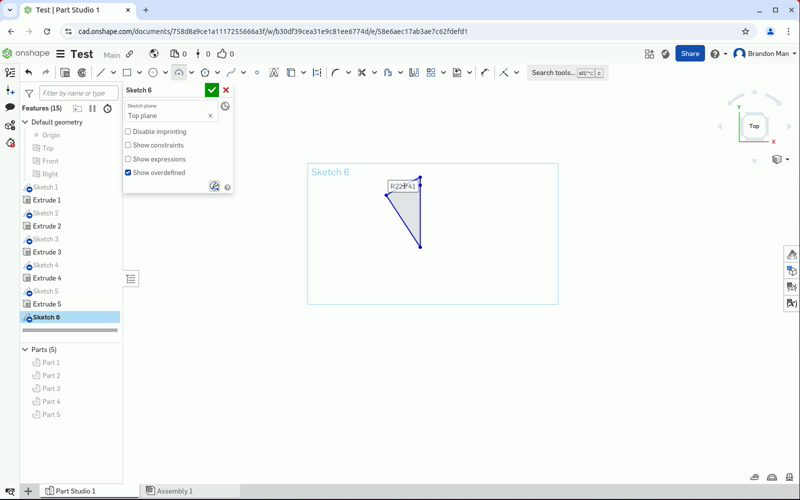
scroll(-6)
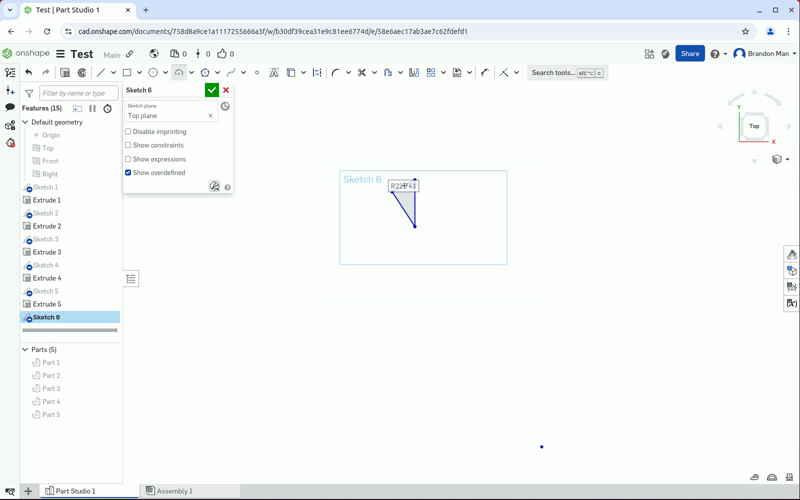
scroll(-6)
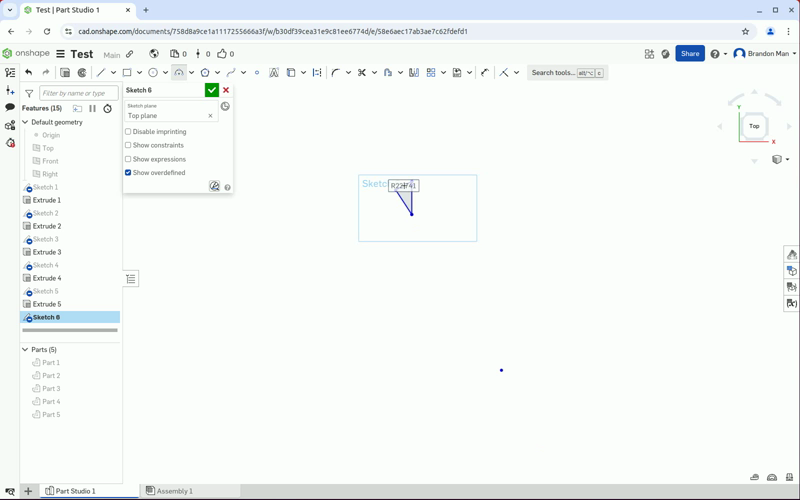
scroll(-6)
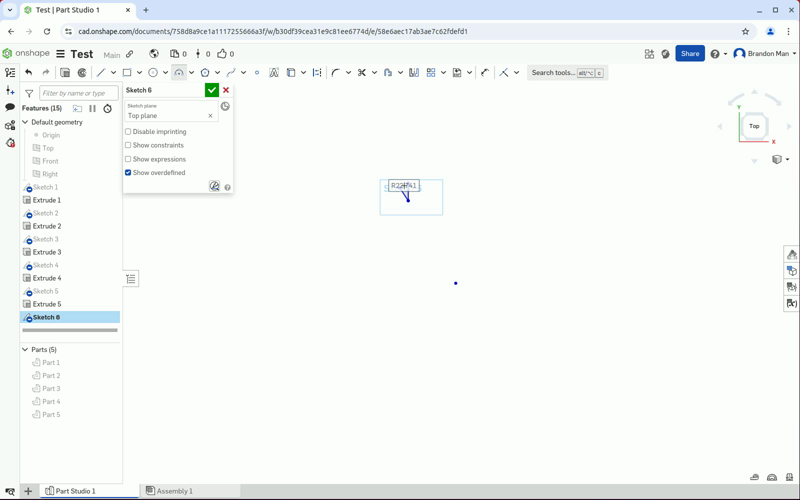
key_up(shift)
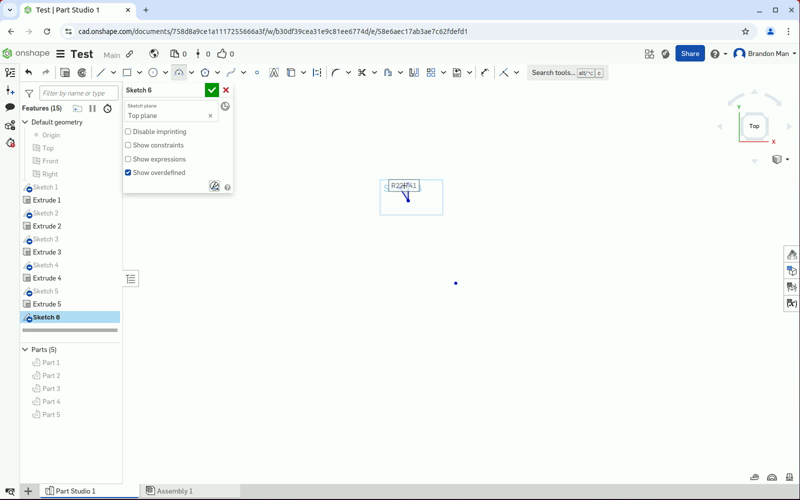
key(esc)
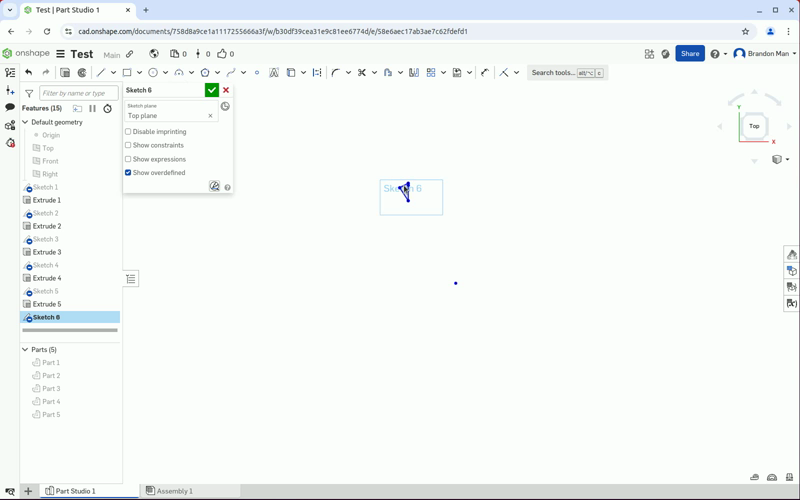
mouse_move(403, 188)
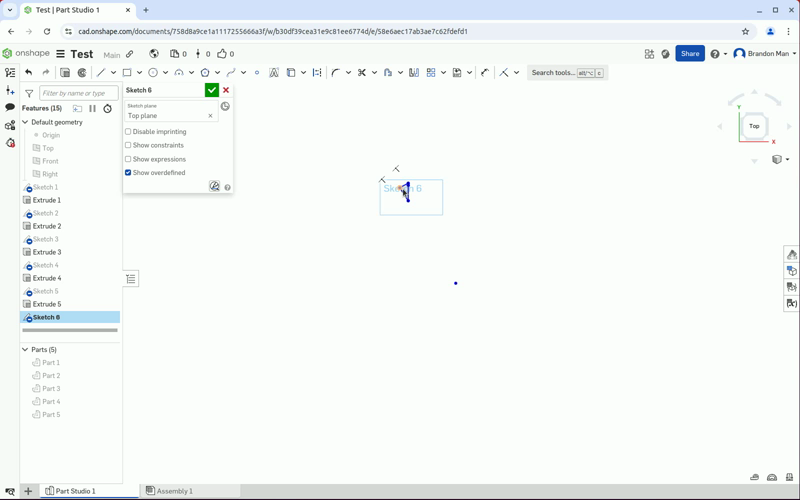
scroll(6)
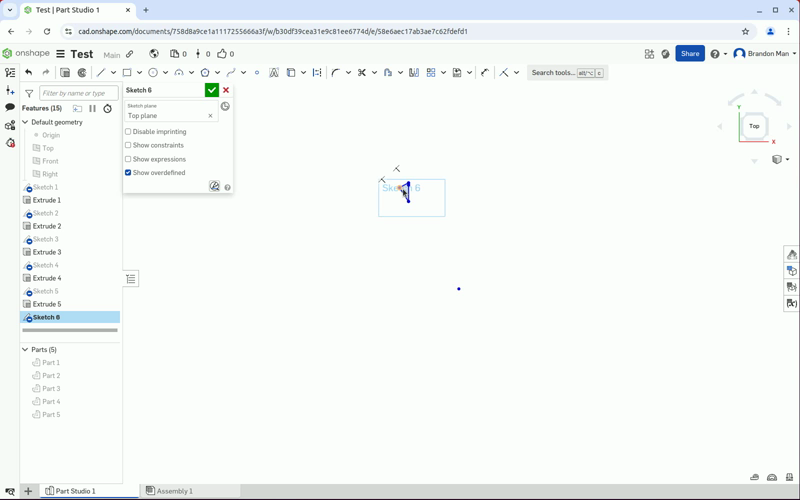
scroll(6)
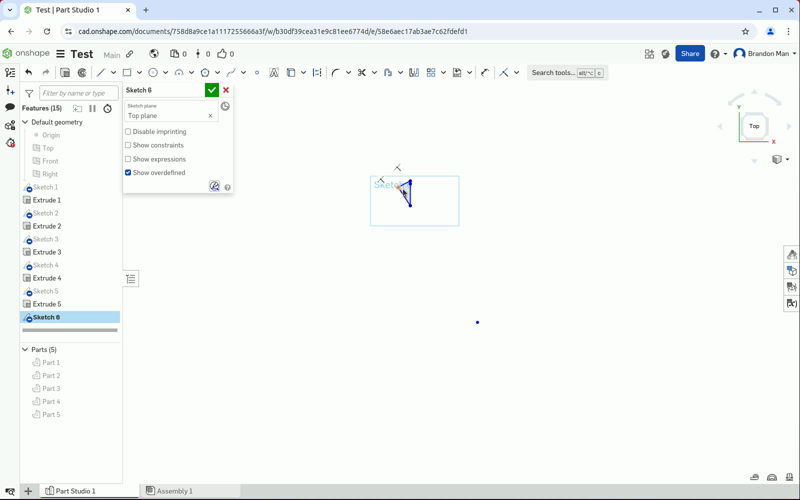
scroll(6)
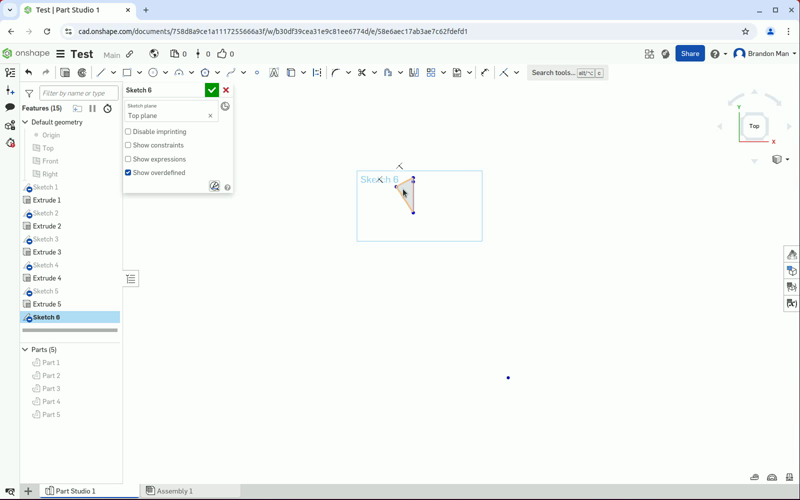
scroll(6)
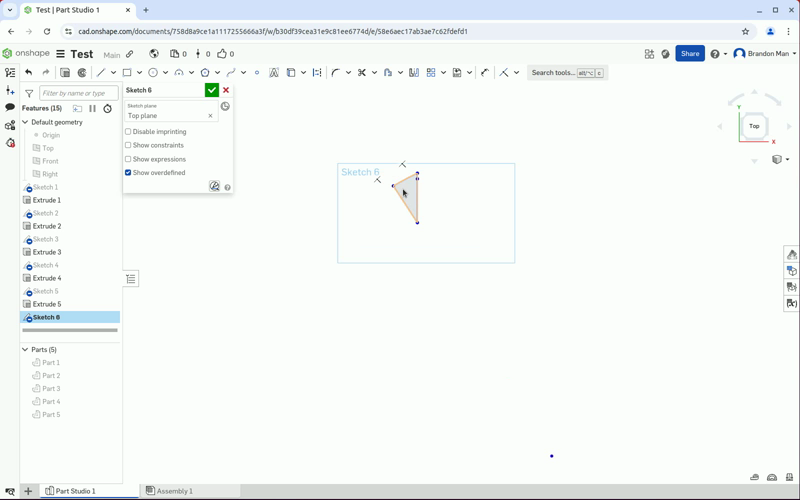
scroll(6)
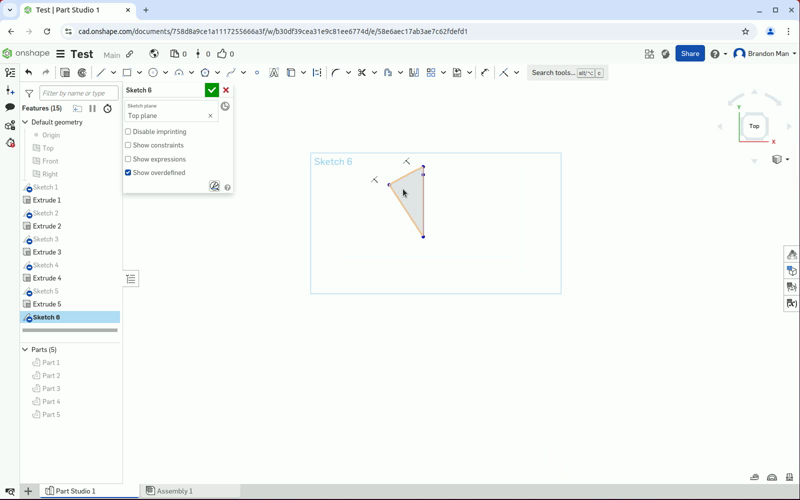
scroll(6)
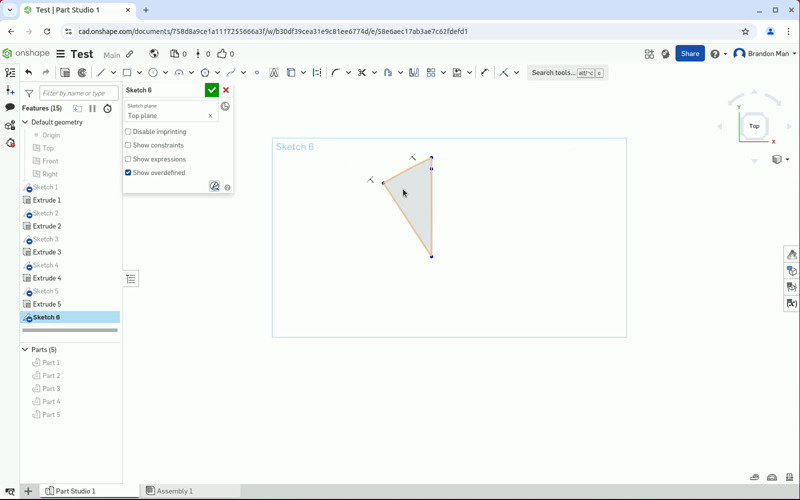
scroll(6)
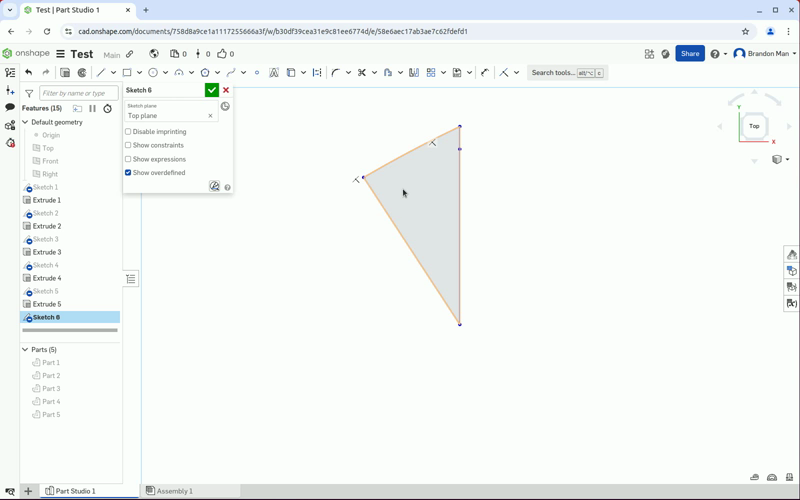
click(403, 188)
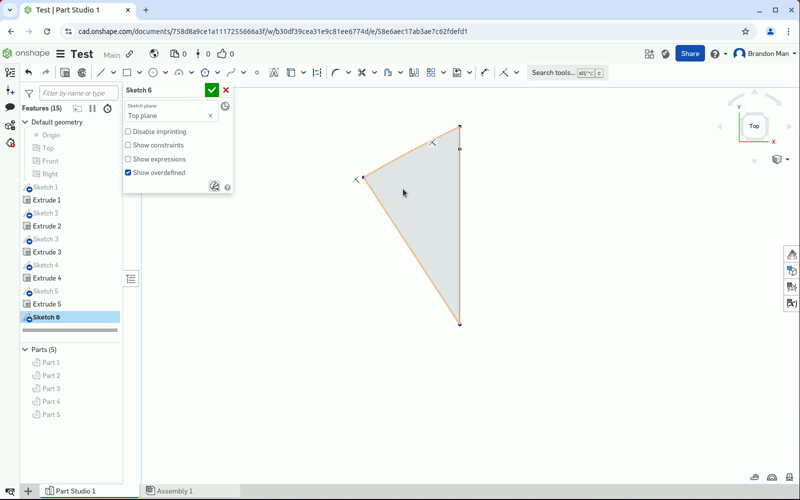
scroll(-6)
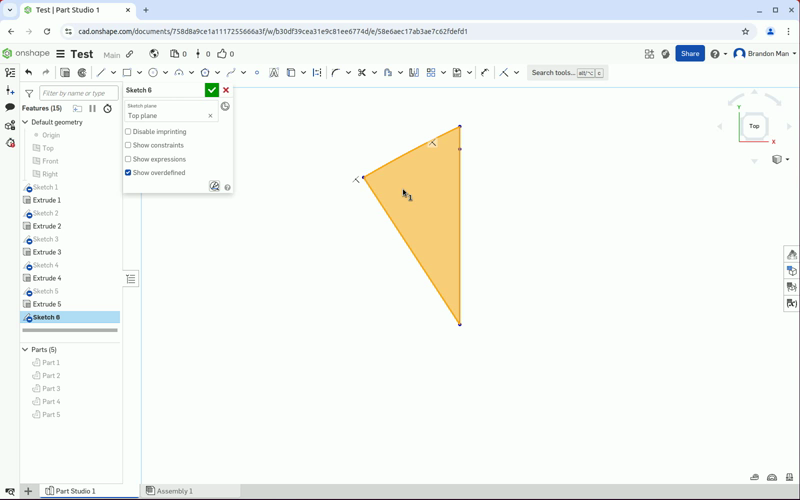
scroll(-6)
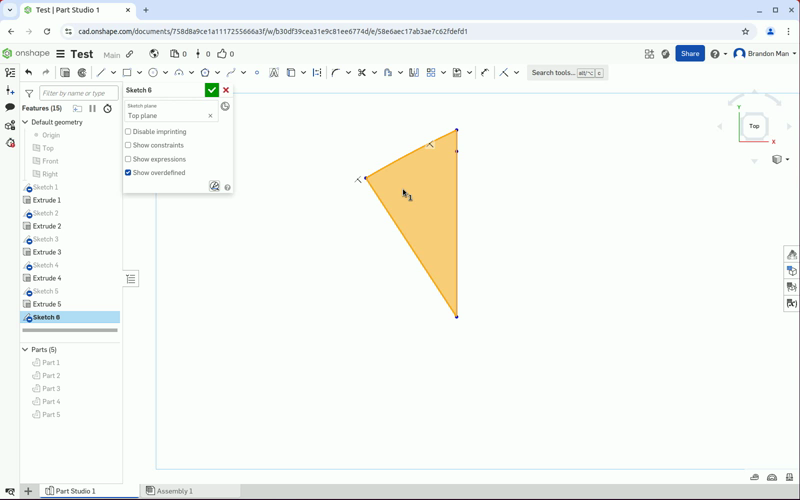
scroll(-6)
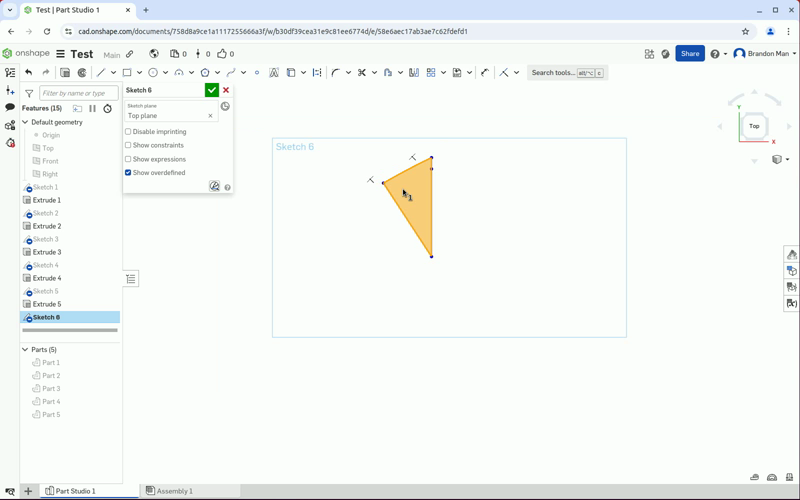
scroll(-6)
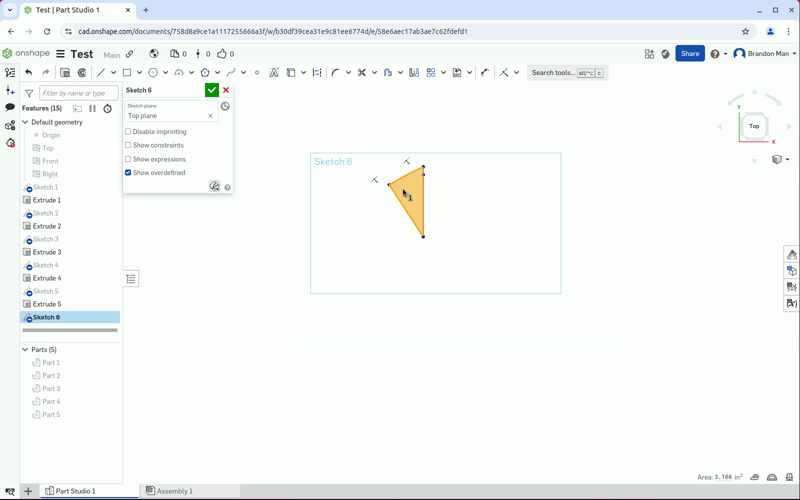
scroll(-6)
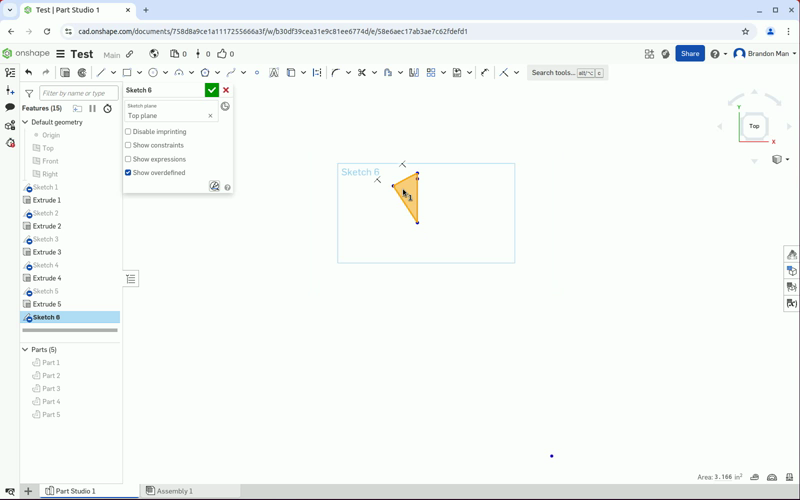
scroll(-6)
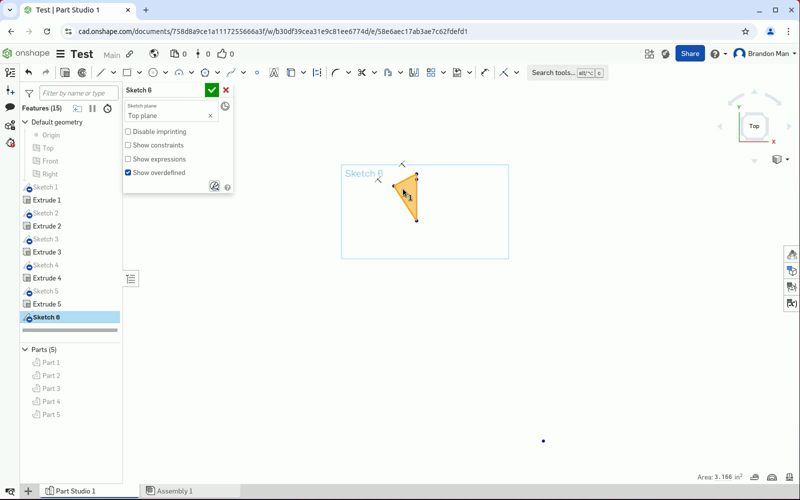
scroll(-6)
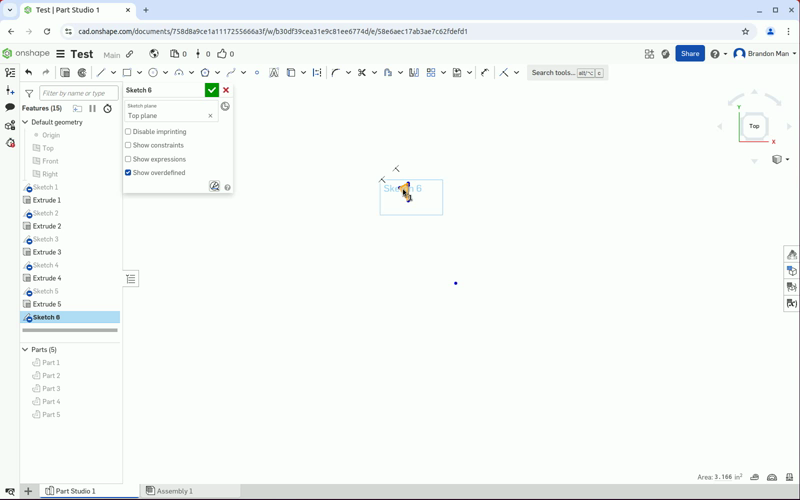
mouse_move(73, 352)
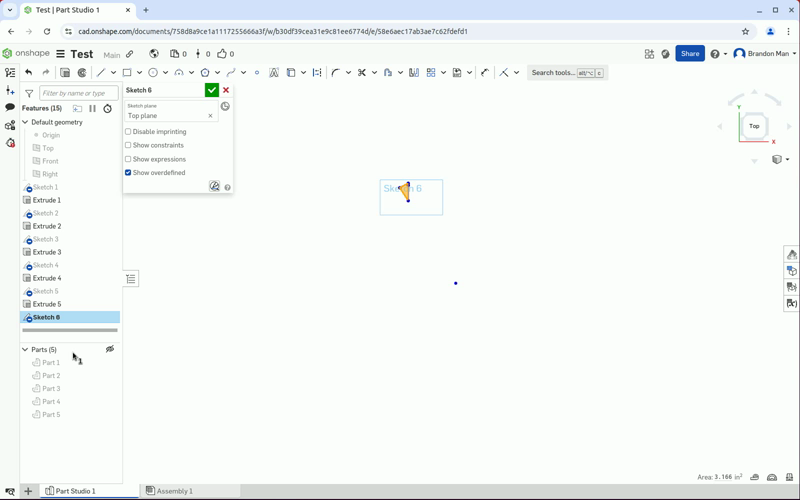
key(shift+y)
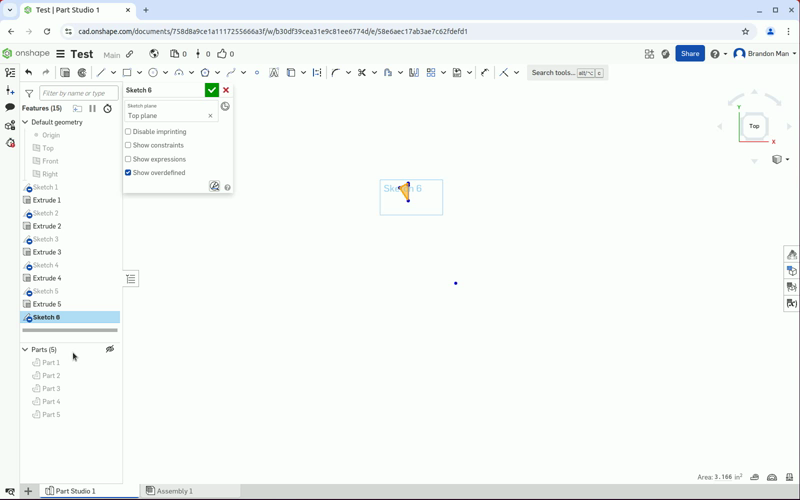
key(shift+e)
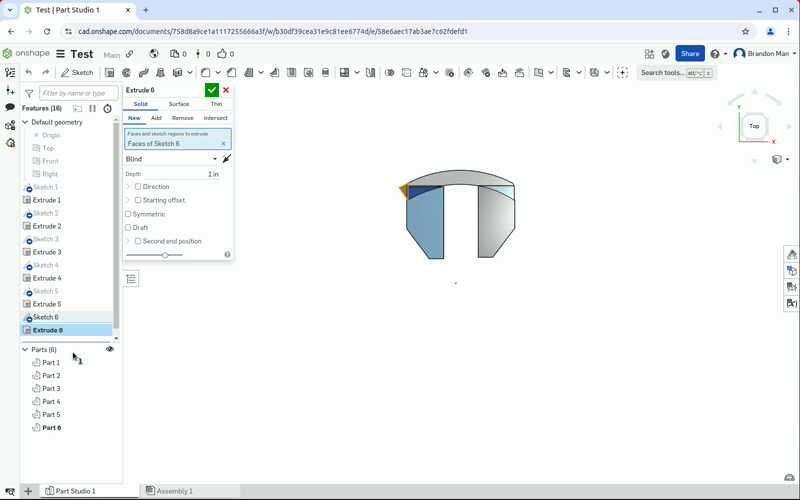
mouse_move(143, 106)
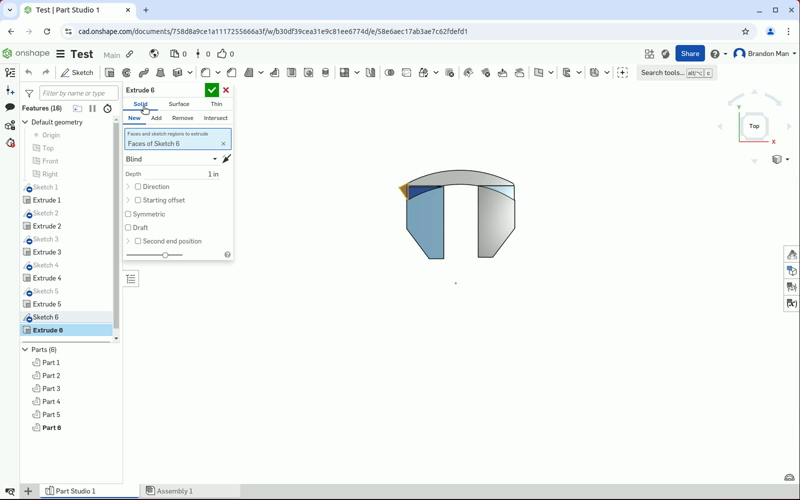
click(143, 106)
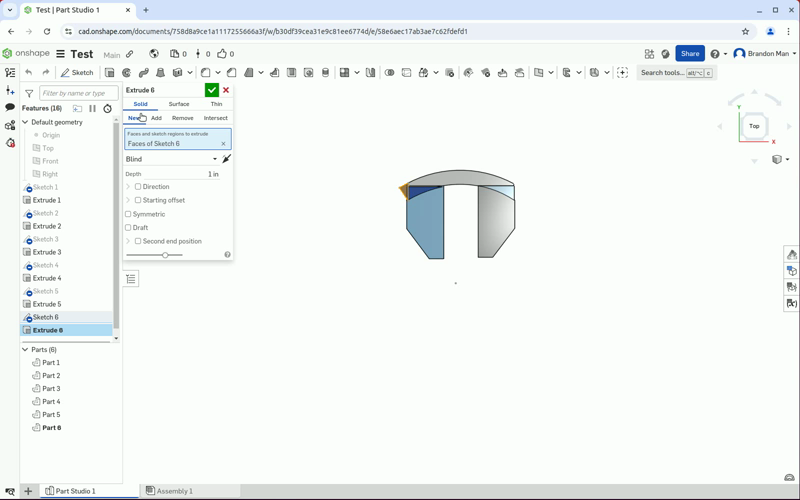
mouse_move(137, 120)
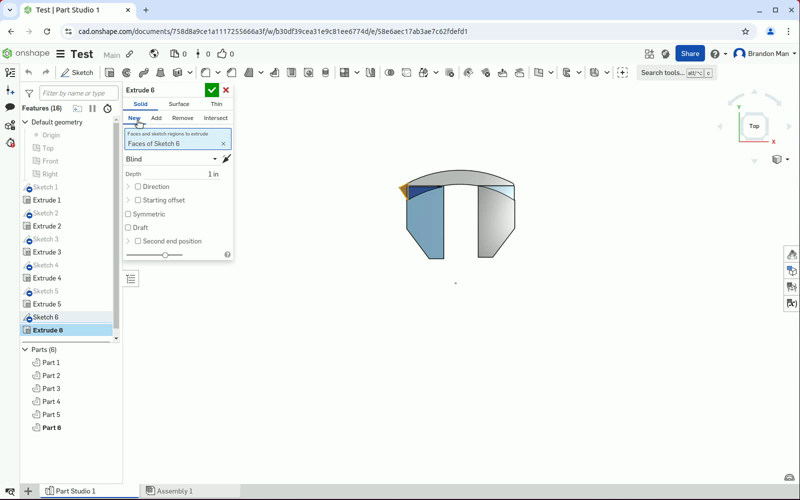
click(137, 120)
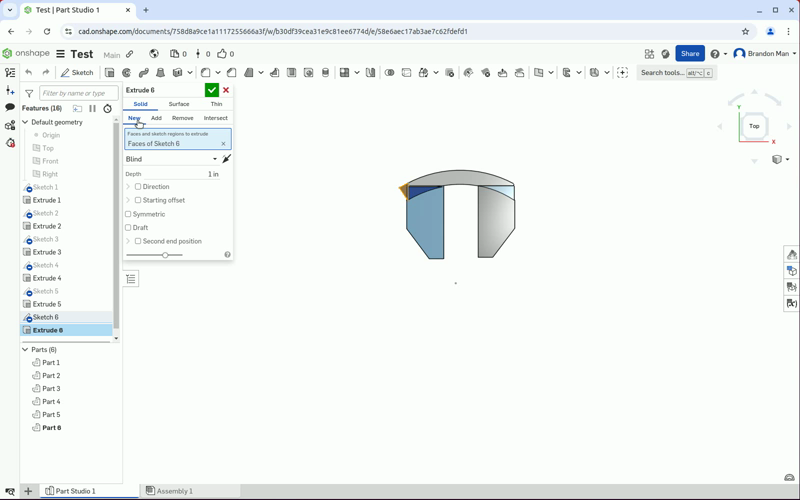
key(tab, 4)
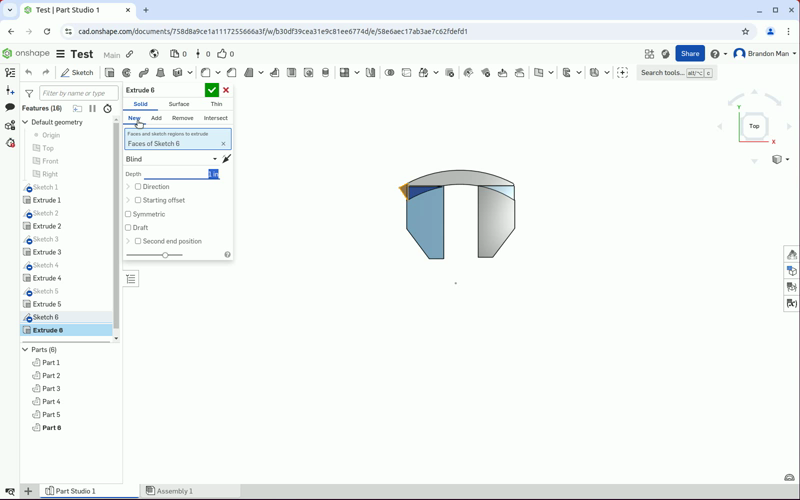
text(17.572)
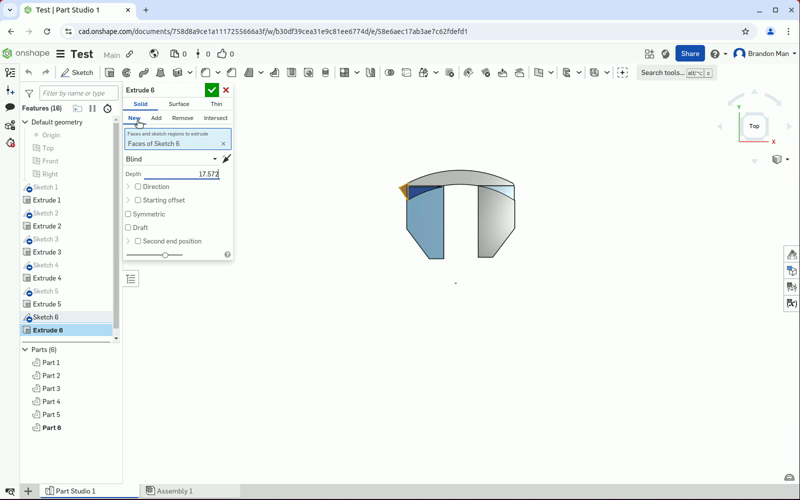
key(enter)
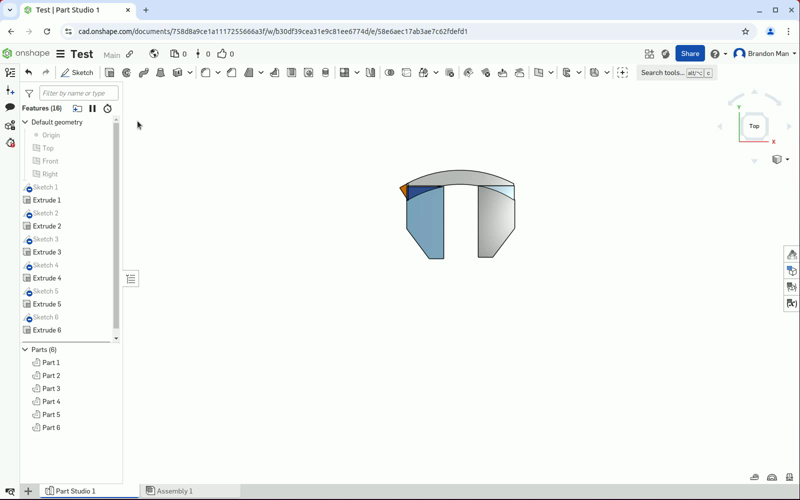
key(shift+h)
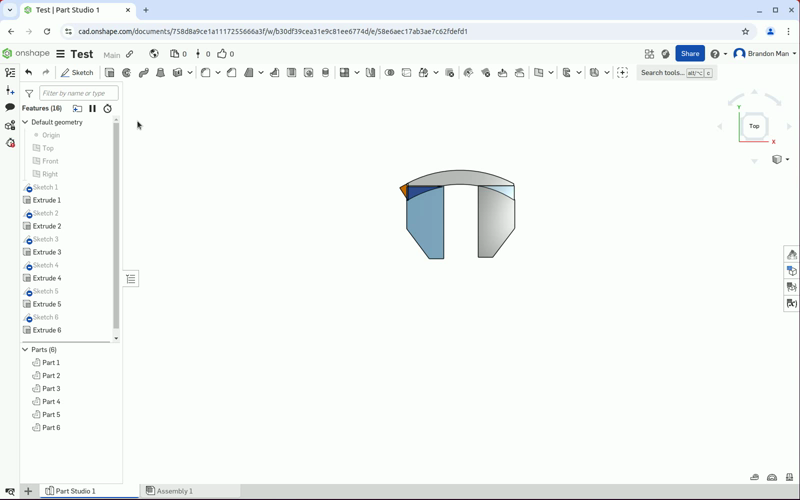
key(shift+h)
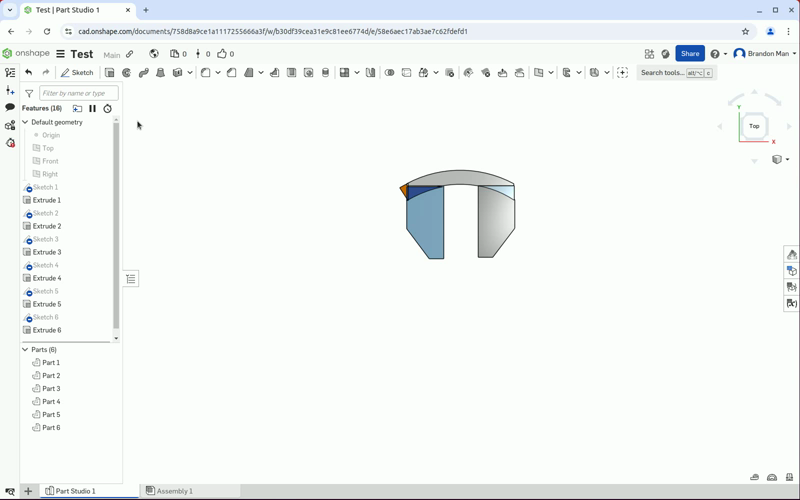
mouse_move(69, 189)
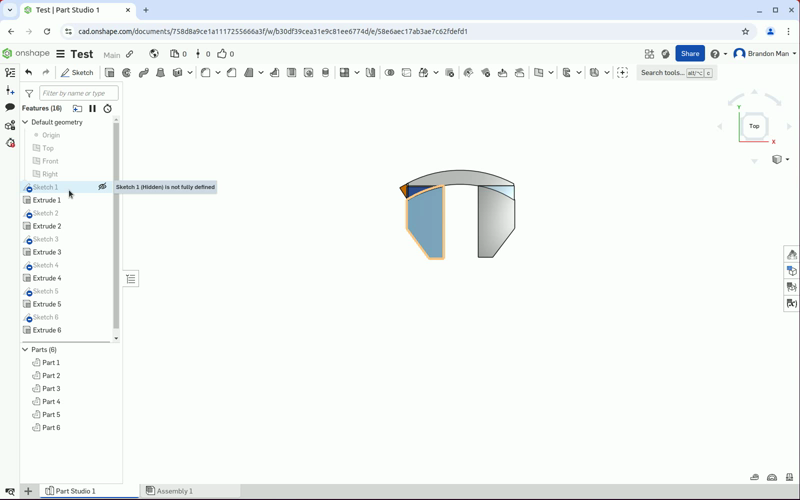
click(69, 189)
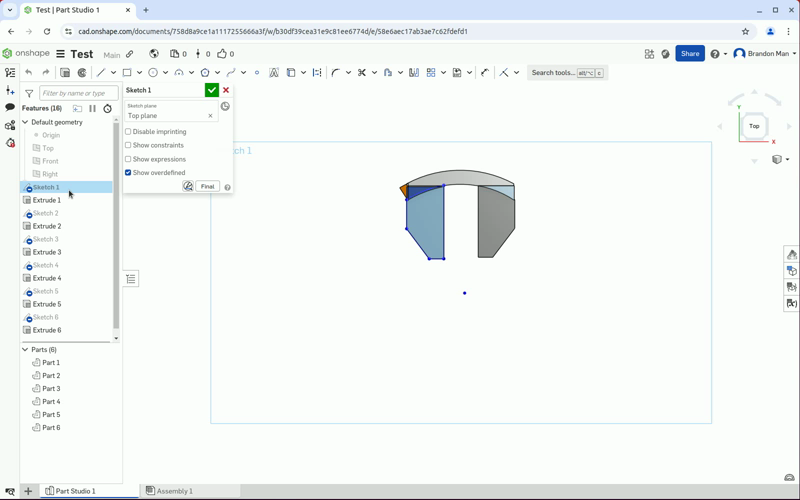
mouse_move(229, 92)
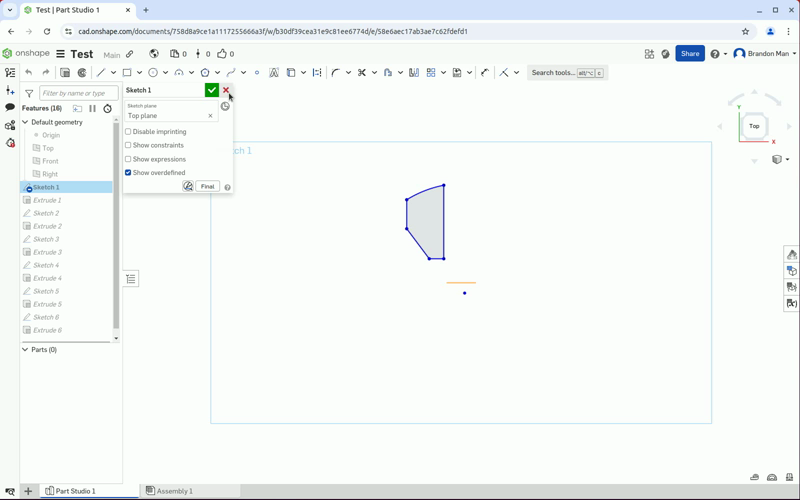
click(229, 92)
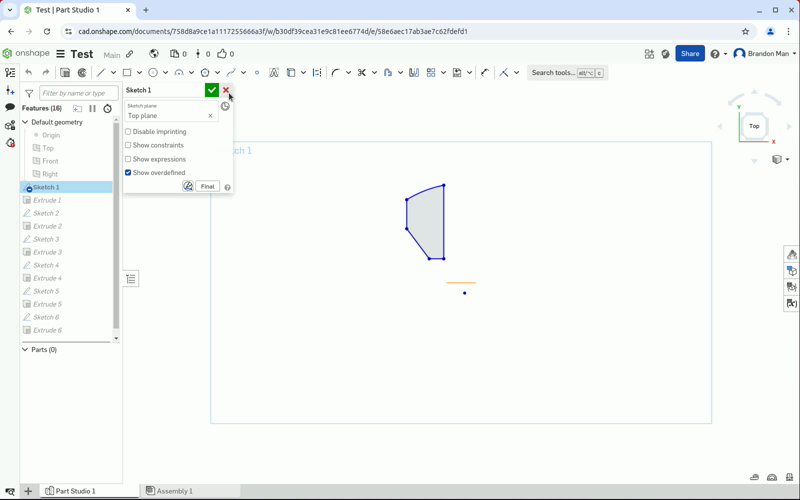
key(shift+s)
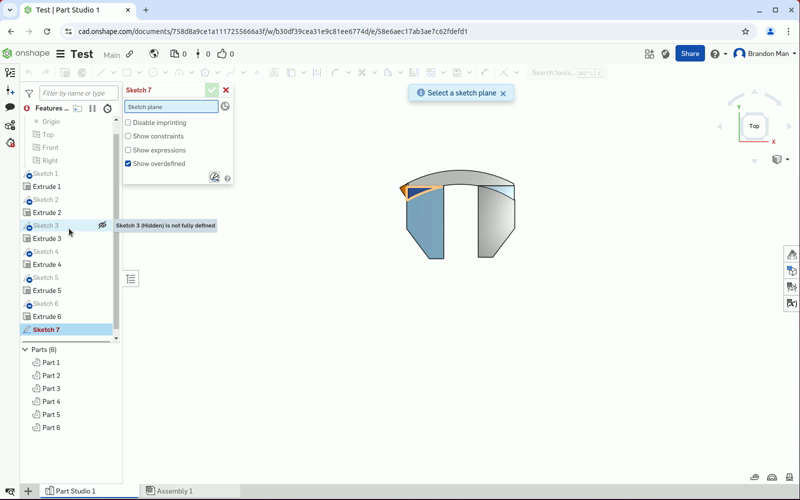
scroll(3)
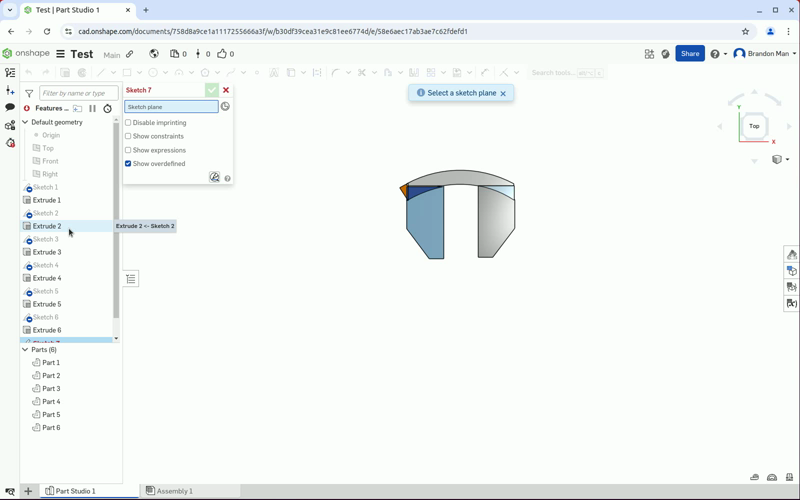
mouse_move(69, 150)
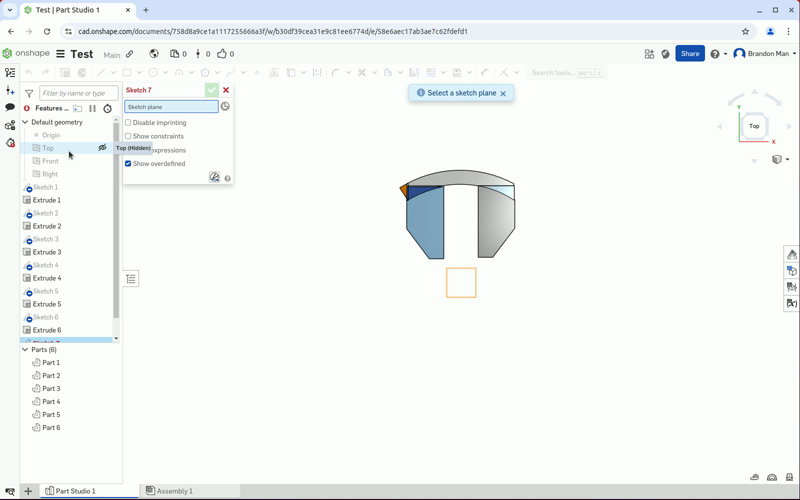
click(69, 150)
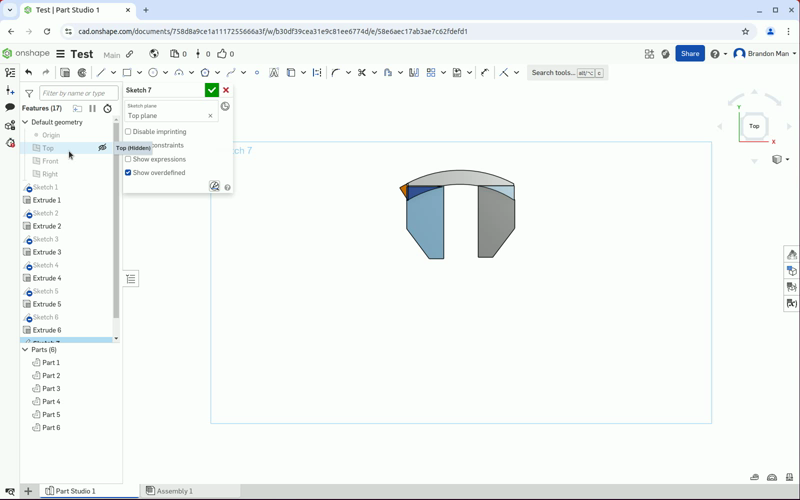
mouse_move(73, 352)
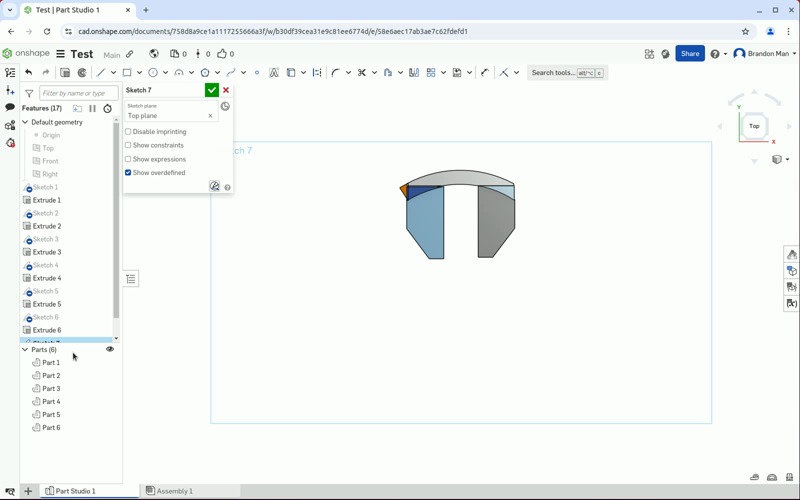
key(y)
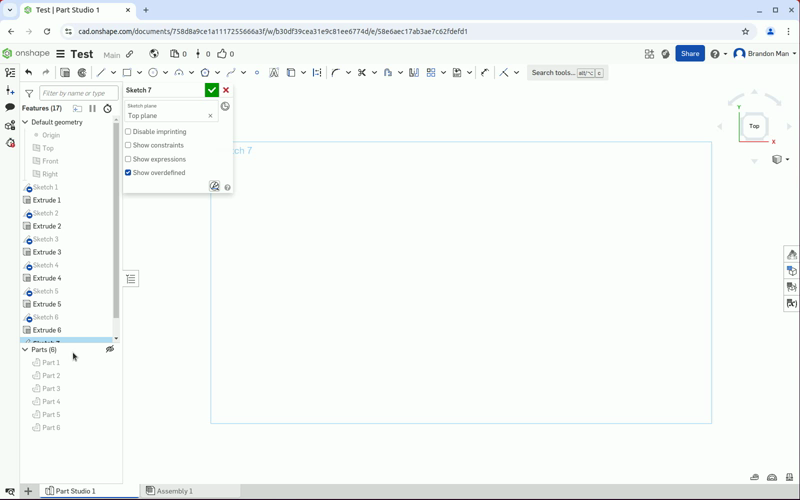
key(l)
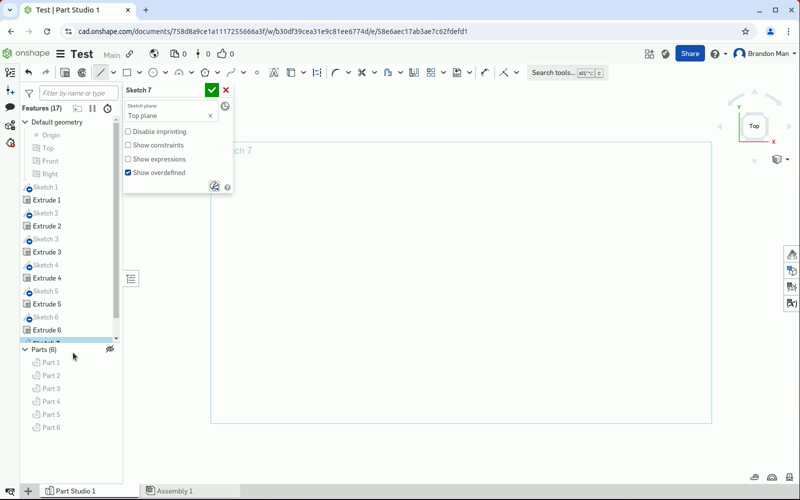
key_down(shift)
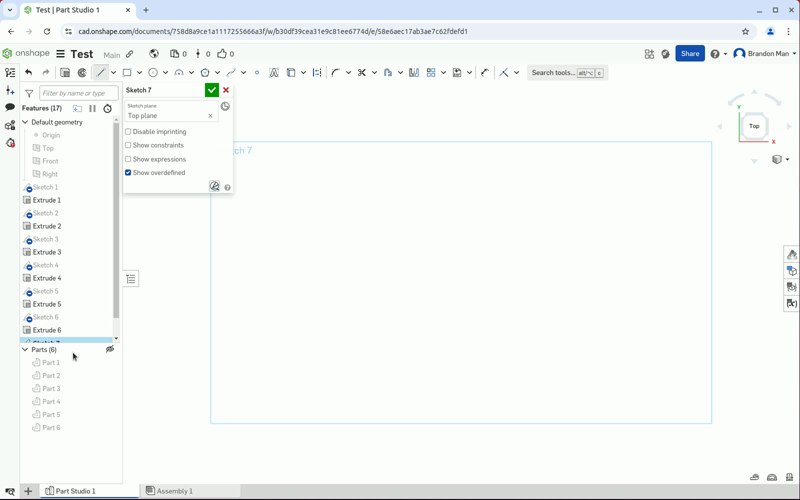
mouse_move(514, 200)
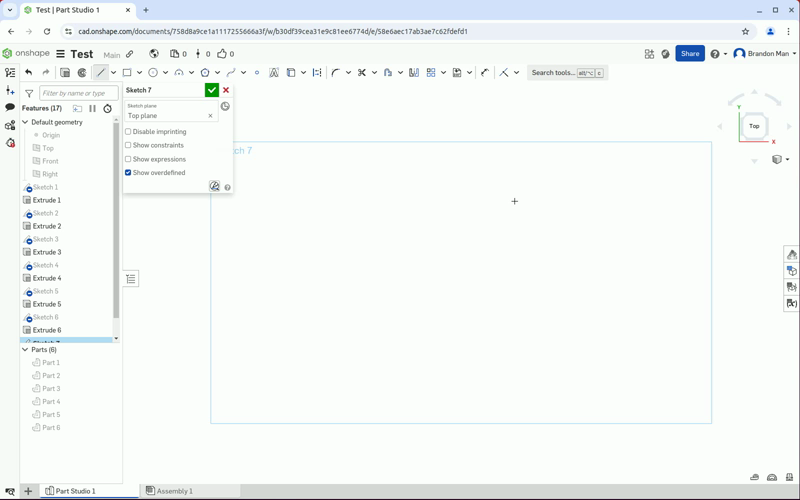
click(514, 200)
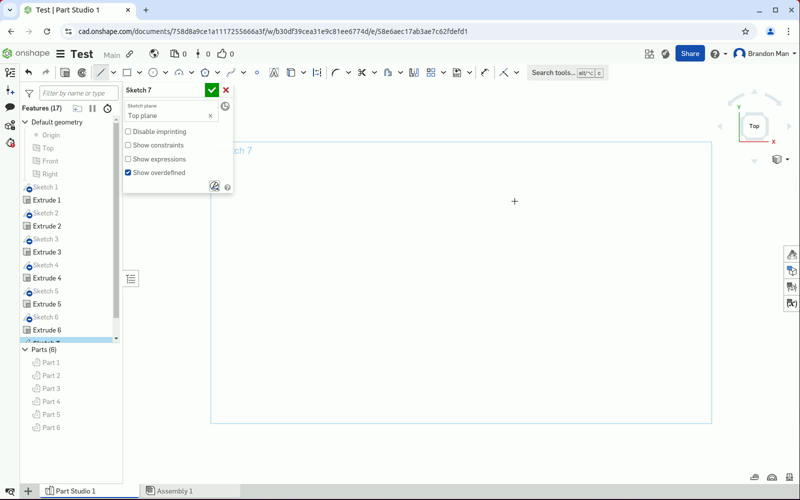
key_up(shift)
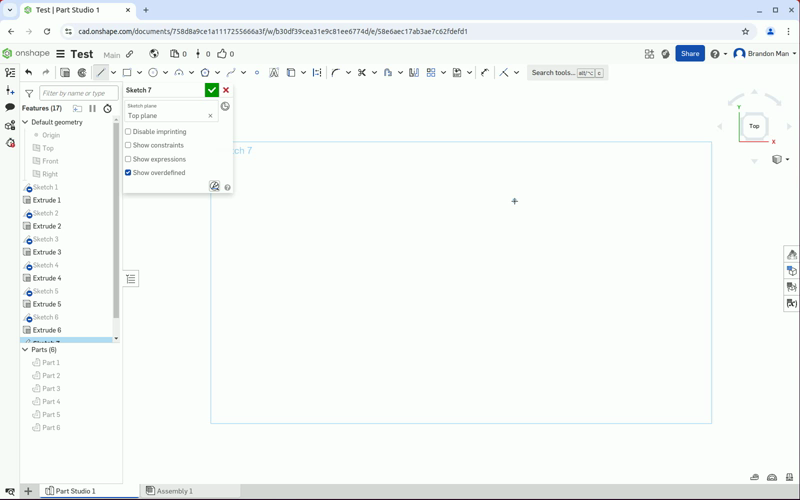
key_down(shift)
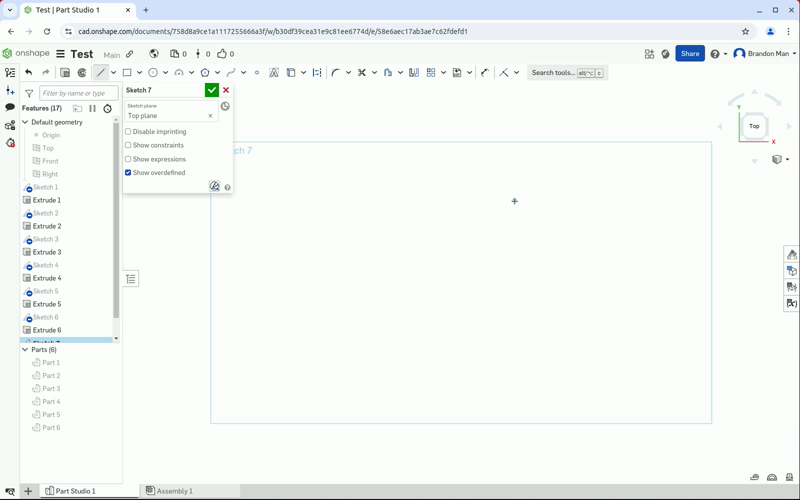
mouse_move(544, 200)
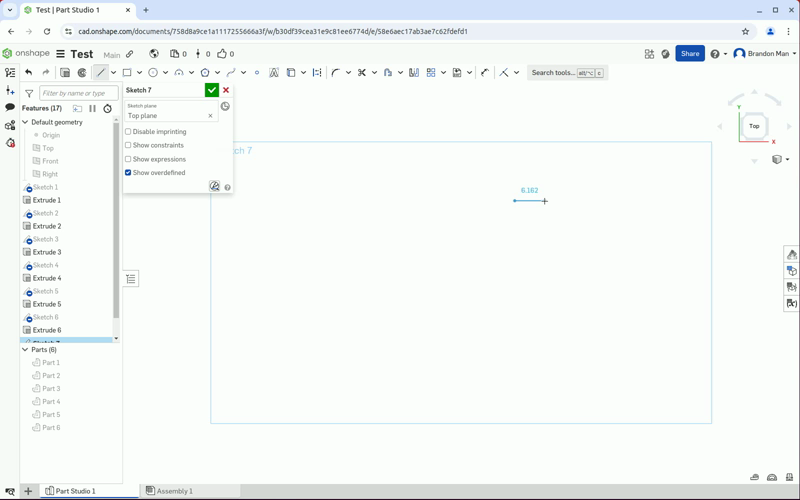
mouse_move(522, 188)
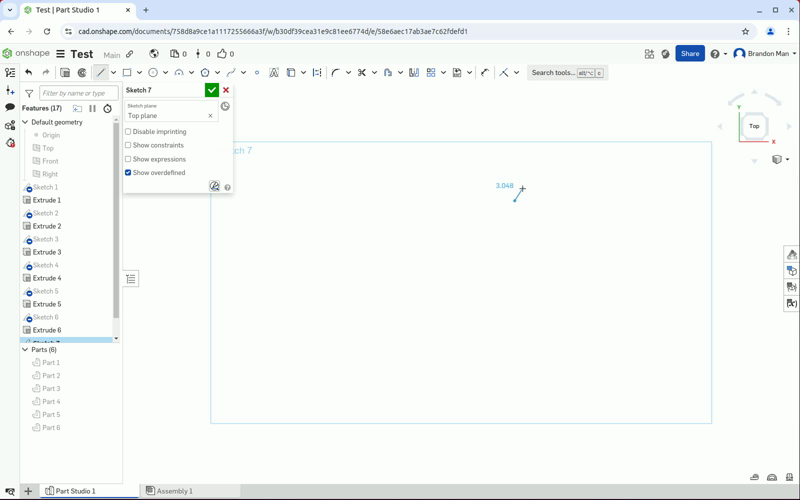
click(522, 188)
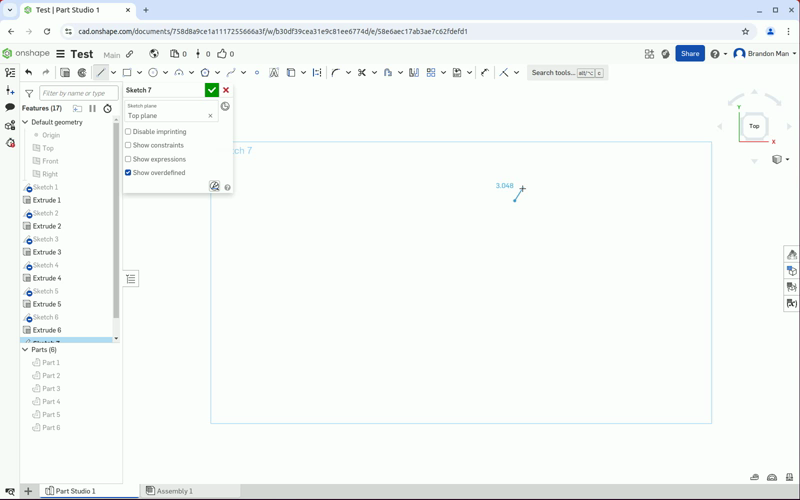
key_up(shift)
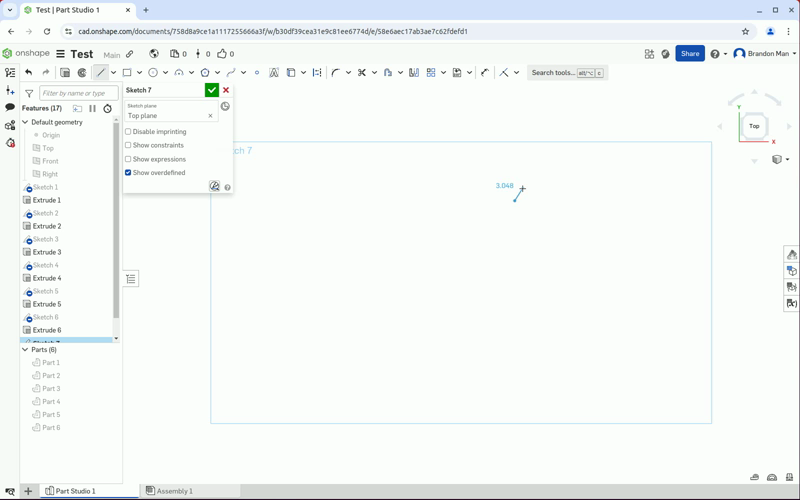
key(esc)
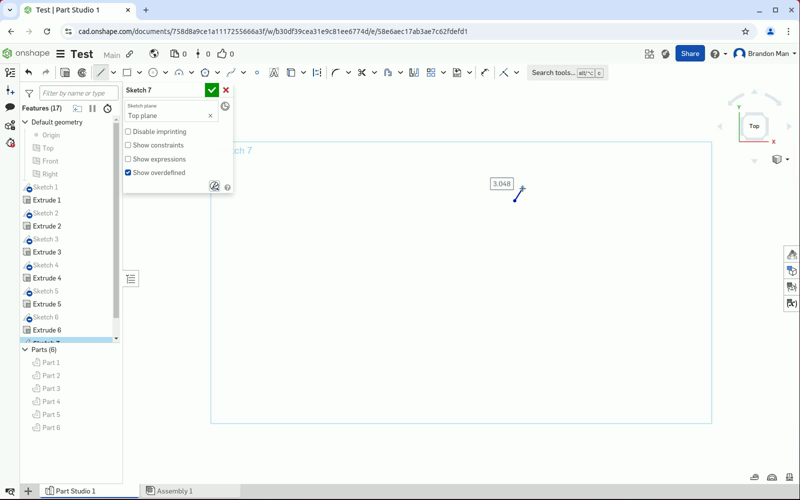
key(a)
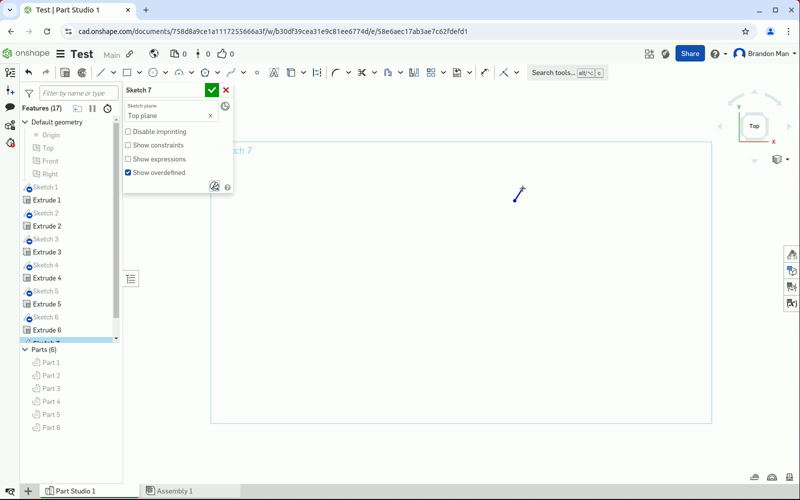
mouse_move(522, 188)
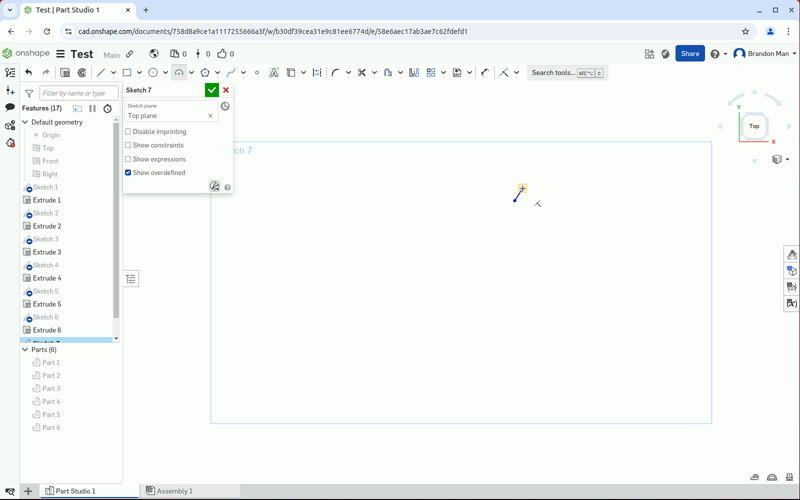
click(522, 188)
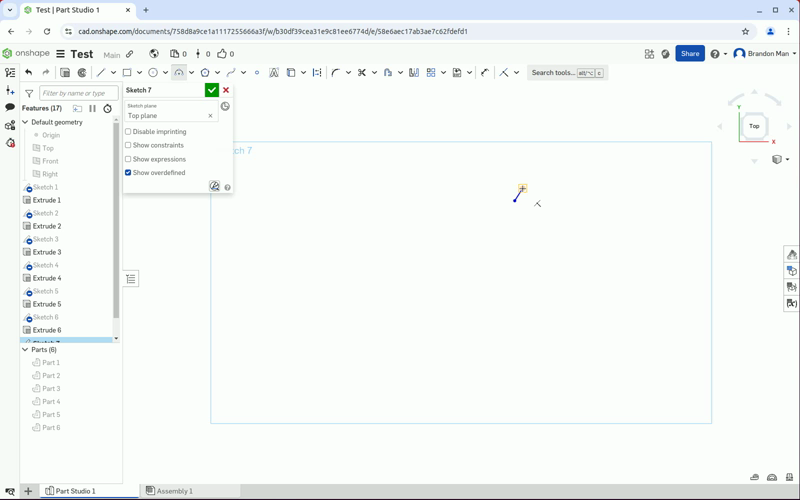
key_down(shift)
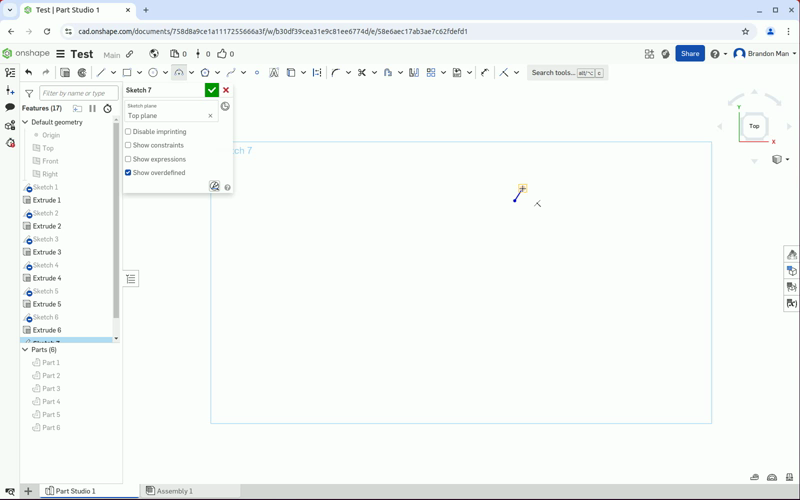
mouse_move(514, 183)
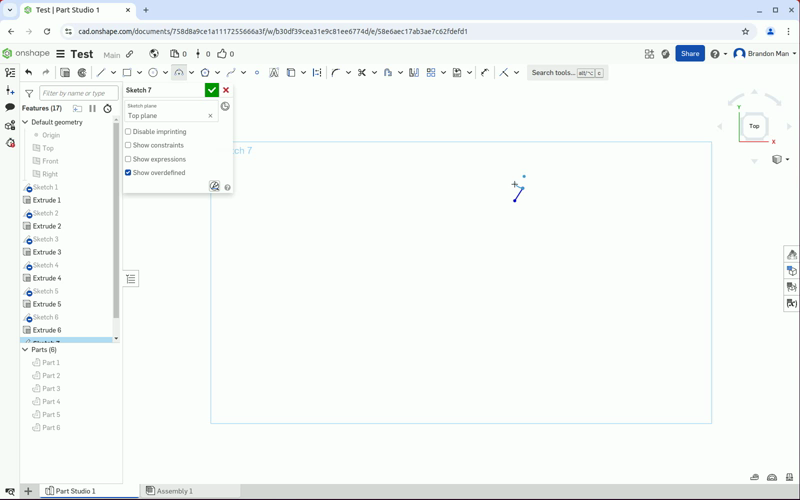
click(514, 183)
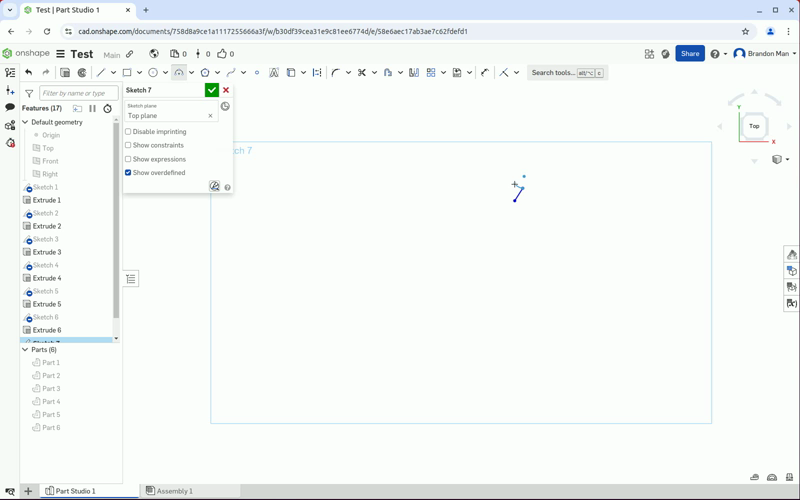
mouse_move(518, 185)
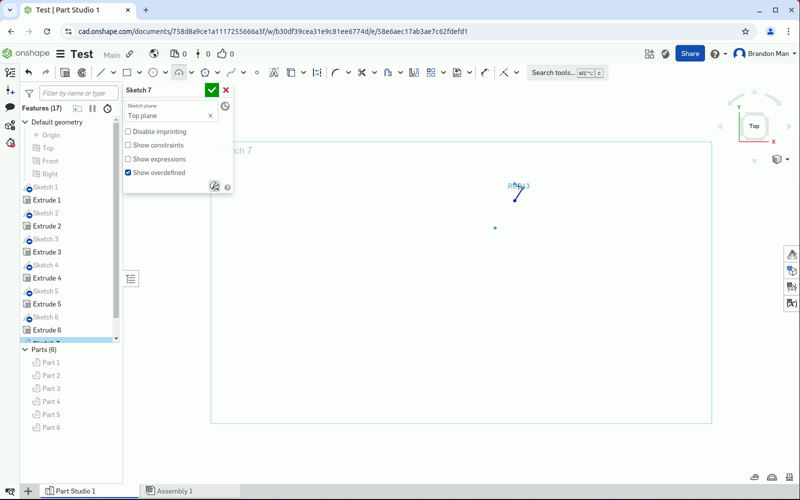
click(518, 185)
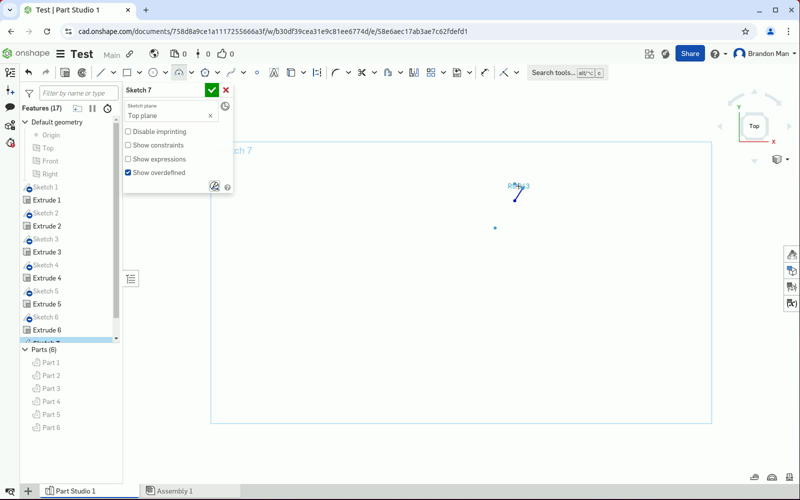
key_up(shift)
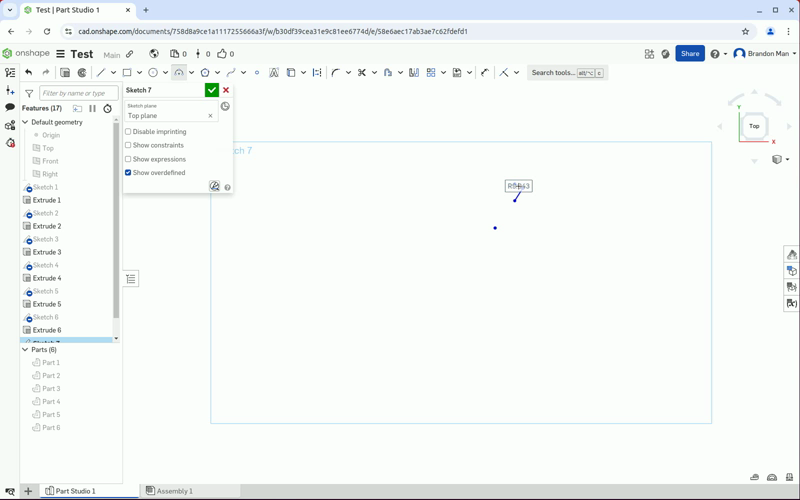
key(esc)
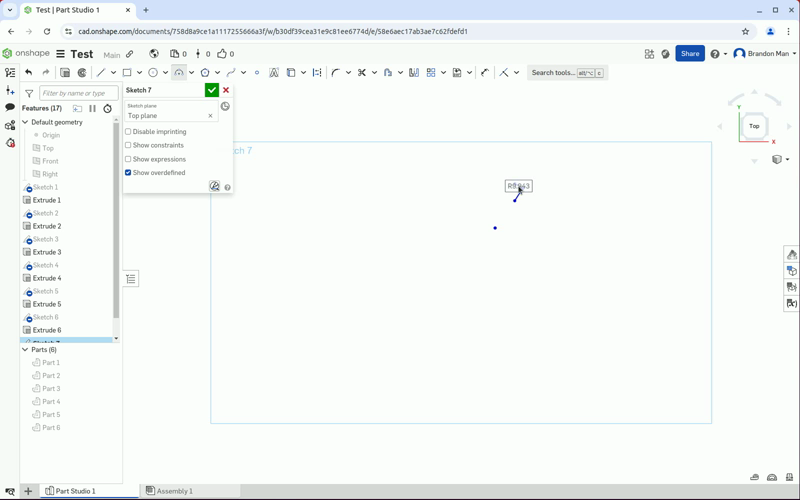
key(l)
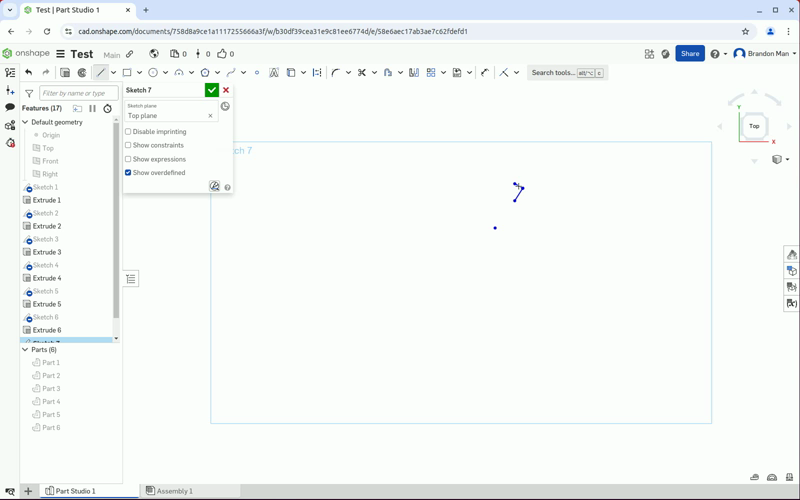
mouse_move(514, 183)
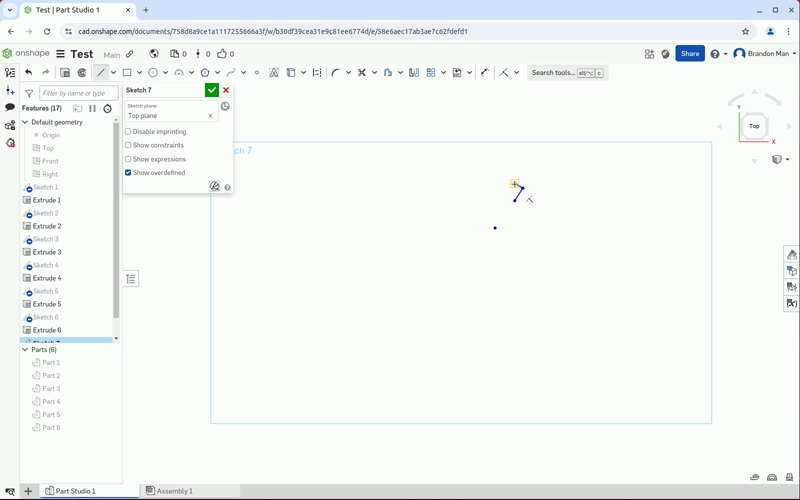
click(514, 183)
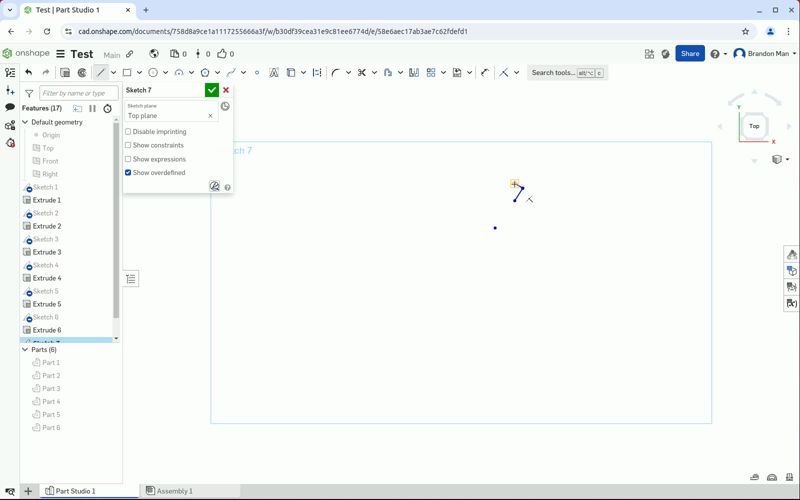
key_down(shift)
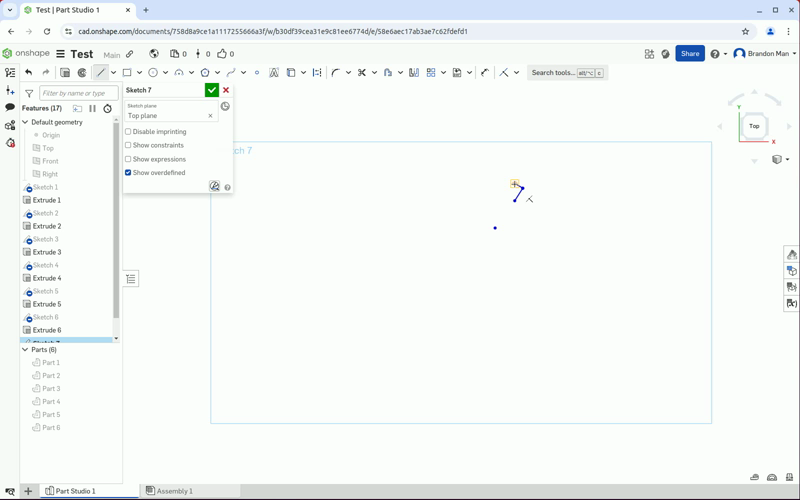
mouse_move(544, 183)
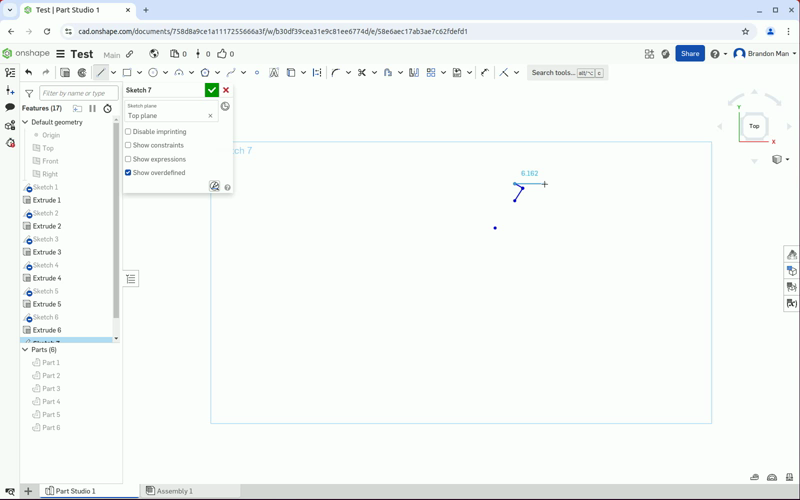
mouse_move(514, 185)
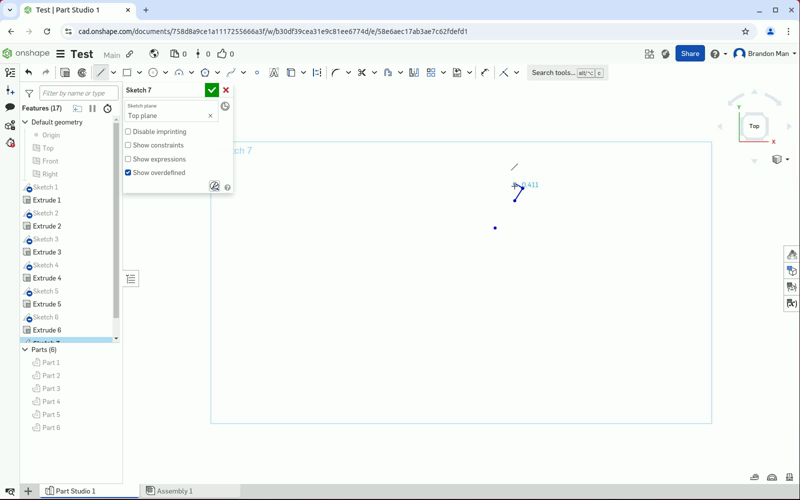
scroll(6)
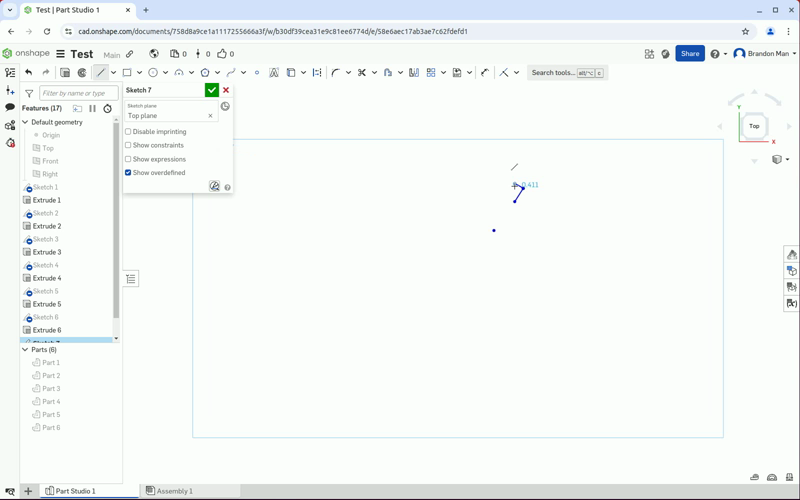
scroll(6)
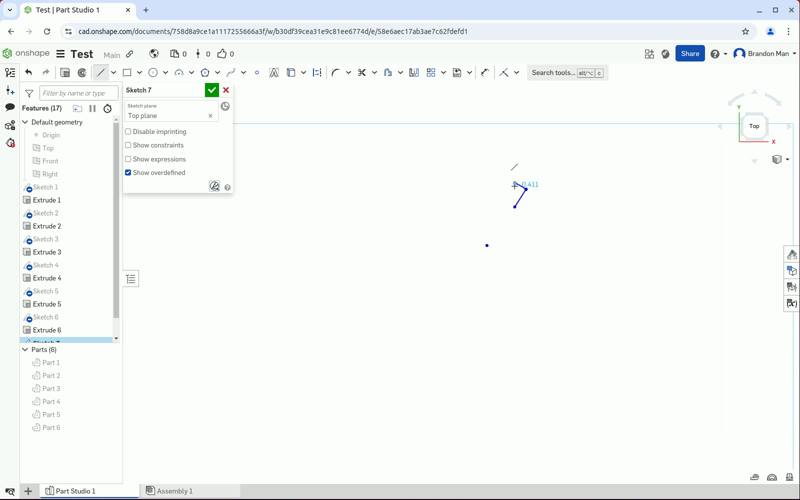
scroll(6)
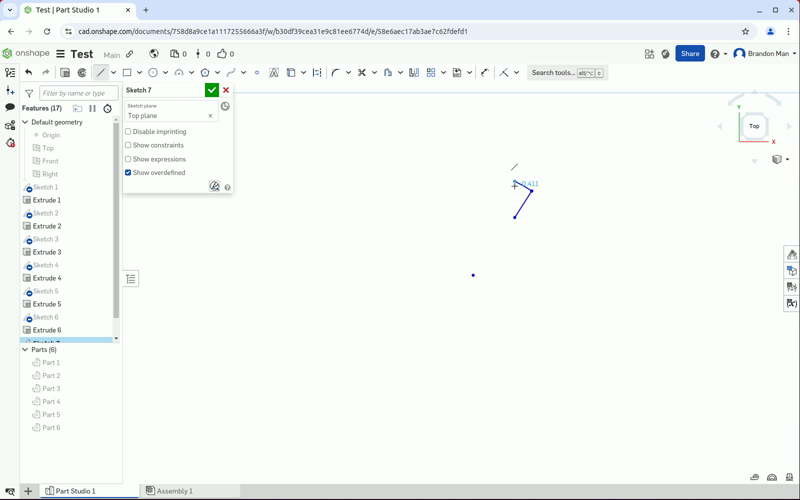
scroll(6)
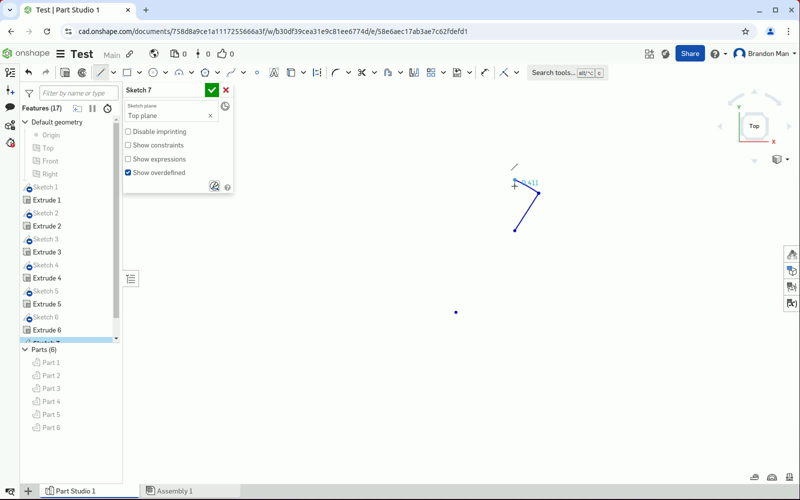
scroll(6)
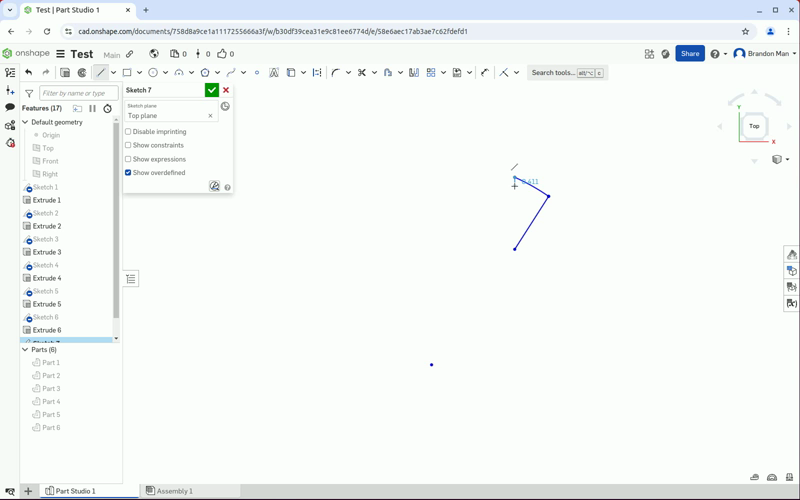
scroll(6)
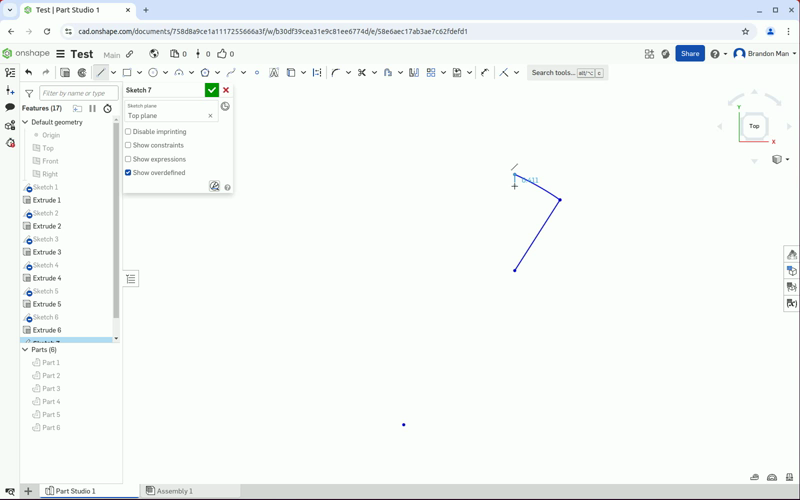
scroll(6)
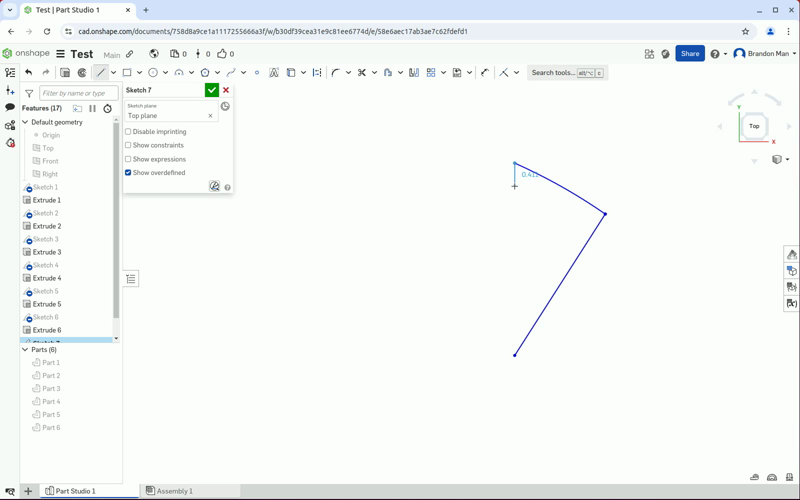
click(514, 185)
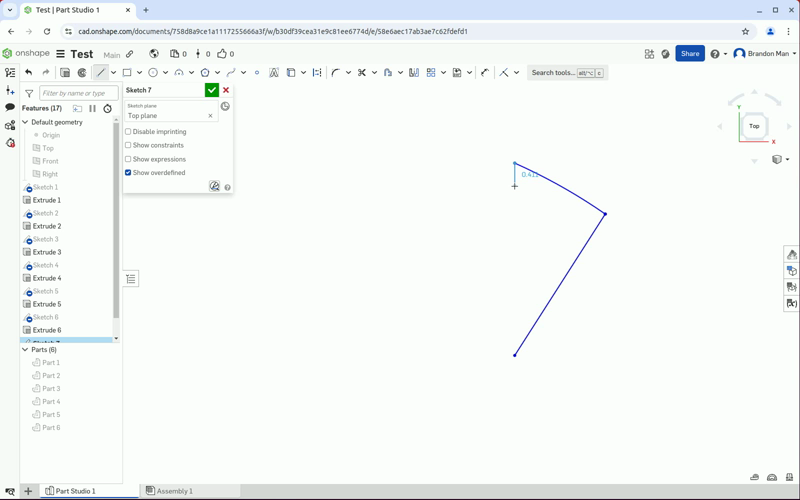
scroll(-6)
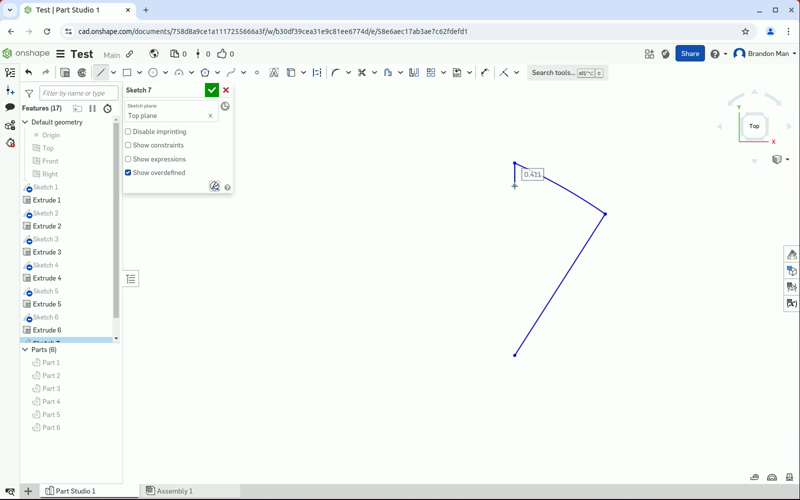
scroll(-6)
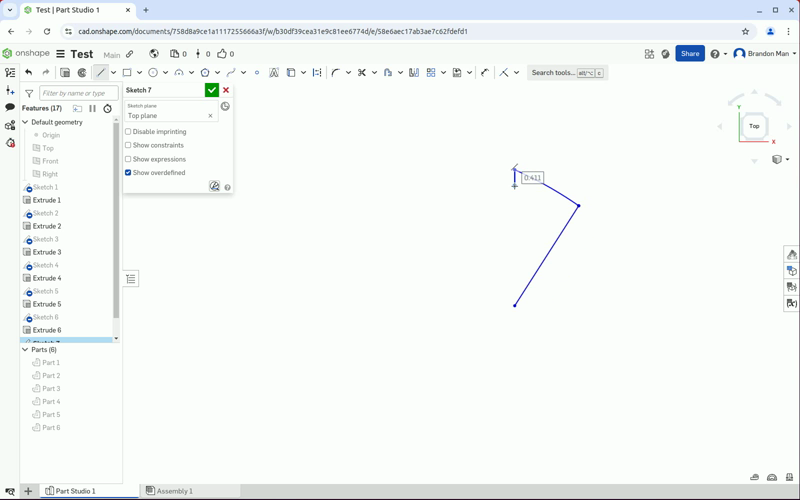
scroll(-6)
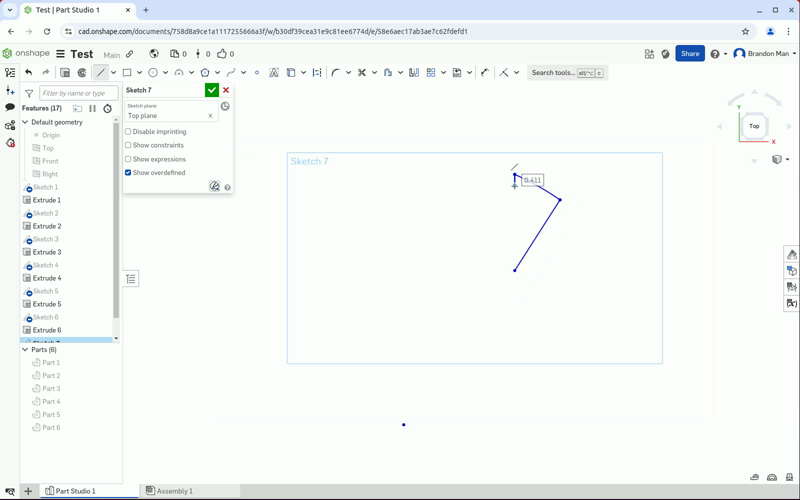
scroll(-6)
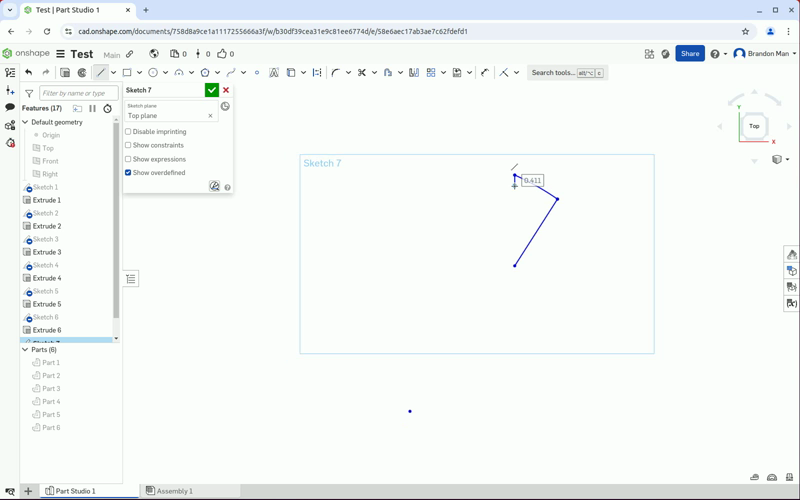
scroll(-6)
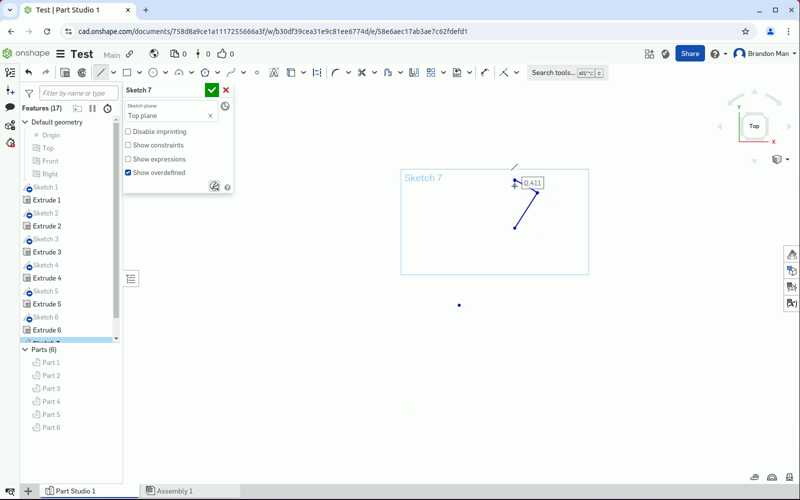
scroll(-6)
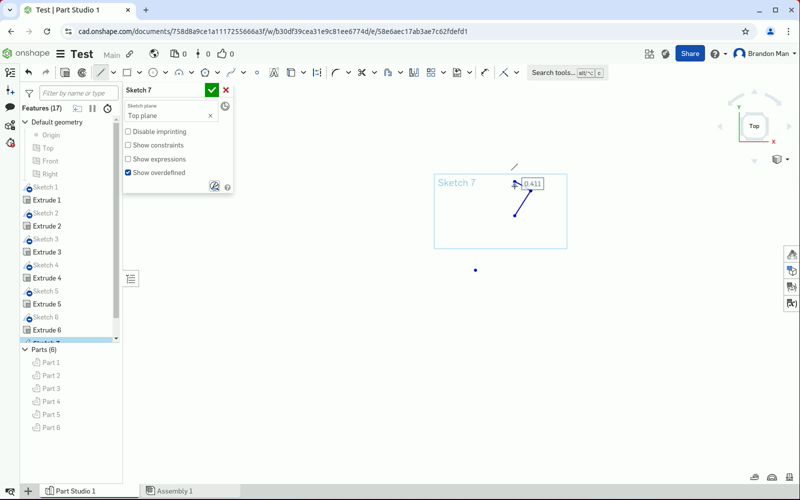
scroll(-6)
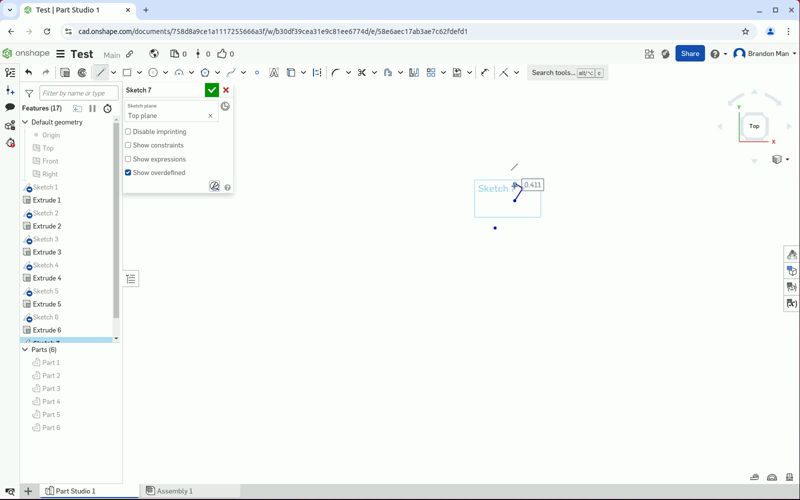
key_up(shift)
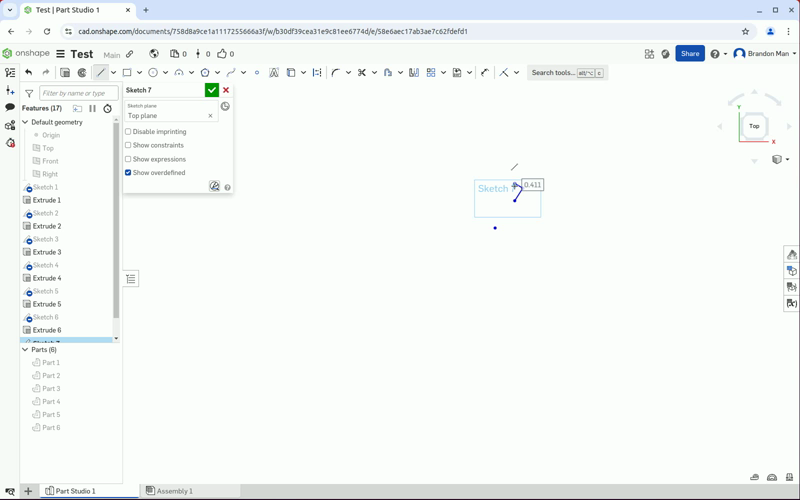
mouse_move(544, 185)
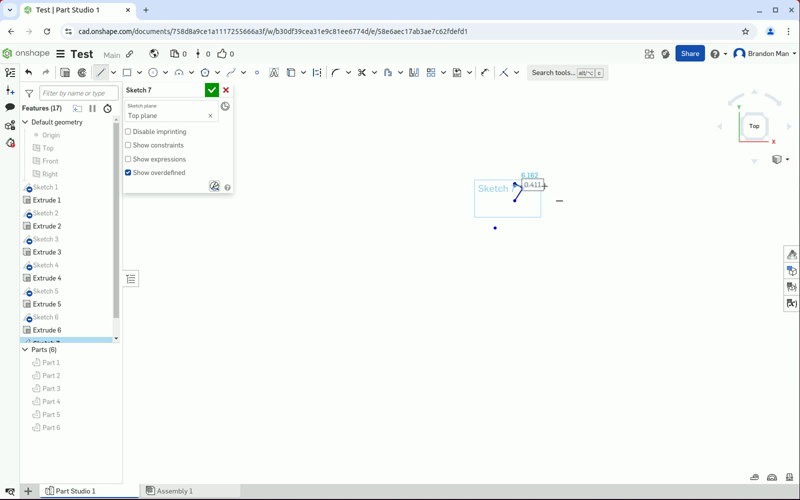
key_down(shift)
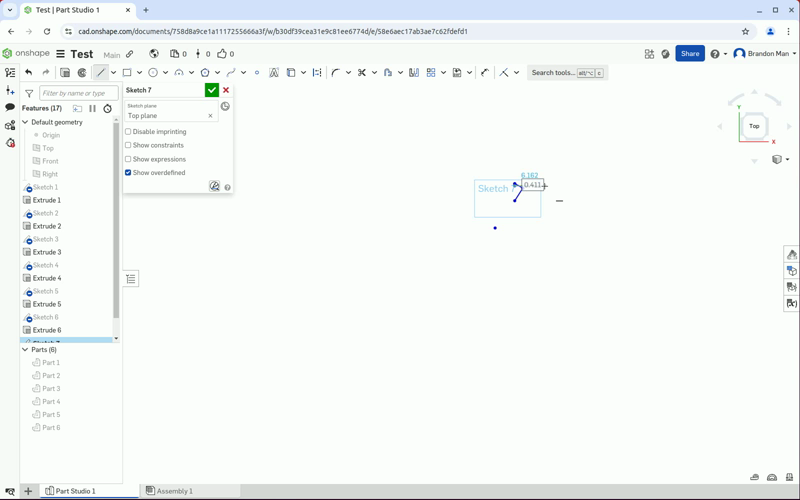
mouse_move(514, 200)
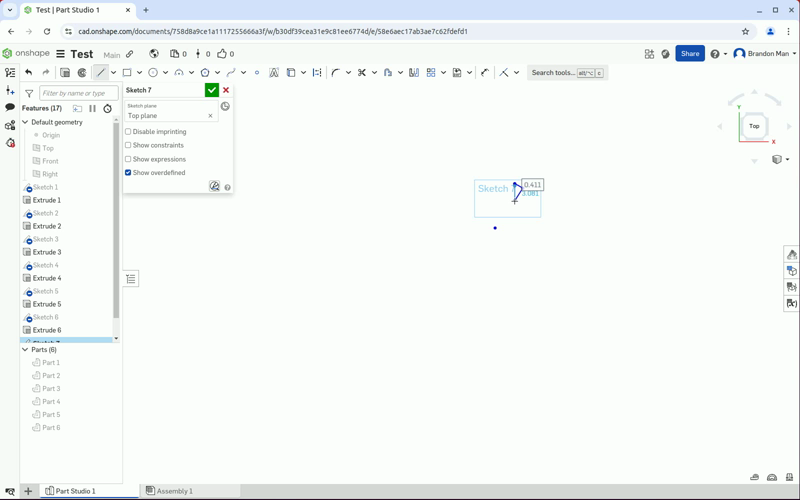
key_up(shift)
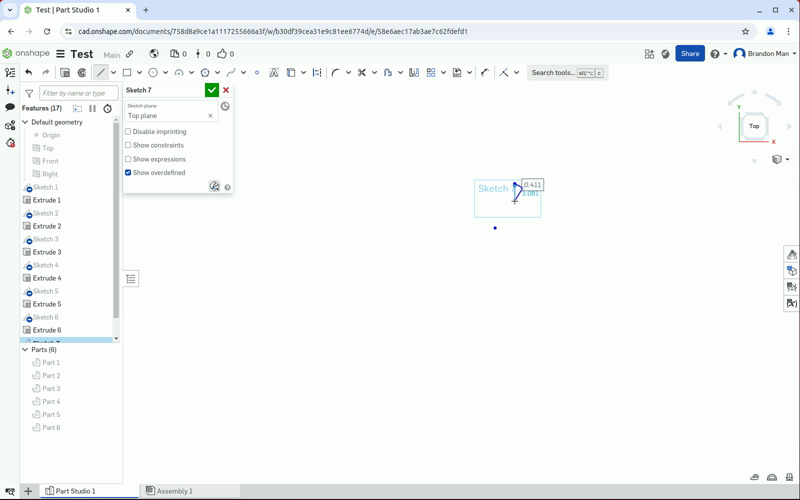
click(514, 200)
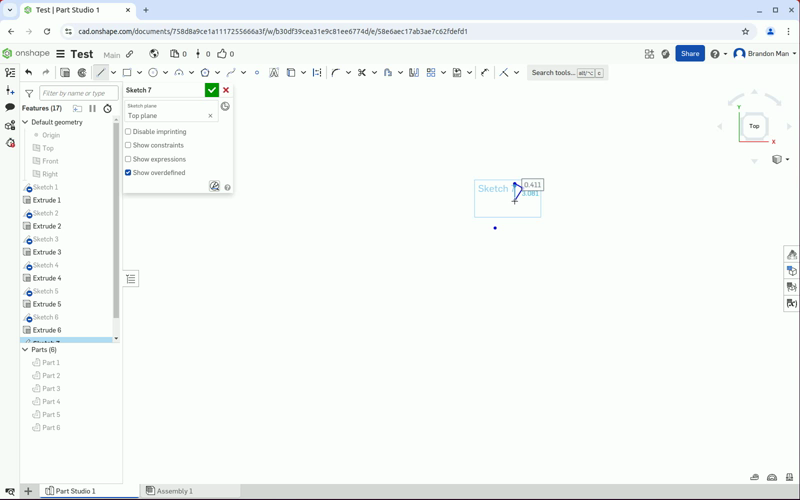
key(esc)
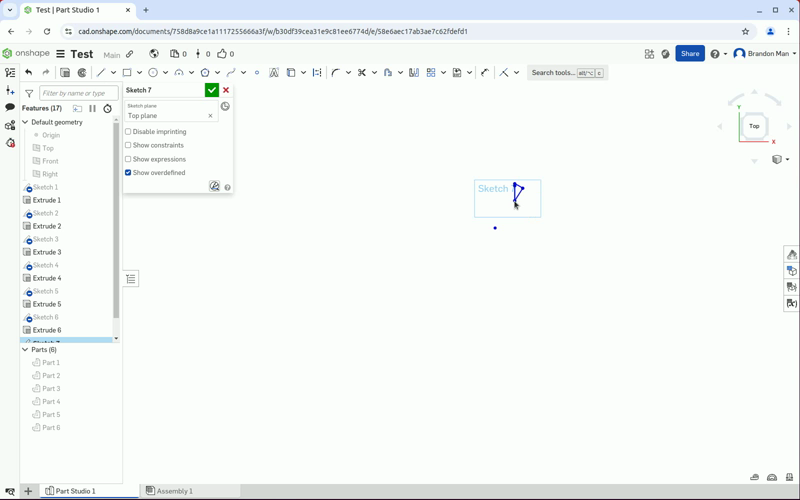
mouse_move(516, 196)
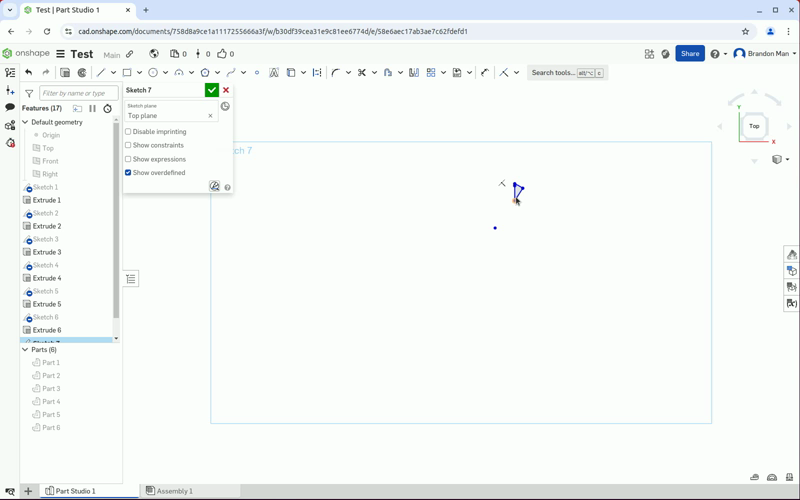
scroll(6)
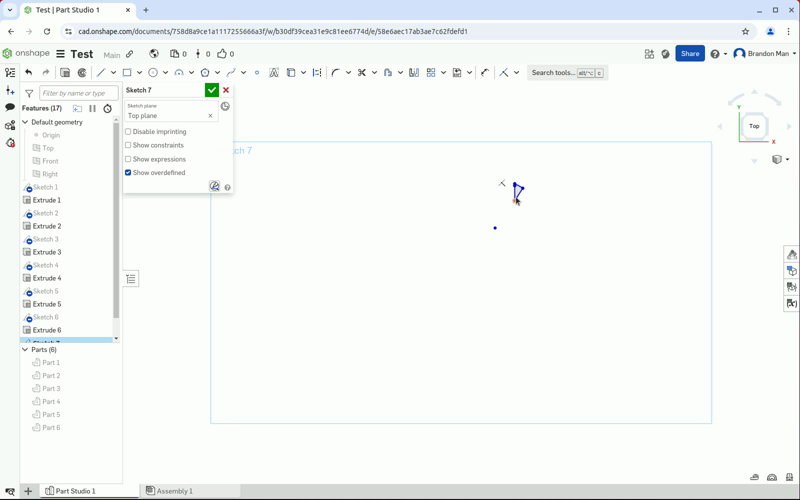
scroll(6)
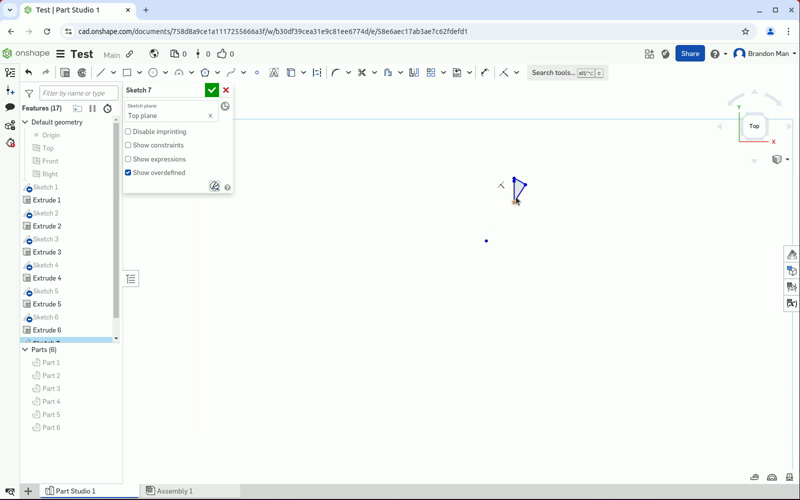
scroll(6)
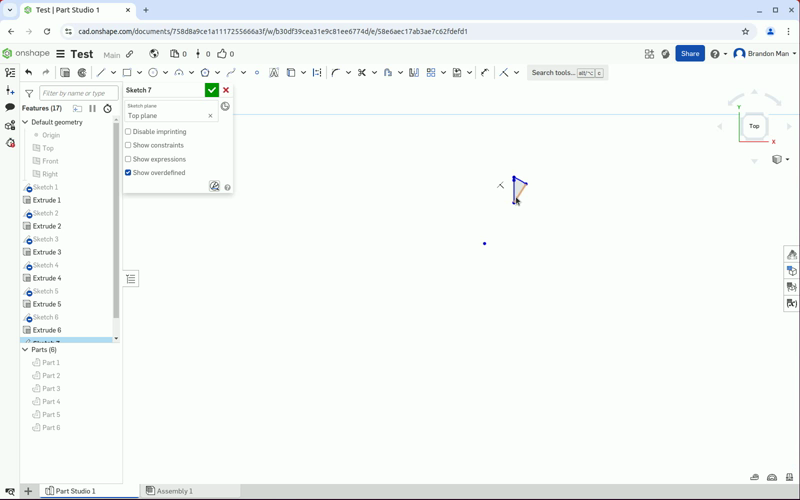
scroll(6)
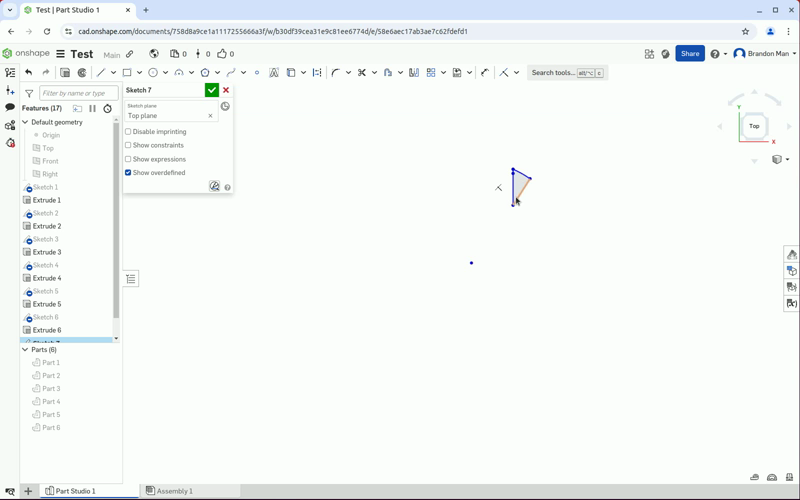
scroll(6)
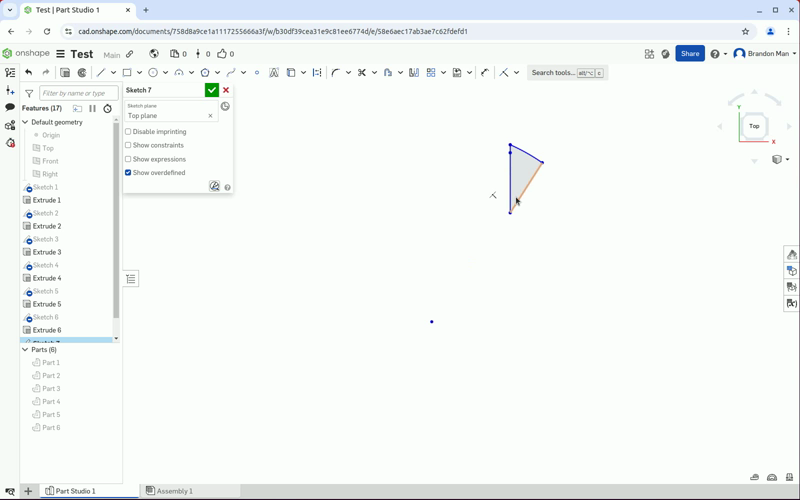
scroll(6)
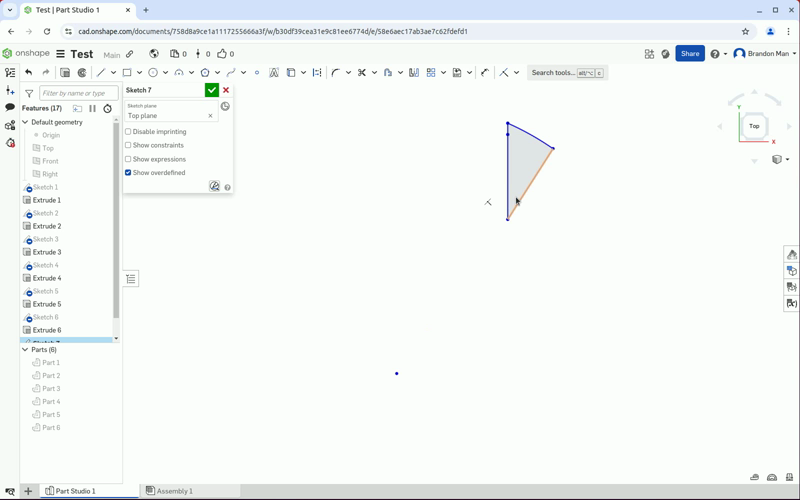
scroll(6)
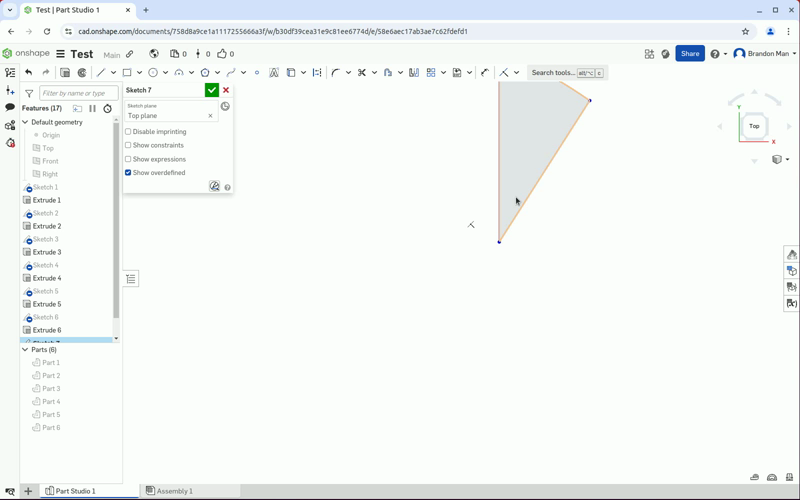
click(516, 196)
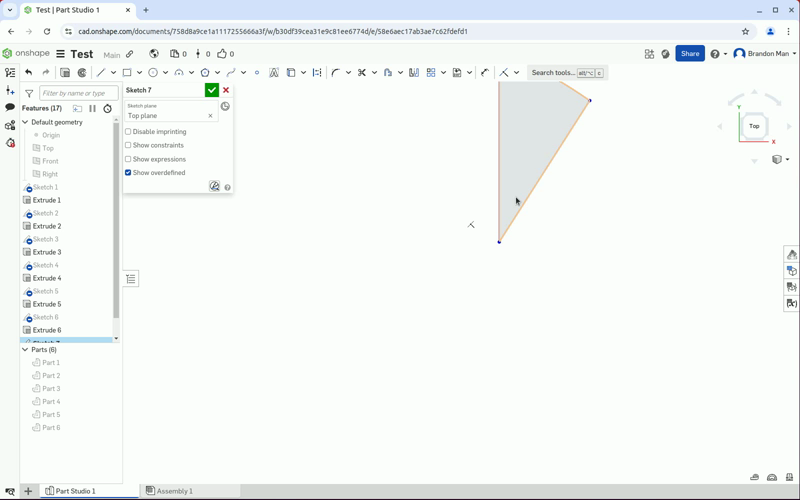
scroll(-6)
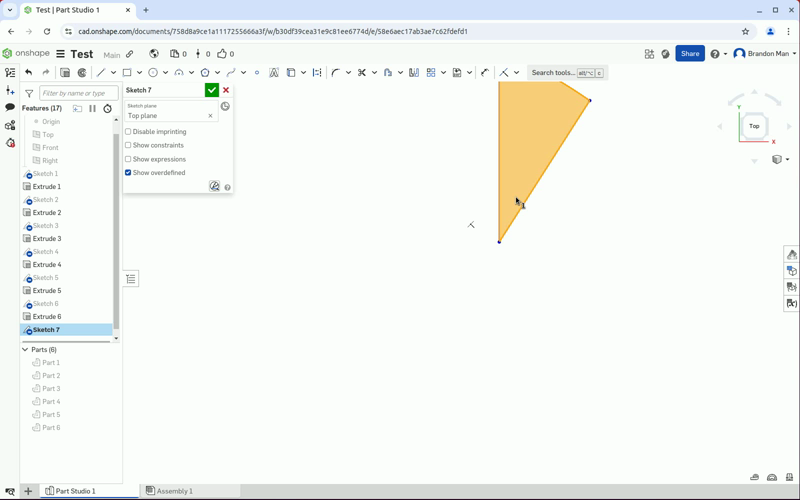
scroll(-6)
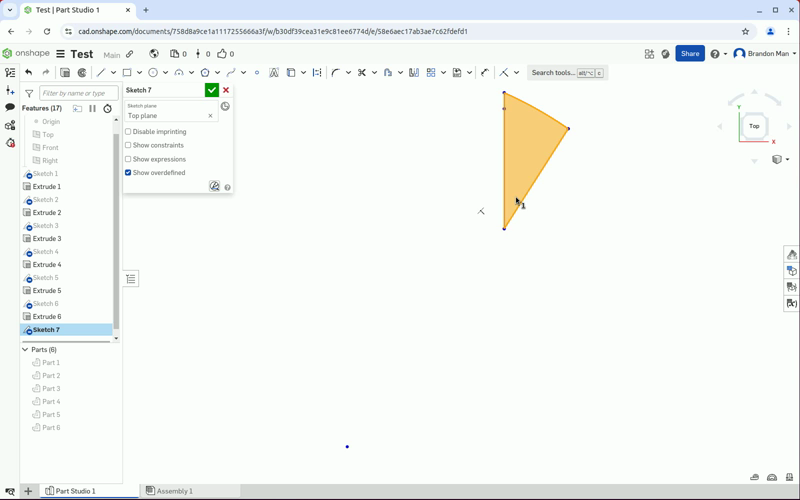
scroll(-6)
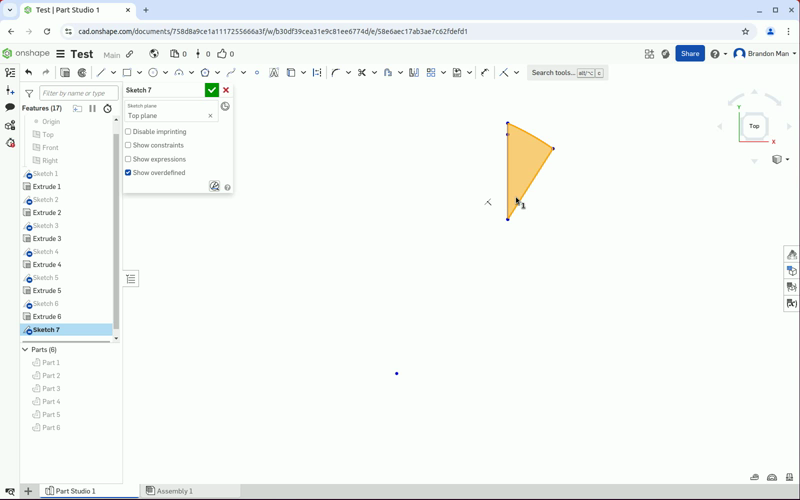
scroll(-6)
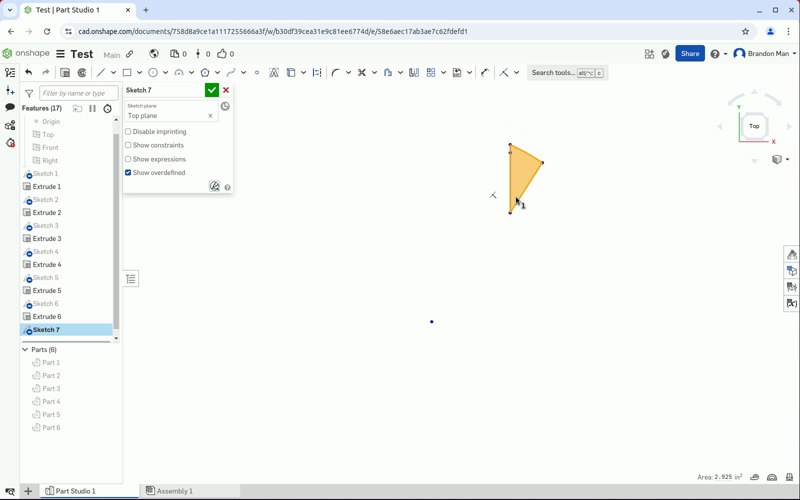
scroll(-6)
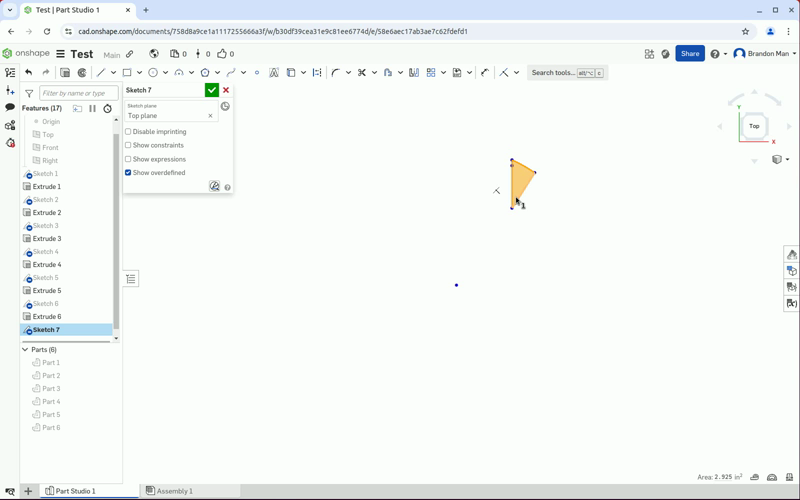
scroll(-6)
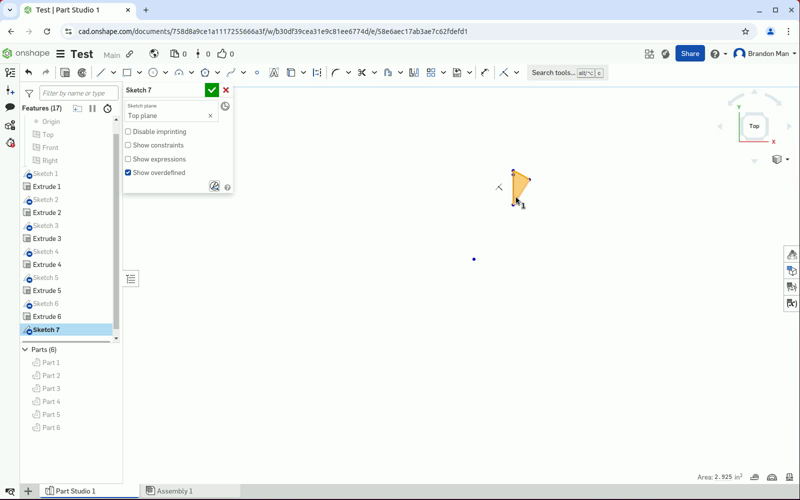
scroll(-6)
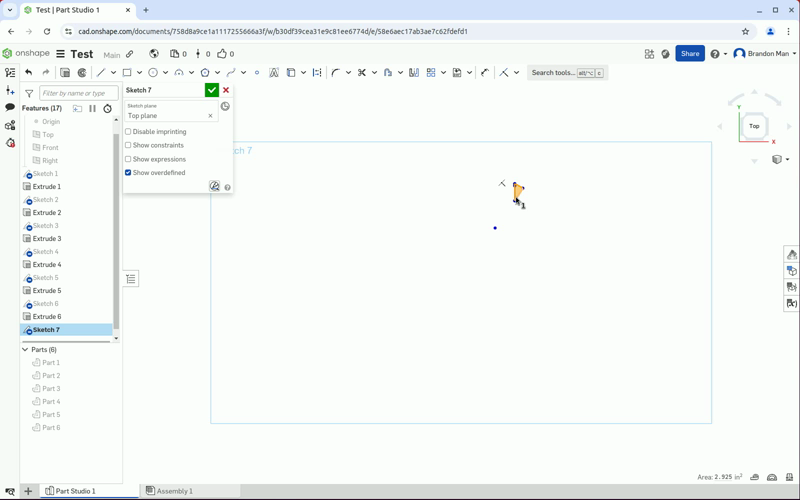
mouse_move(73, 352)
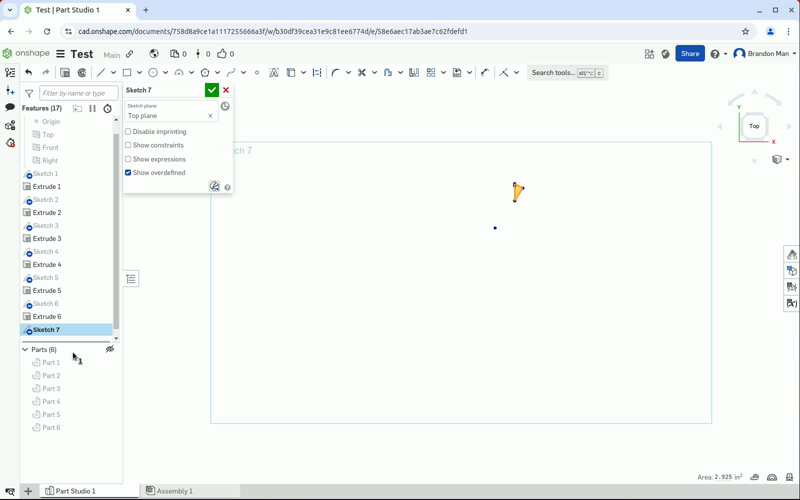
key(shift+y)
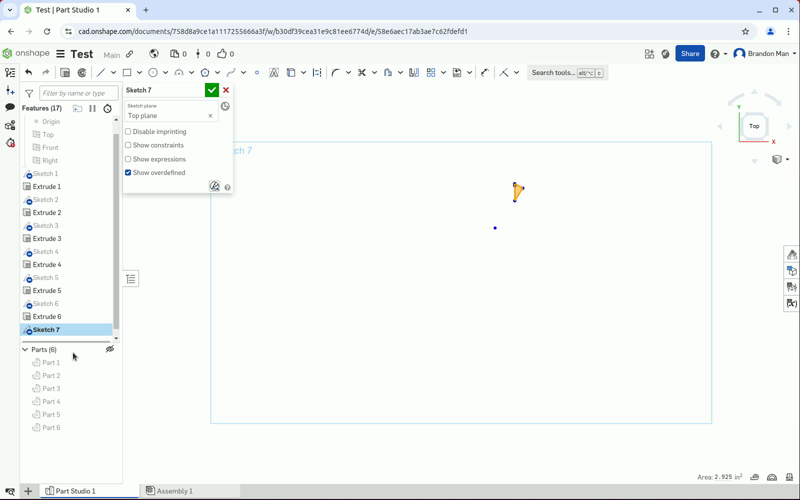
key(shift+e)
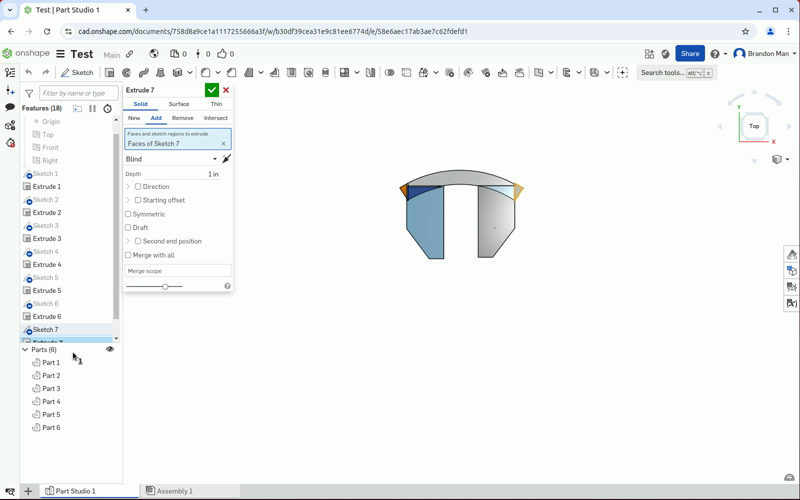
mouse_move(143, 106)
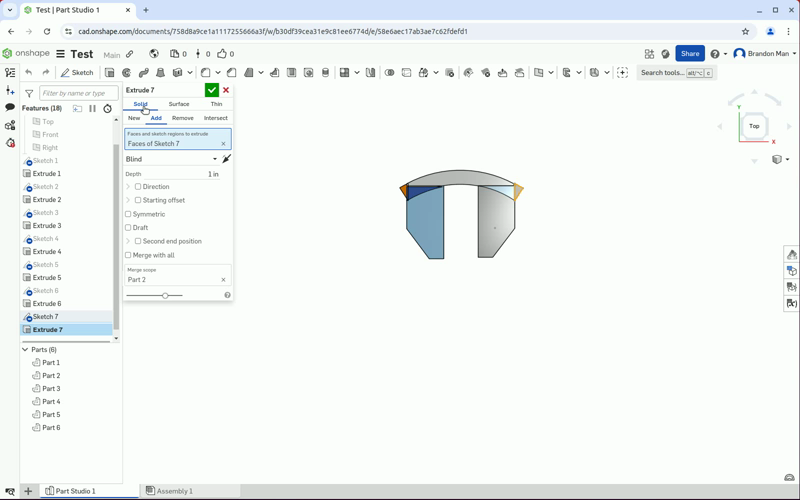
click(143, 106)
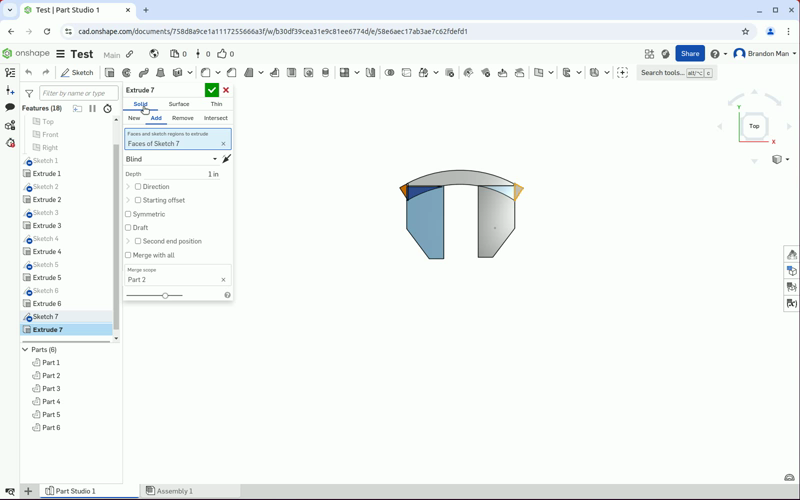
mouse_move(137, 120)
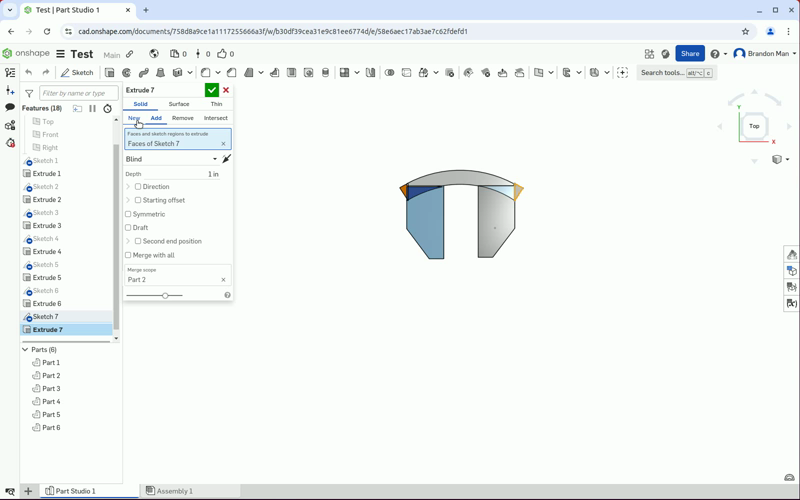
click(137, 120)
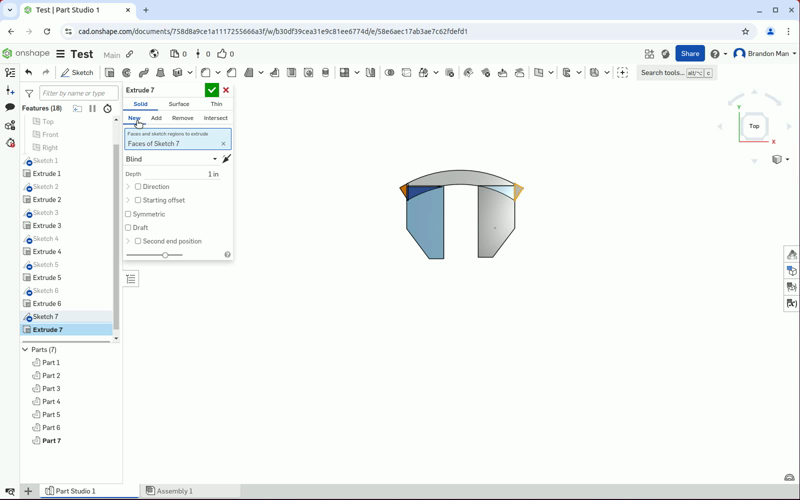
key(tab, 4)
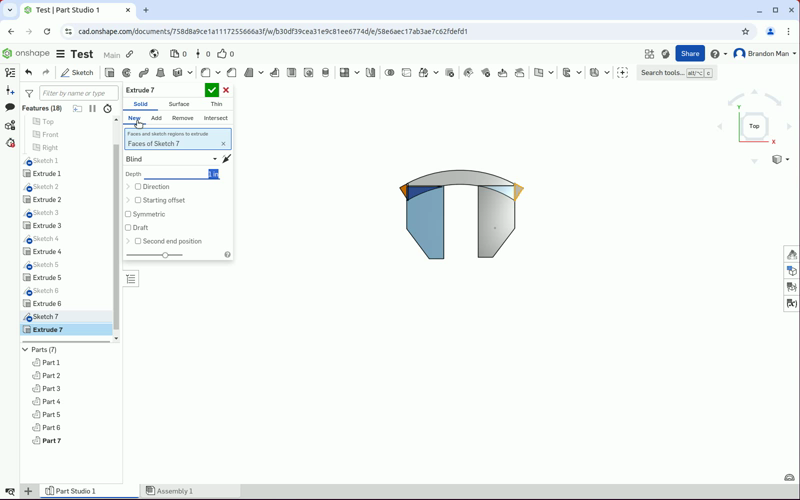
text(17.572)
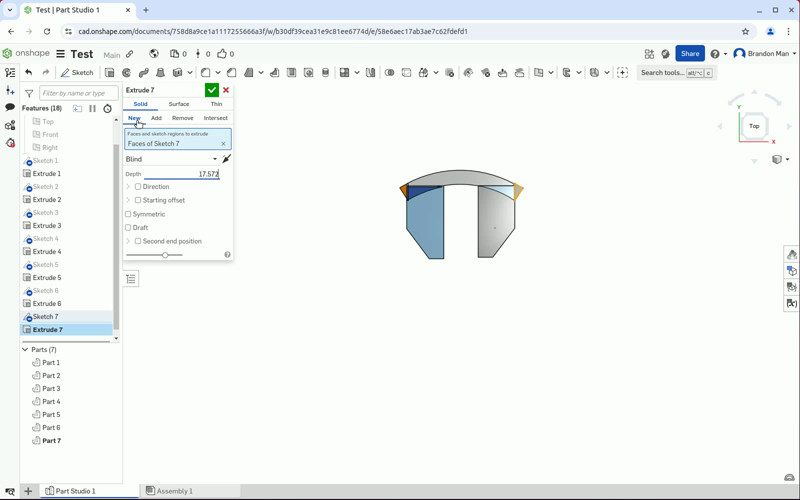
key(enter)
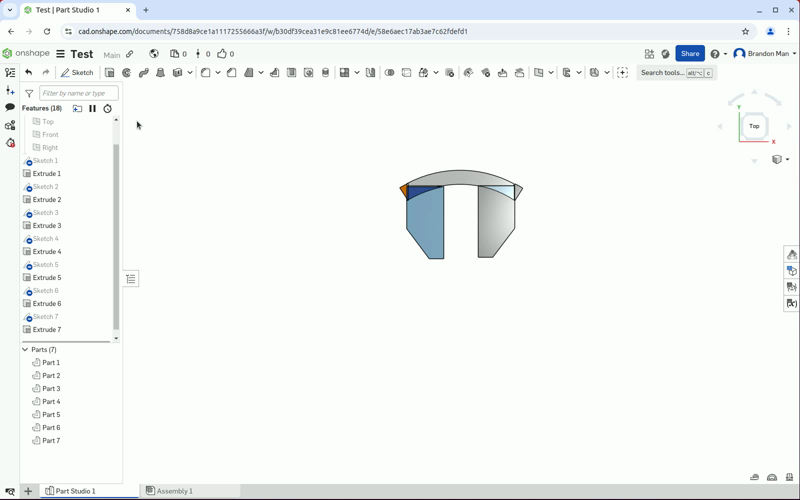
key(shift+h)
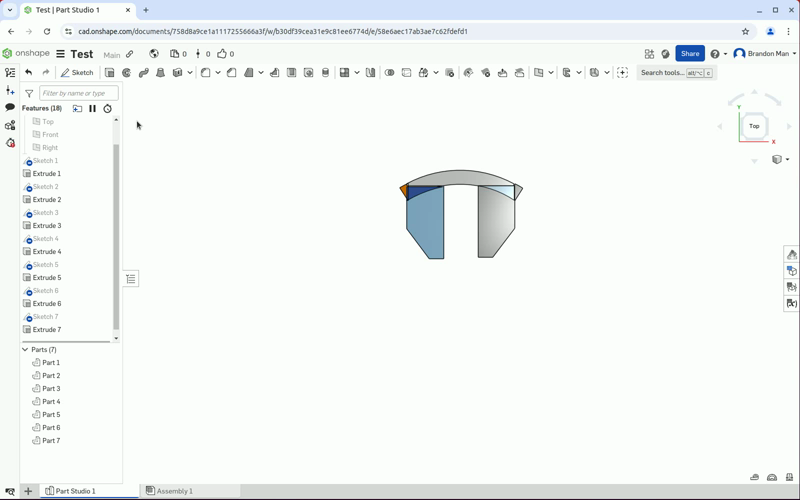
key(shift+h)
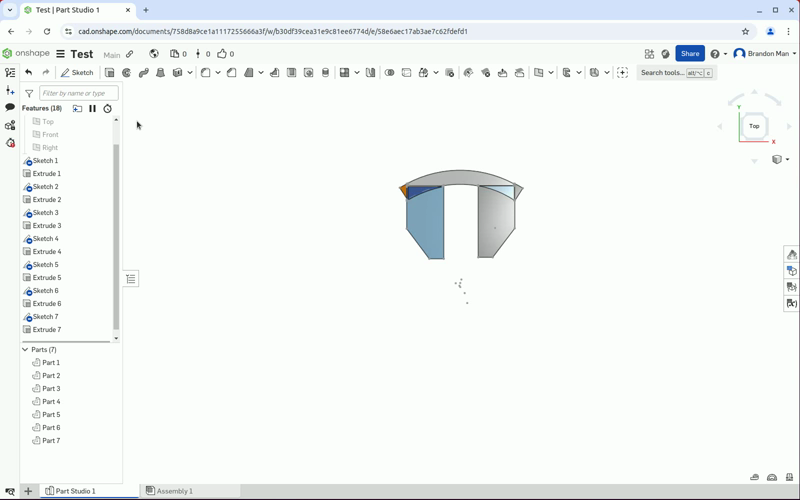
key(shift+7)
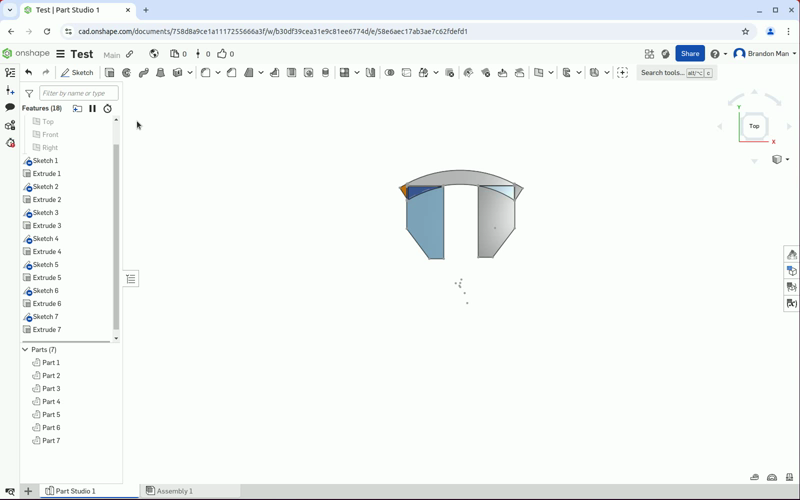
key(up, 3)
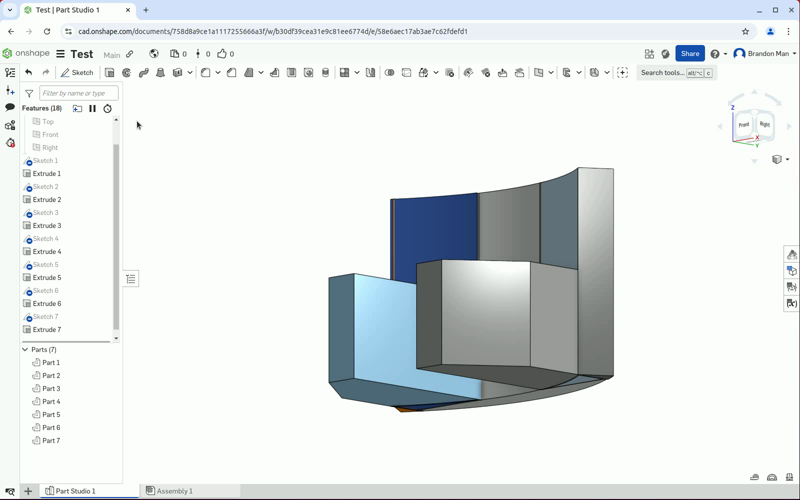
key(left, 3)
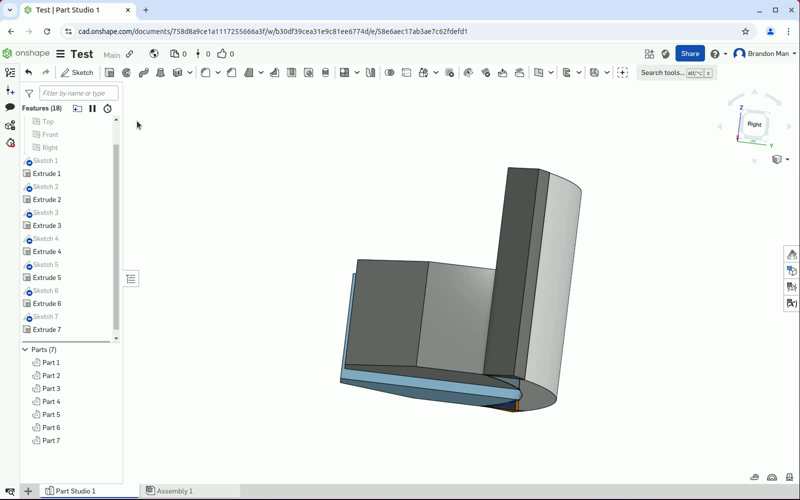
key(right, 3)
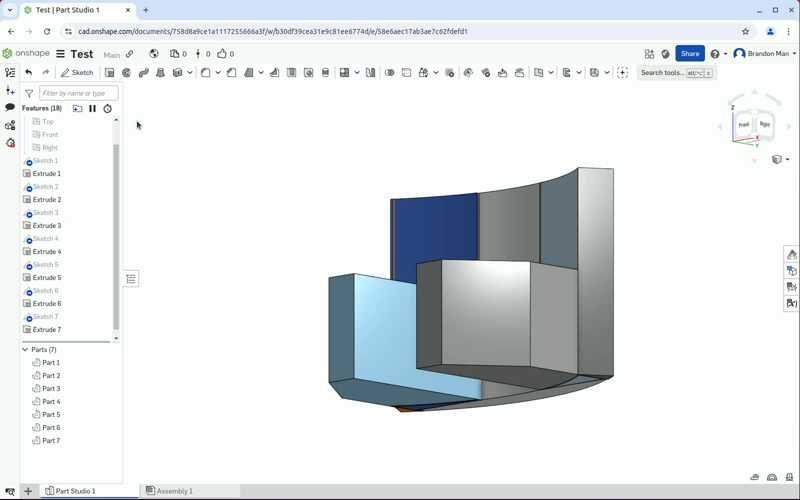
key(down, 3)
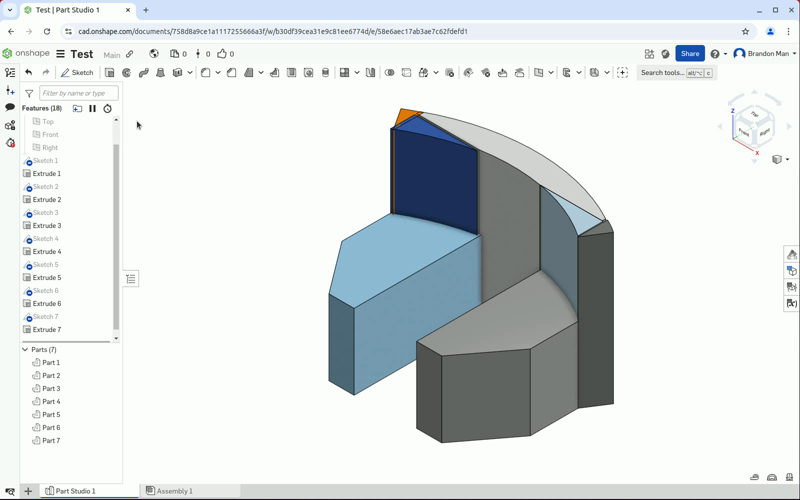
mouse_move(69, 163)
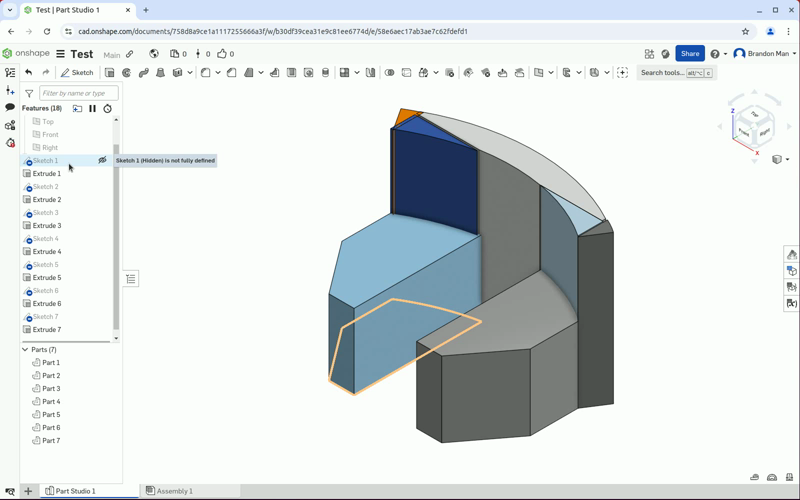
click(69, 163)